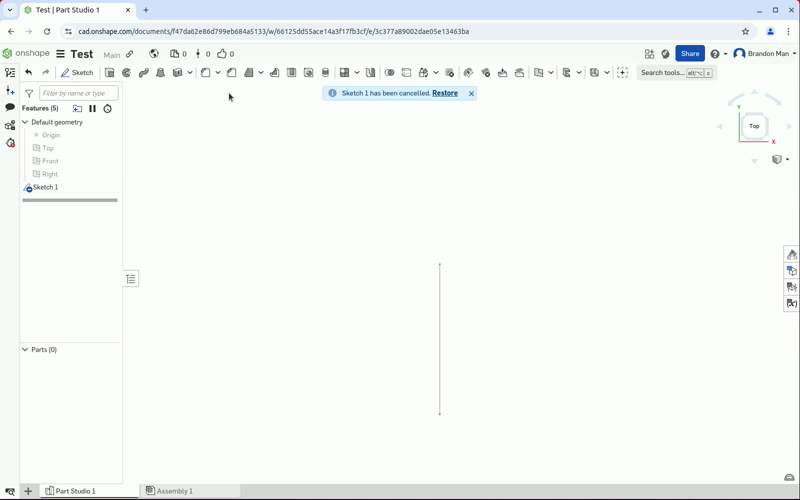
key(shift+h)
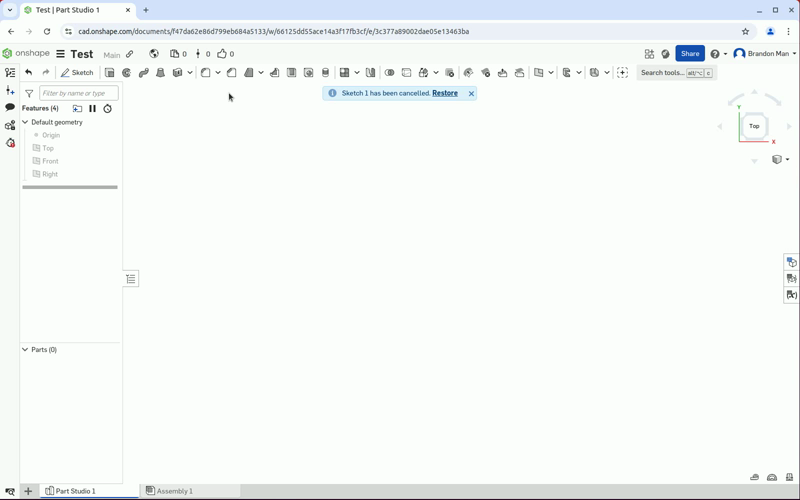
mouse_move(73, 352)
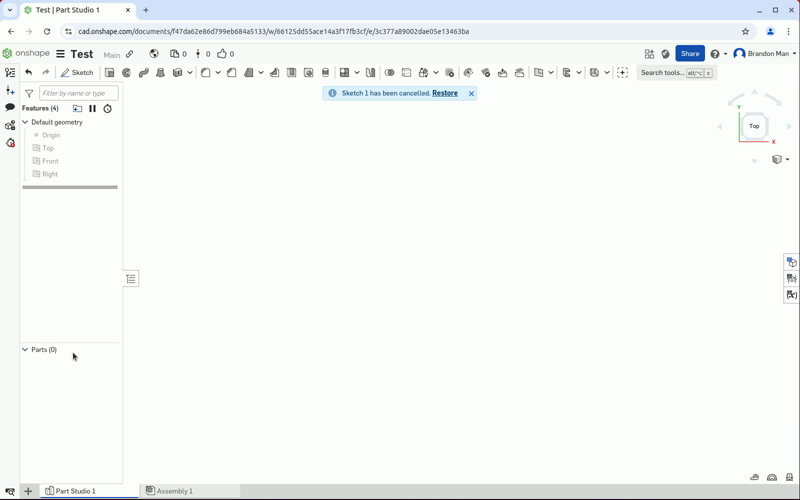
key(y)
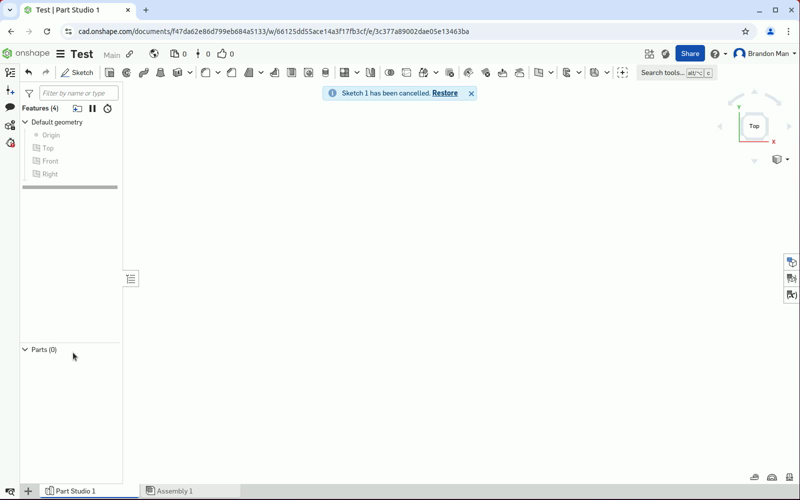
key(shift+p)
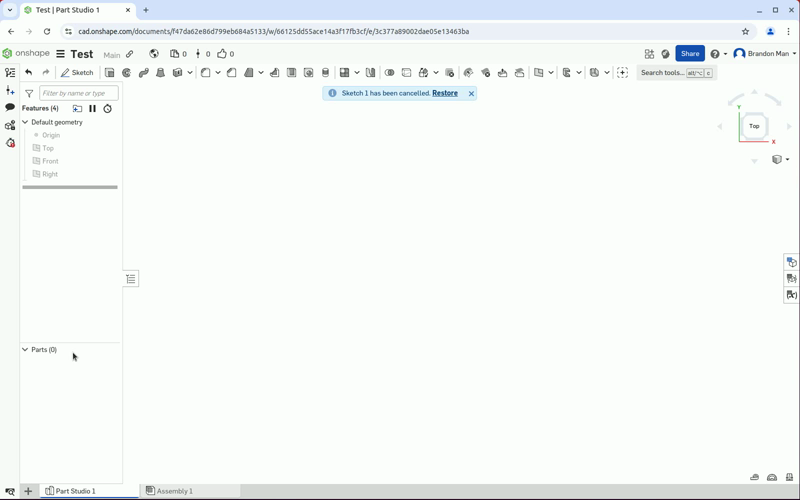
key(space)
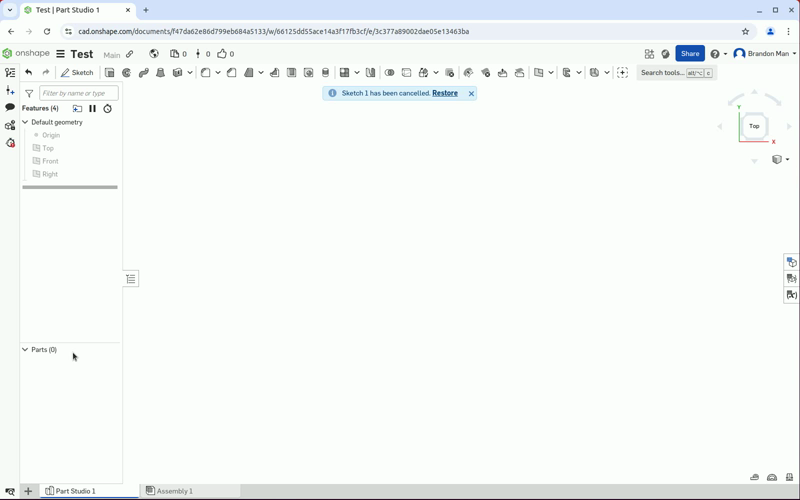
key_down(shift)
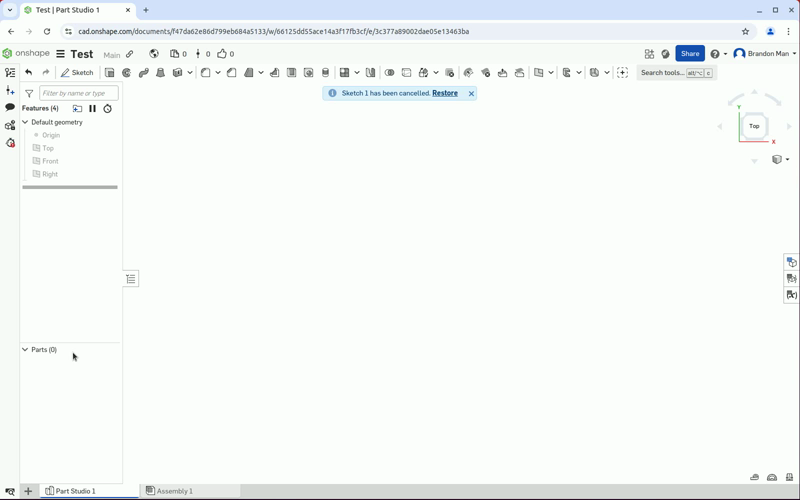
key(up)
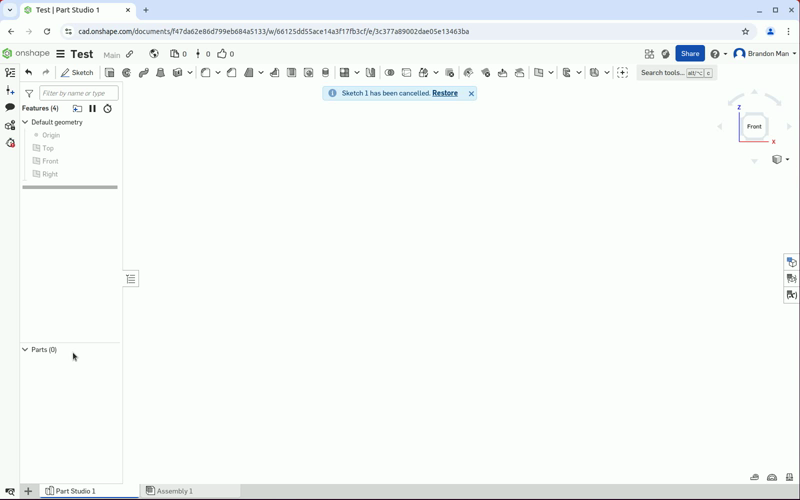
key_up(shift)
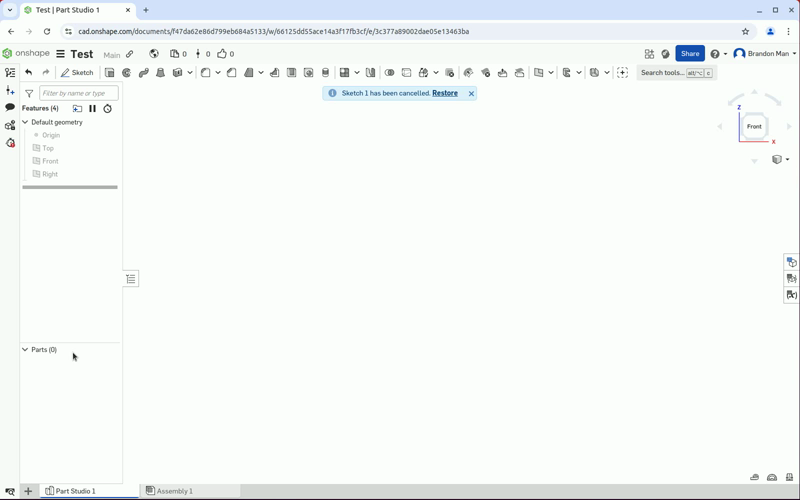
mouse_move(73, 352)
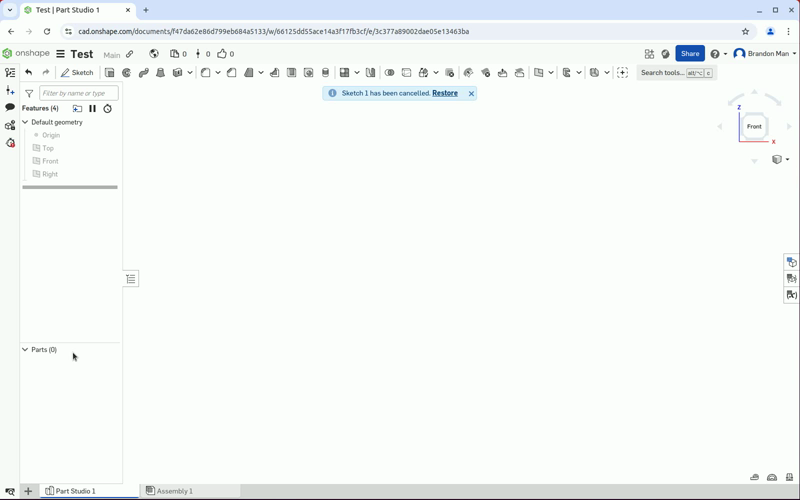
key(shift+y)
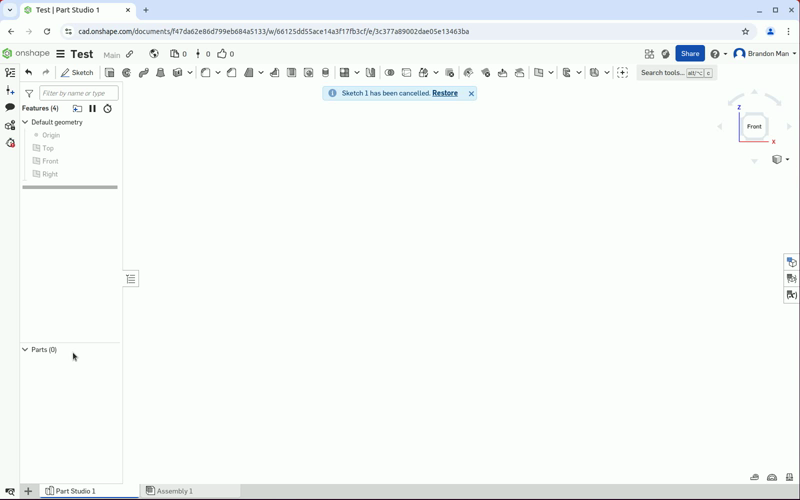
key(shift+s)
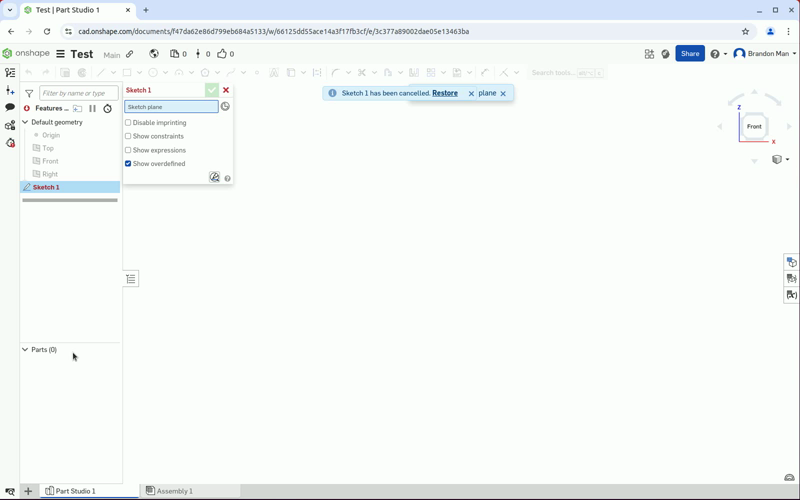
mouse_move(73, 163)
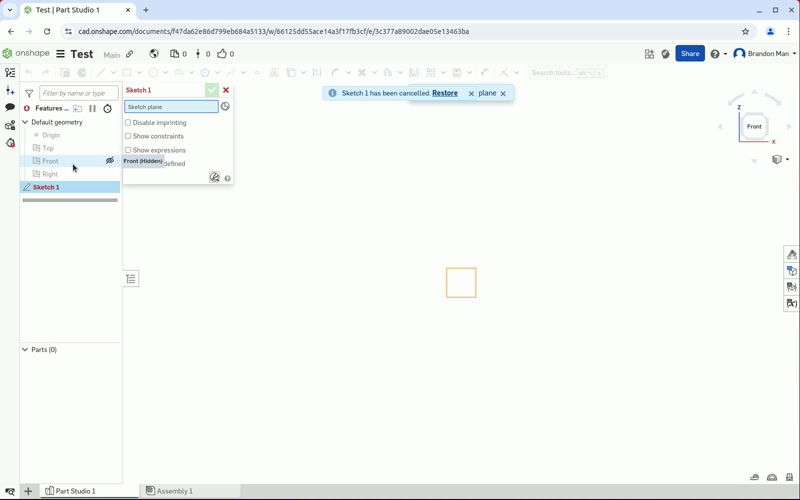
click(73, 163)
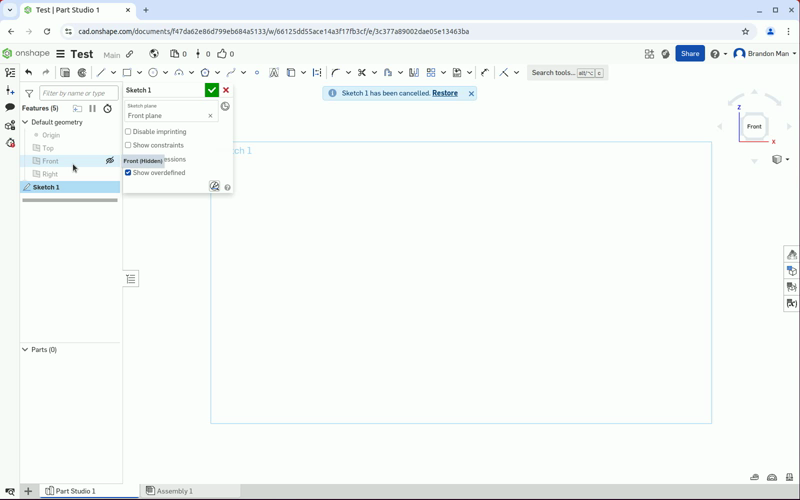
mouse_move(73, 352)
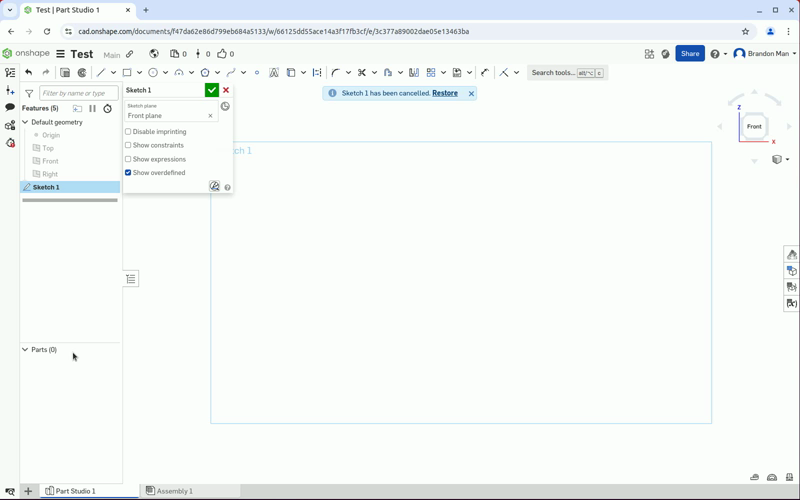
key(y)
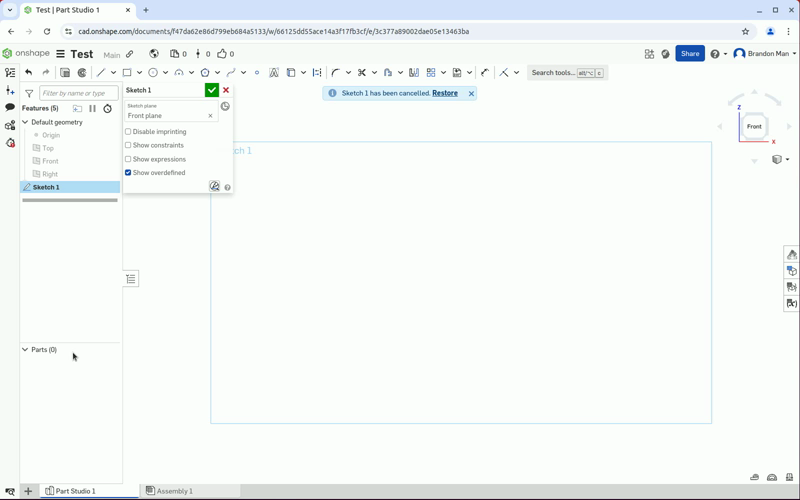
key(l)
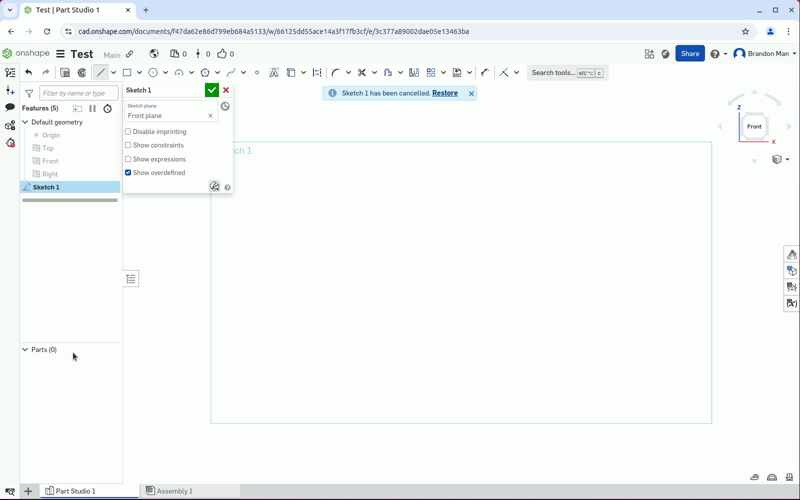
key_down(shift)
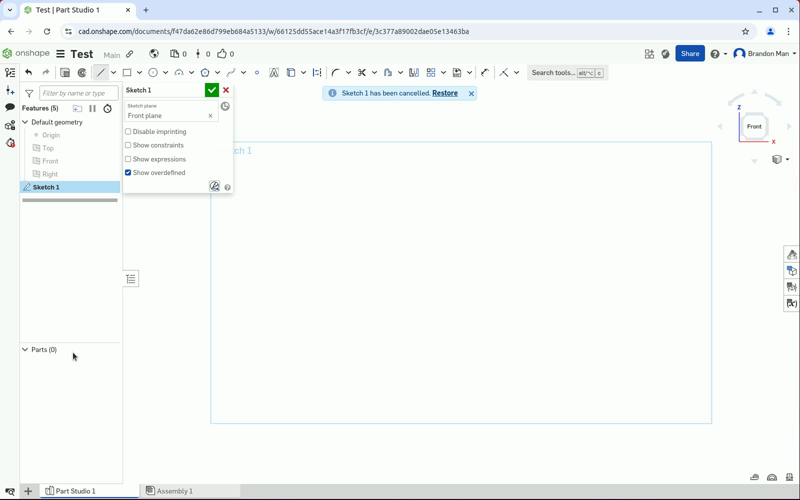
mouse_move(440, 282)
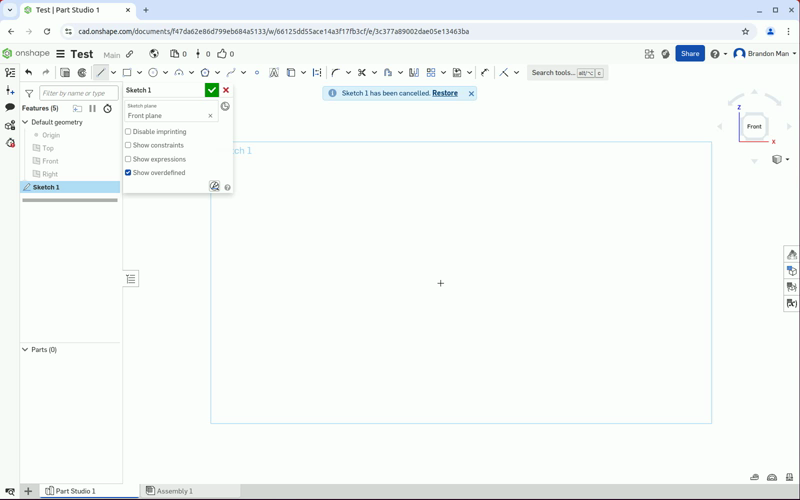
click(440, 282)
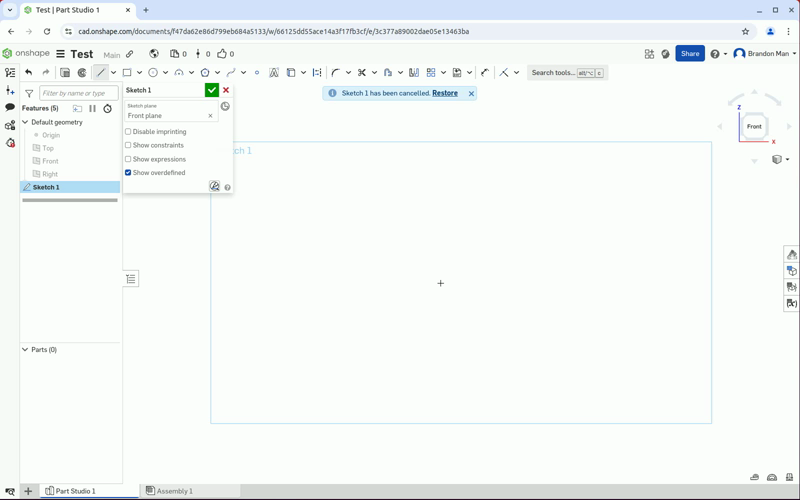
key_up(shift)
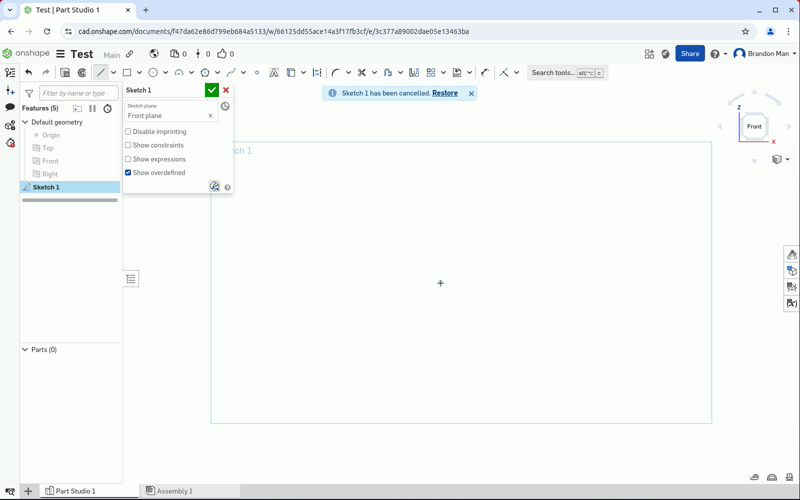
key_down(shift)
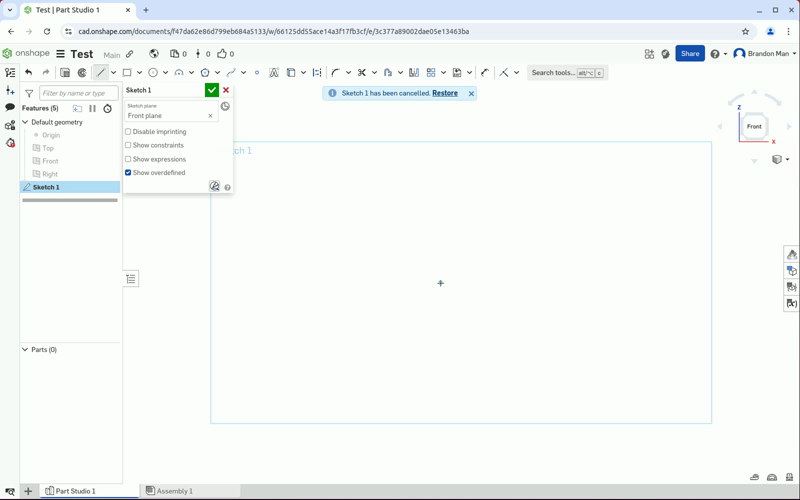
mouse_move(470, 282)
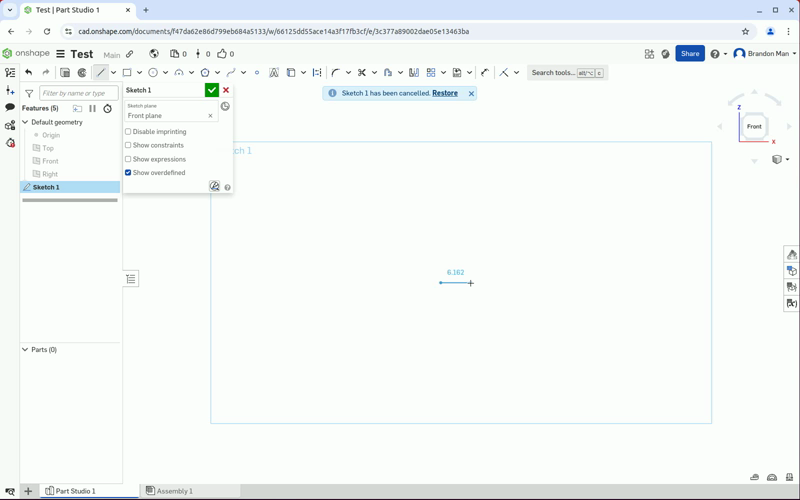
mouse_move(460, 282)
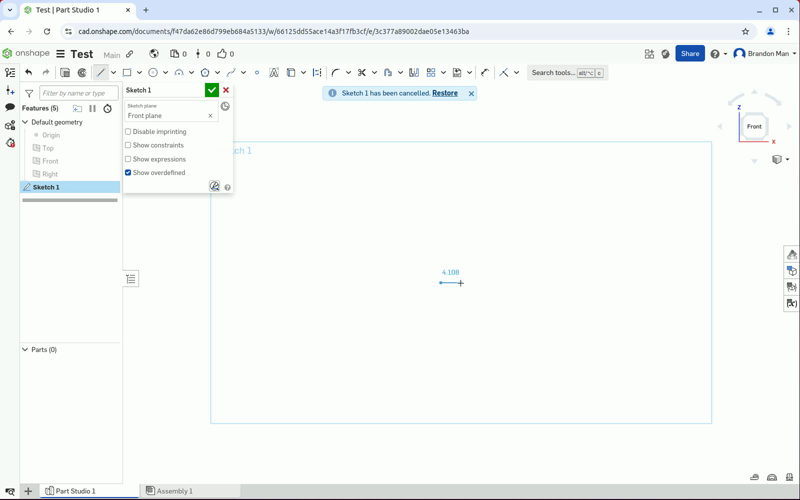
click(460, 282)
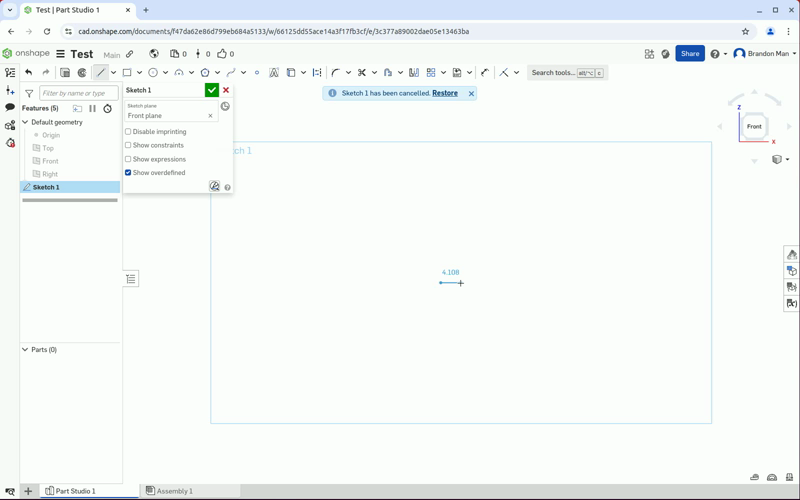
key_up(shift)
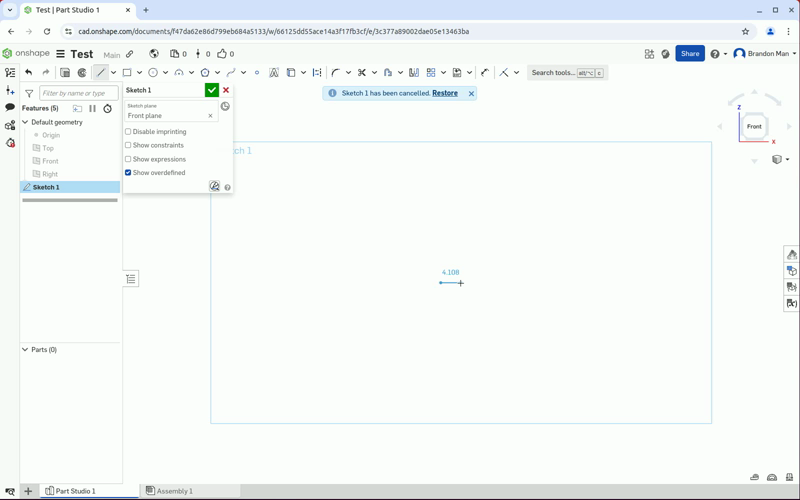
key_down(shift)
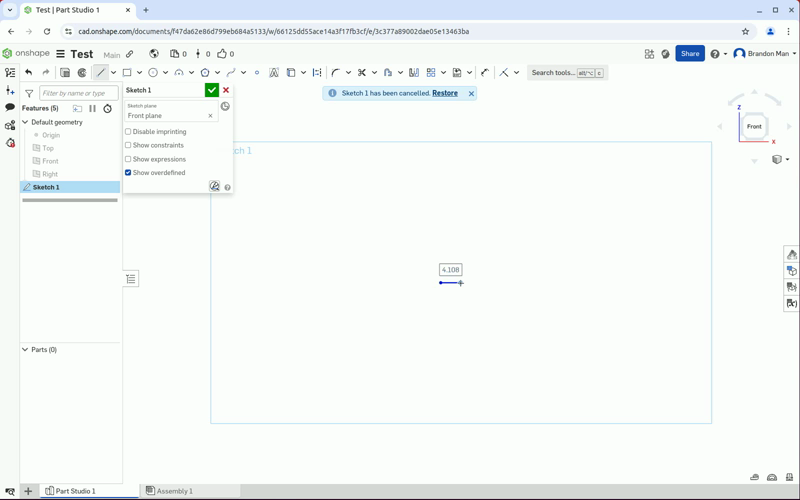
mouse_move(490, 282)
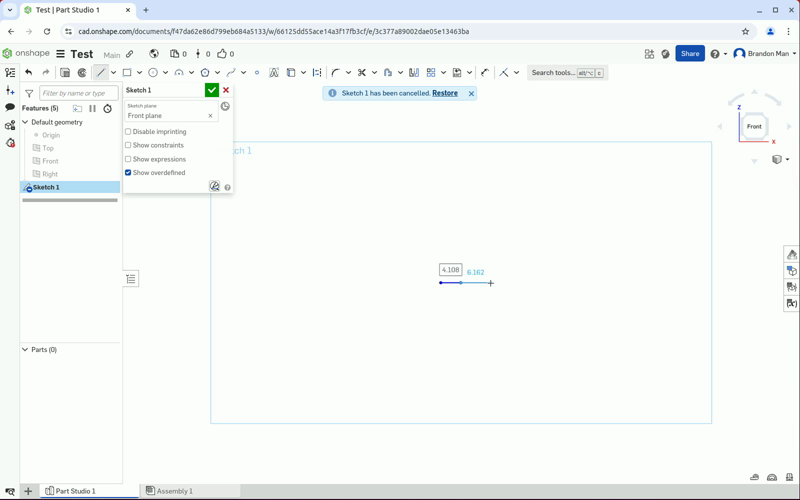
mouse_move(480, 282)
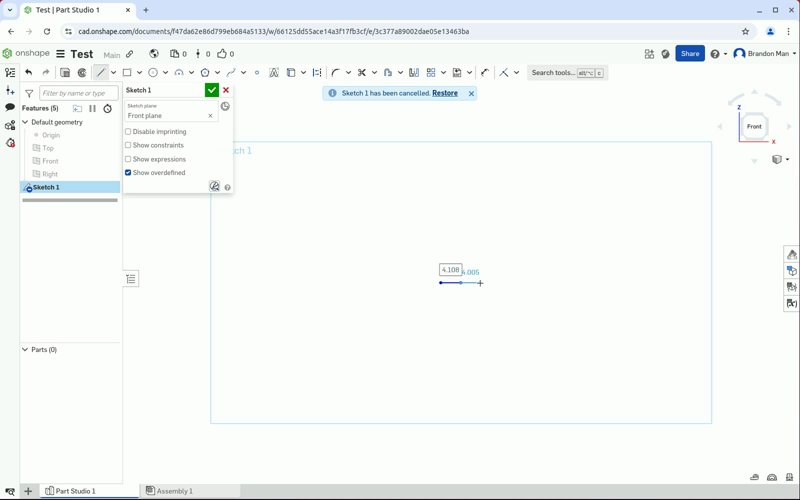
click(480, 282)
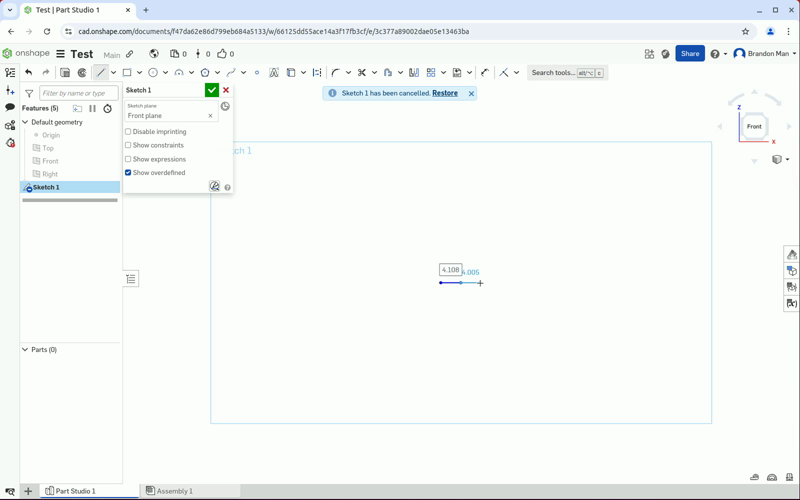
key_up(shift)
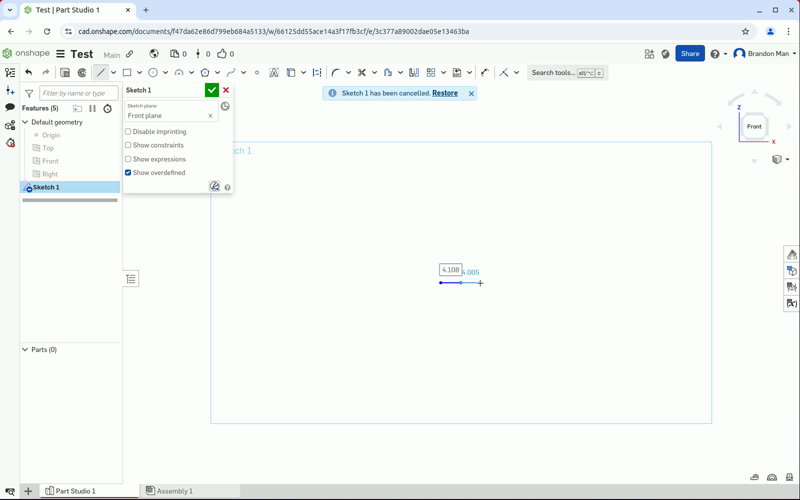
key(esc)
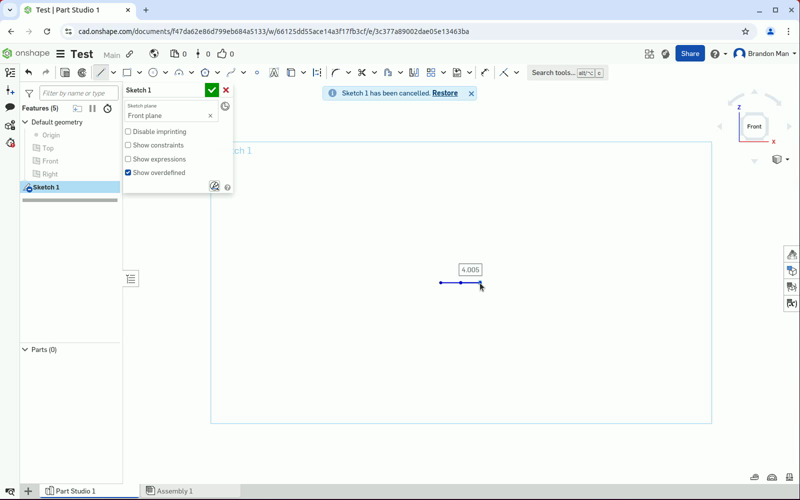
key(a)
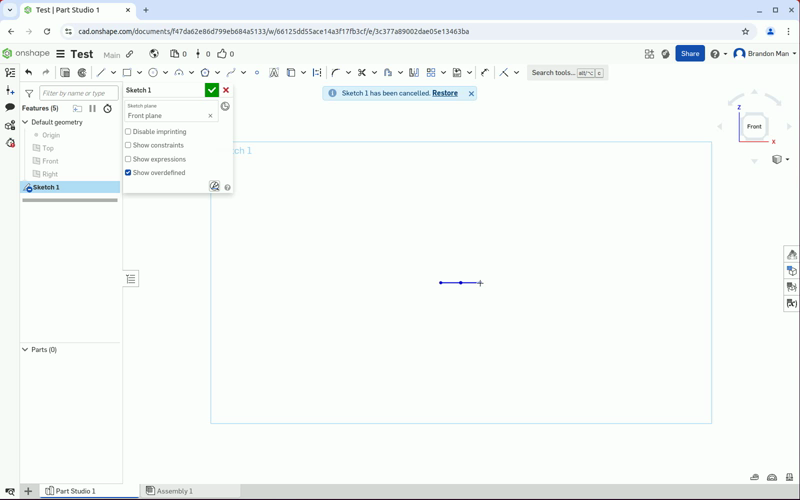
mouse_move(480, 282)
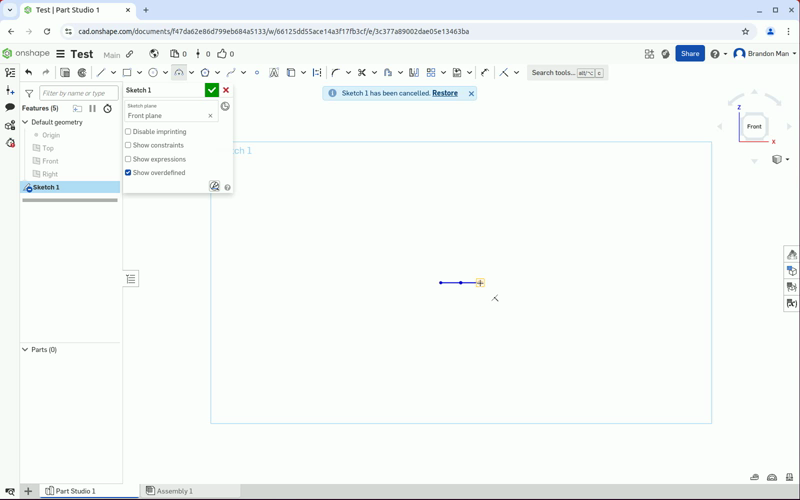
click(480, 282)
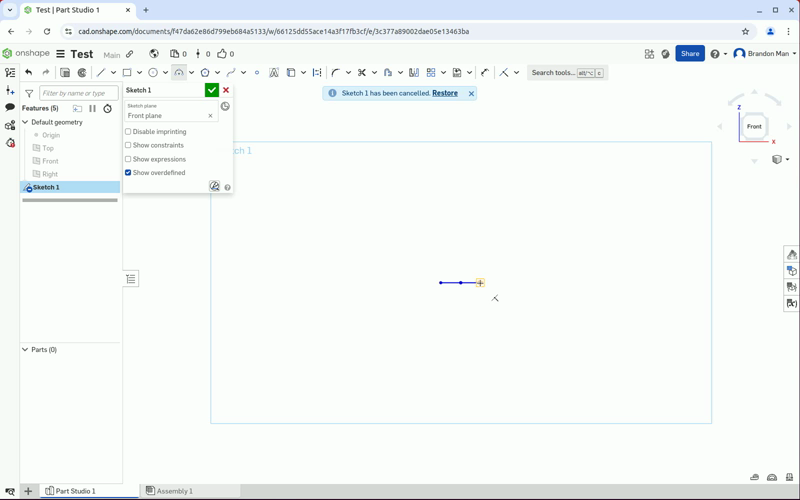
mouse_move(440, 282)
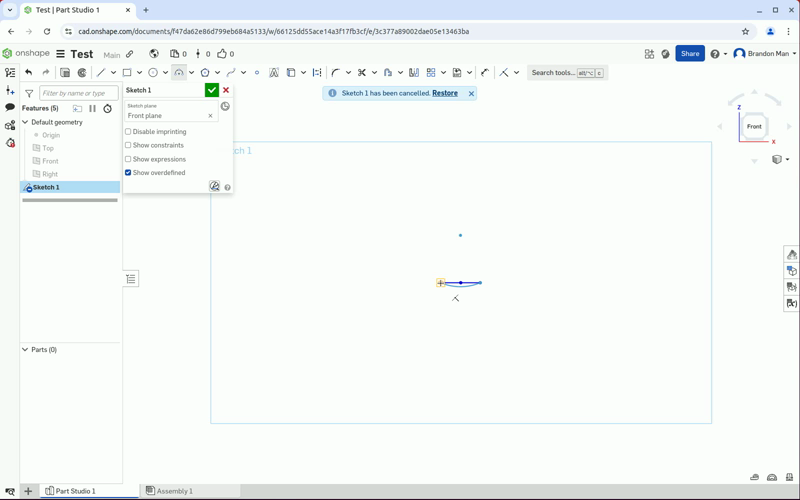
click(440, 282)
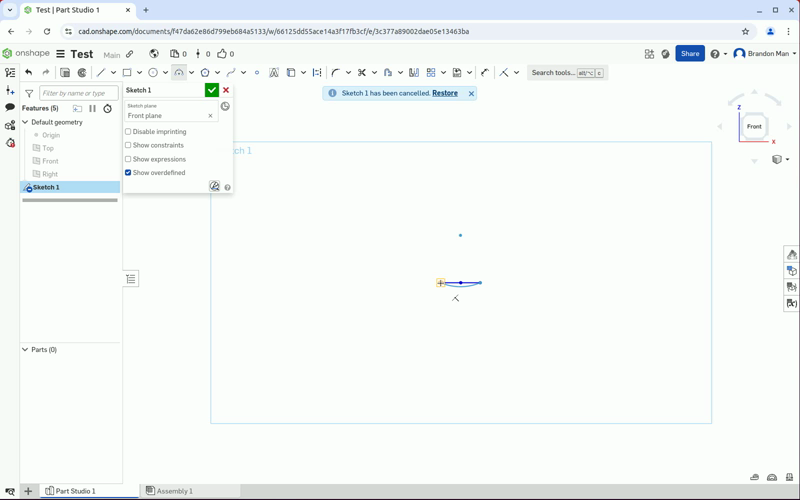
key_down(shift)
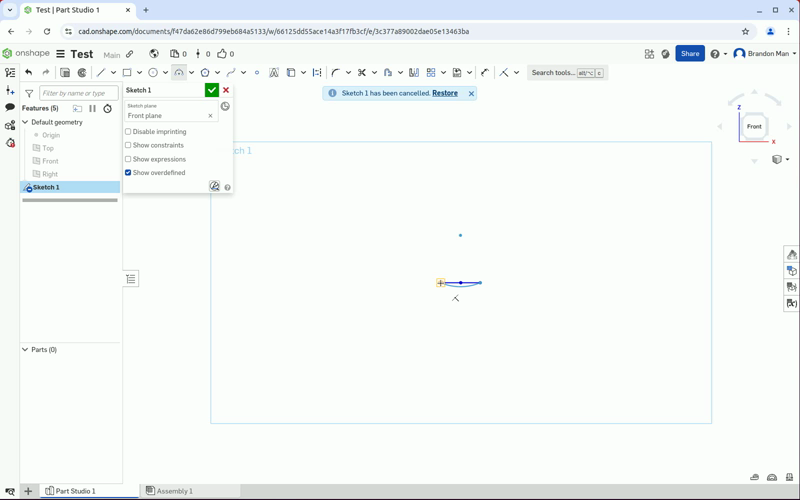
mouse_move(460, 263)
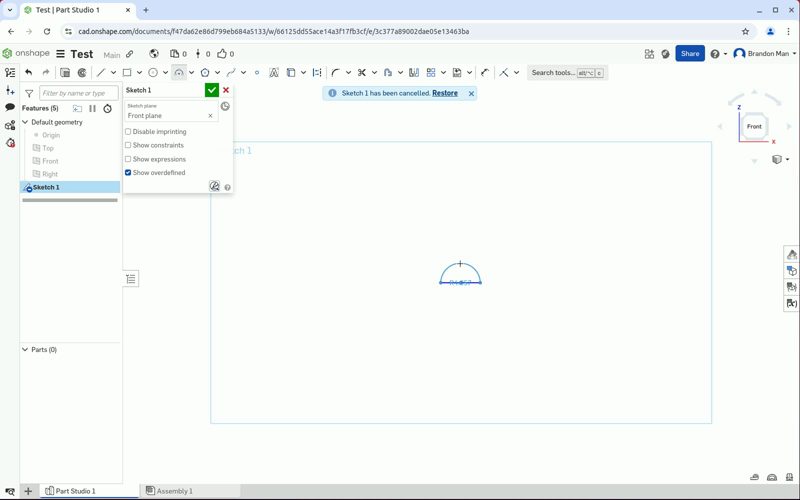
click(460, 263)
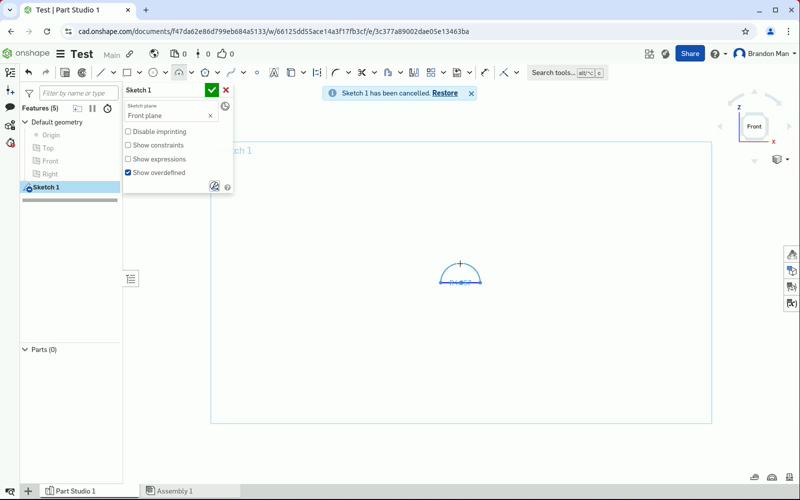
key_up(shift)
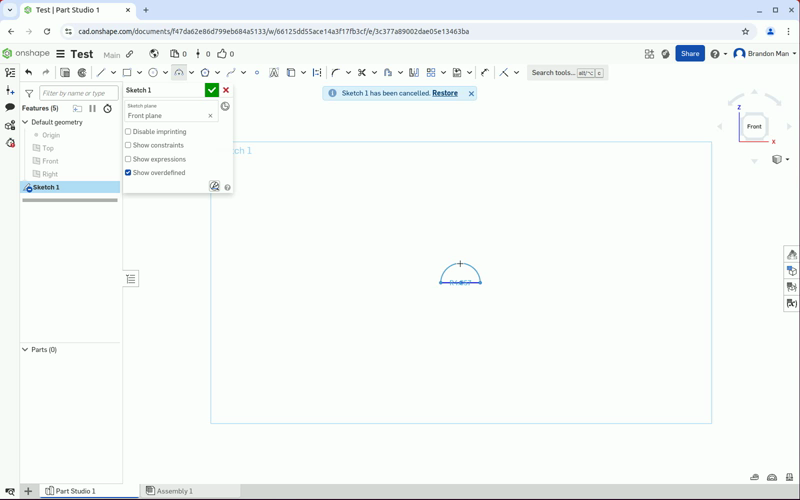
key(esc)
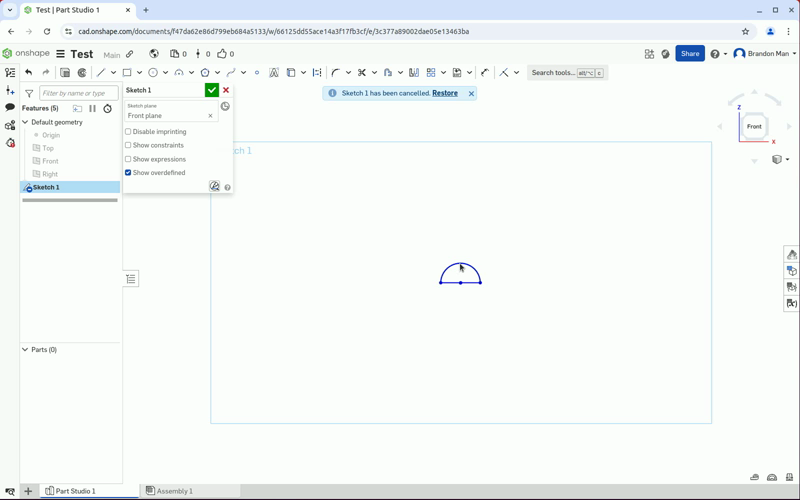
mouse_move(450, 280)
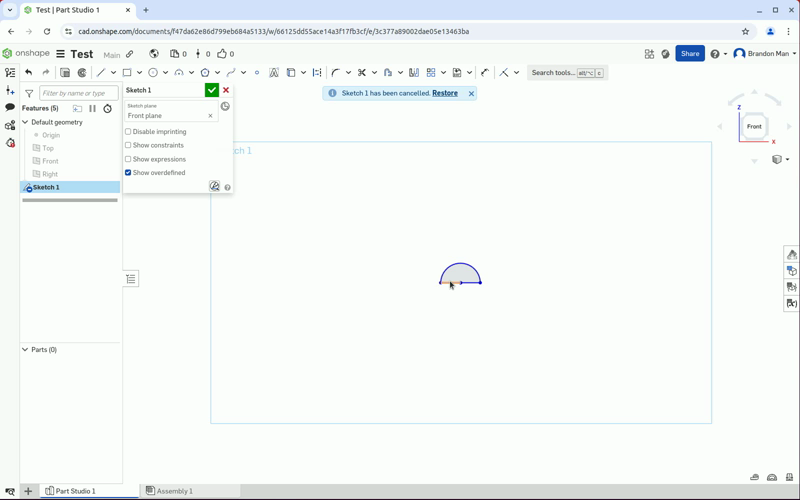
scroll(6)
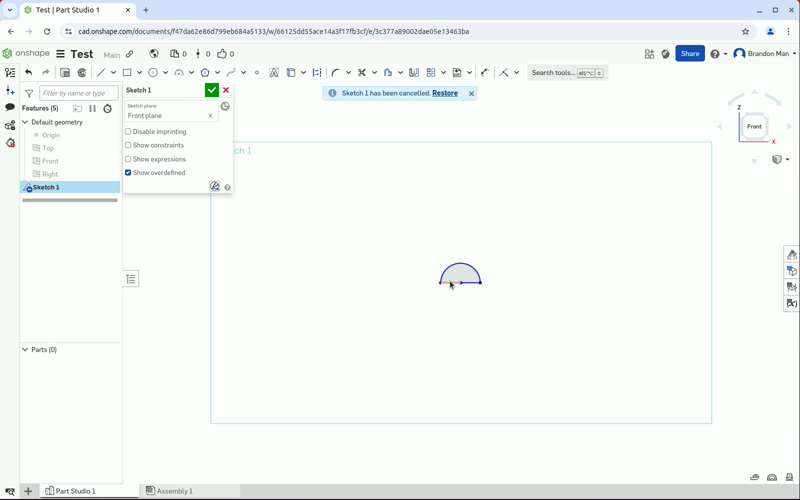
scroll(6)
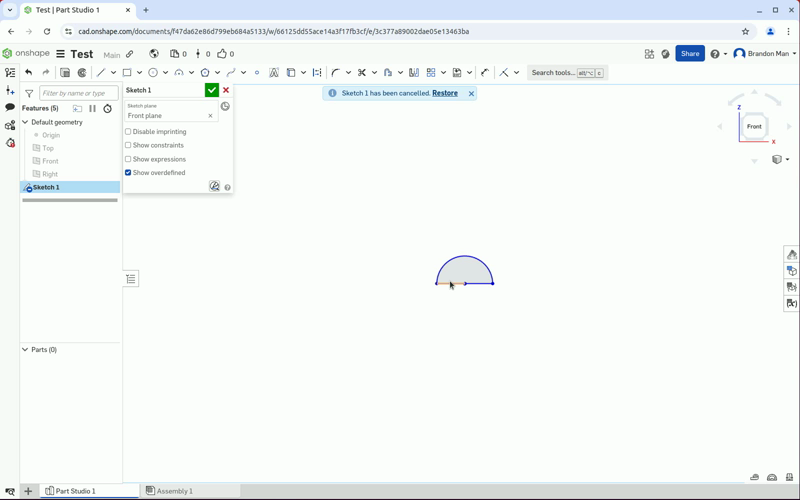
scroll(6)
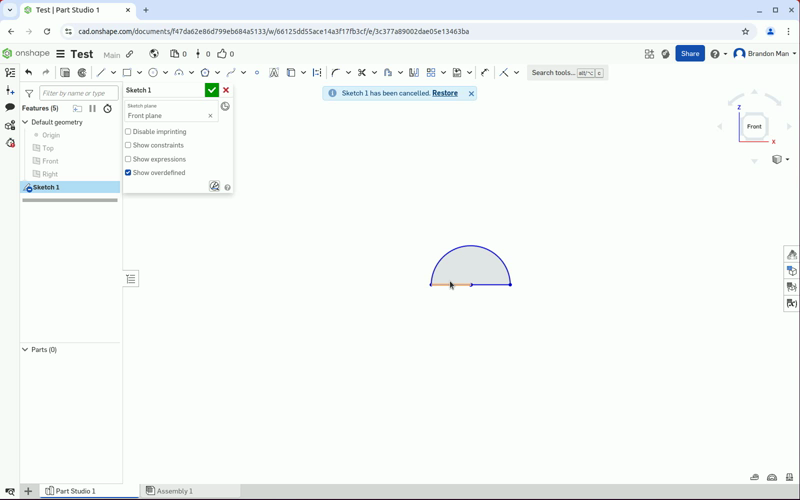
scroll(6)
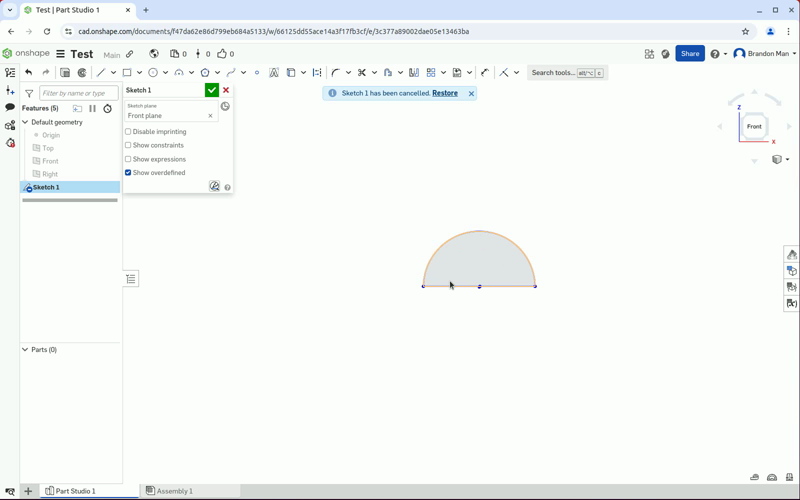
scroll(6)
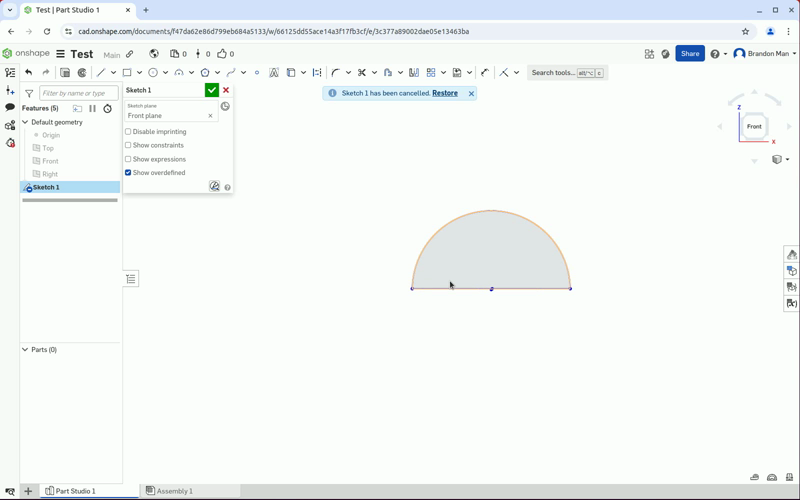
scroll(6)
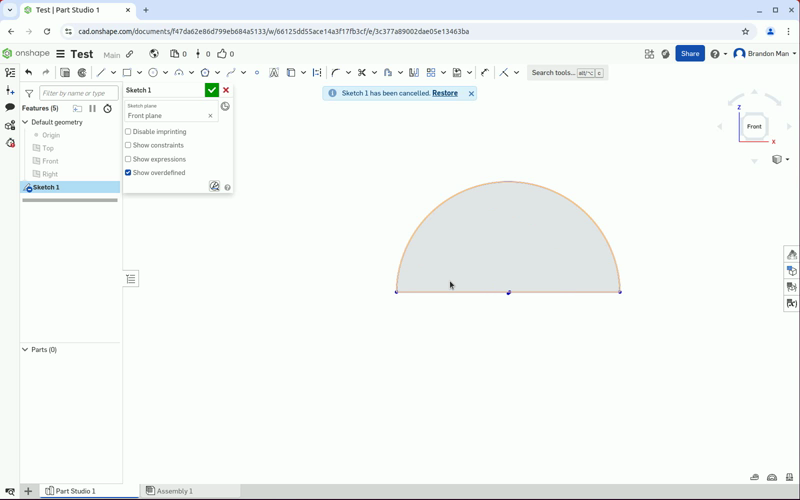
scroll(6)
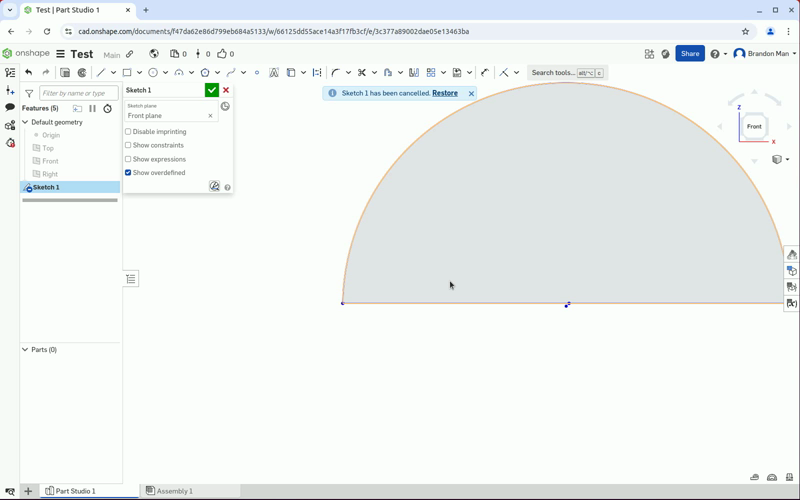
click(450, 280)
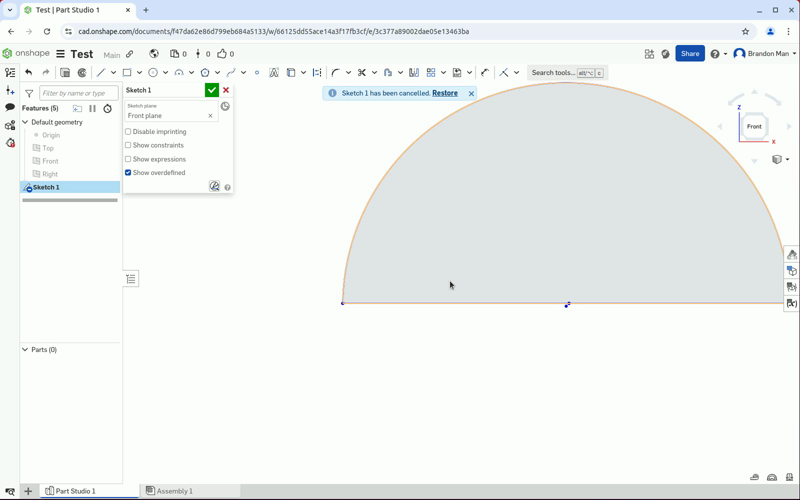
scroll(-6)
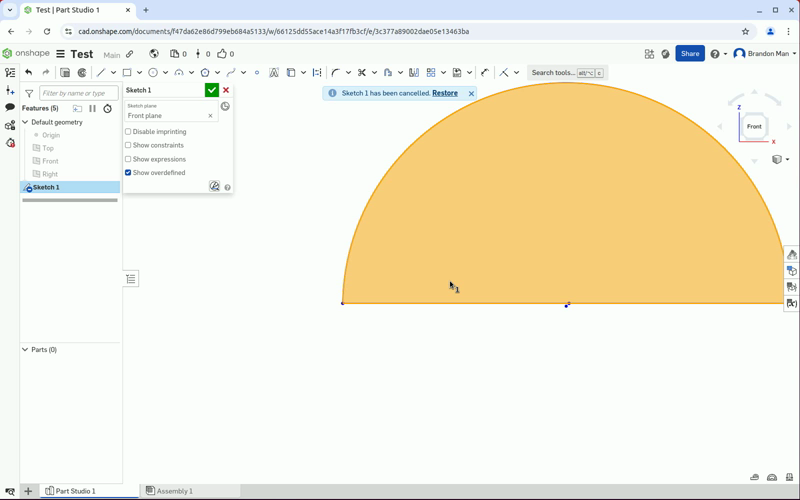
scroll(-6)
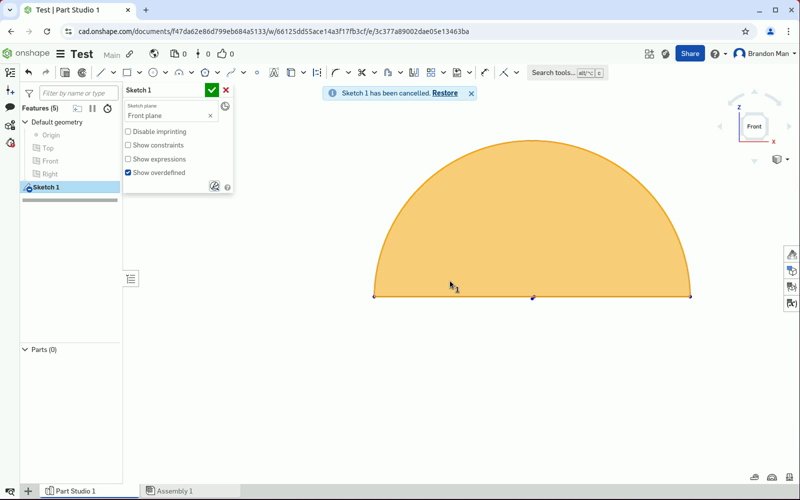
scroll(-6)
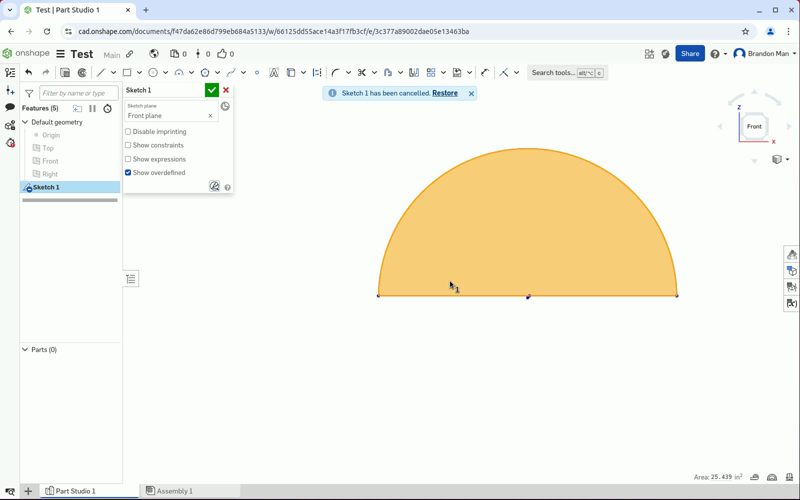
scroll(-6)
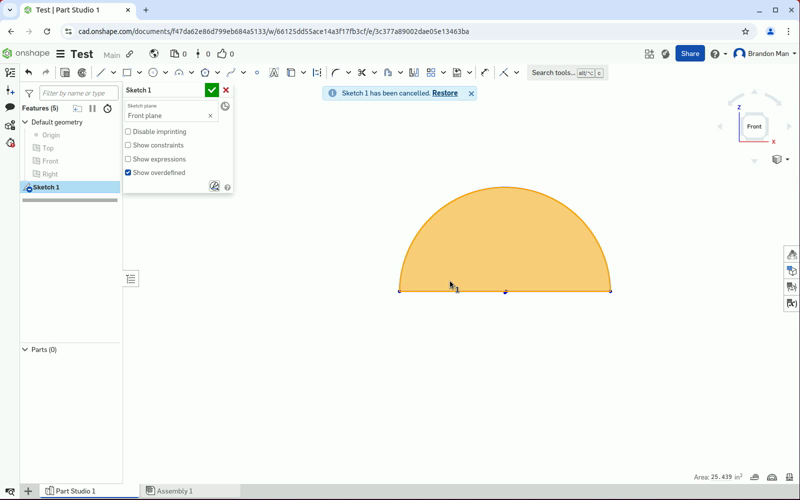
scroll(-6)
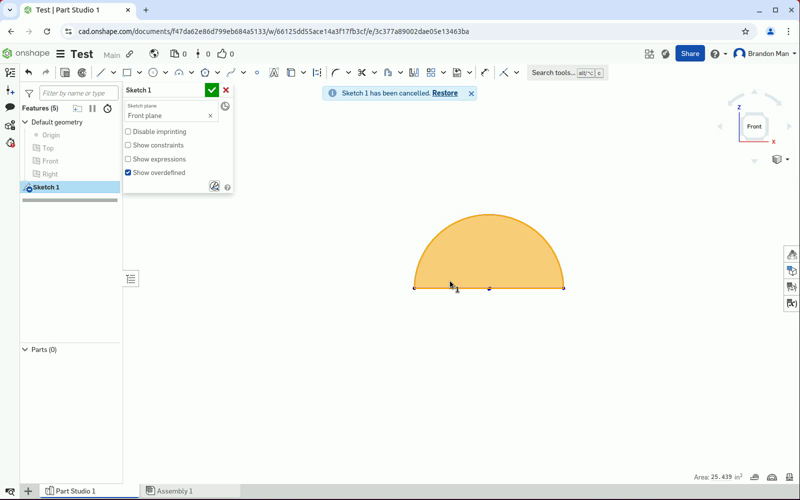
scroll(-6)
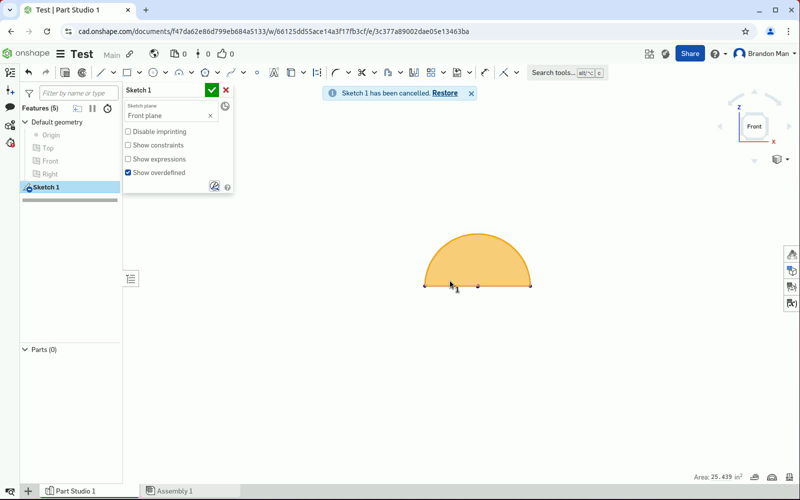
scroll(-6)
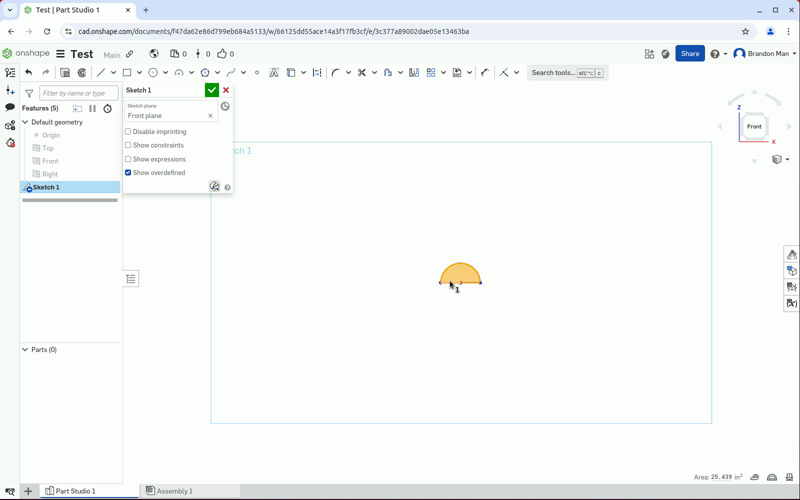
mouse_move(73, 352)
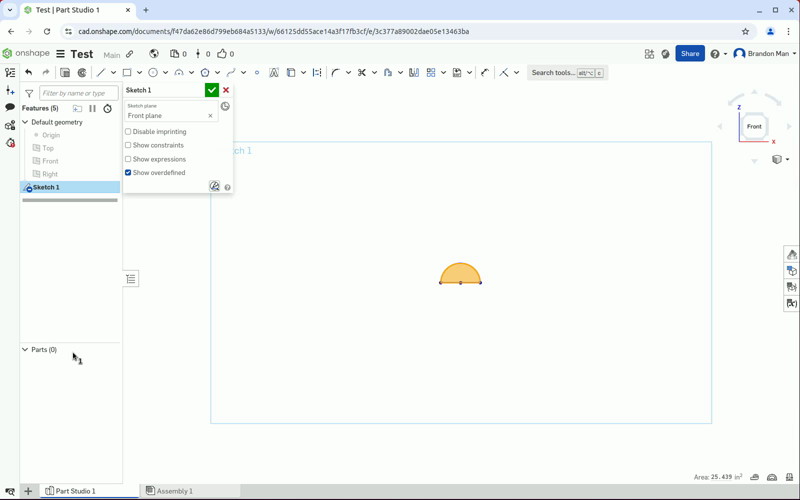
key(shift+y)
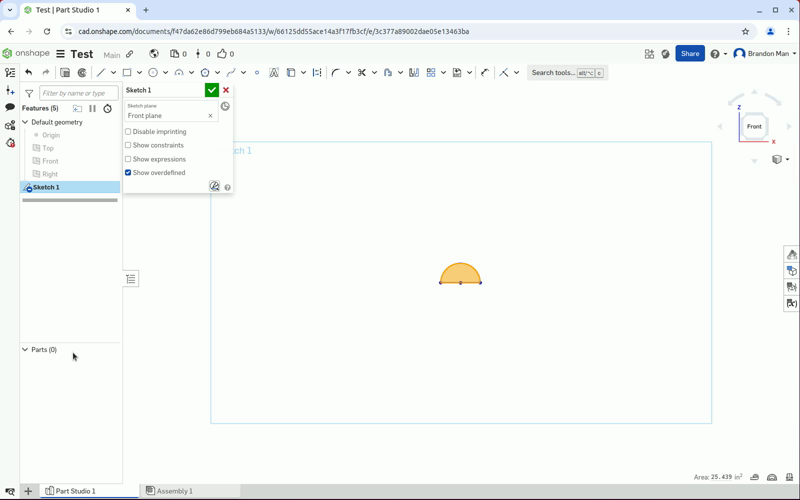
key(shift+e)
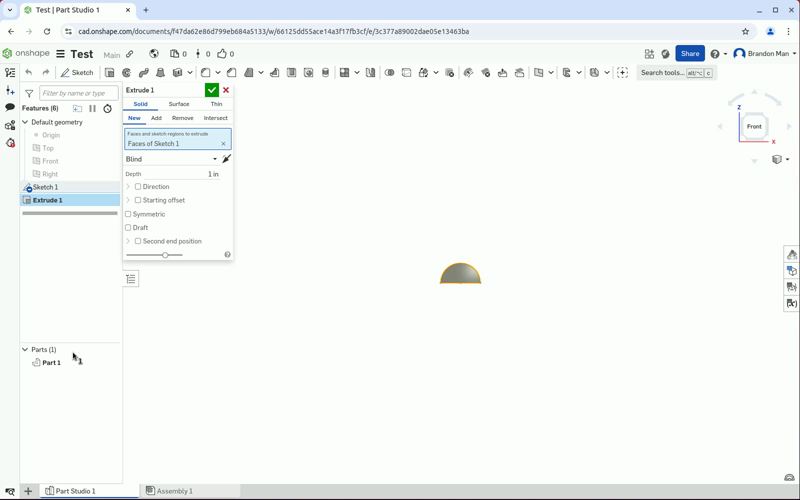
mouse_move(143, 106)
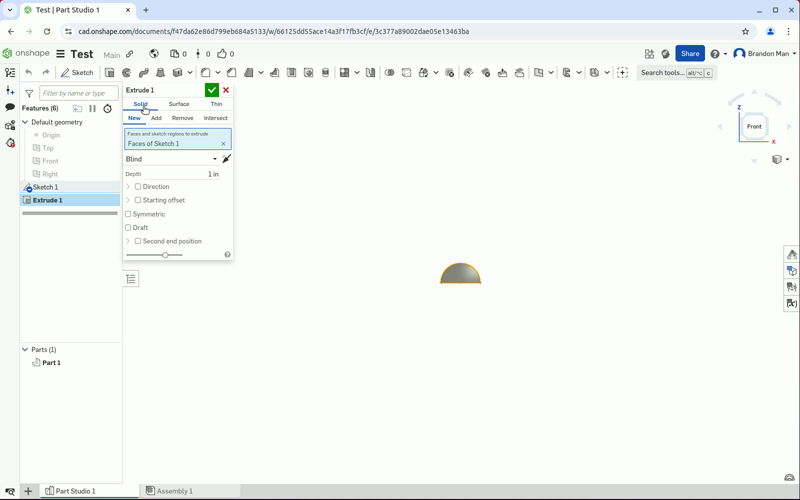
click(143, 106)
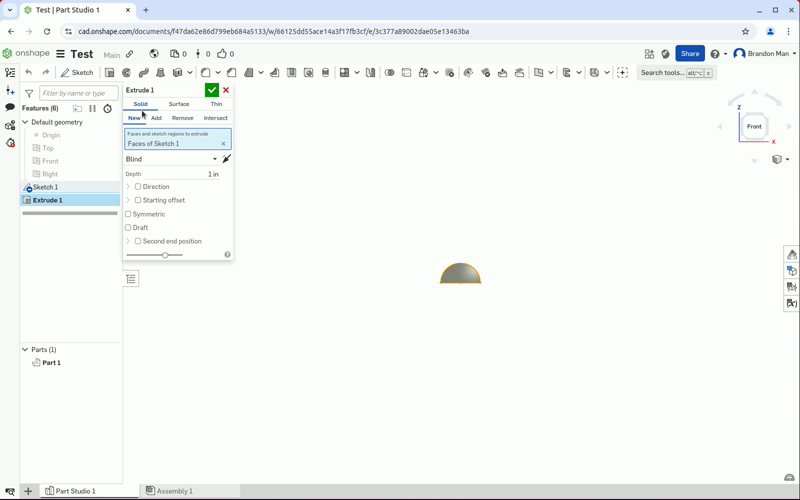
mouse_move(137, 120)
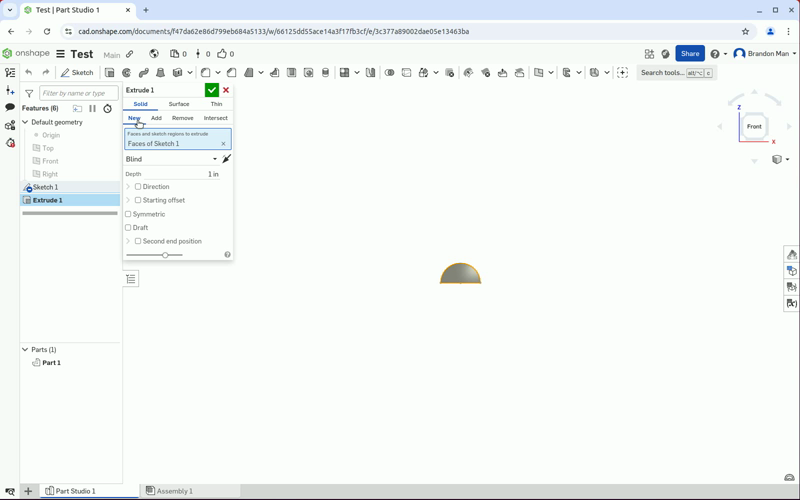
click(137, 120)
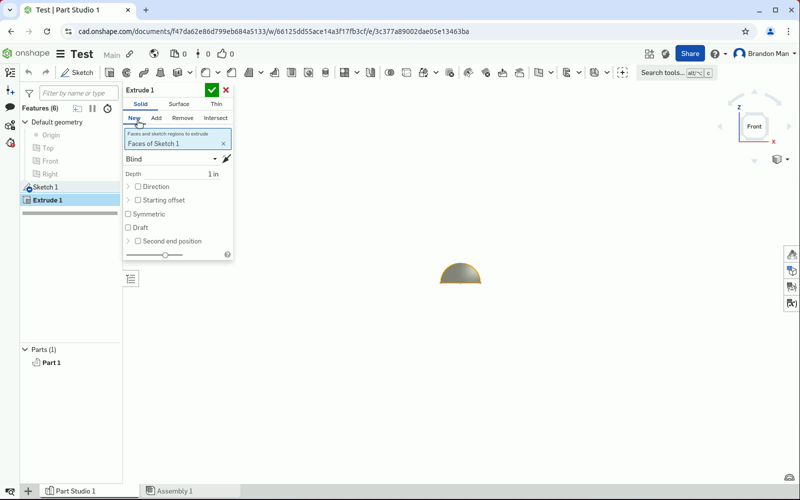
key(tab, 4)
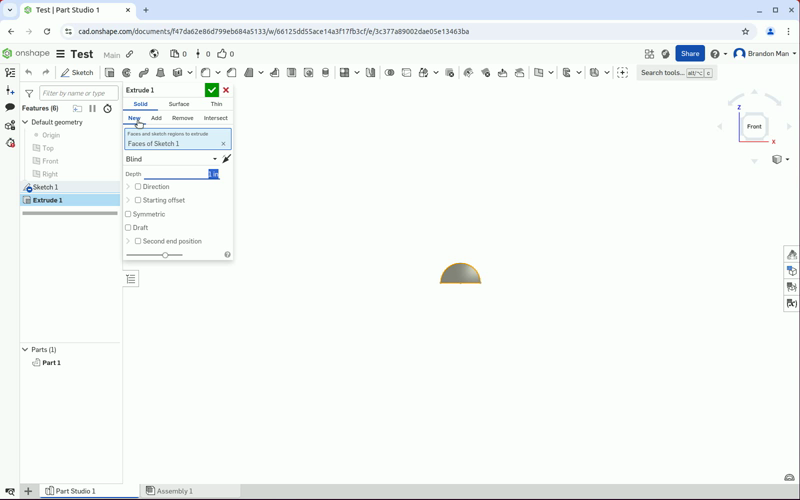
text(0.963)
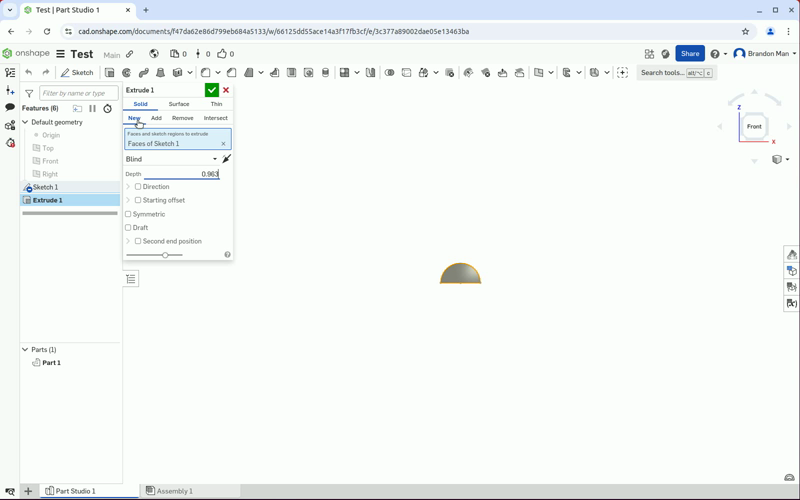
key(enter)
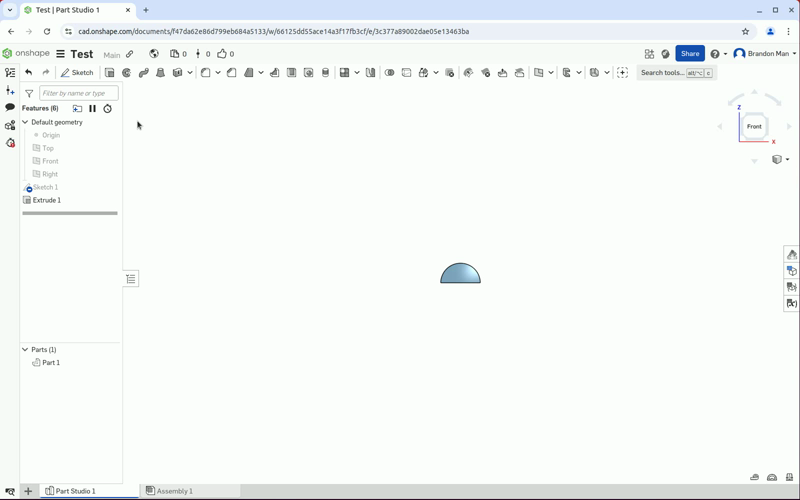
key(shift+h)
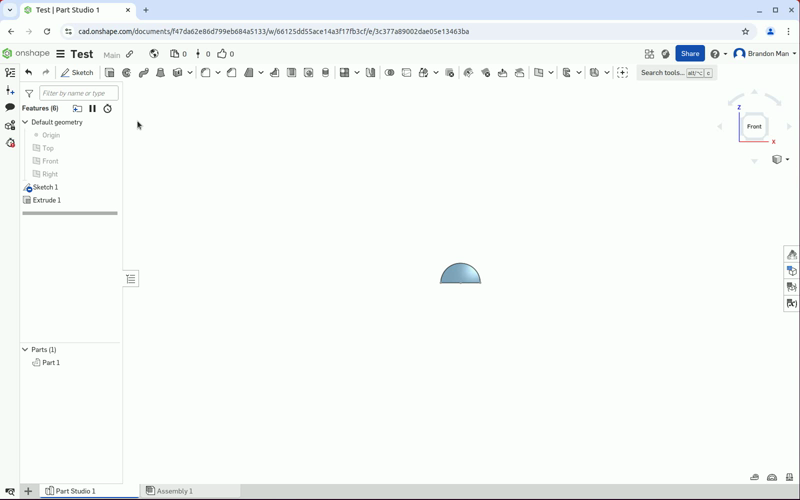
key(shift+h)
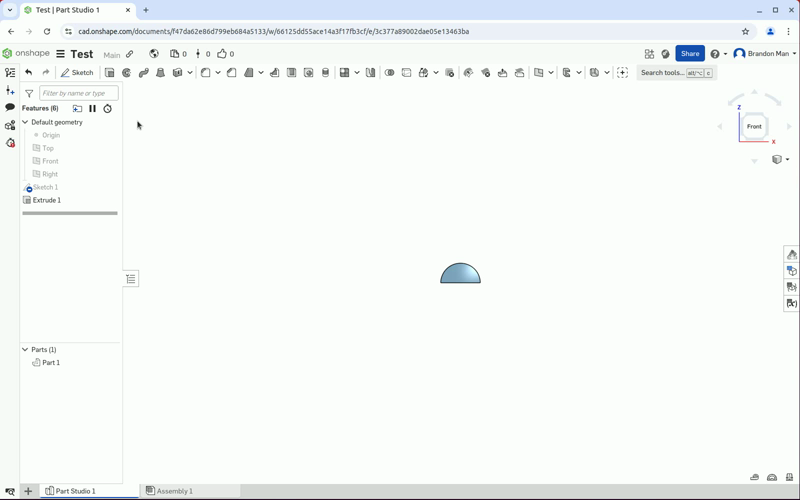
mouse_move(73, 189)
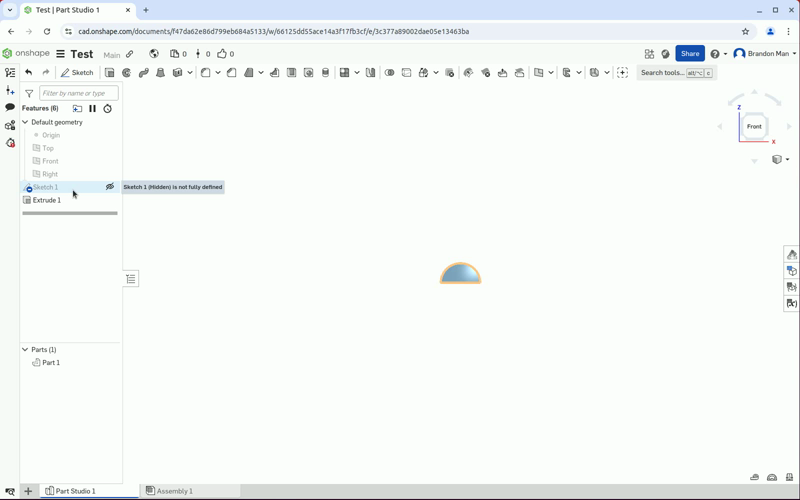
click(73, 189)
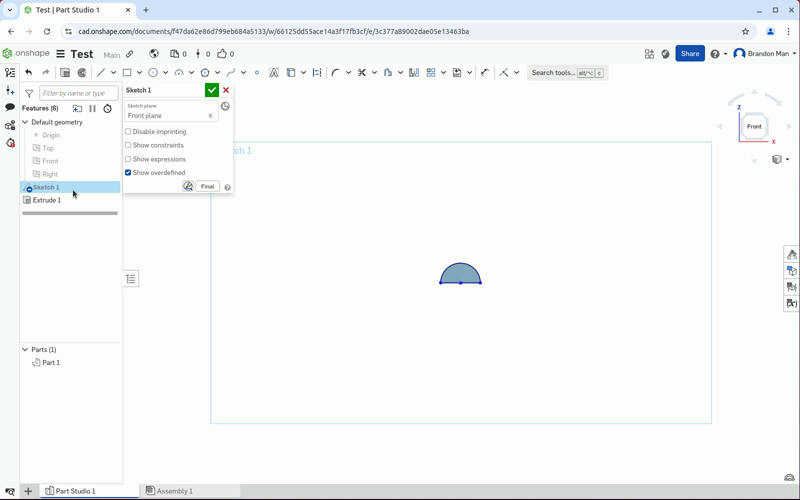
mouse_move(229, 92)
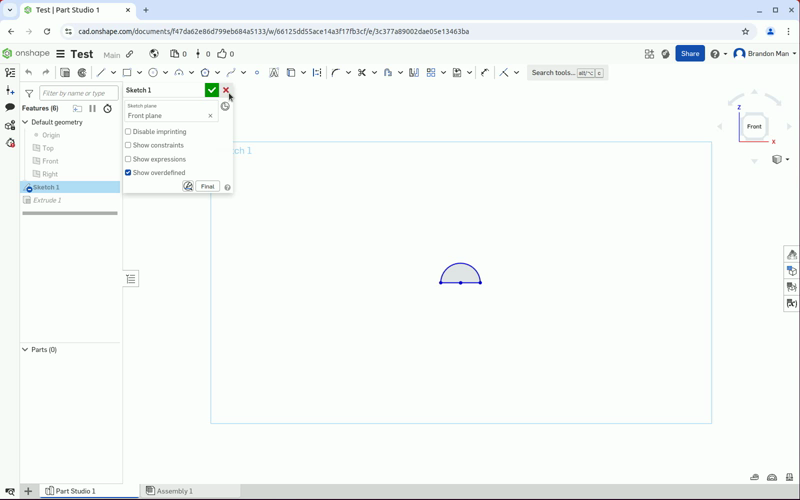
click(229, 92)
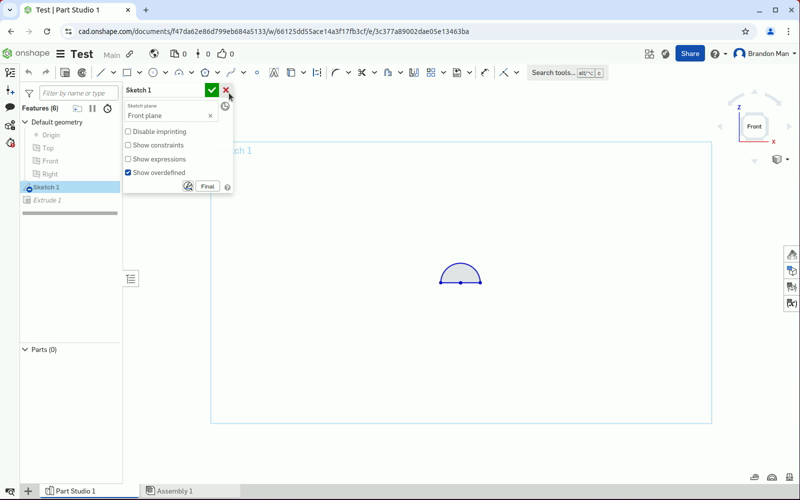
key(shift+s)
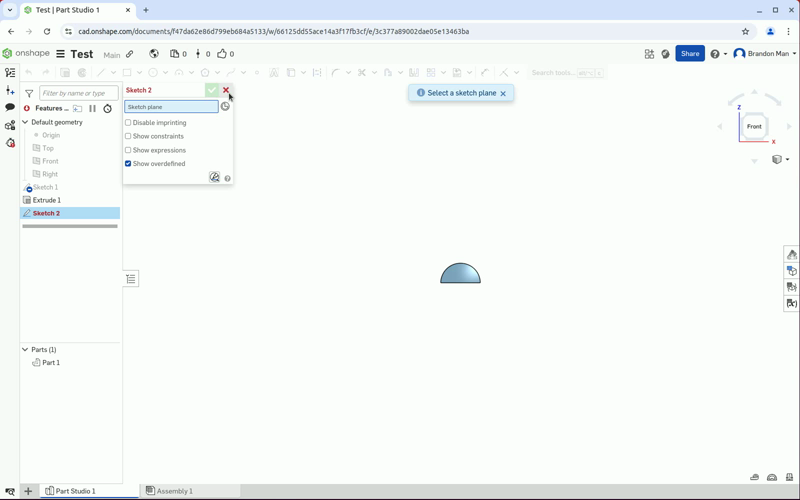
mouse_move(73, 163)
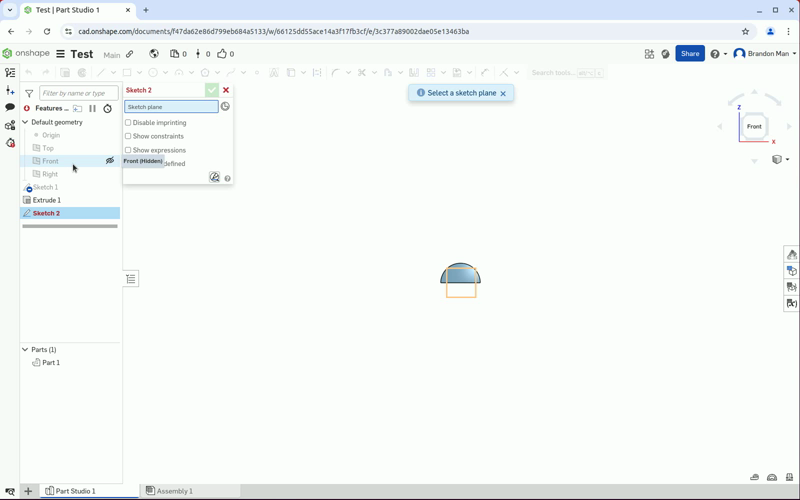
click(73, 163)
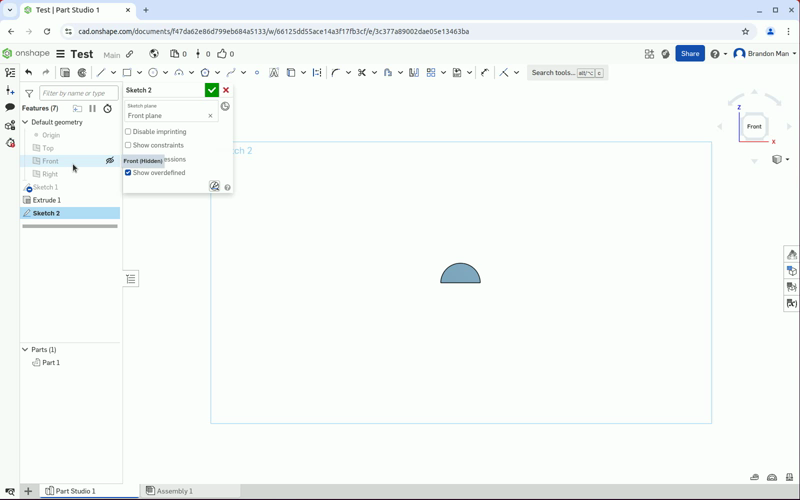
mouse_move(73, 352)
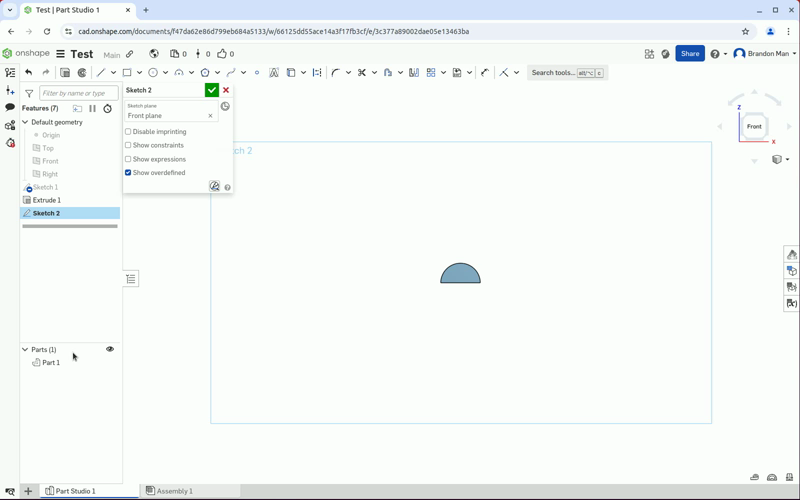
key(y)
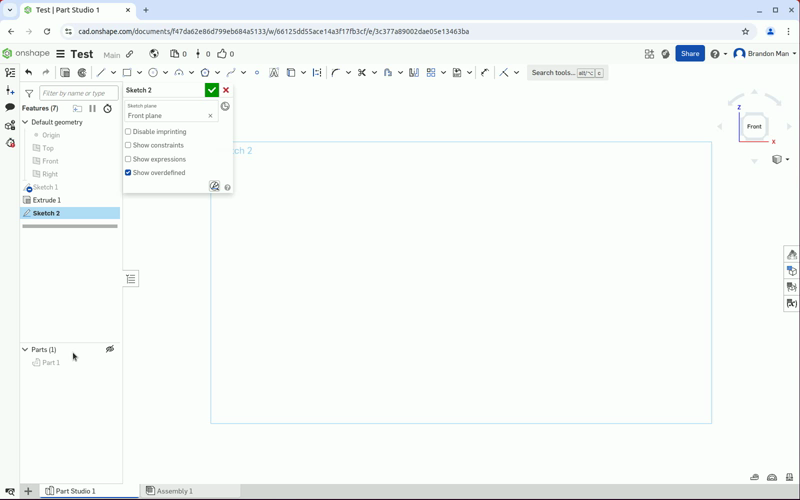
key(a)
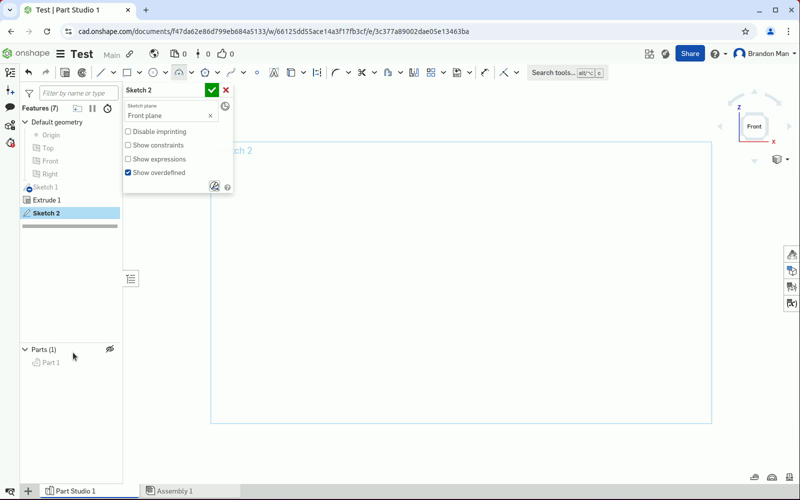
key_down(shift)
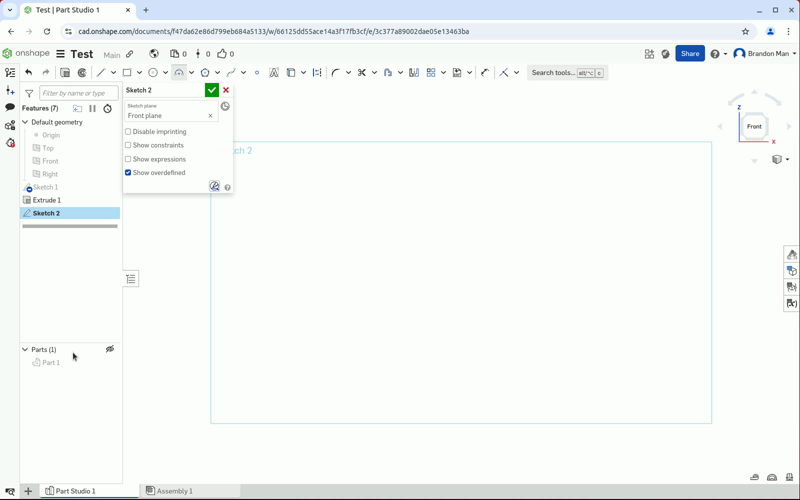
mouse_move(440, 282)
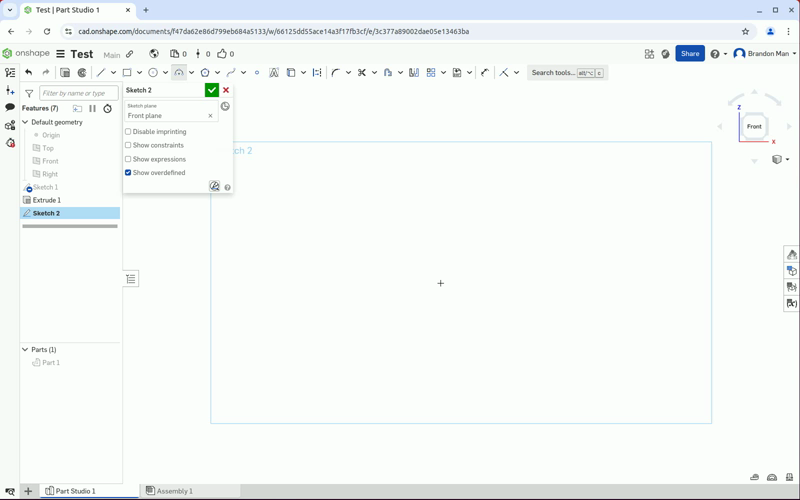
click(440, 282)
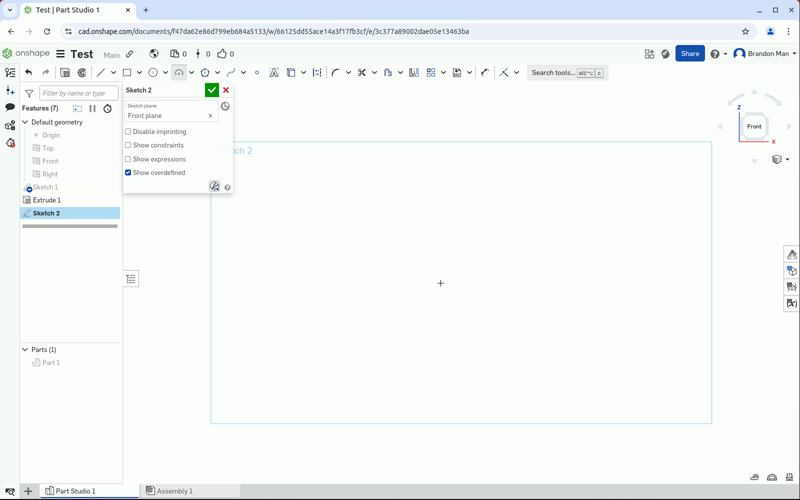
key_up(shift)
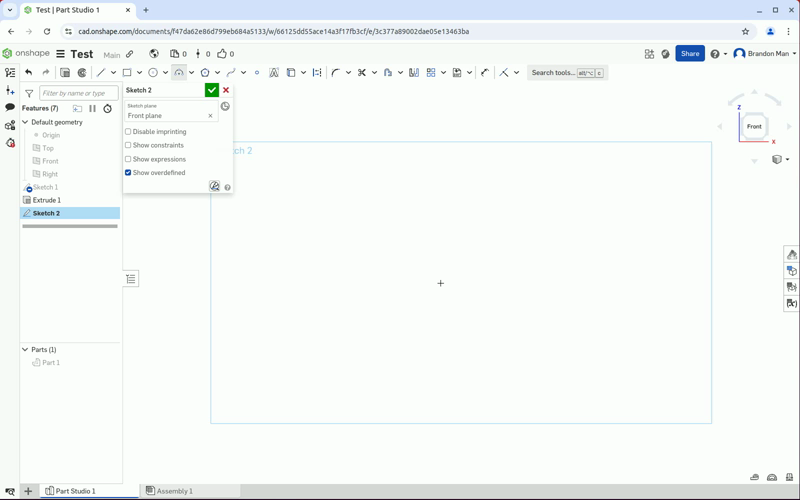
key_down(shift)
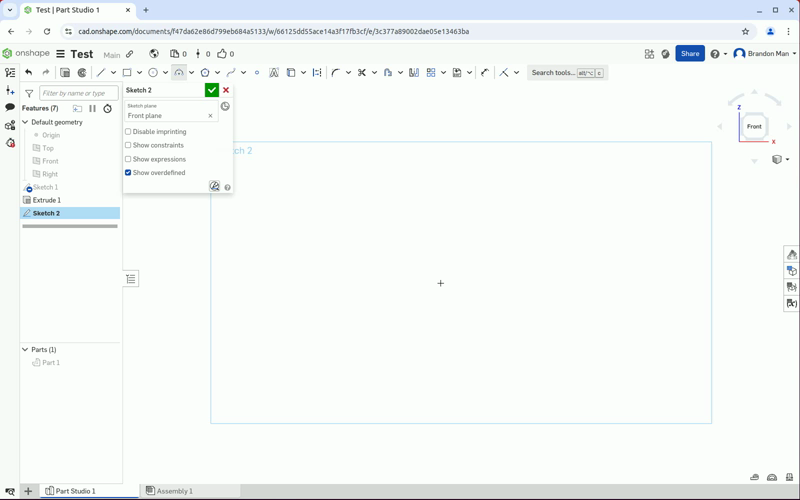
mouse_move(480, 282)
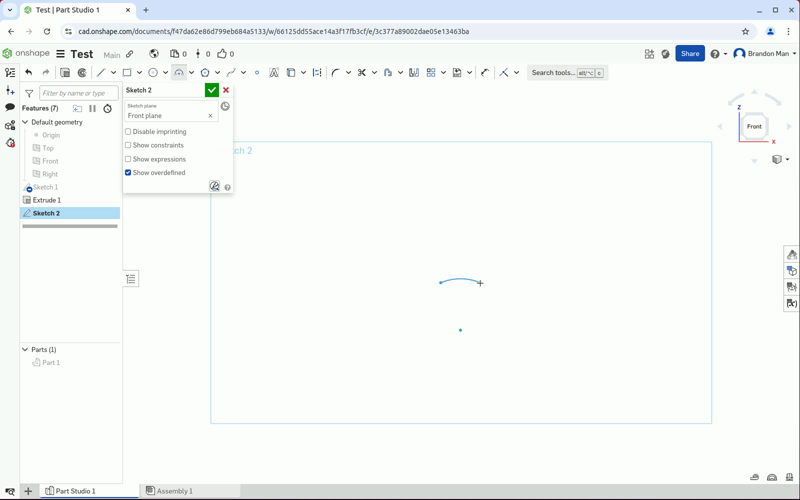
click(480, 282)
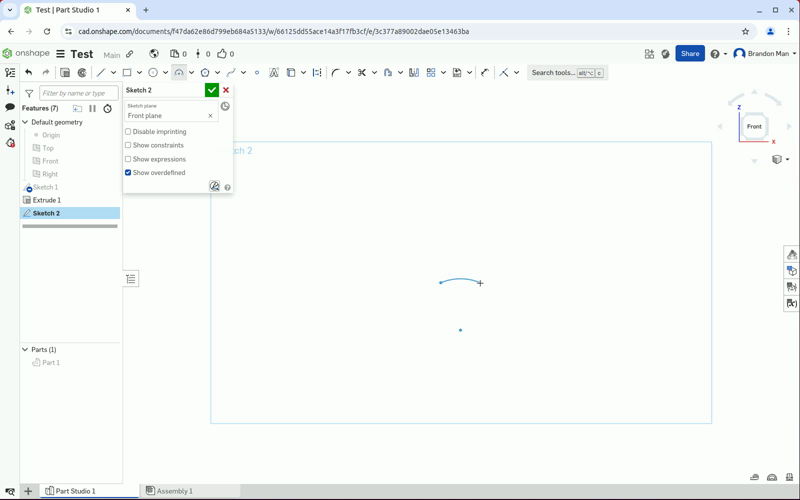
mouse_move(460, 302)
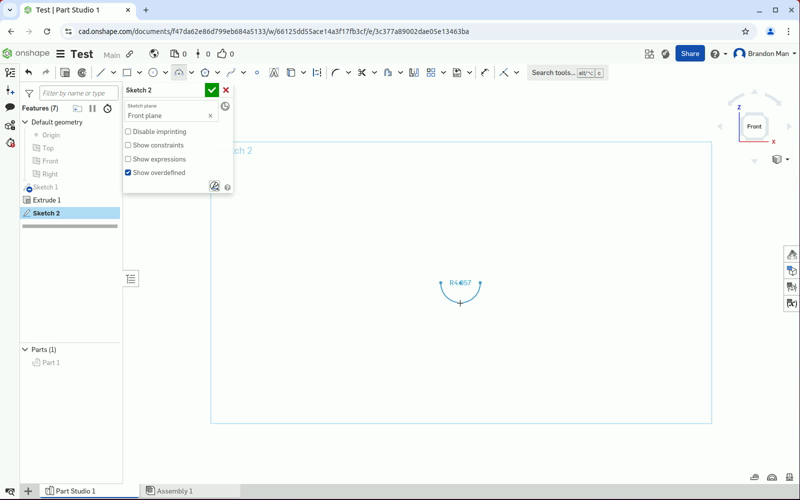
click(460, 302)
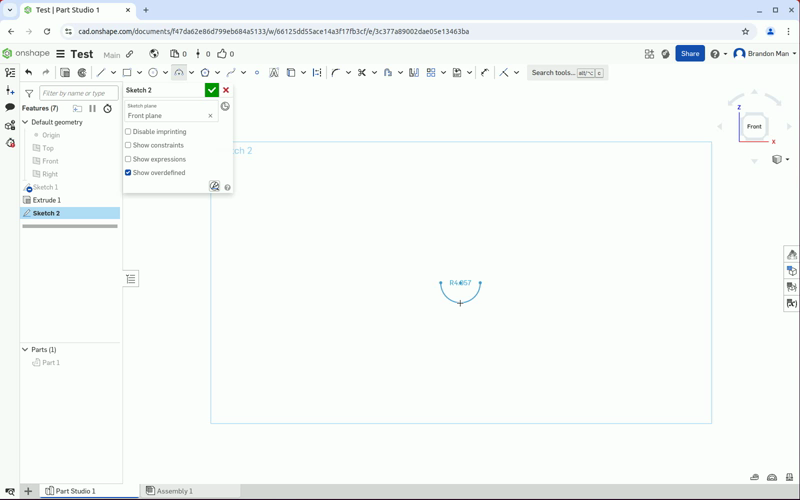
key_up(shift)
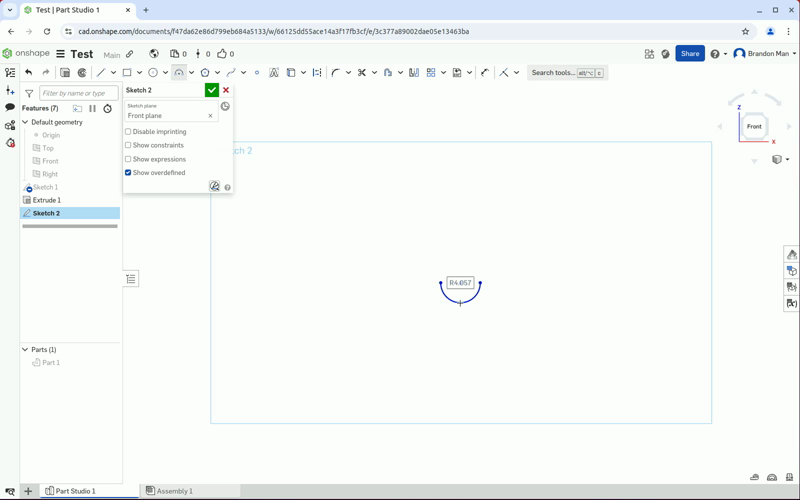
key(esc)
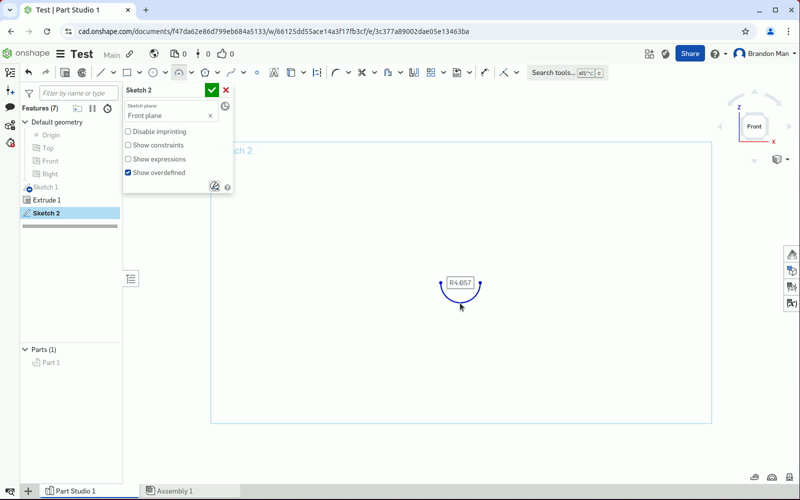
key(l)
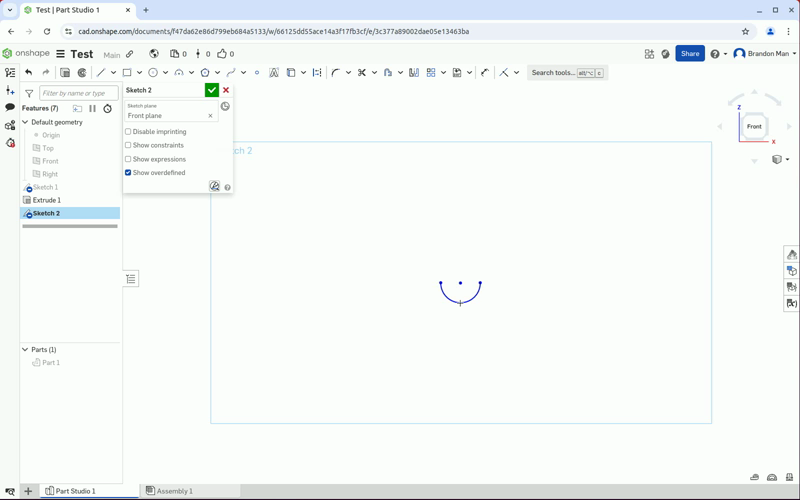
mouse_move(480, 282)
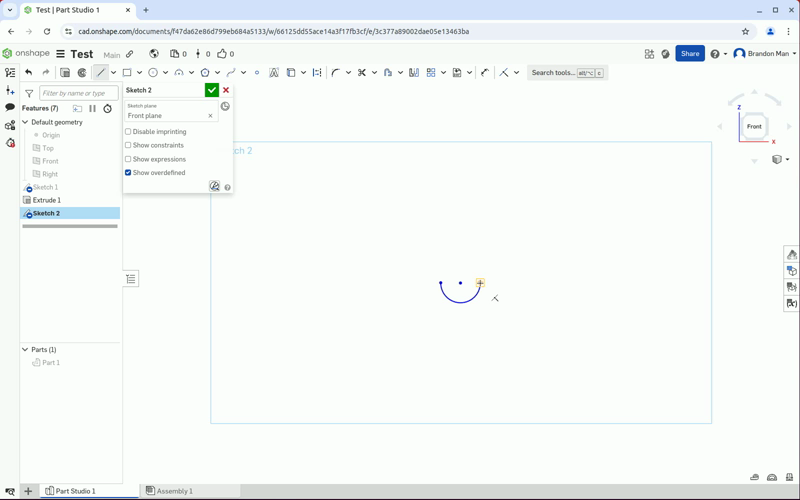
click(480, 282)
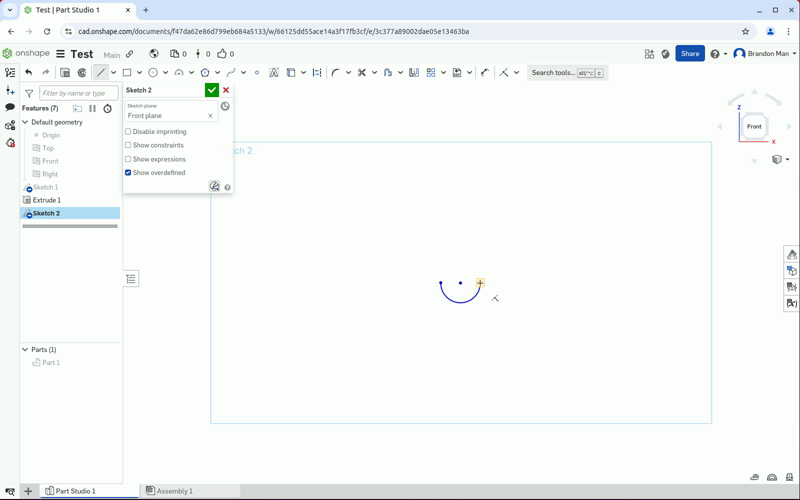
key_down(shift)
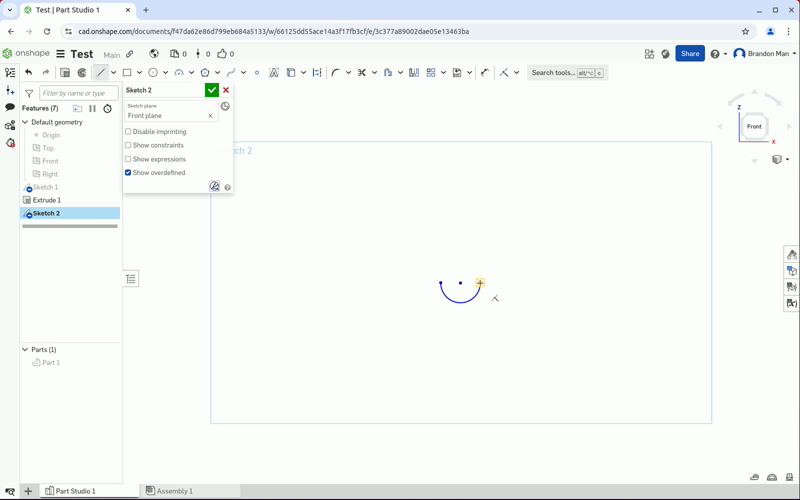
mouse_move(510, 282)
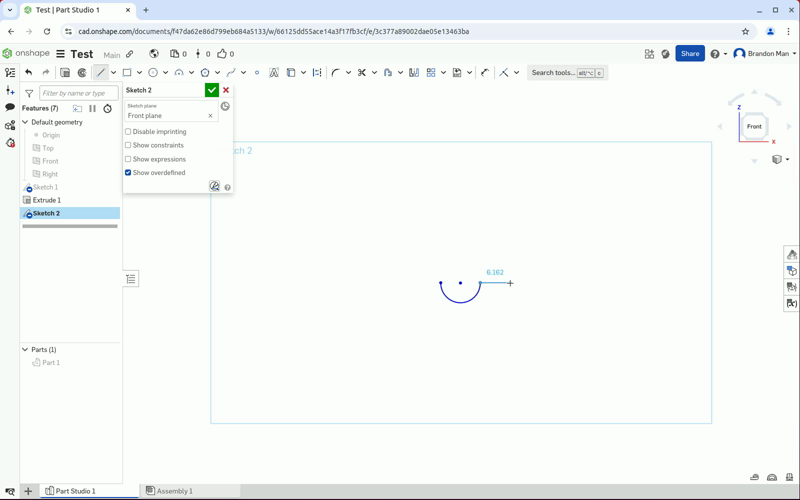
mouse_move(460, 282)
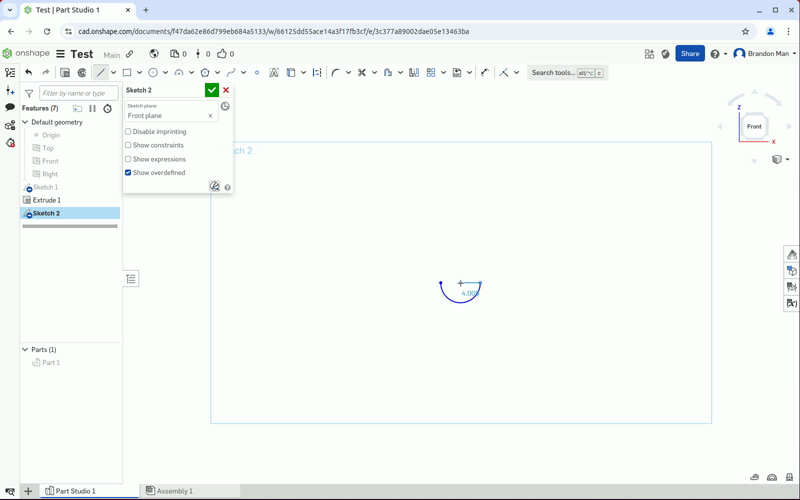
click(460, 282)
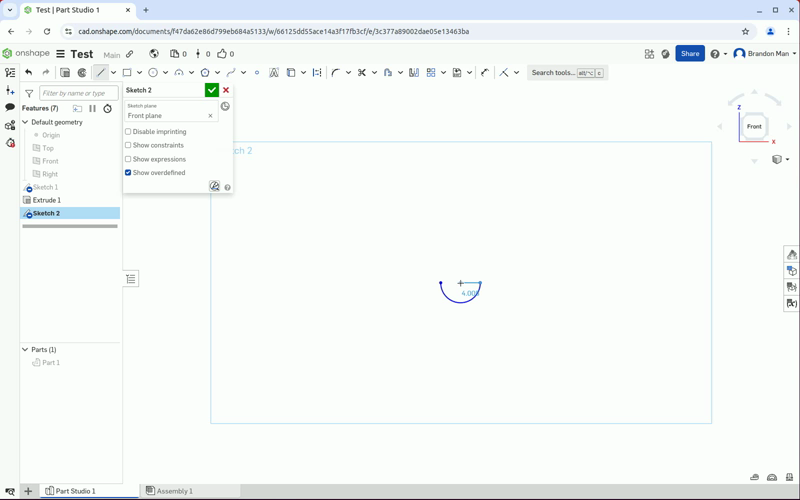
key_up(shift)
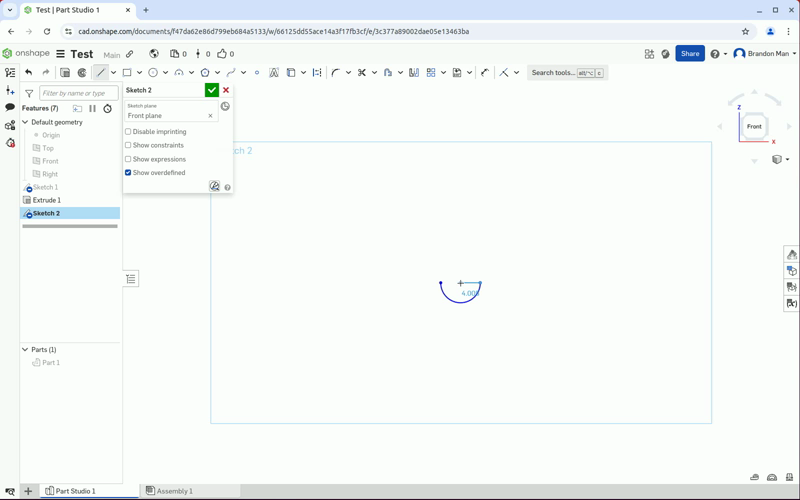
mouse_move(490, 282)
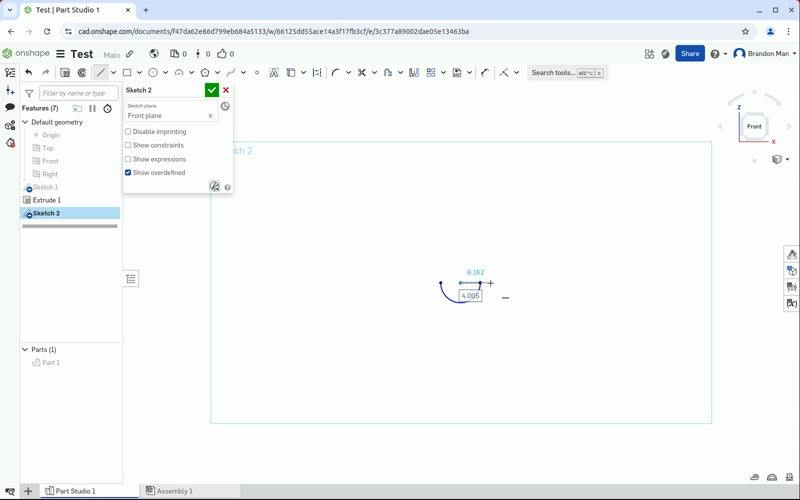
key_down(shift)
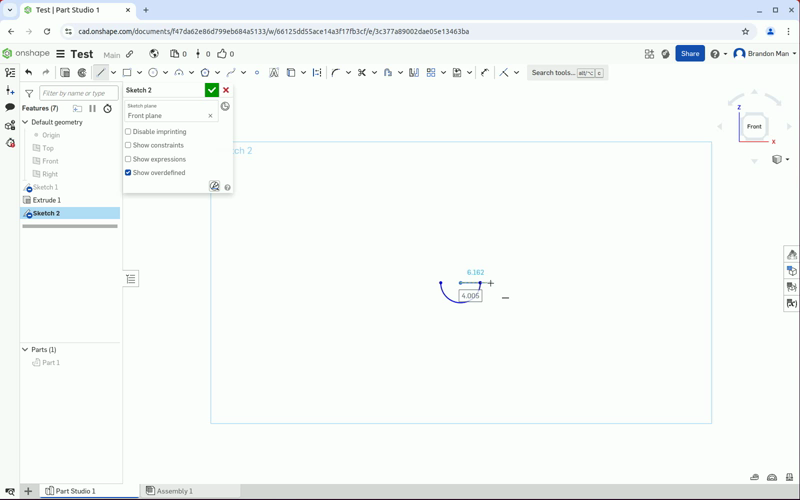
mouse_move(440, 282)
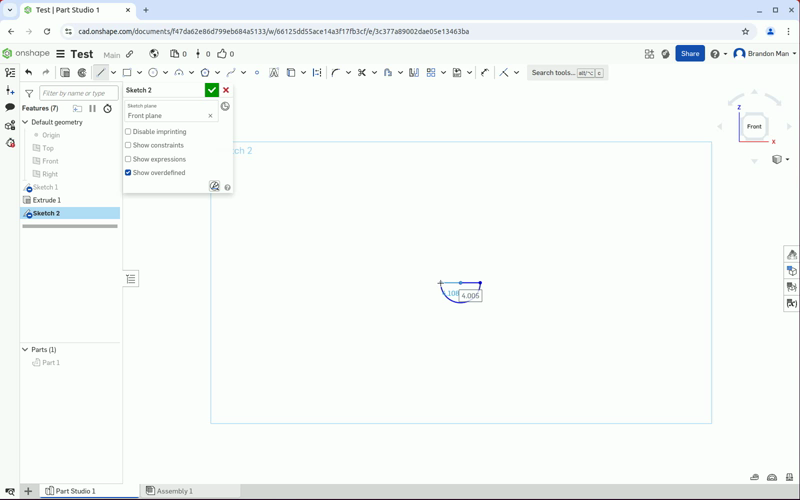
key_up(shift)
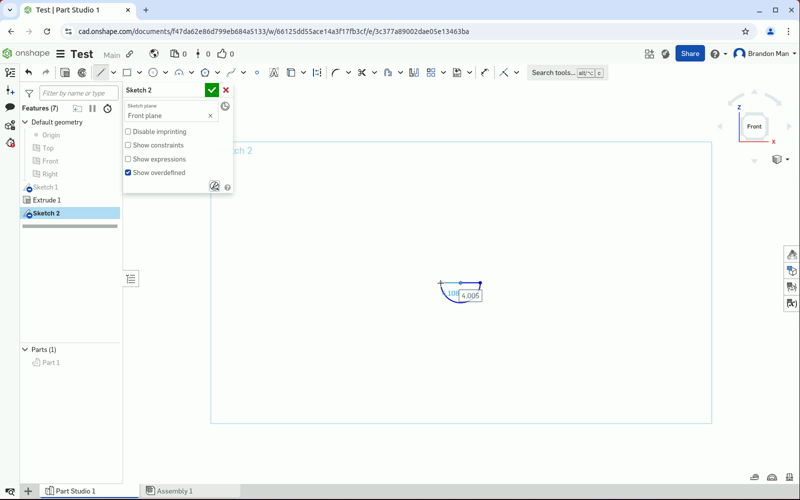
click(440, 282)
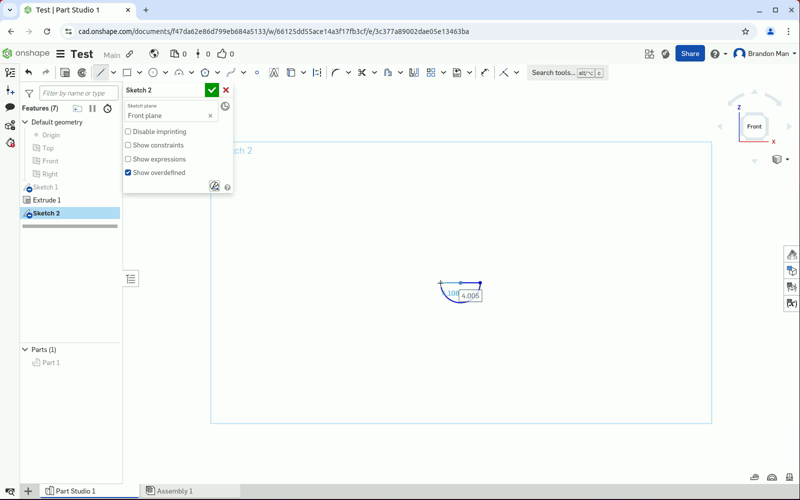
key(esc)
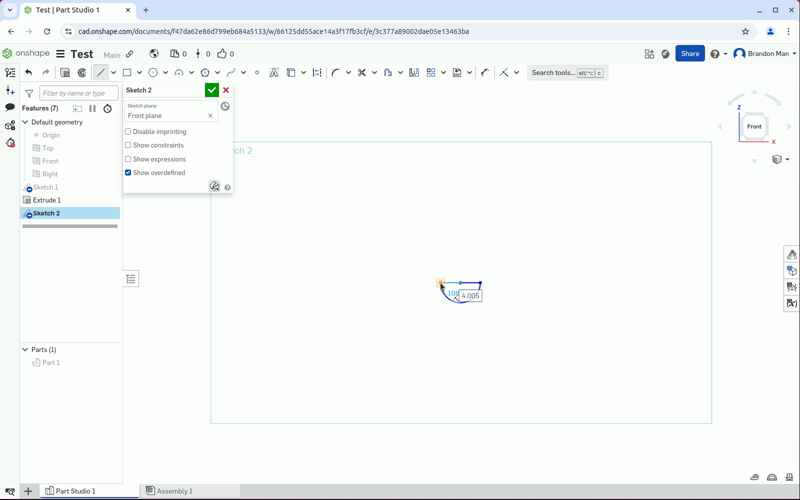
mouse_move(461, 301)
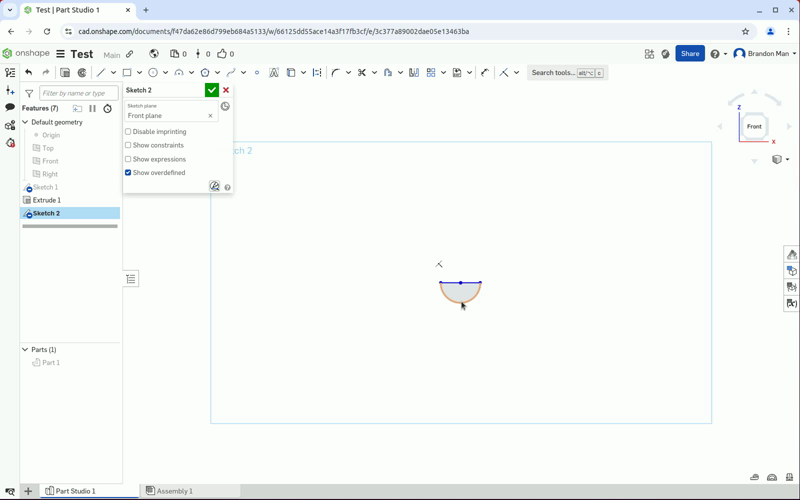
scroll(6)
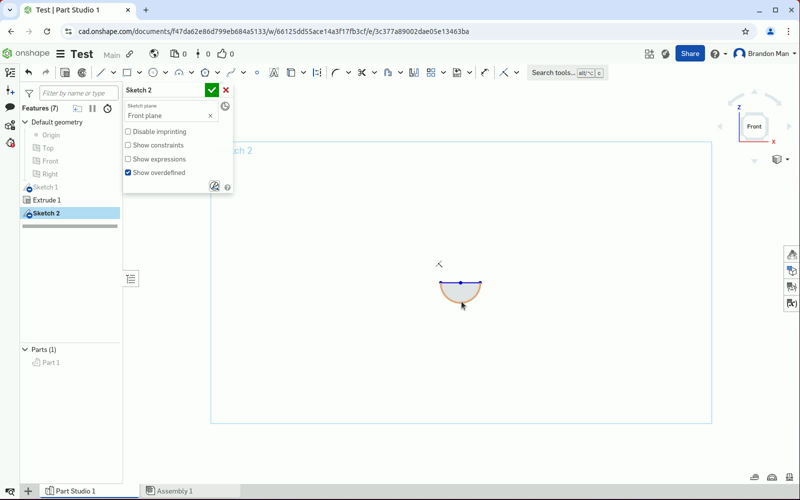
scroll(6)
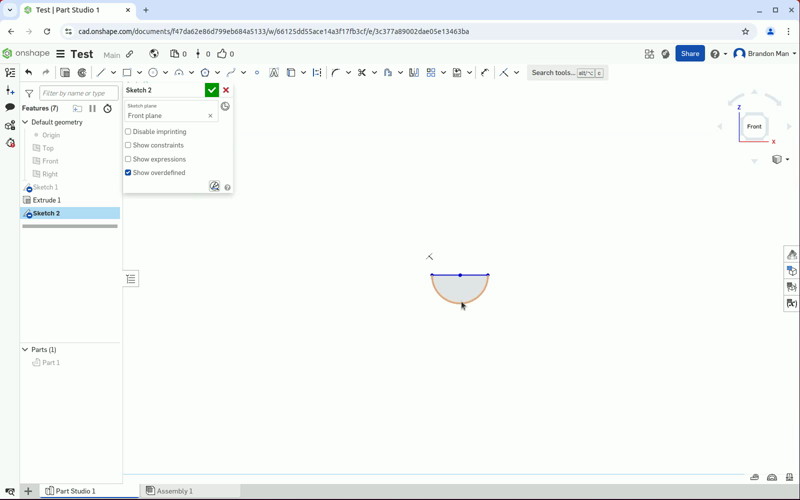
scroll(6)
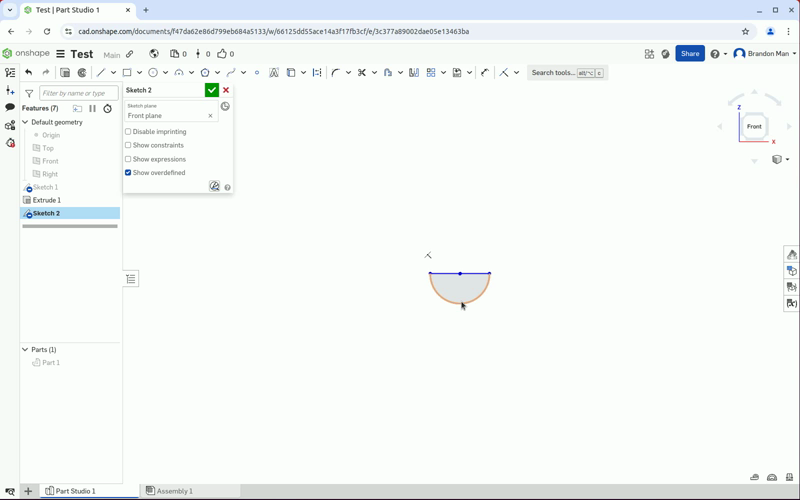
scroll(6)
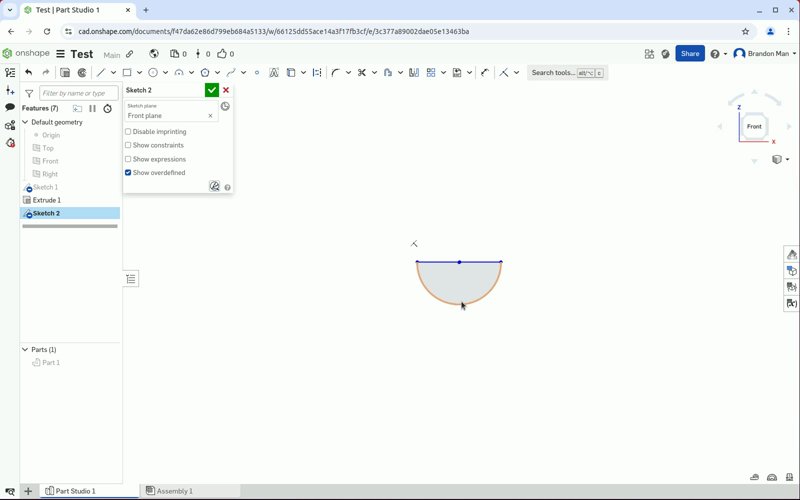
scroll(6)
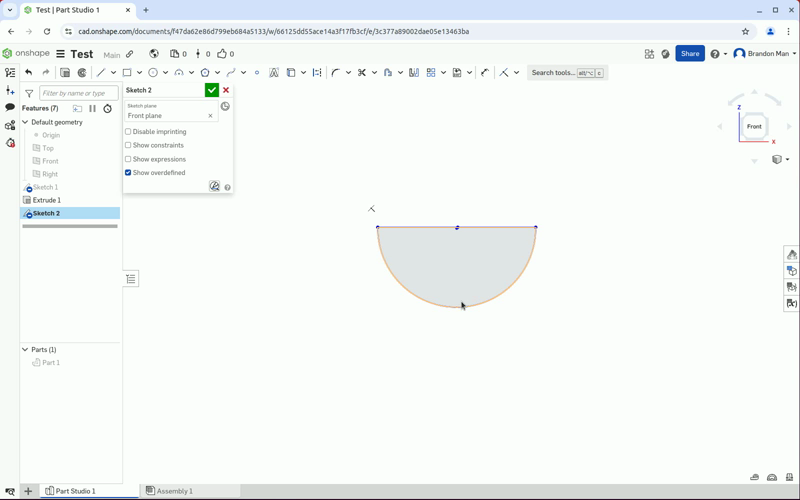
scroll(6)
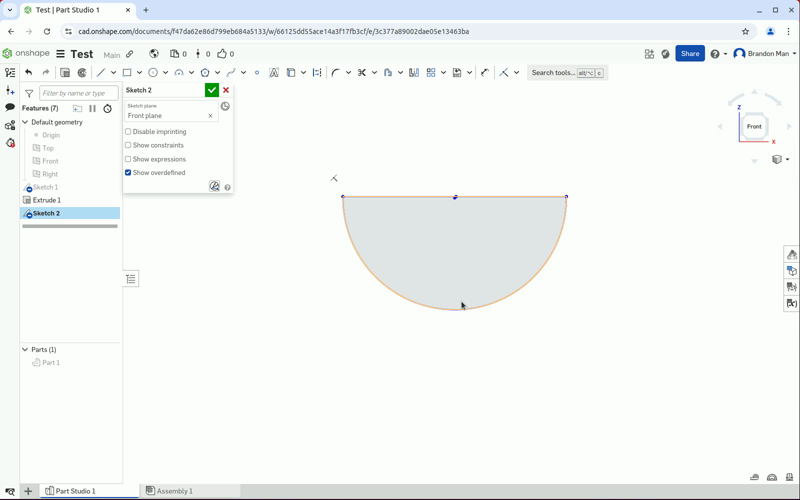
scroll(6)
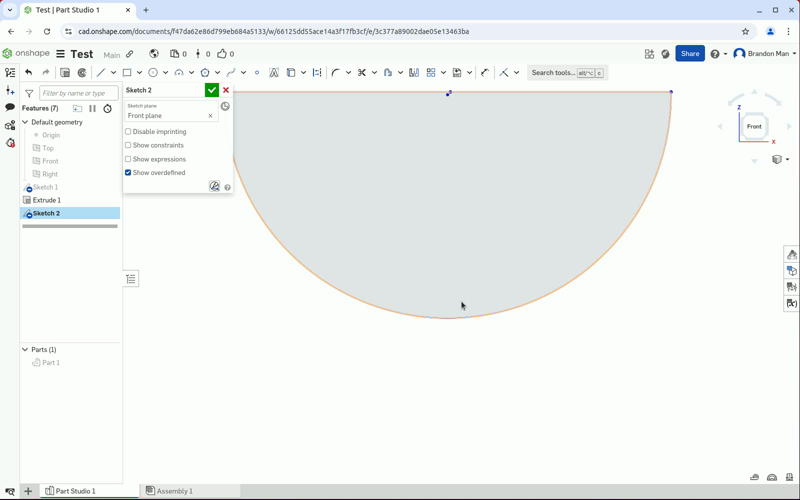
click(461, 301)
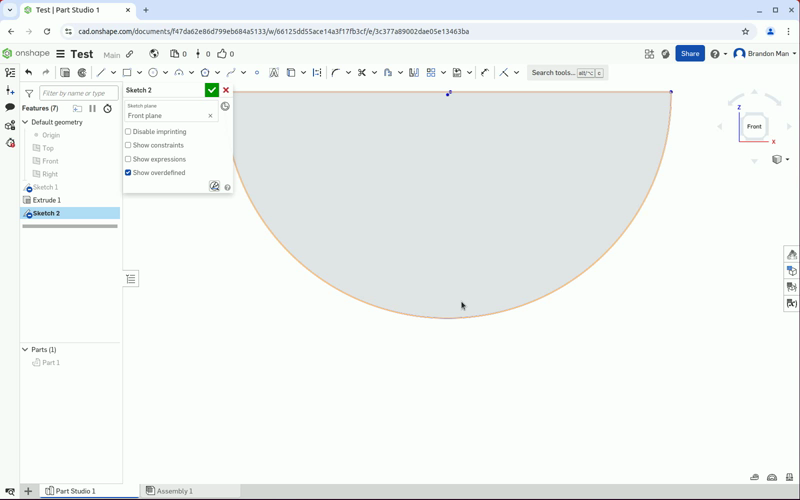
scroll(-6)
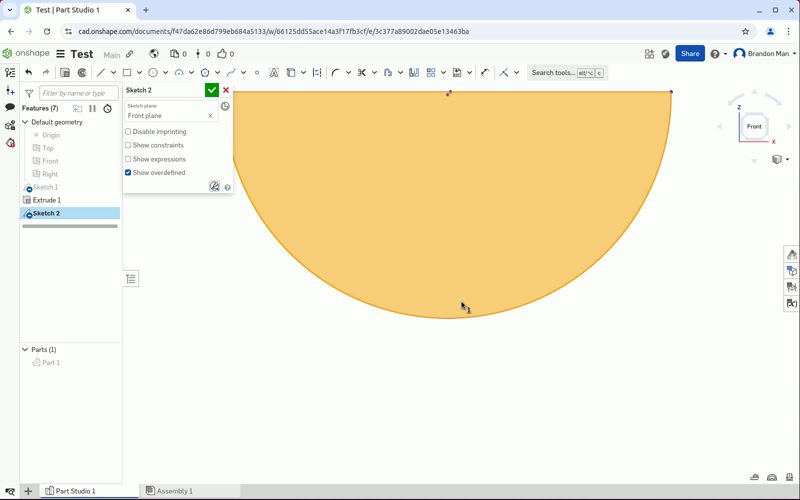
scroll(-6)
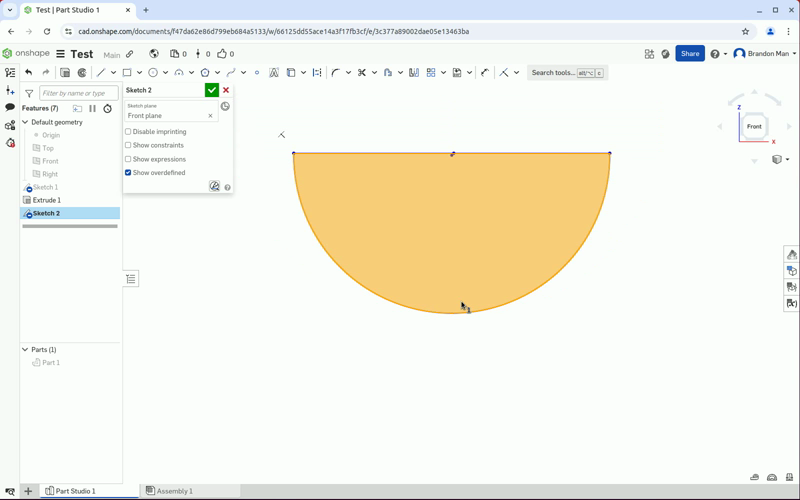
scroll(-6)
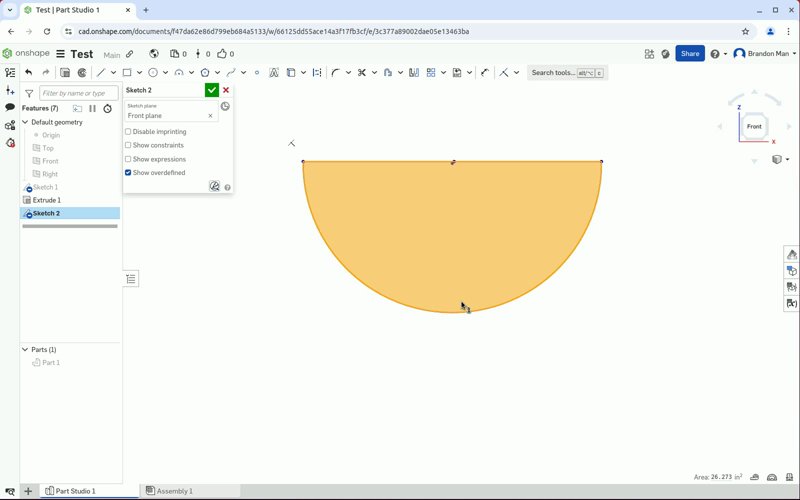
scroll(-6)
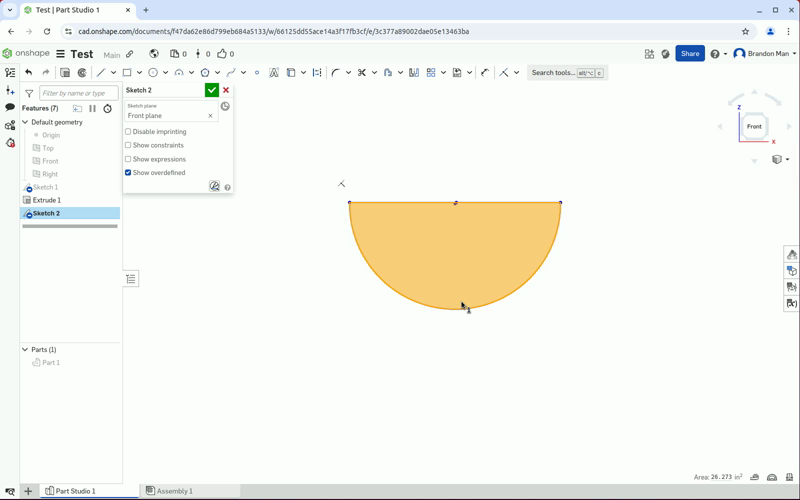
scroll(-6)
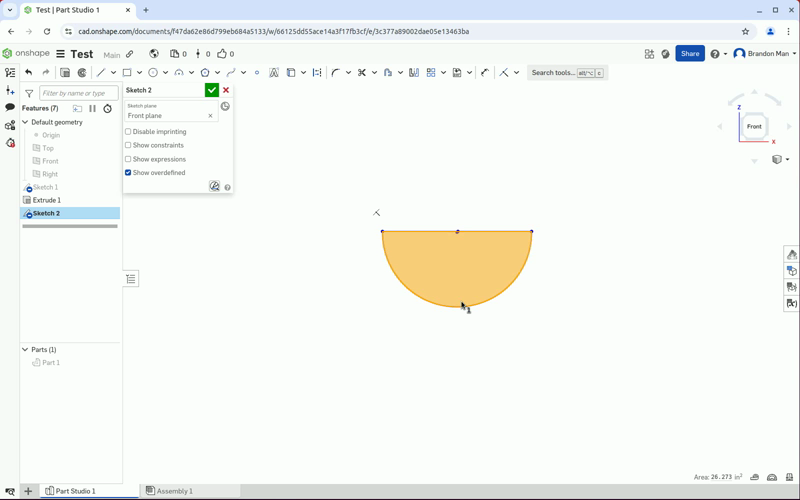
scroll(-6)
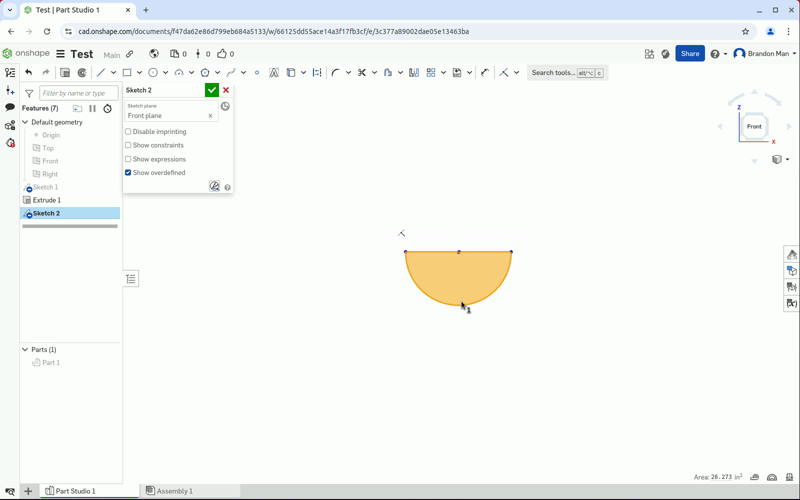
scroll(-6)
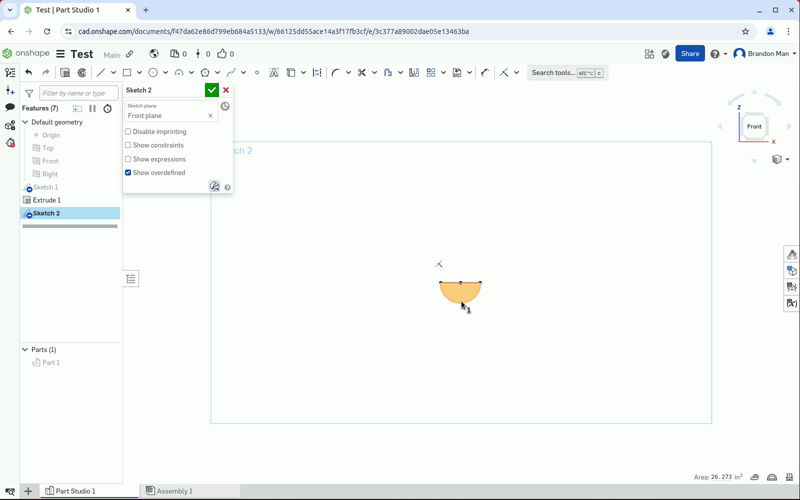
mouse_move(73, 352)
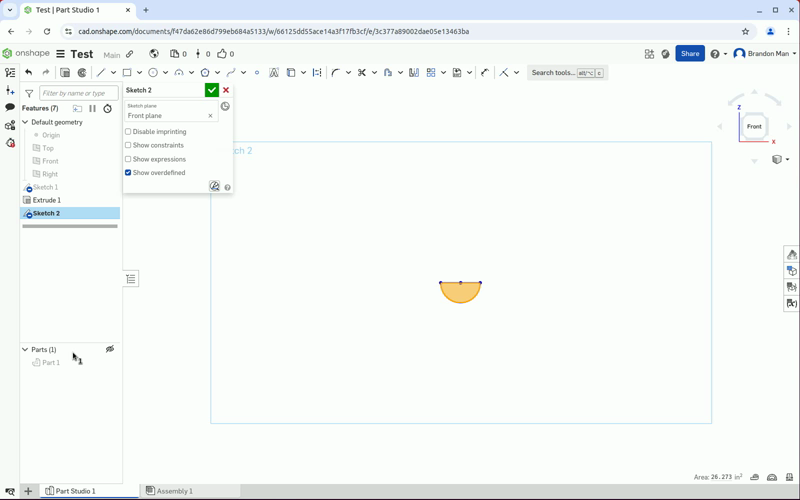
key(shift+y)
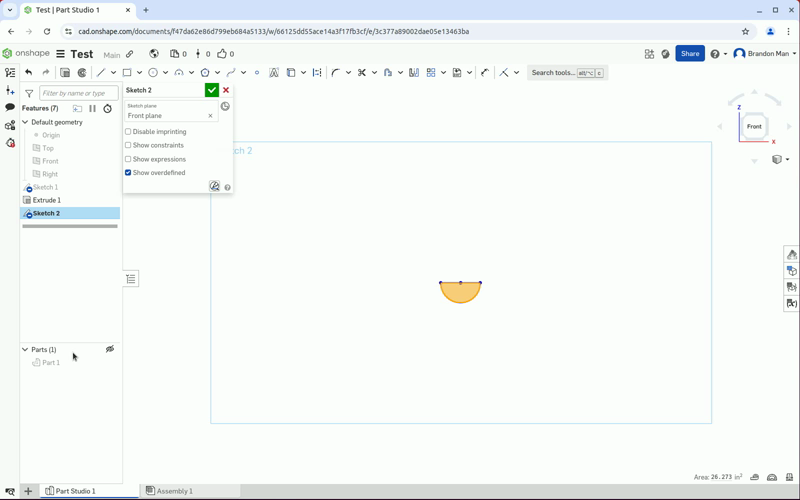
key(shift+e)
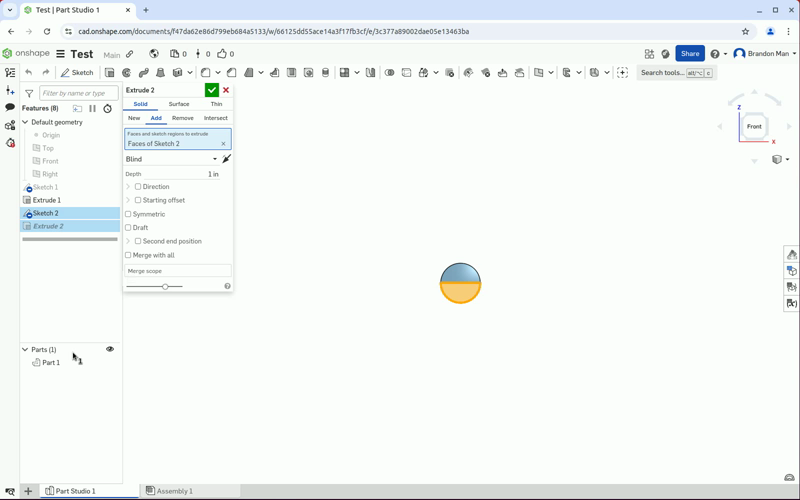
mouse_move(143, 106)
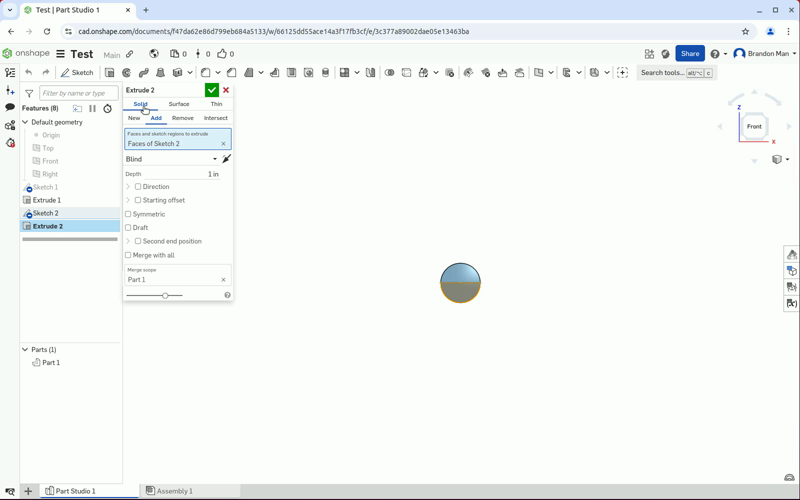
click(143, 106)
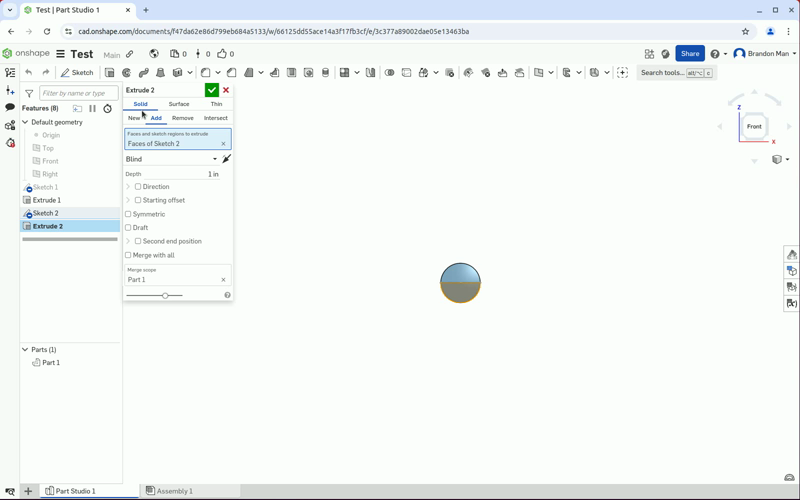
mouse_move(137, 120)
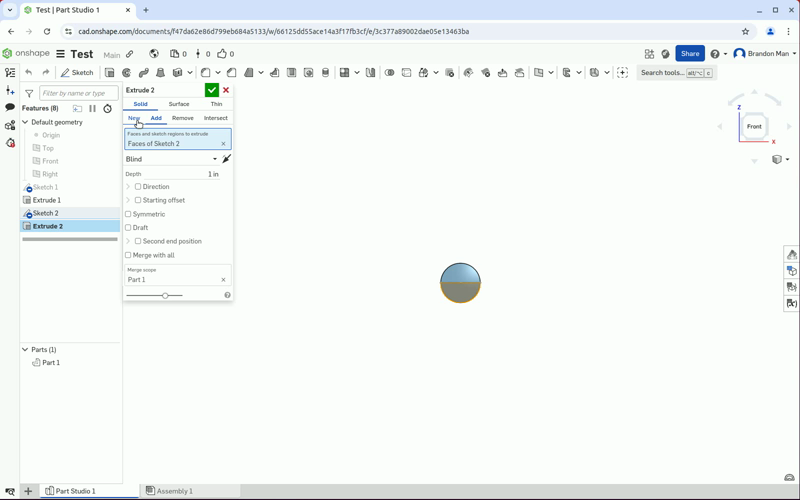
click(137, 120)
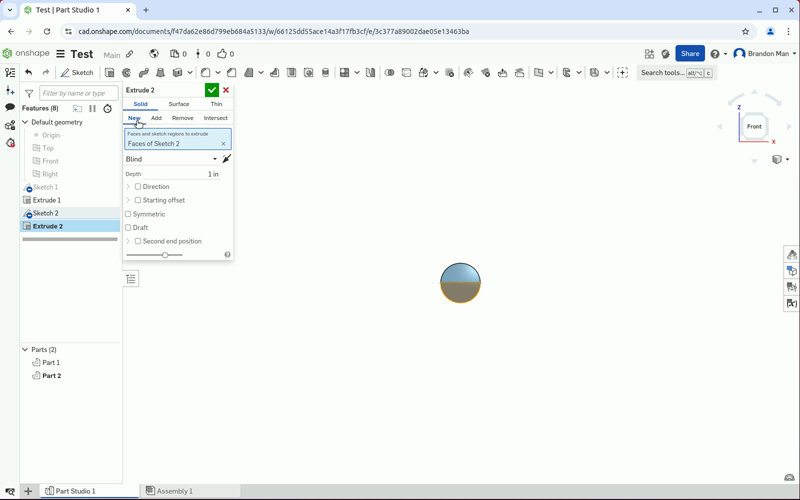
key(tab, 4)
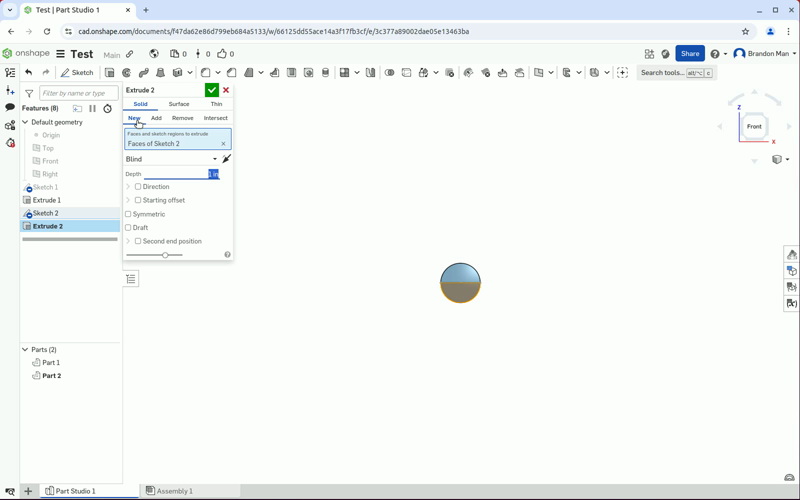
text(0.963)
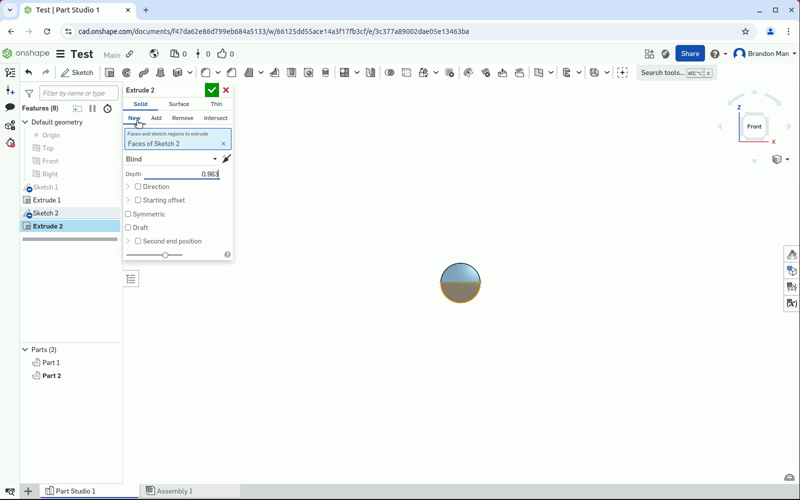
key(enter)
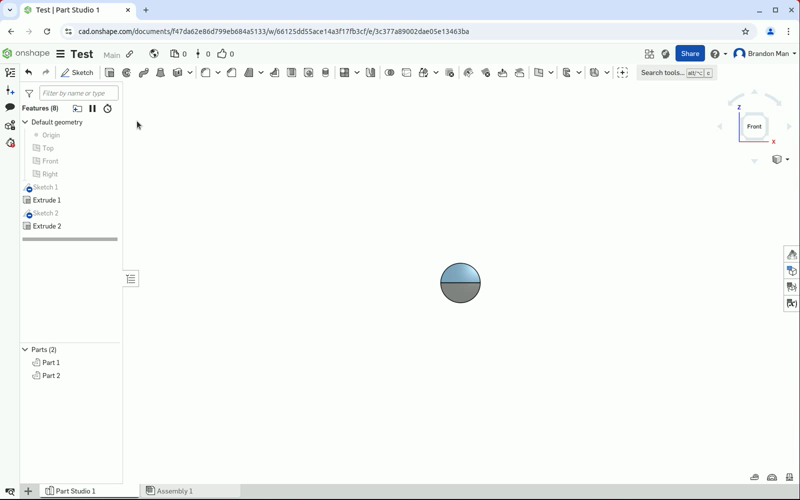
key(shift+h)
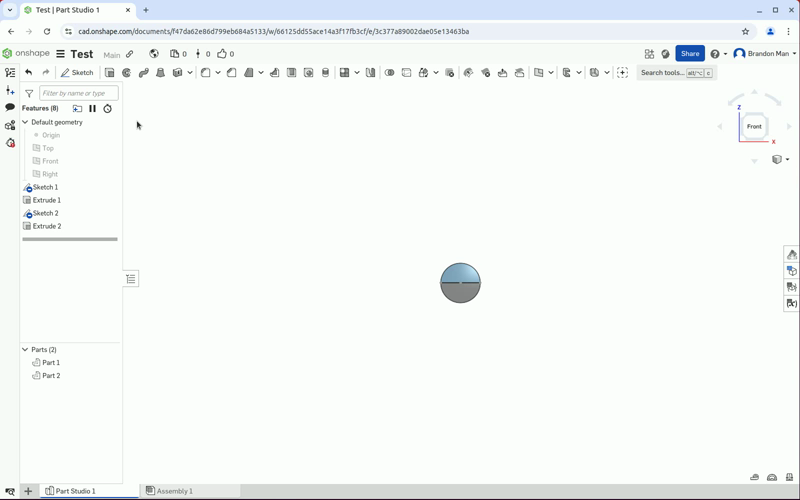
key(shift+h)
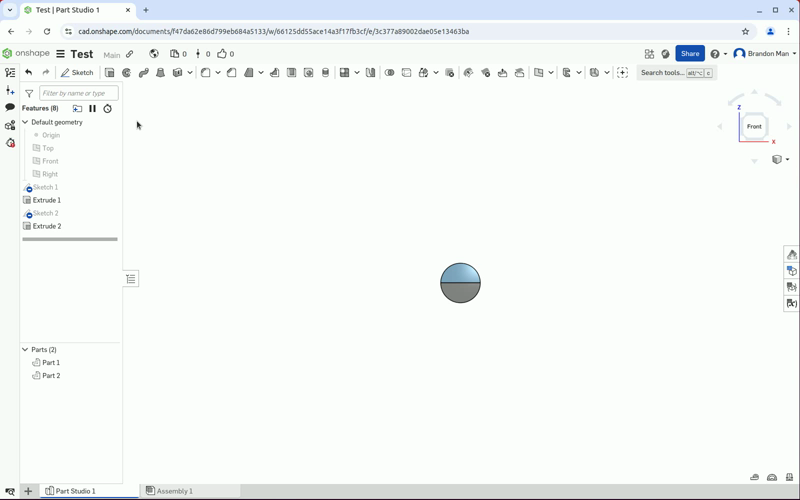
mouse_move(73, 189)
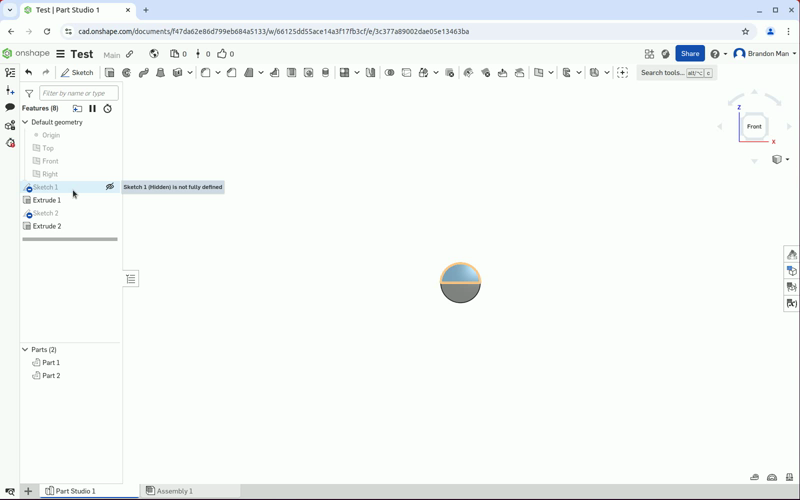
click(73, 189)
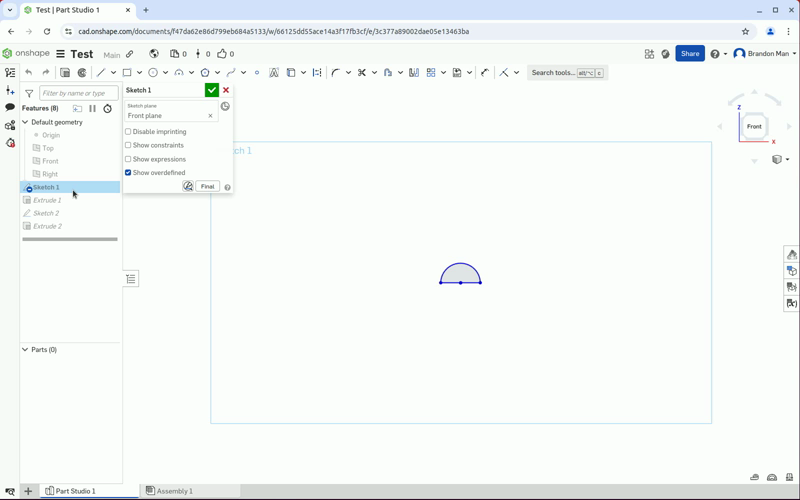
mouse_move(229, 92)
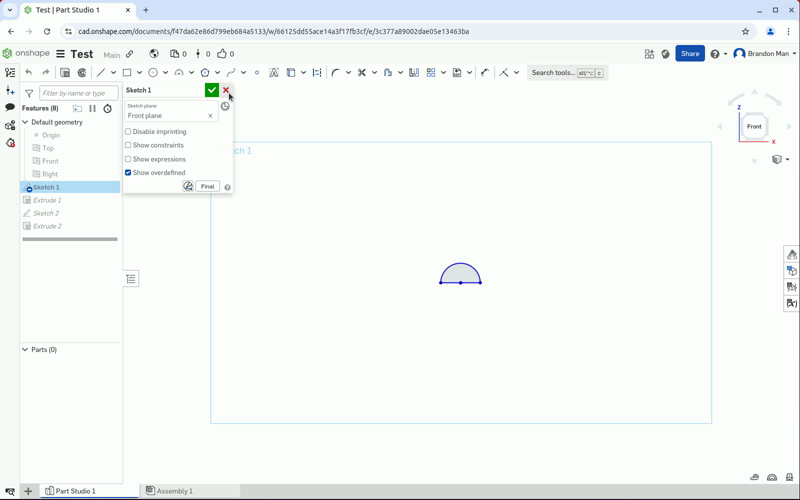
click(229, 92)
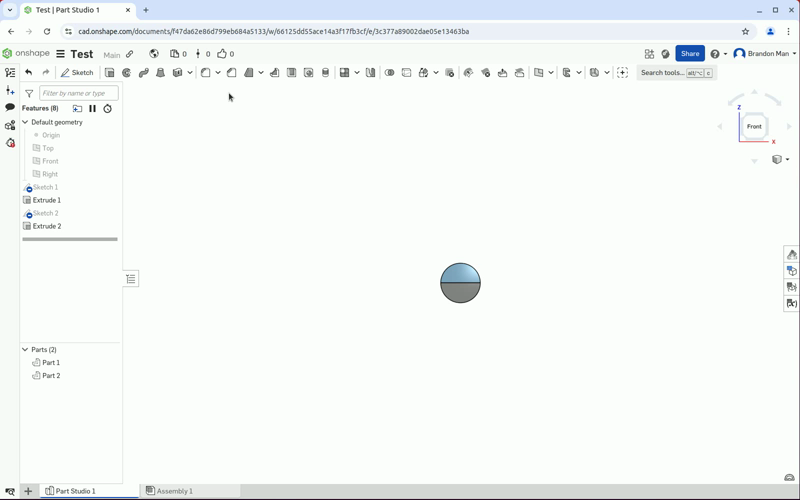
mouse_move(541, 75)
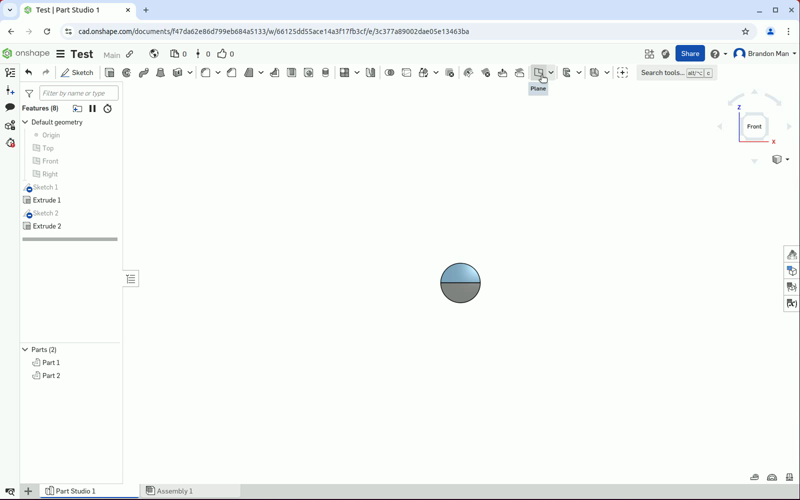
click(541, 75)
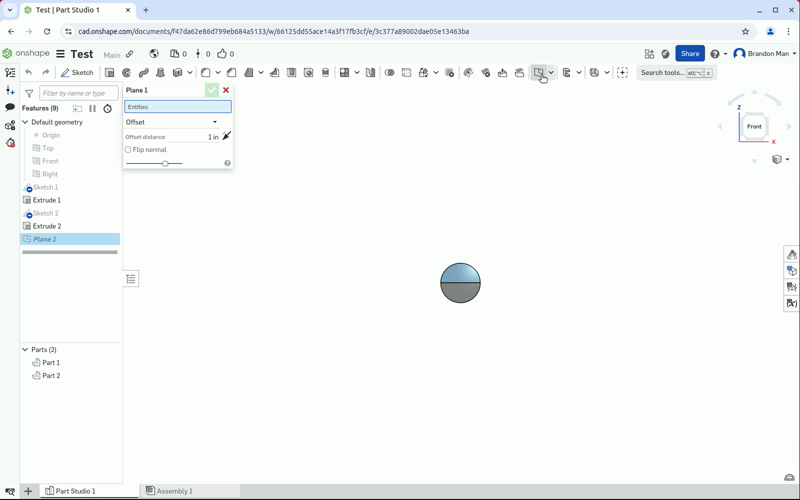
mouse_move(73, 163)
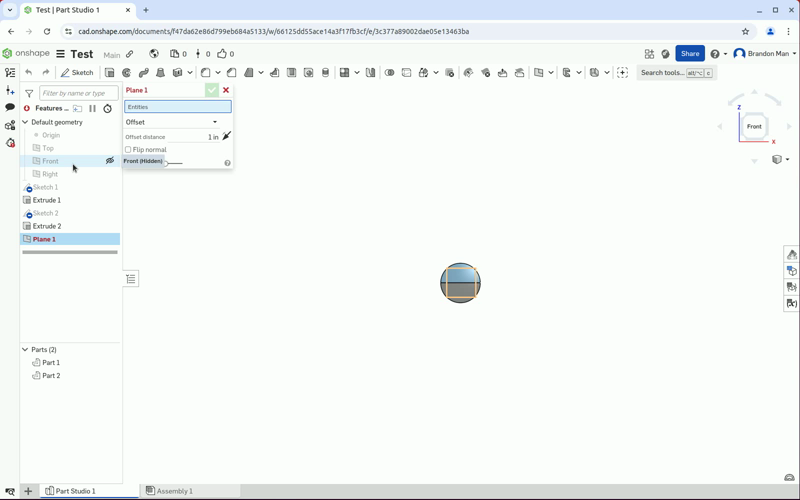
click(73, 163)
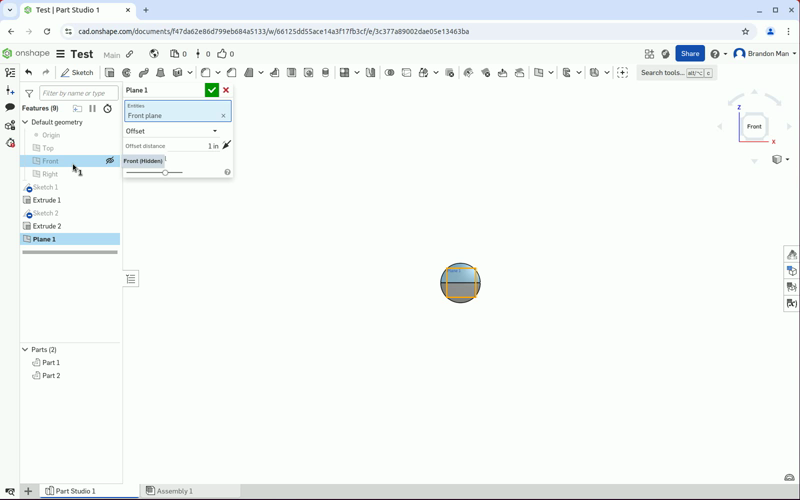
key(tab, 2)
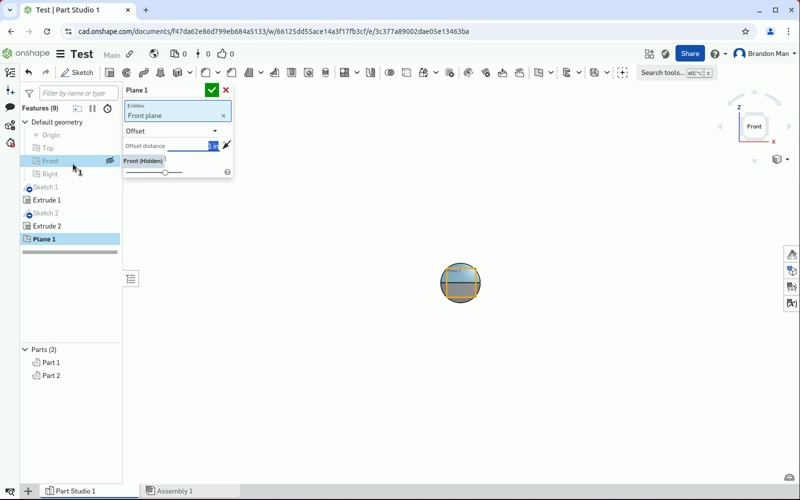
text(0.955)
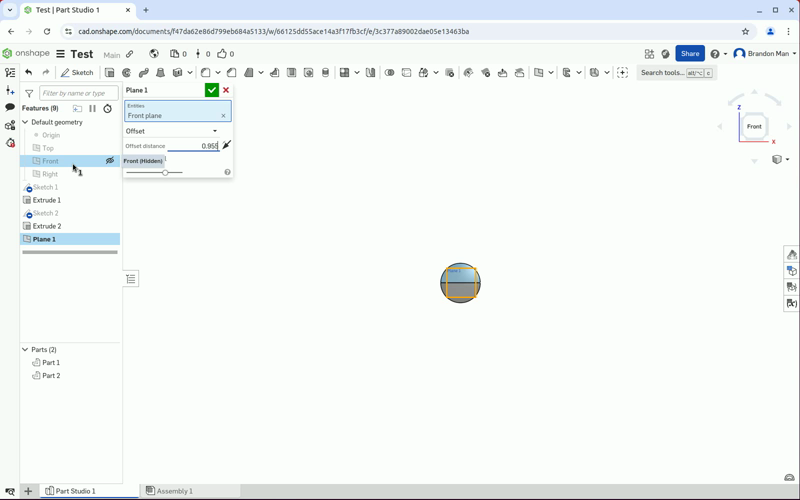
key(enter, 2)
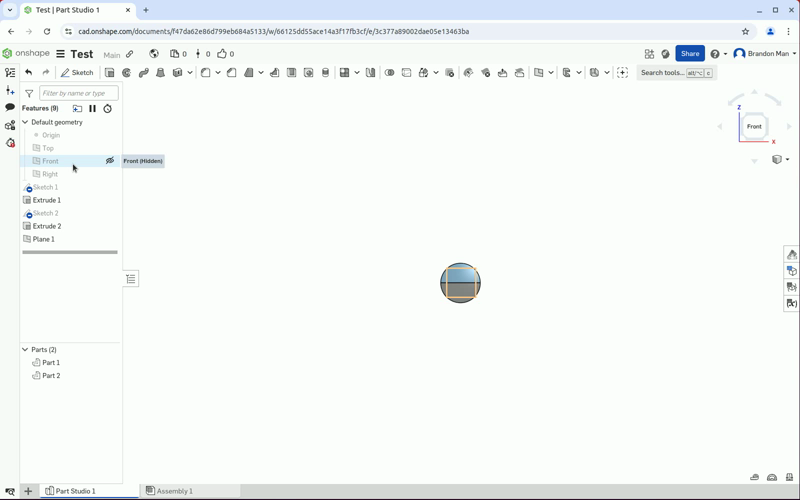
key(shift+s)
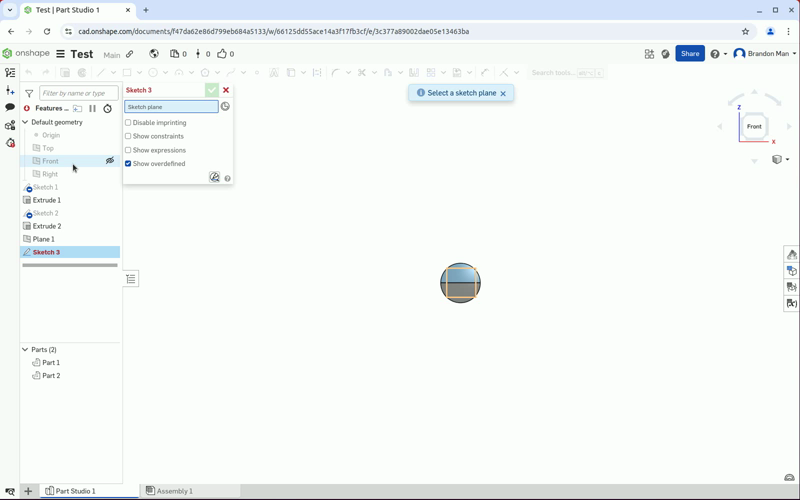
mouse_move(73, 241)
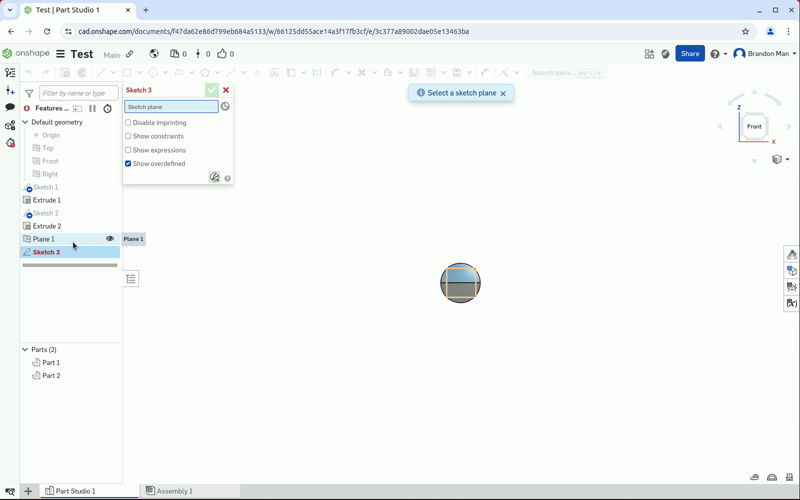
click(73, 241)
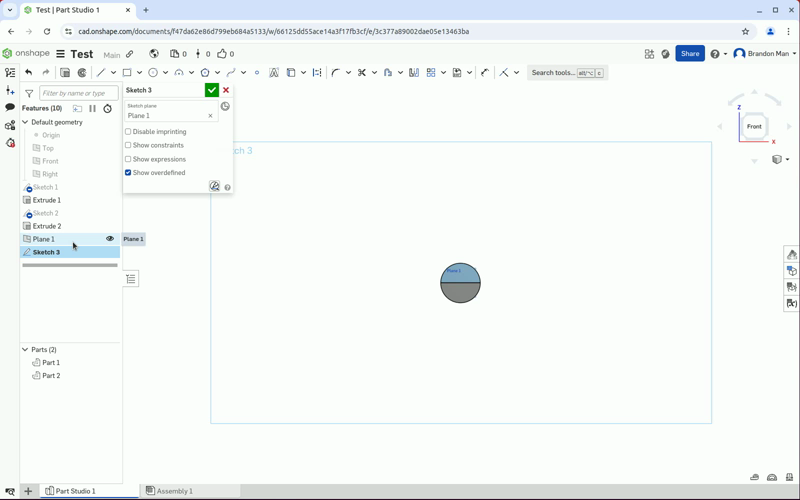
mouse_move(73, 352)
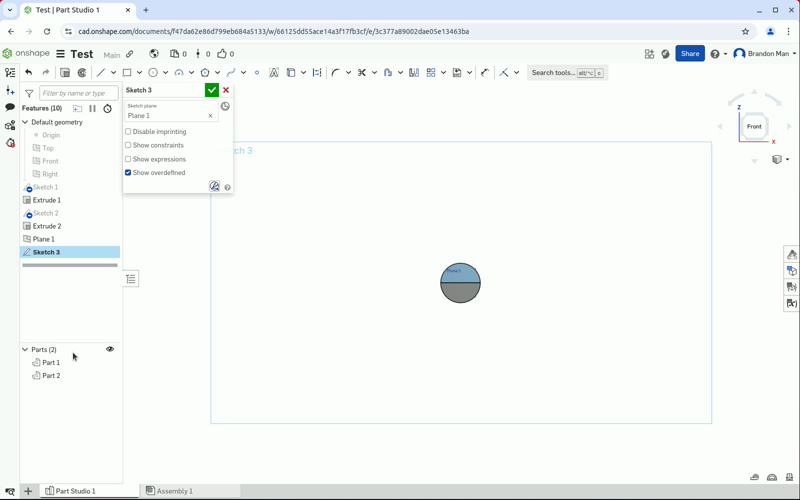
key(y)
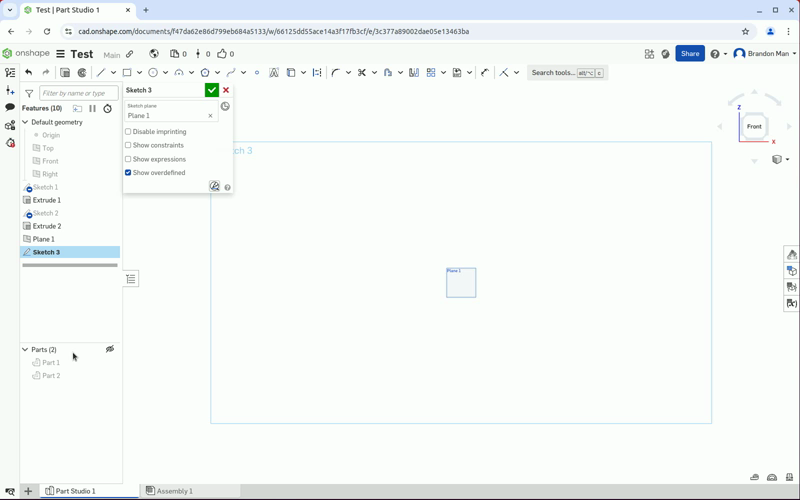
key(c)
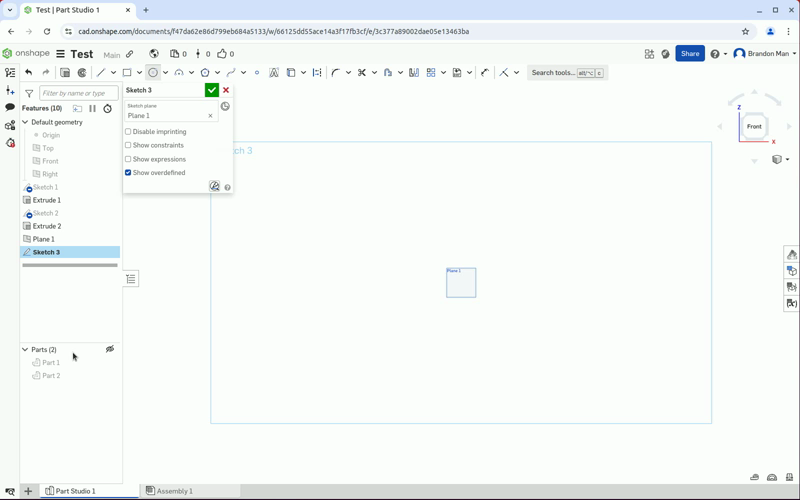
key_down(shift)
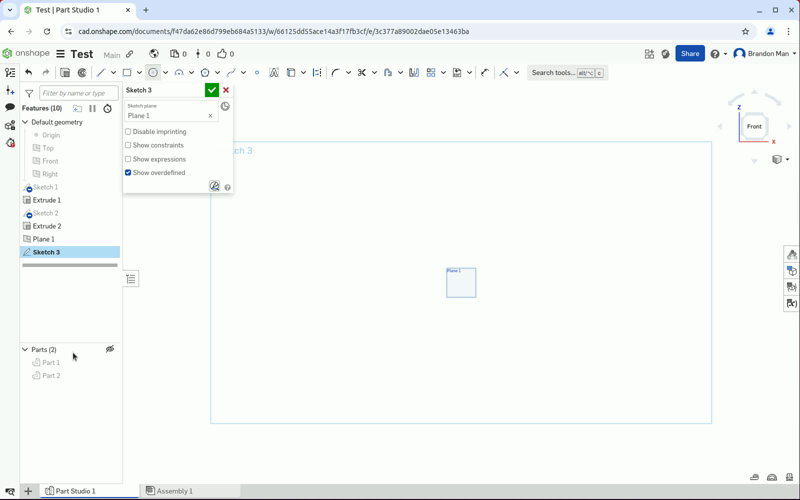
mouse_move(460, 282)
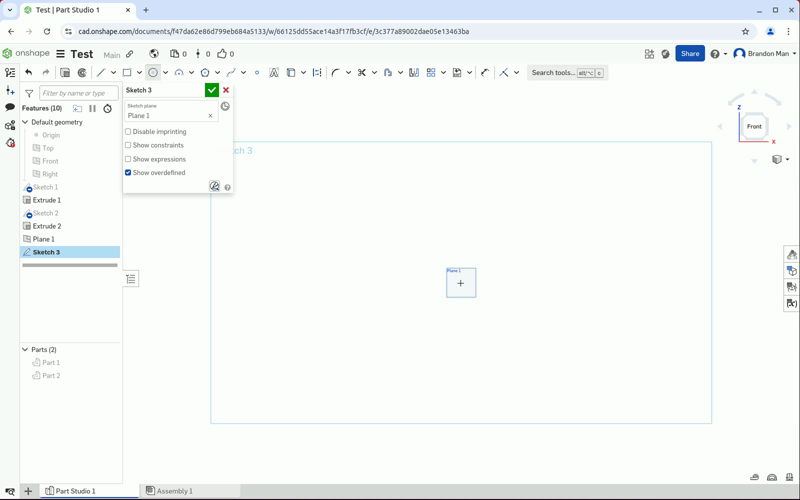
click(460, 282)
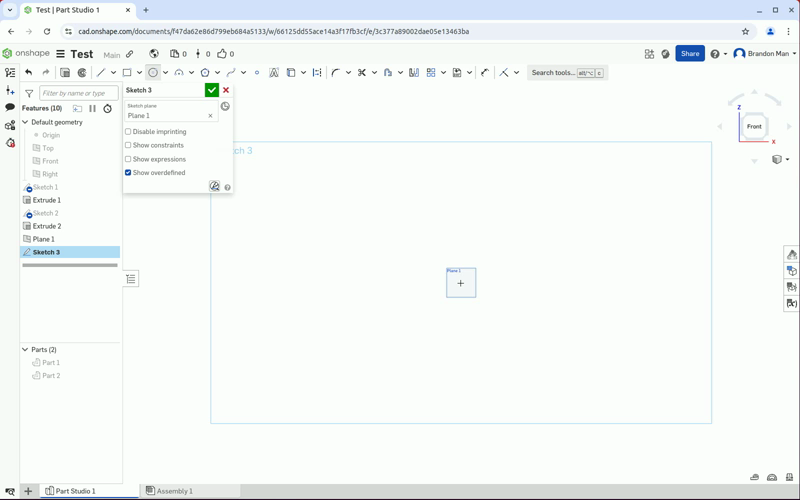
key_up(shift)
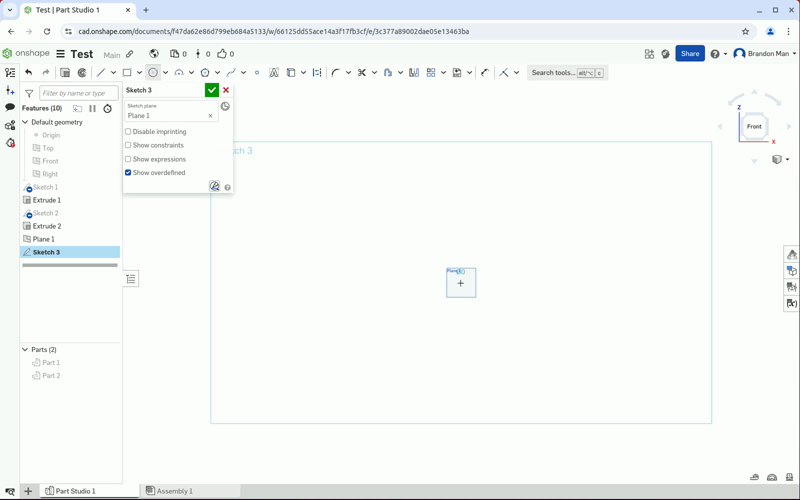
mouse_move(467, 282)
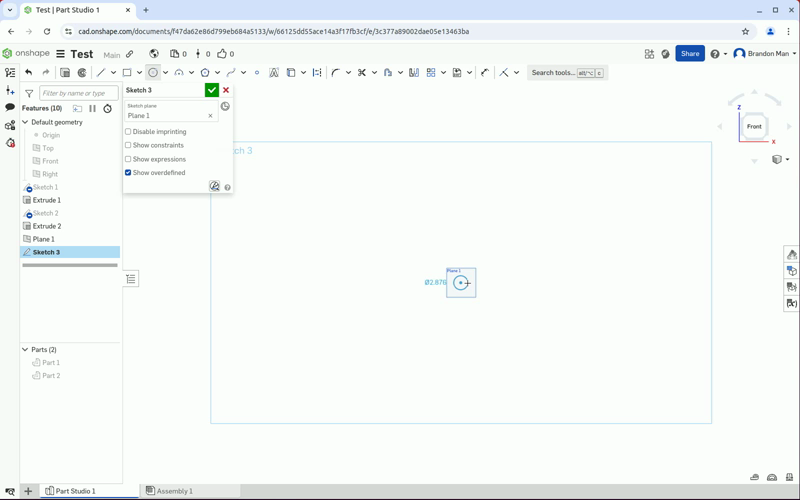
click(467, 282)
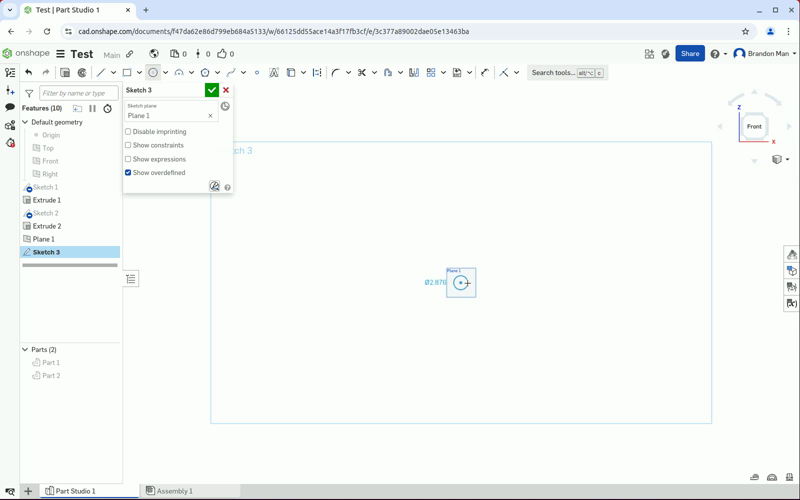
key(esc)
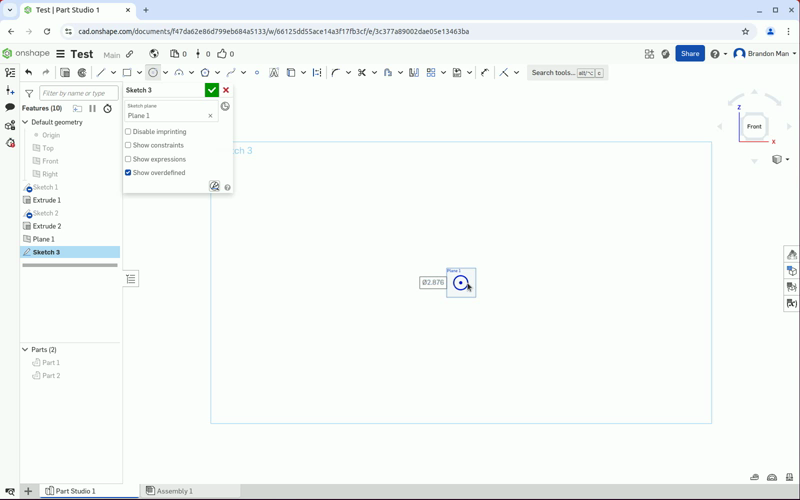
mouse_move(461, 278)
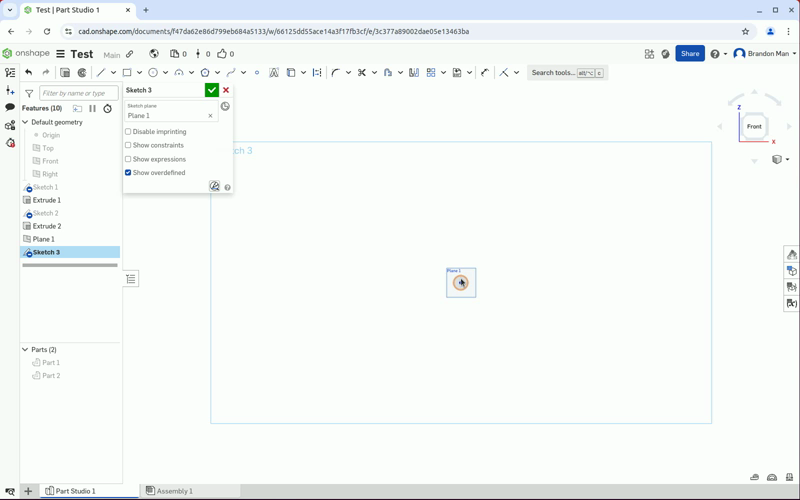
scroll(6)
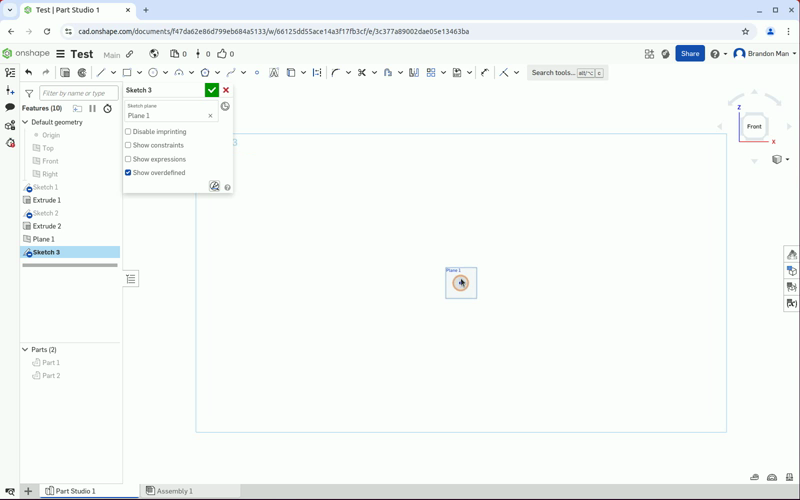
scroll(6)
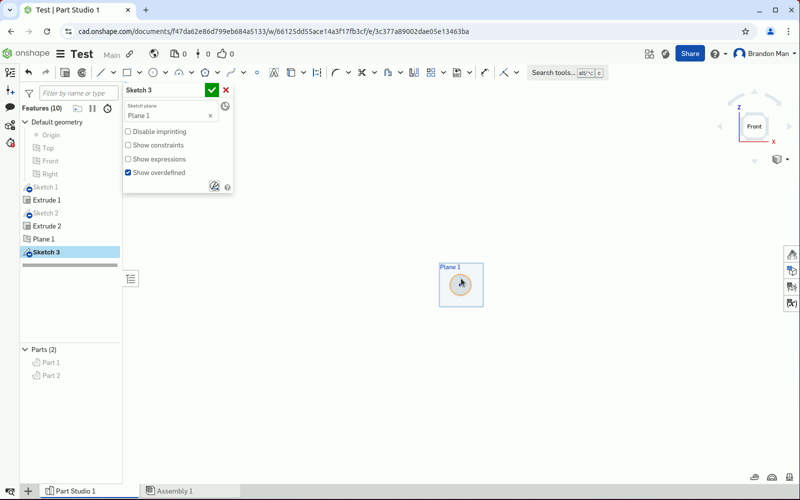
scroll(6)
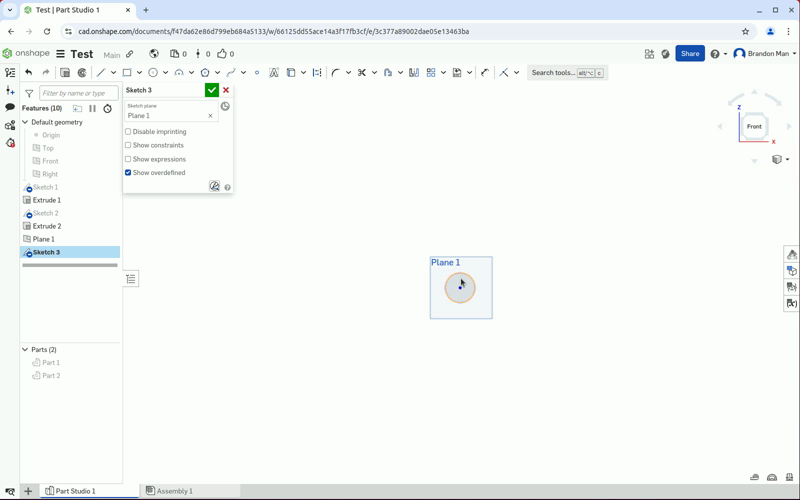
scroll(6)
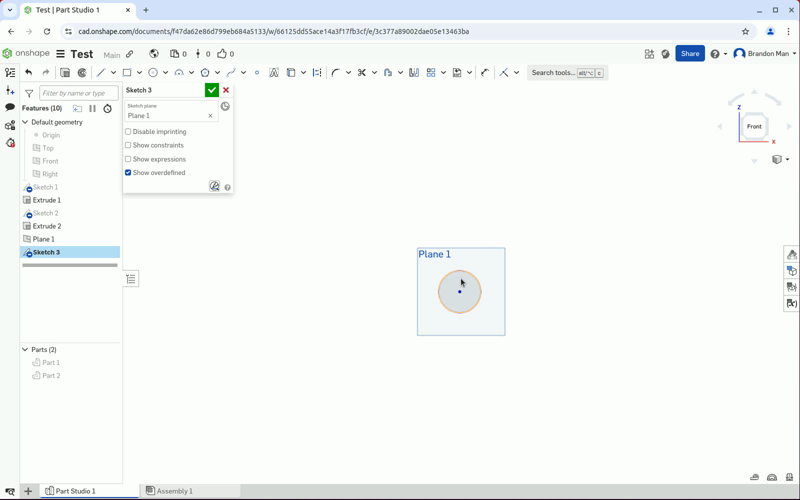
scroll(6)
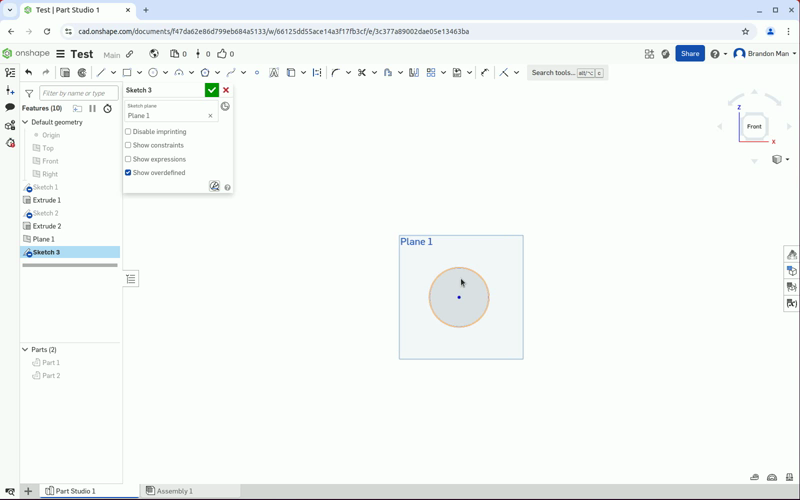
scroll(6)
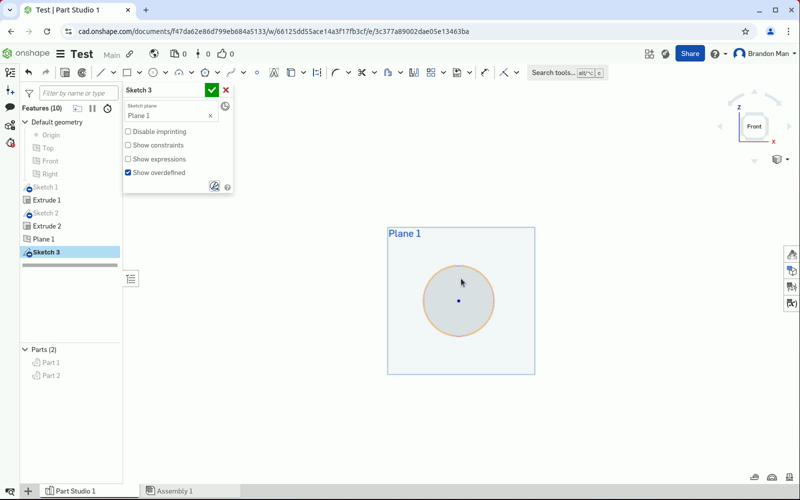
scroll(6)
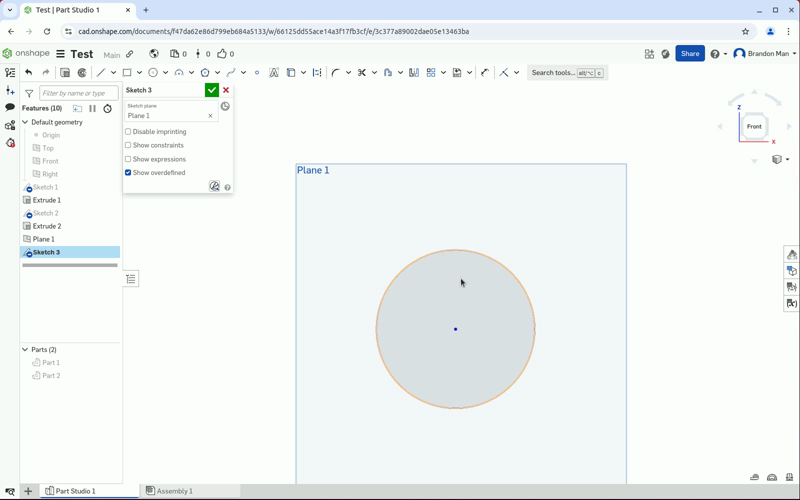
click(461, 278)
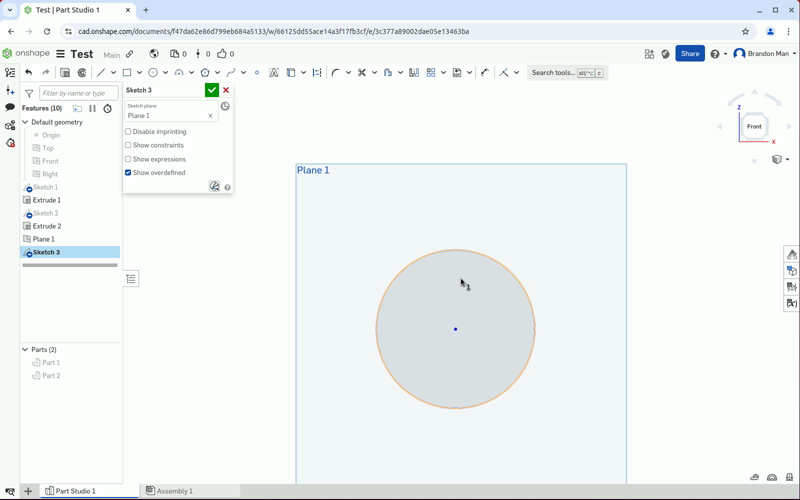
scroll(-6)
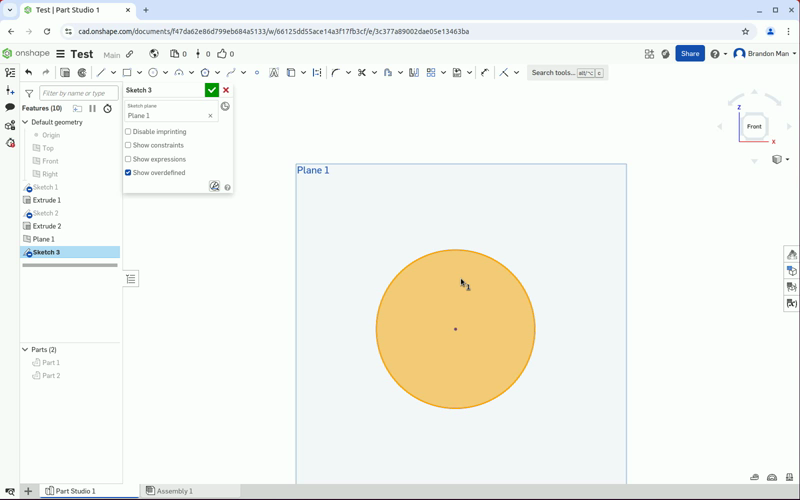
scroll(-6)
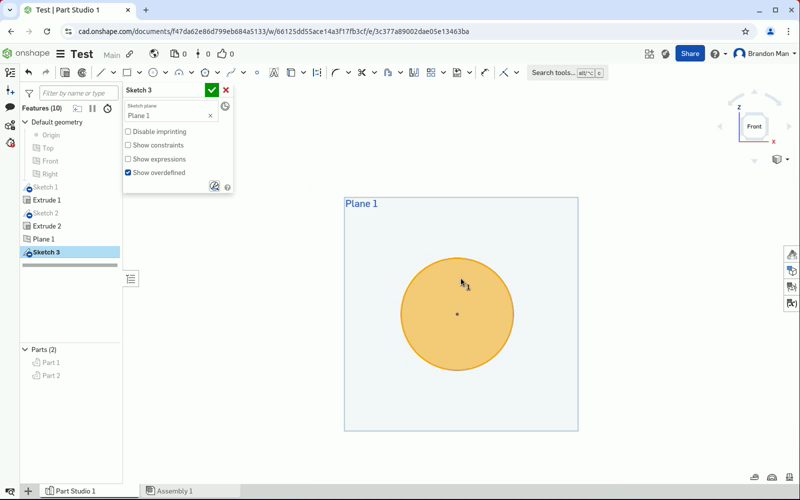
scroll(-6)
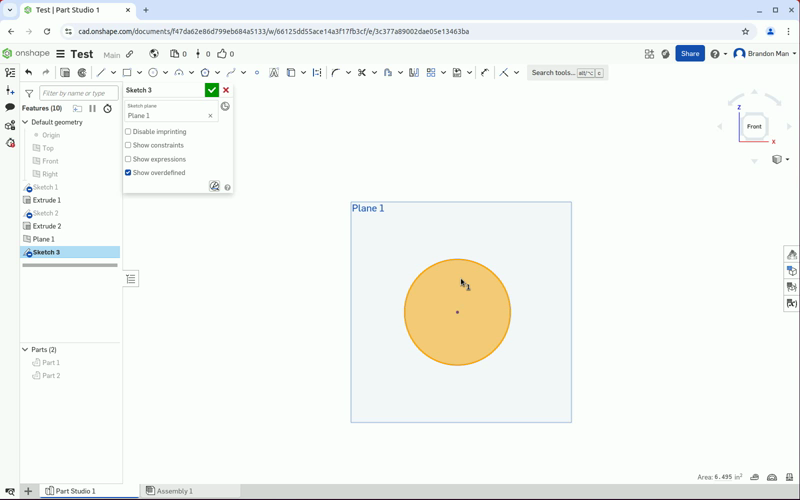
scroll(-6)
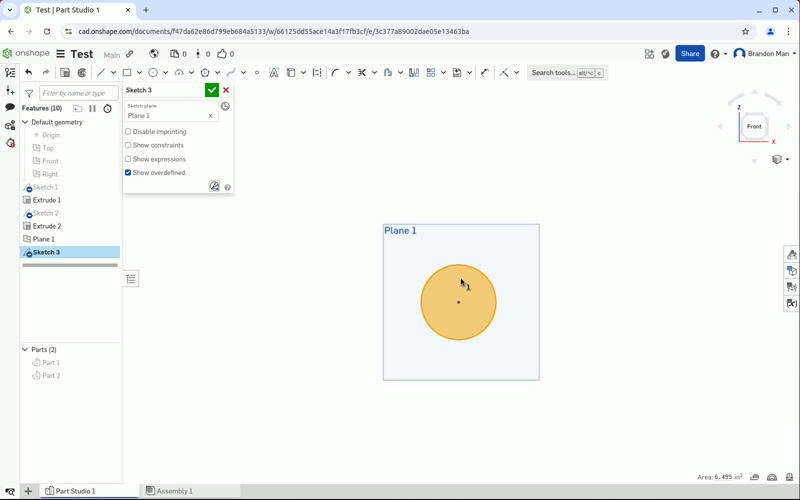
scroll(-6)
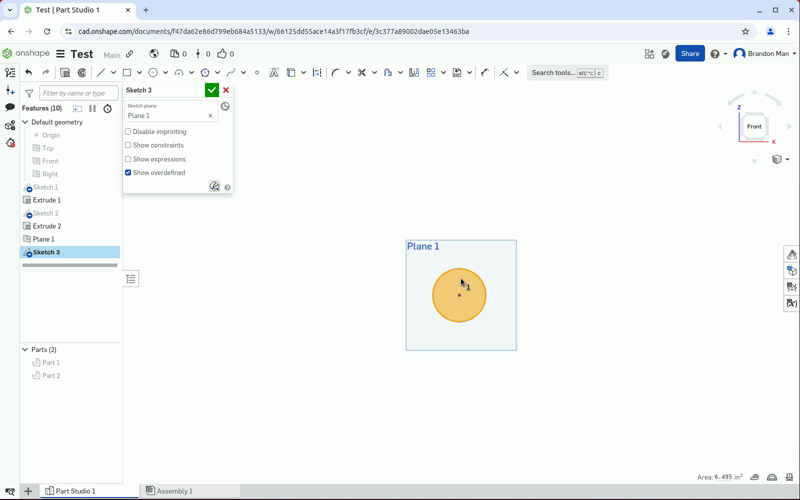
scroll(-6)
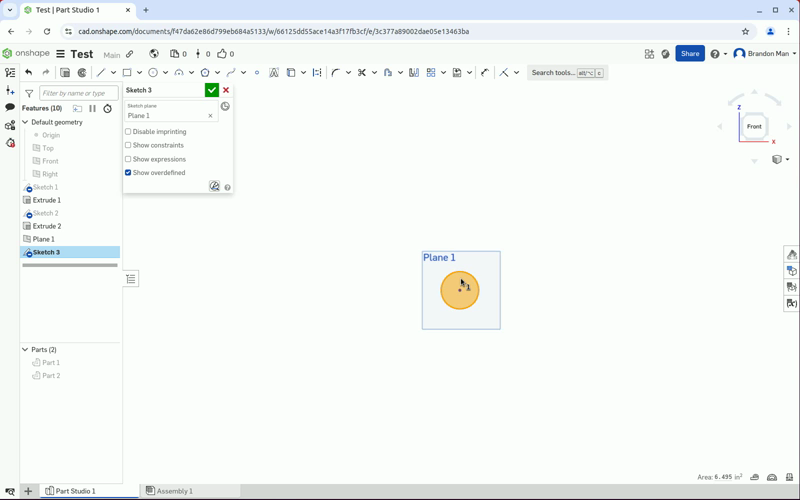
scroll(-6)
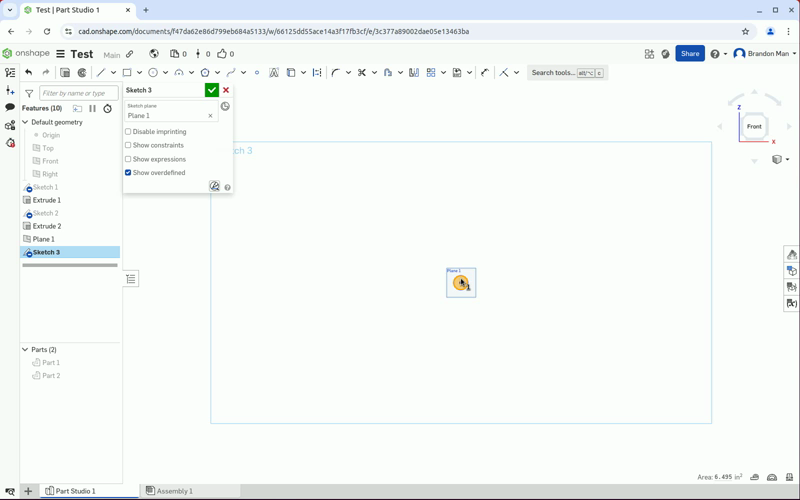
mouse_move(73, 352)
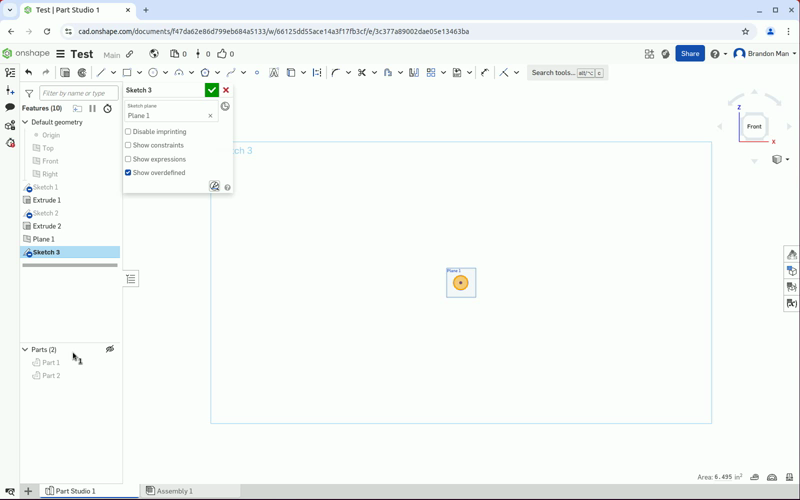
key(shift+y)
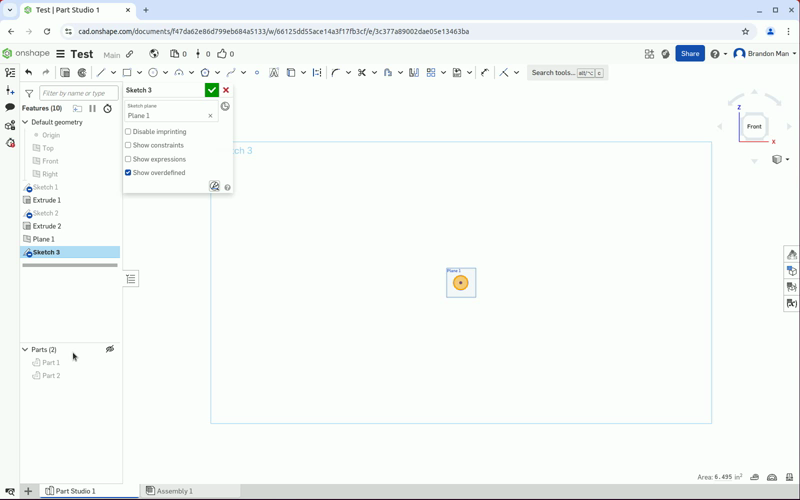
key(shift+e)
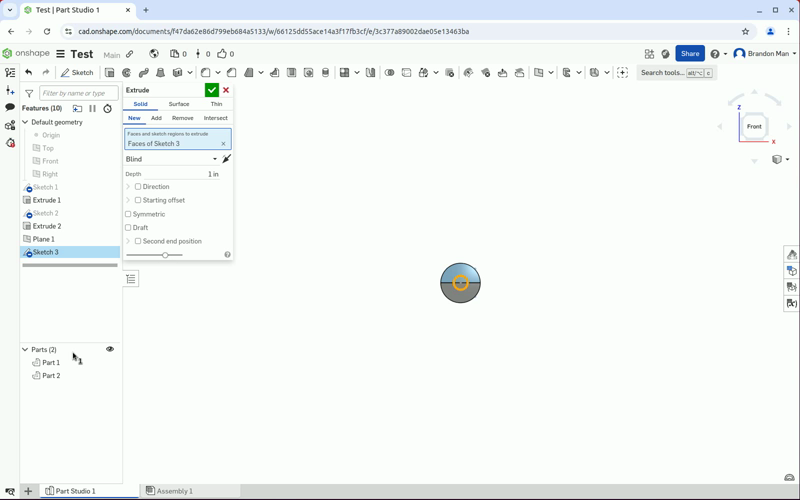
mouse_move(143, 106)
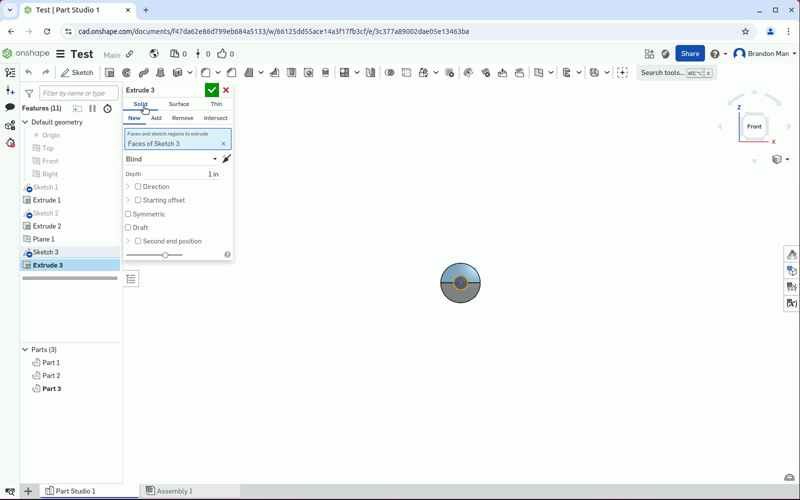
click(143, 106)
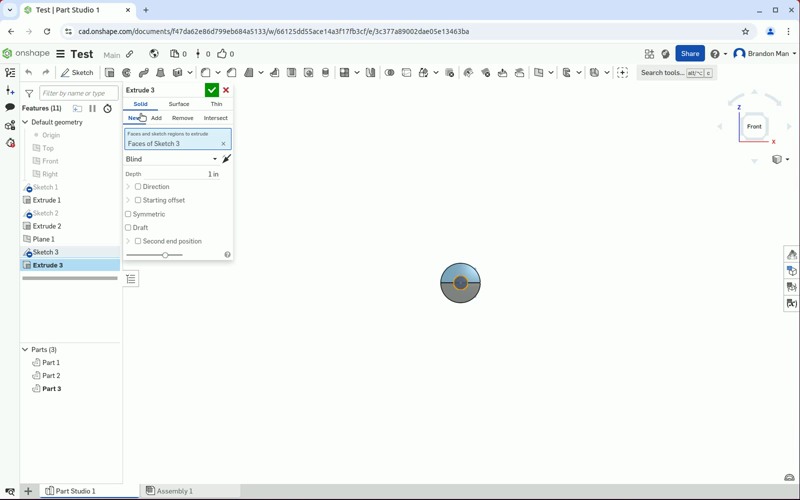
mouse_move(137, 120)
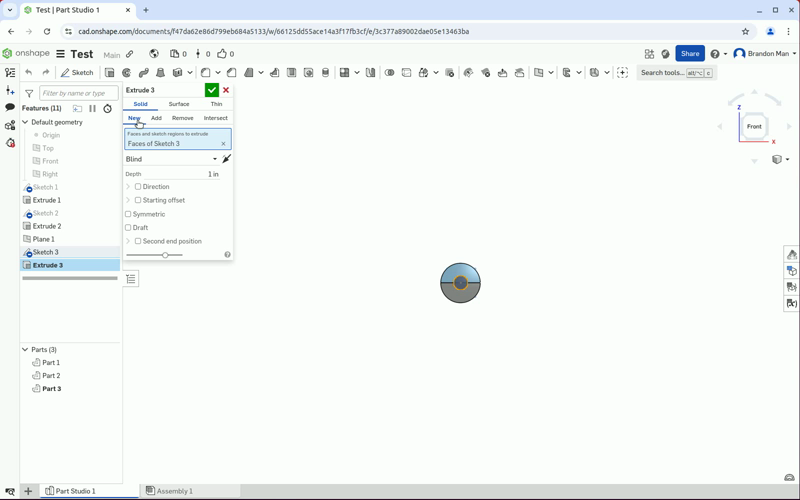
click(137, 120)
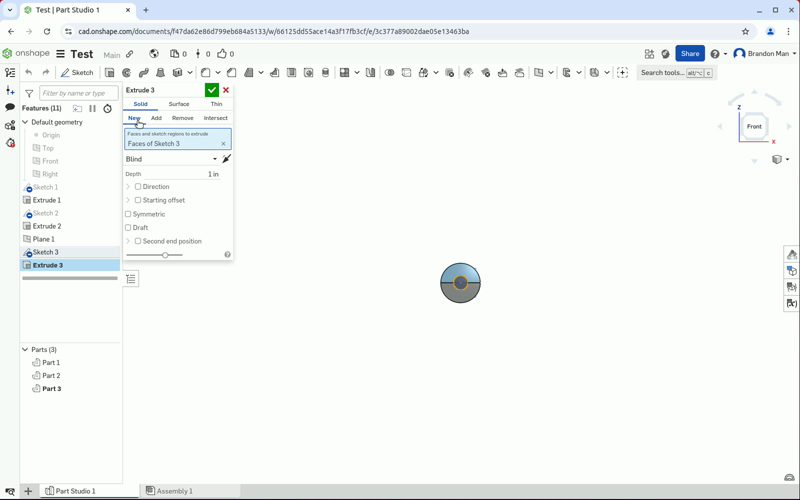
key(tab, 4)
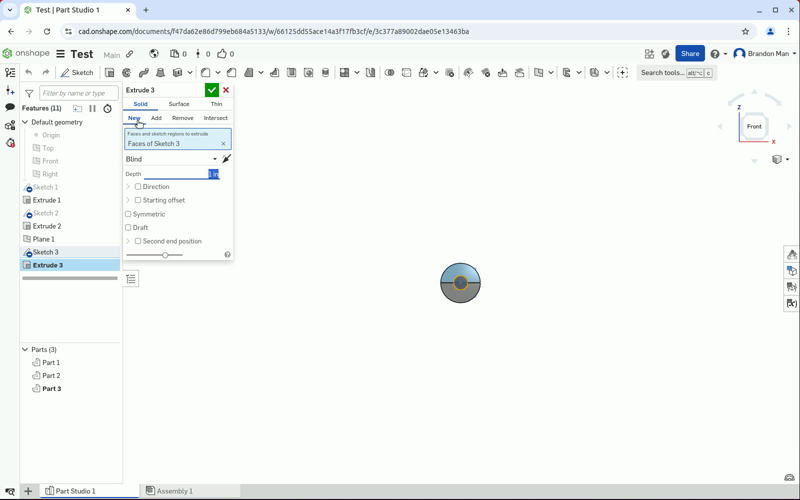
text(9.869)
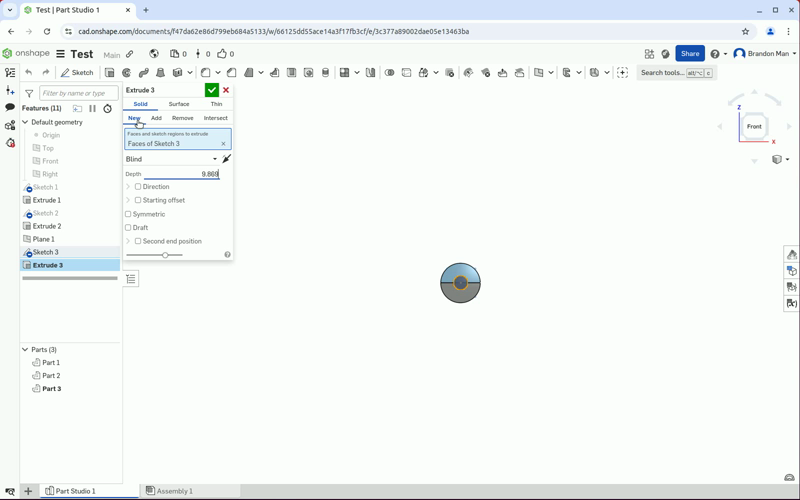
key(enter)
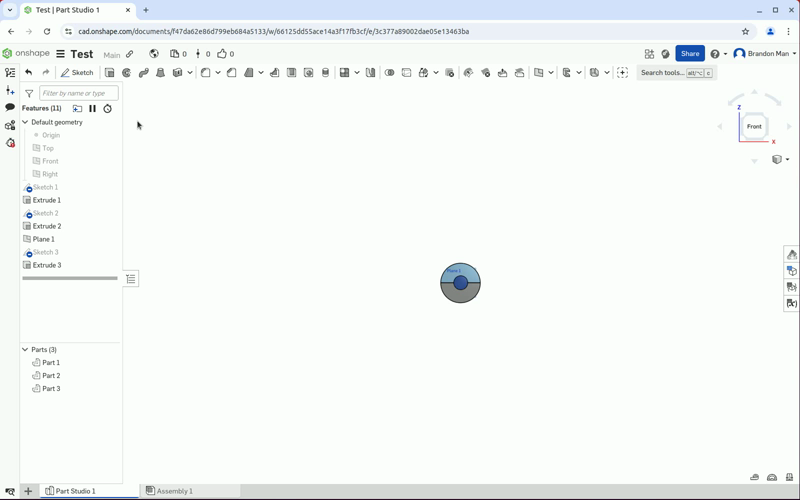
key(shift+h)
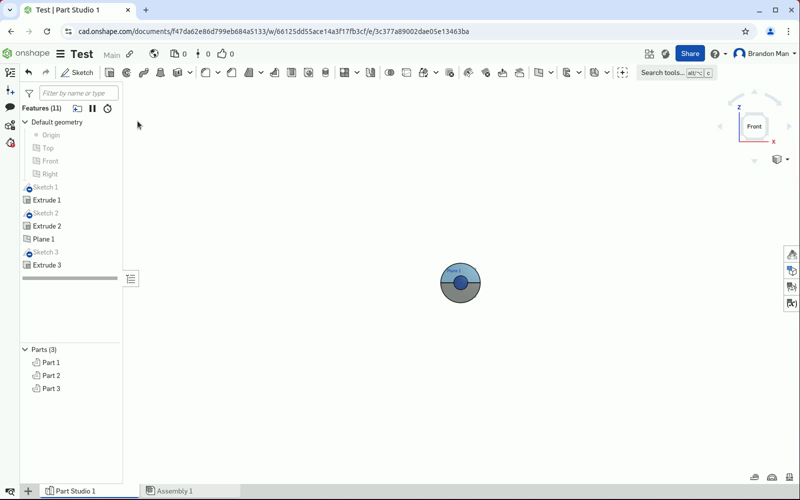
key(shift+h)
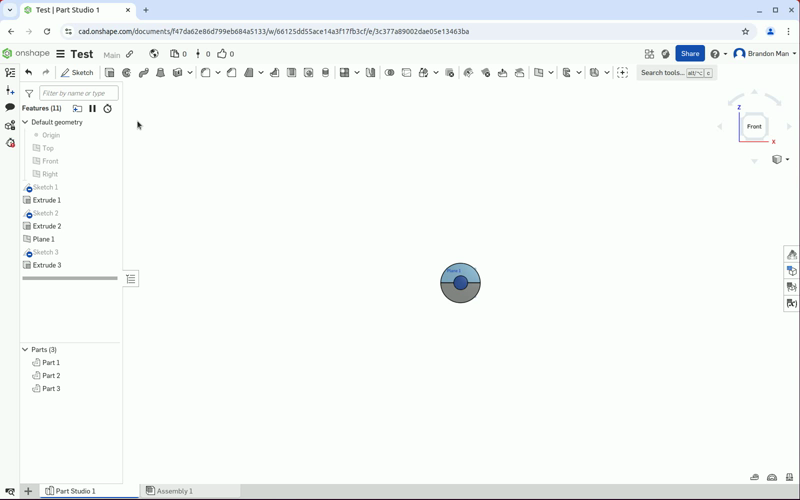
mouse_move(73, 189)
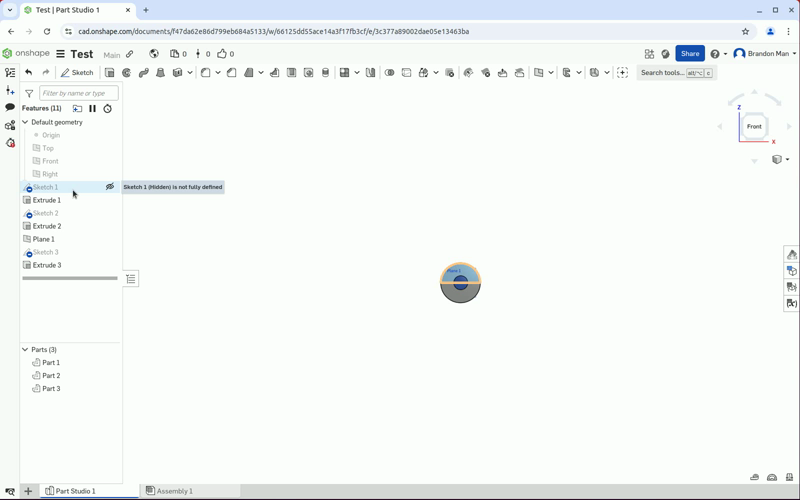
click(73, 189)
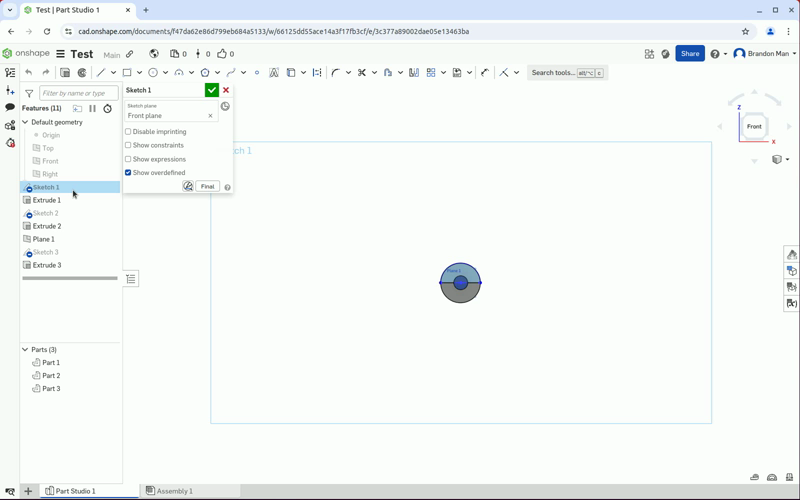
mouse_move(229, 92)
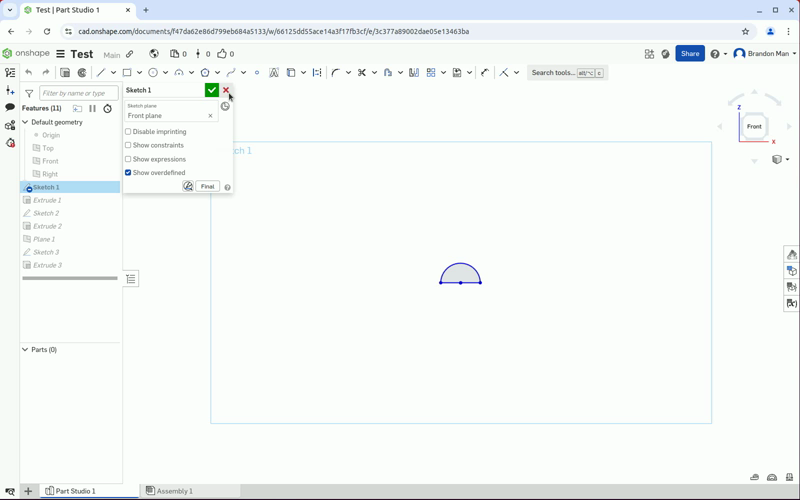
click(229, 92)
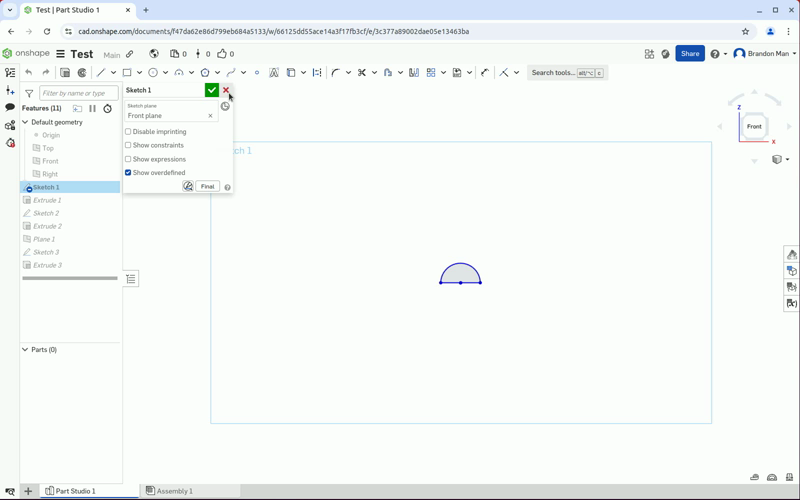
key(shift+s)
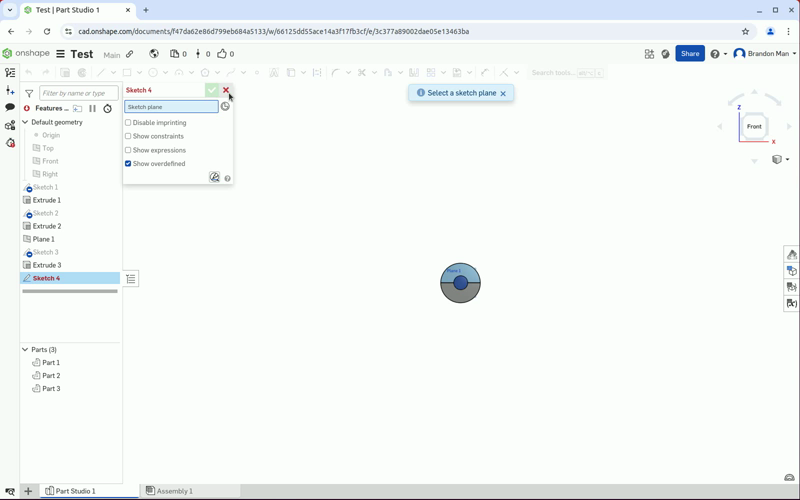
mouse_move(73, 163)
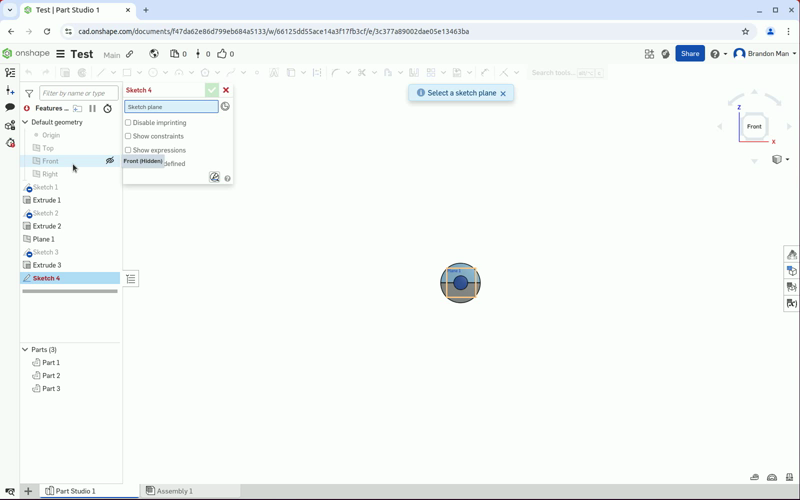
click(73, 163)
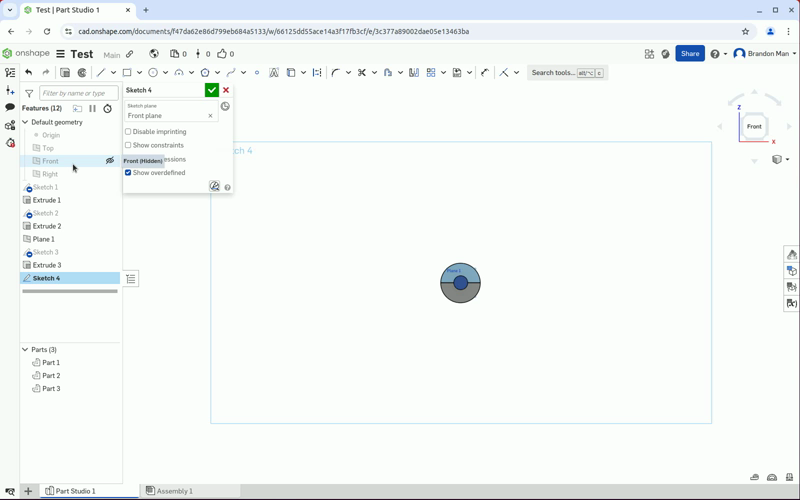
mouse_move(73, 352)
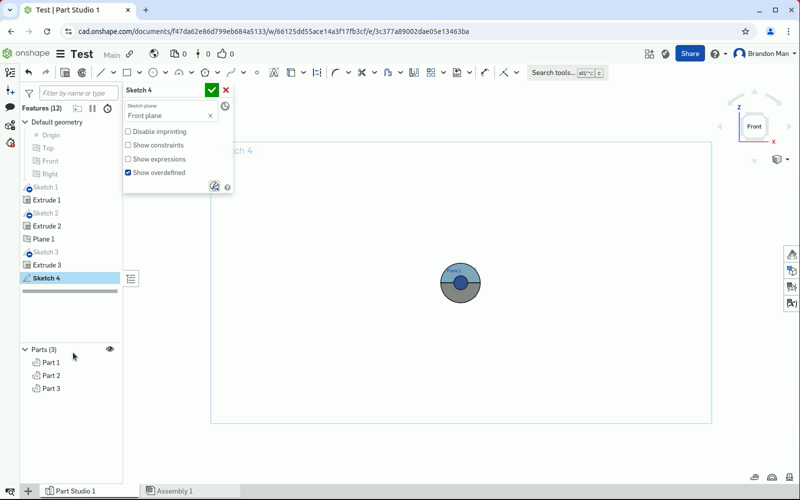
key(y)
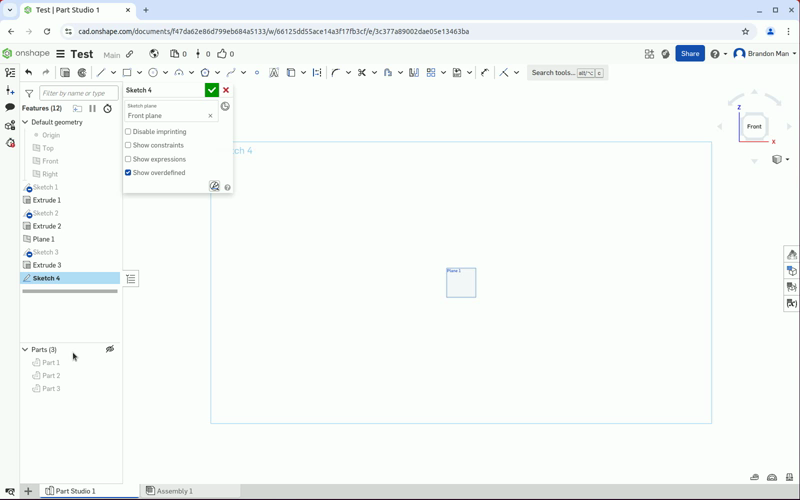
key(a)
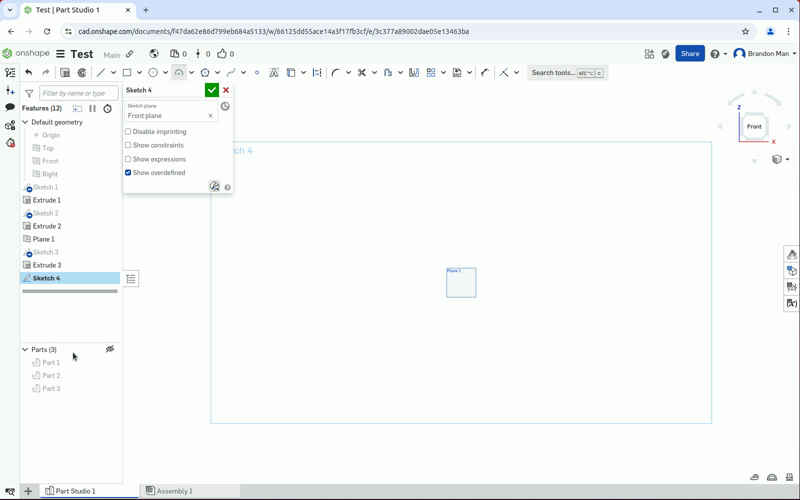
key_down(shift)
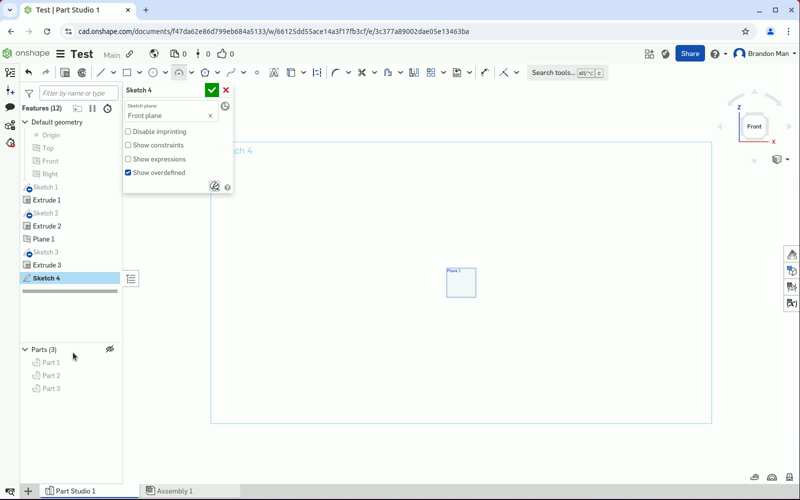
mouse_move(549, 262)
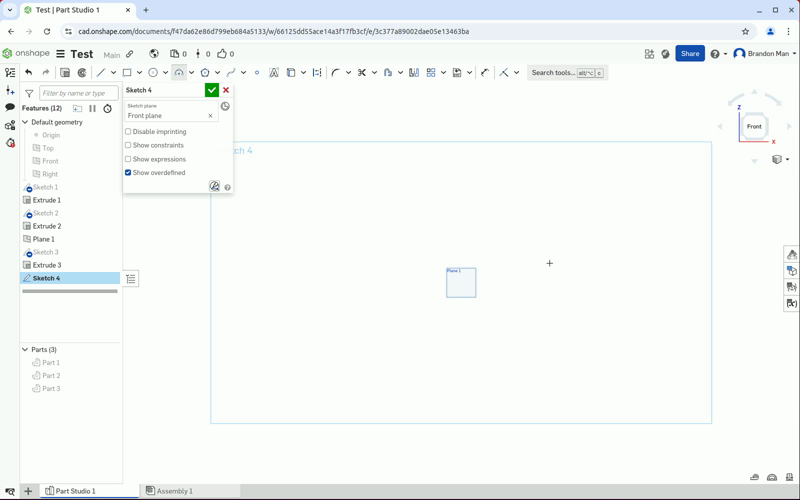
click(549, 262)
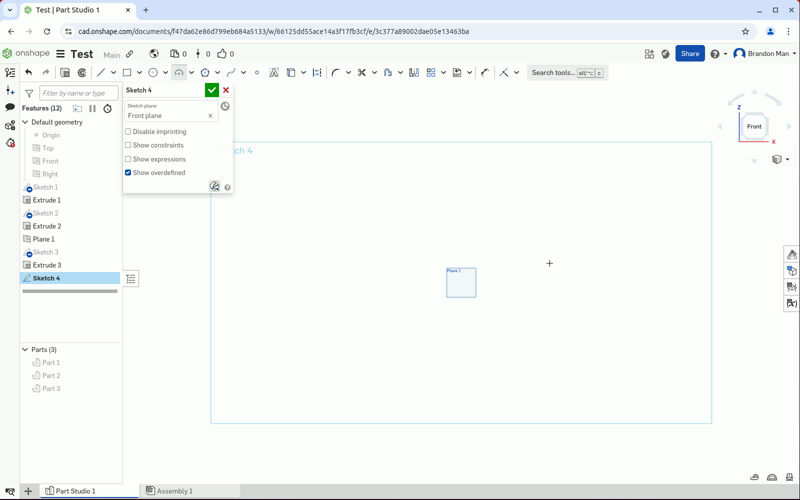
key_up(shift)
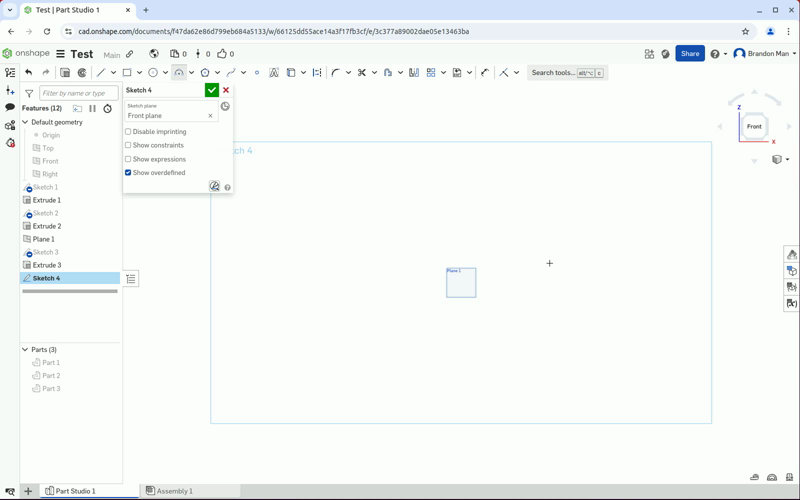
key_down(shift)
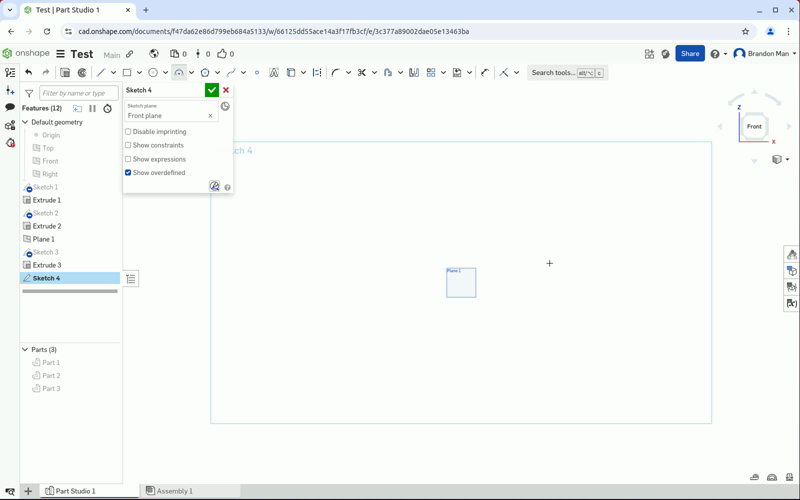
mouse_move(552, 282)
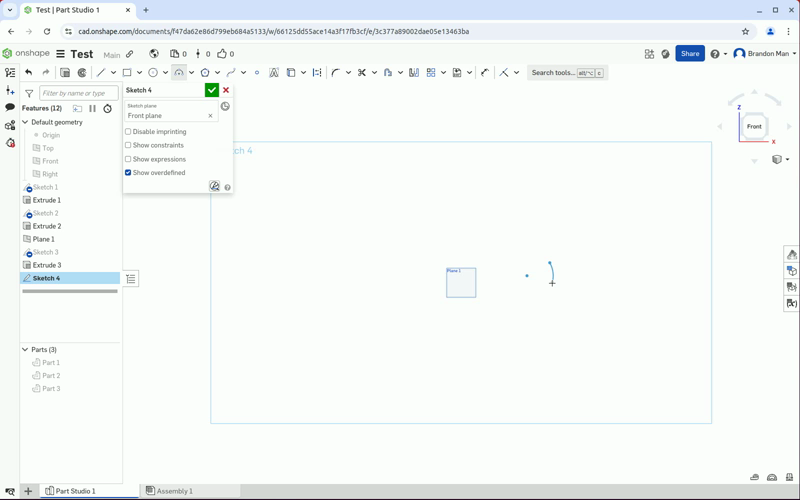
click(552, 282)
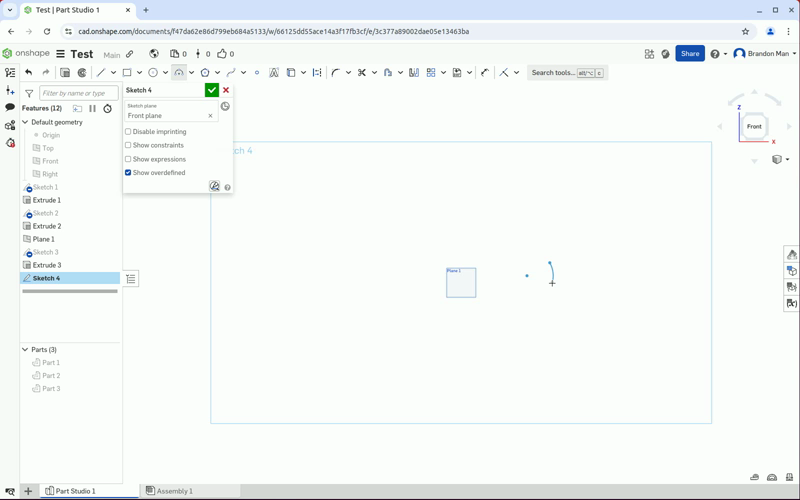
mouse_move(551, 272)
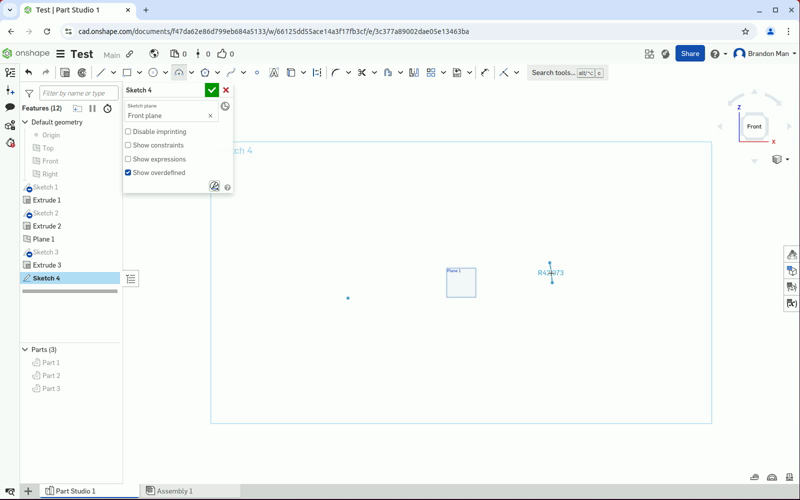
click(551, 272)
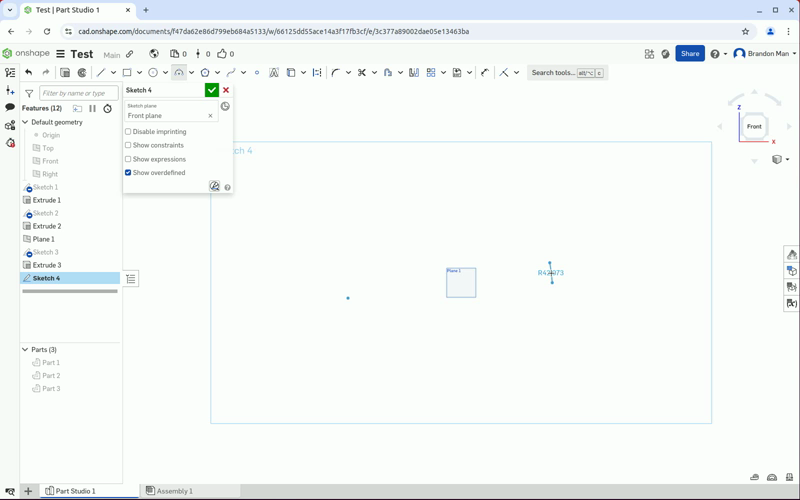
key_up(shift)
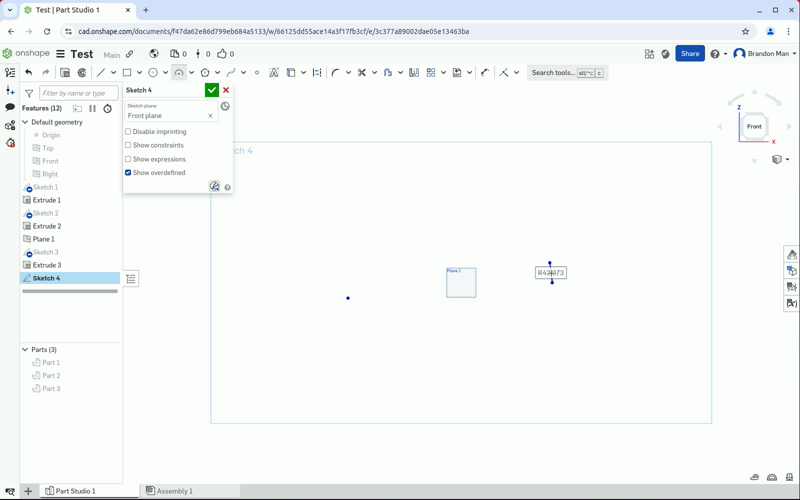
key(esc)
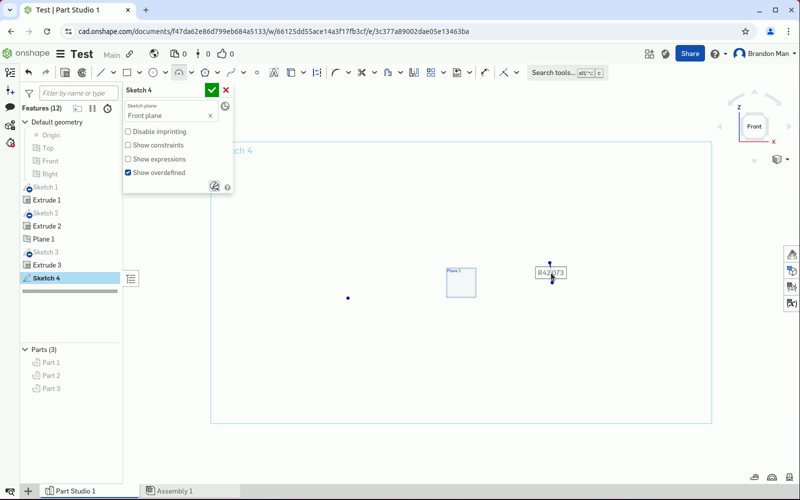
key(l)
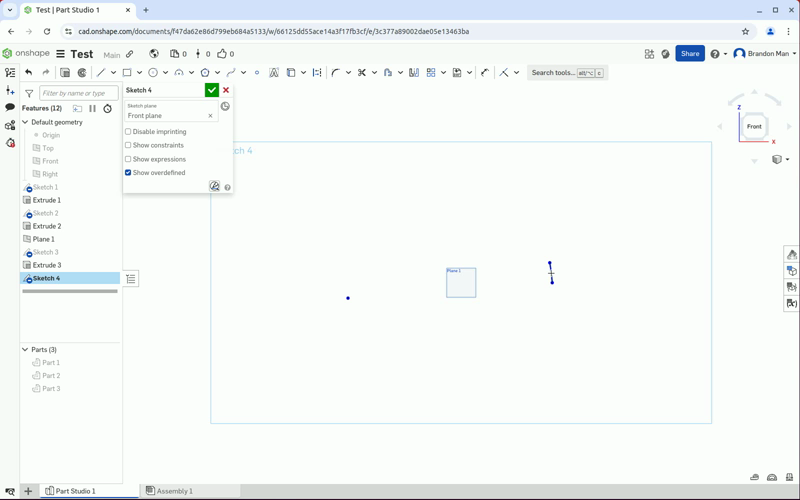
mouse_move(552, 282)
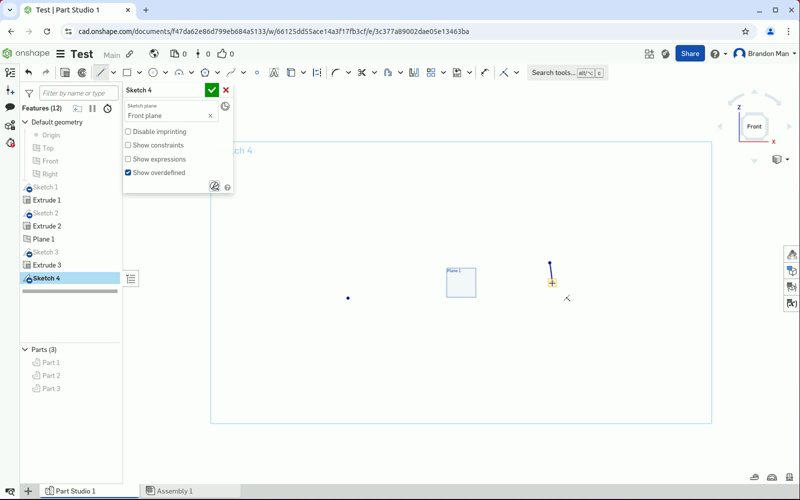
click(552, 282)
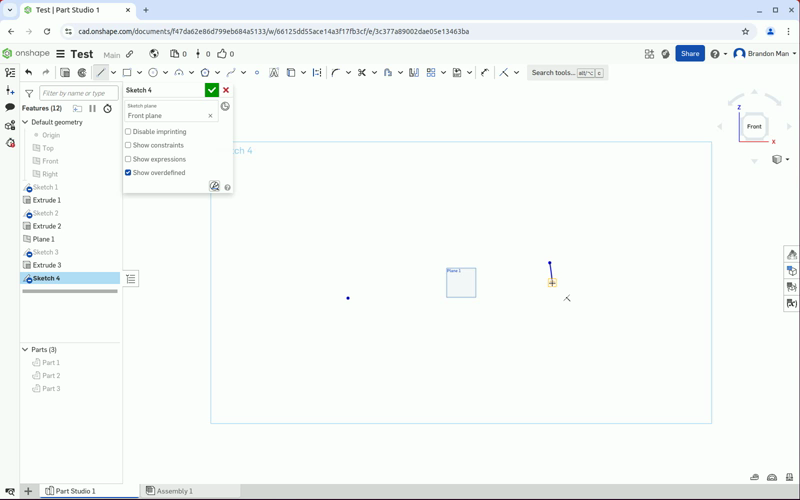
key_down(shift)
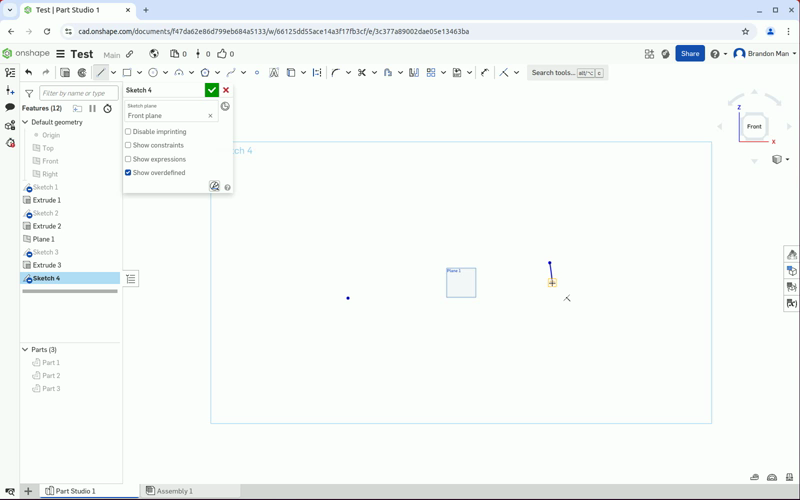
mouse_move(582, 282)
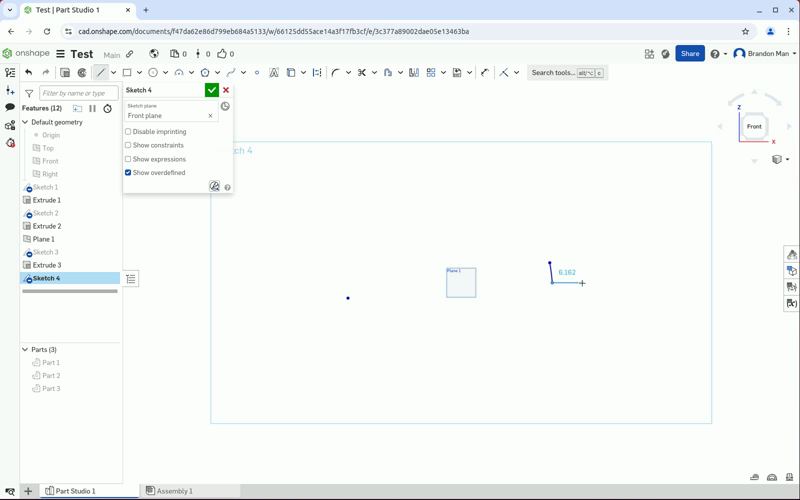
mouse_move(561, 282)
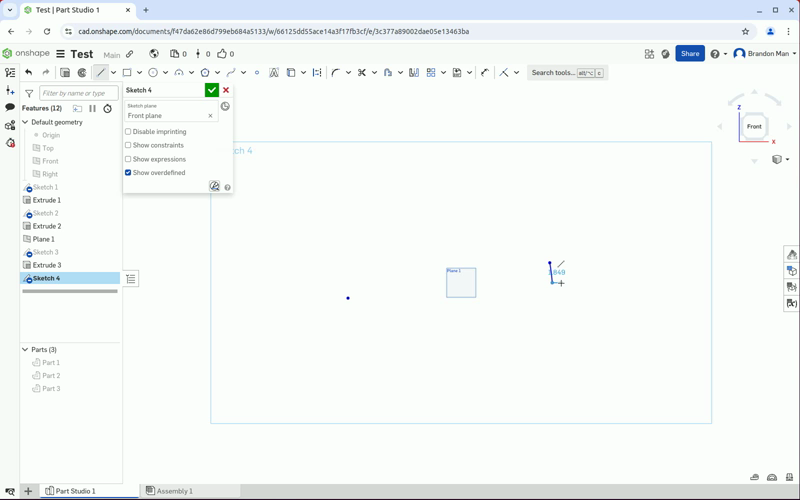
click(561, 282)
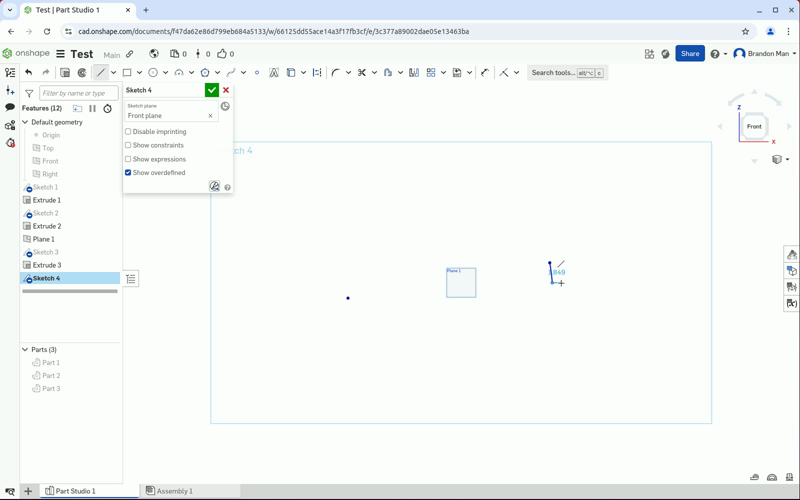
key_up(shift)
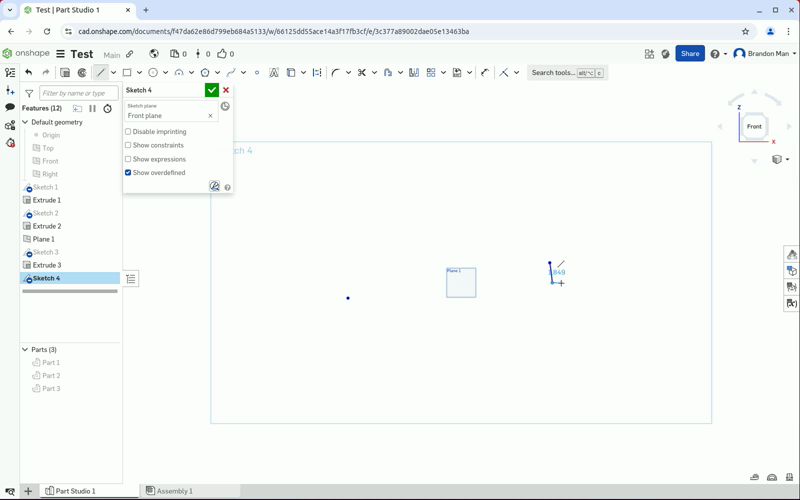
key(esc)
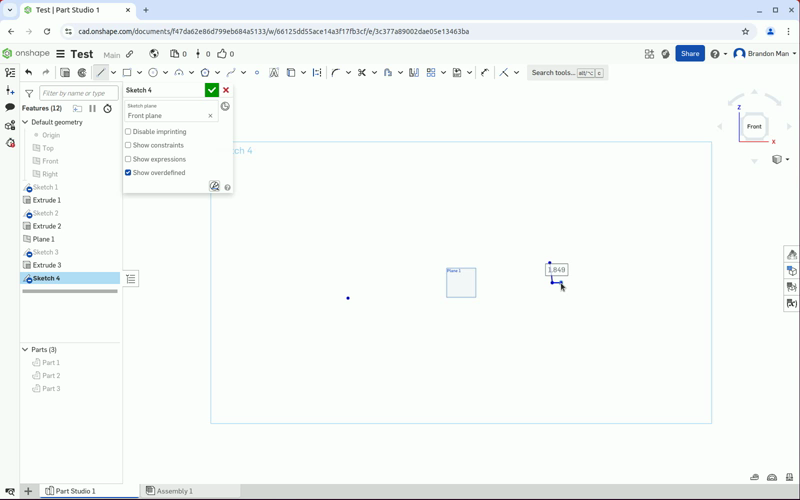
key(a)
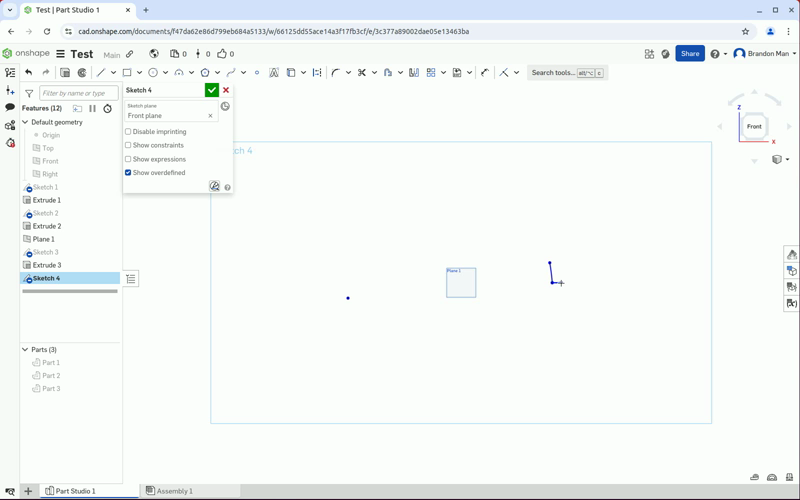
mouse_move(561, 282)
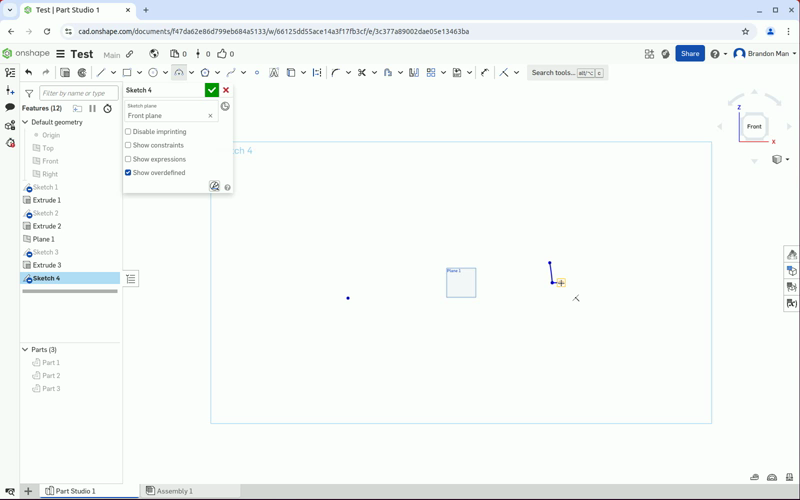
click(561, 282)
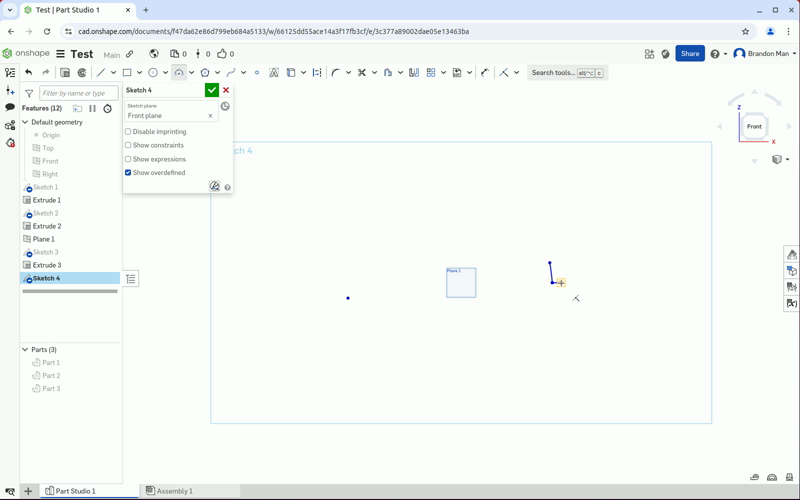
key_down(shift)
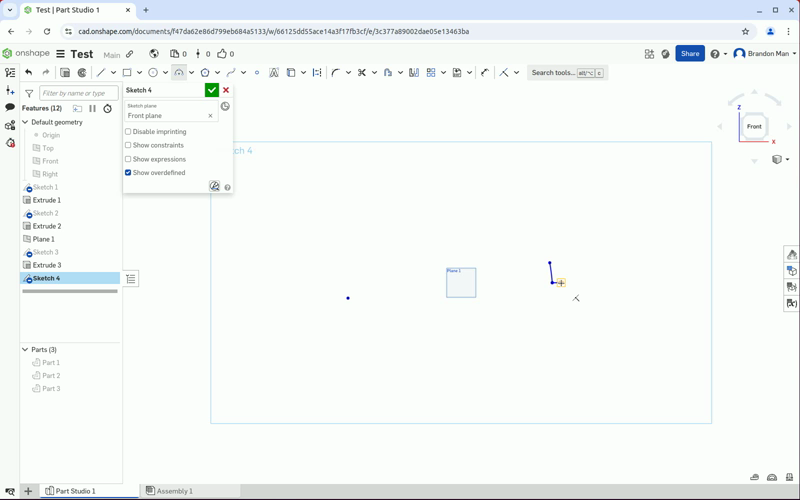
mouse_move(568, 276)
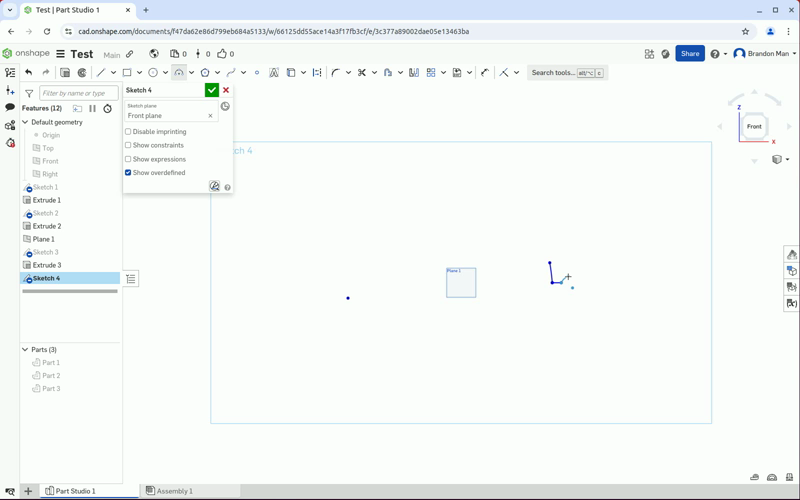
click(568, 276)
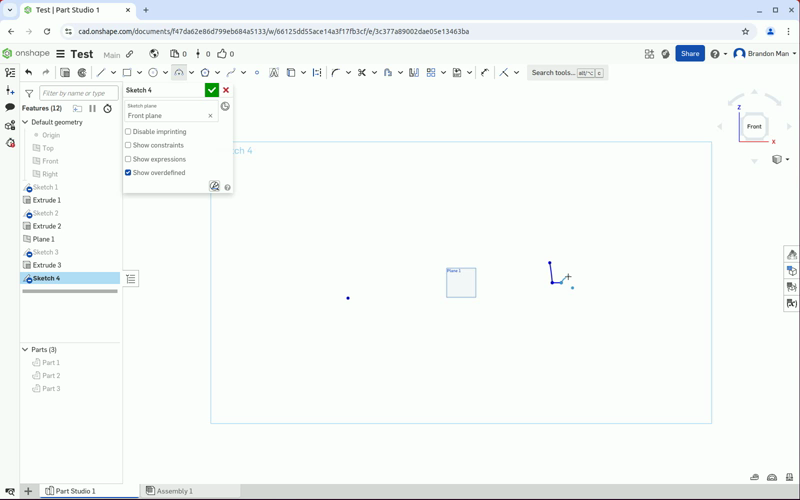
mouse_move(563, 278)
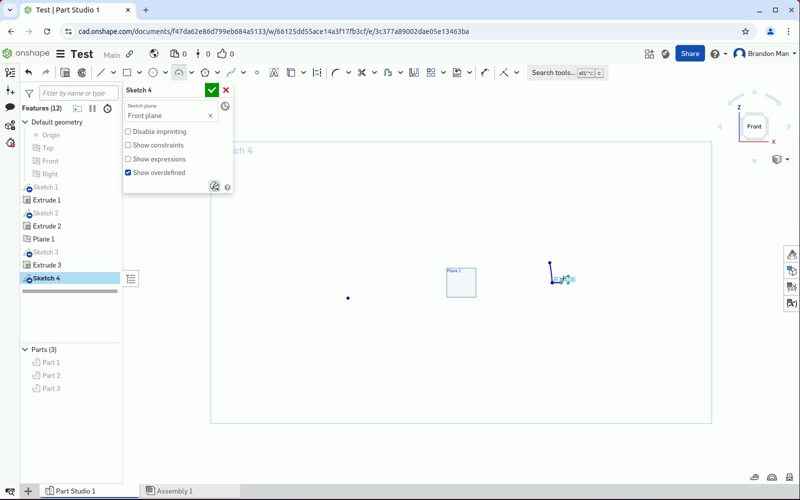
click(563, 278)
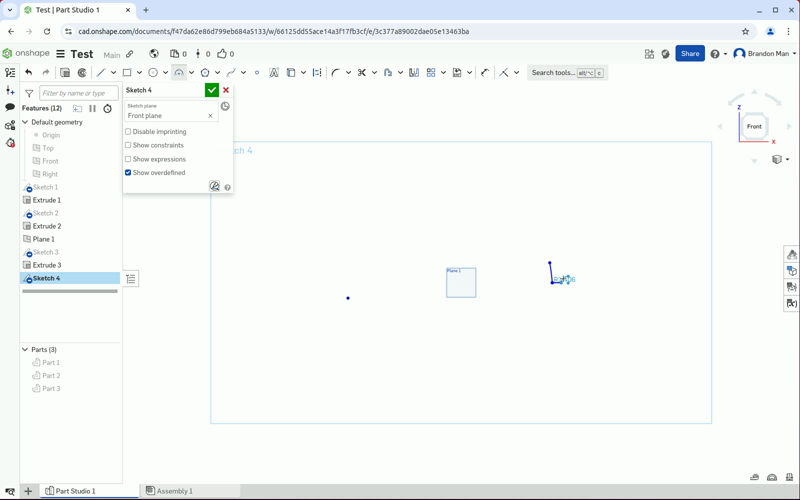
key_up(shift)
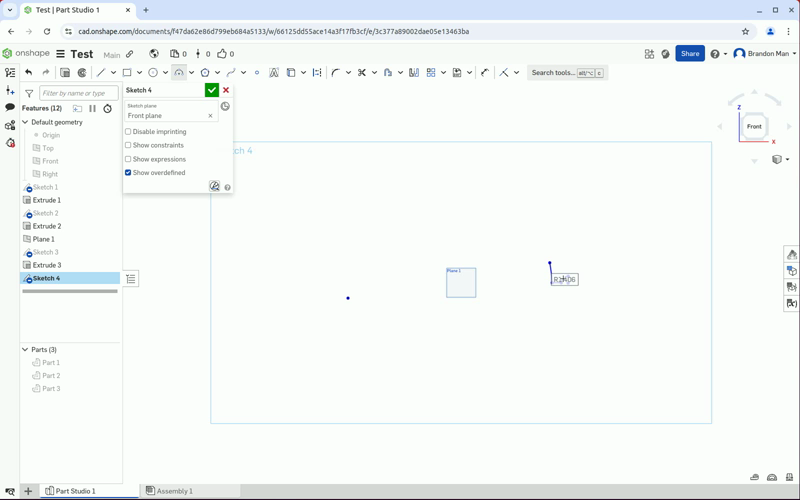
key(esc)
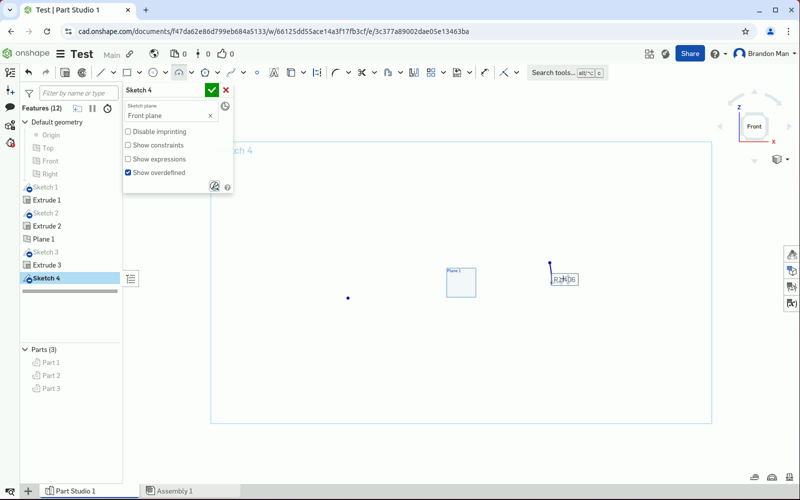
key(l)
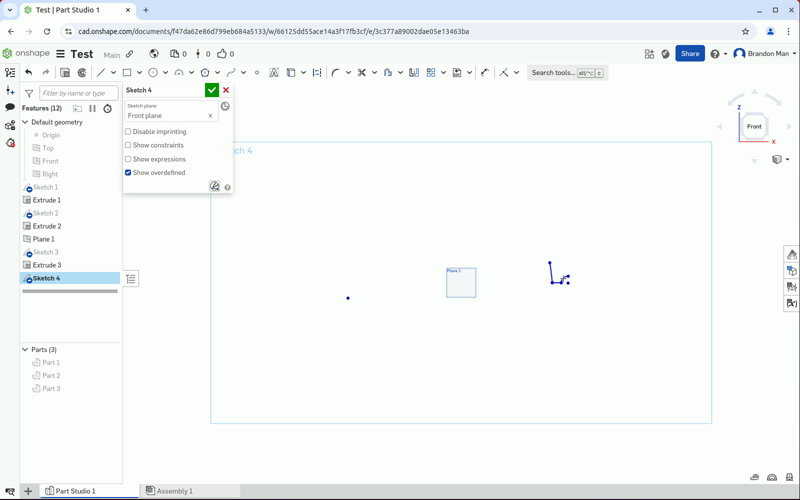
mouse_move(568, 276)
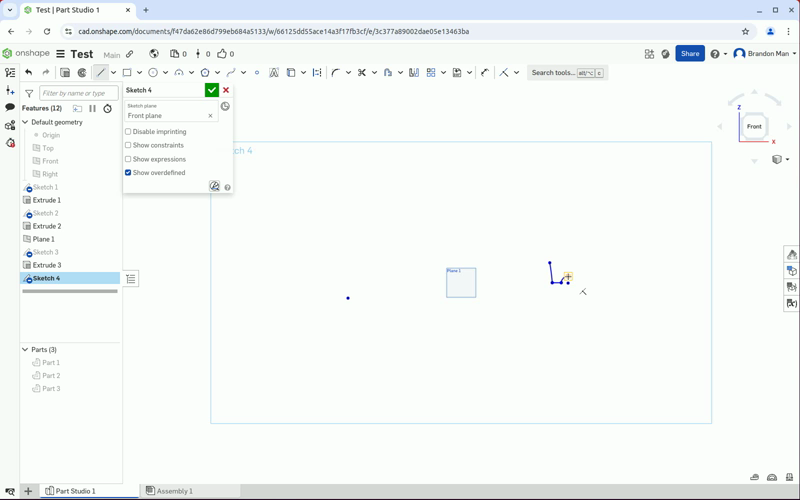
click(568, 276)
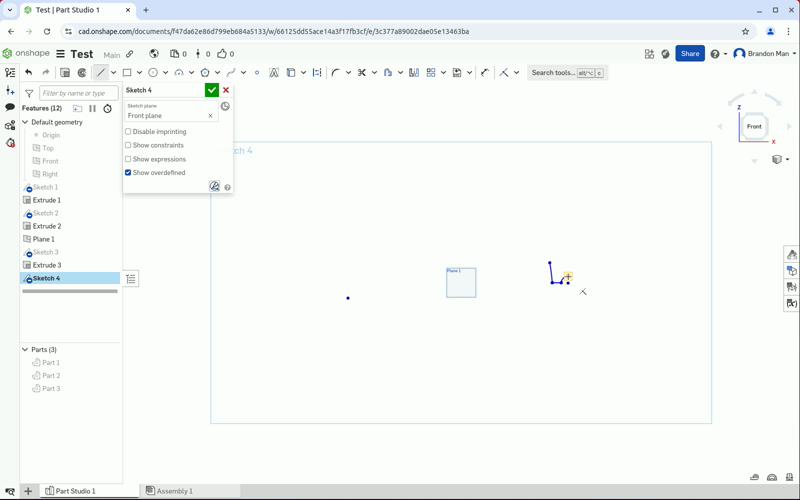
key_down(shift)
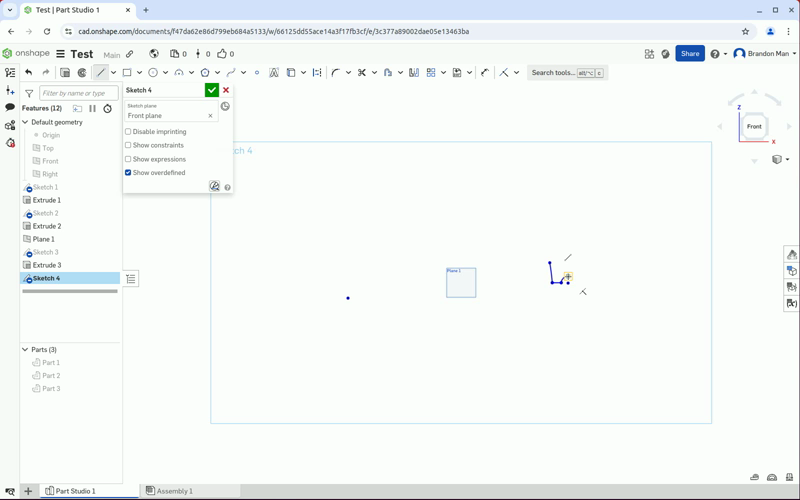
mouse_move(589, 276)
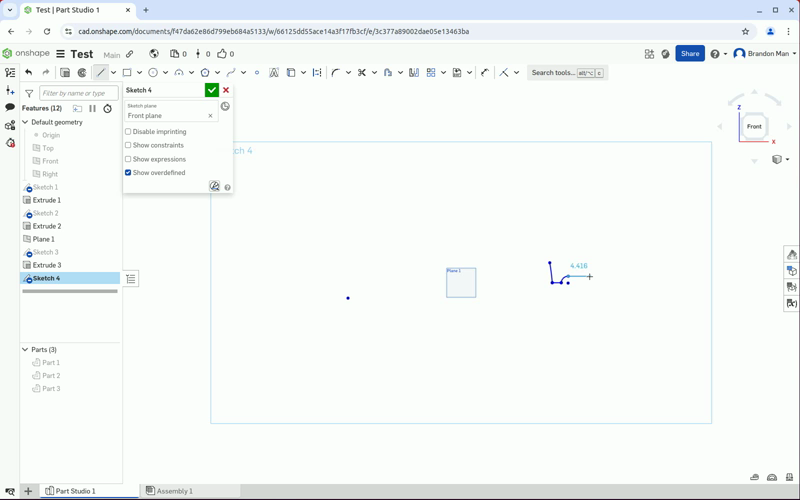
mouse_move(574, 276)
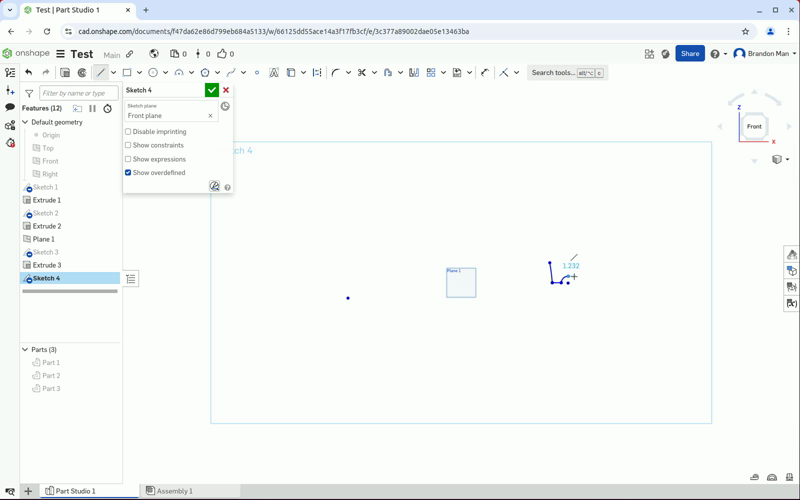
scroll(6)
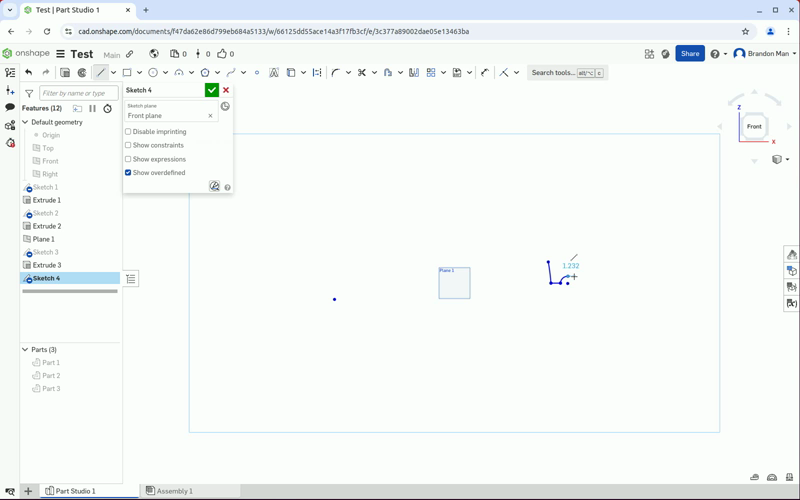
scroll(6)
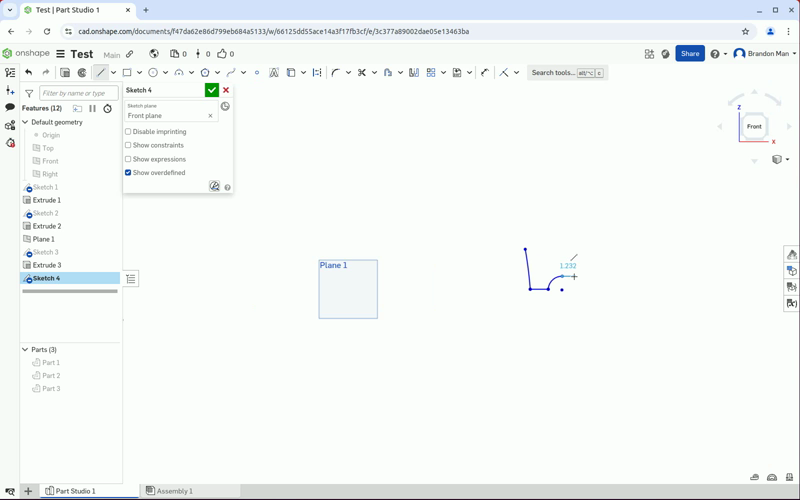
scroll(6)
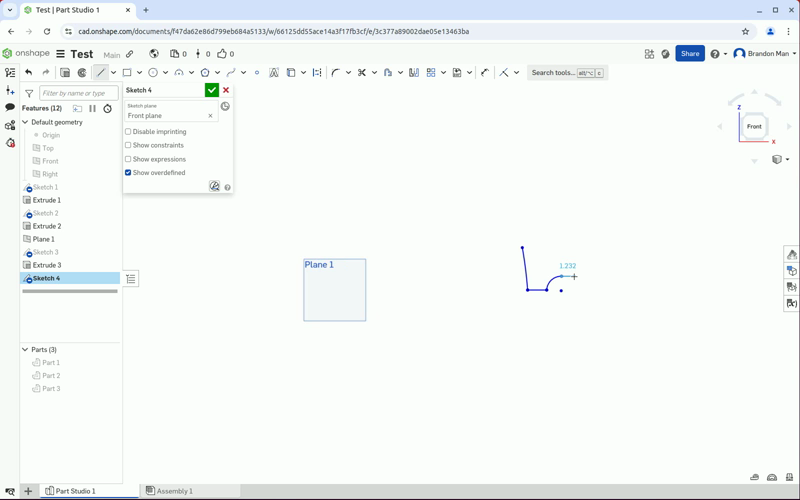
scroll(6)
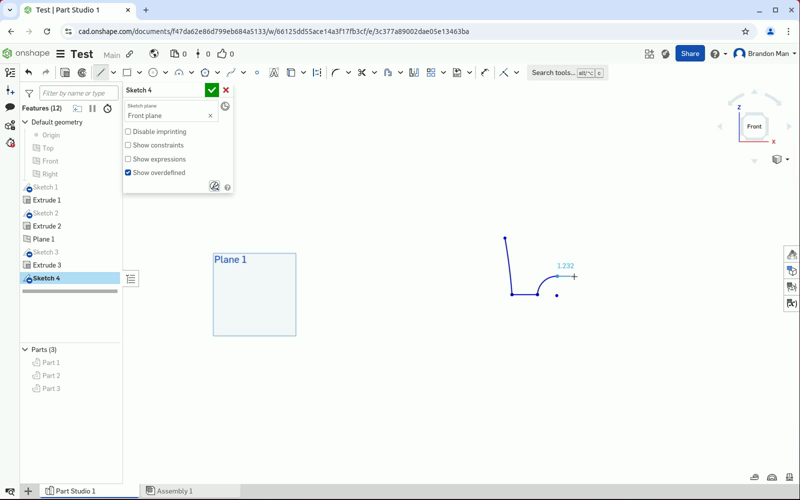
scroll(6)
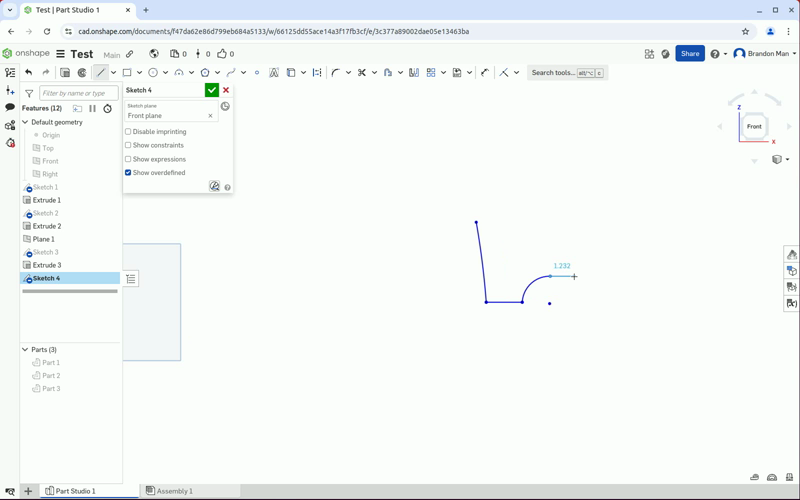
scroll(6)
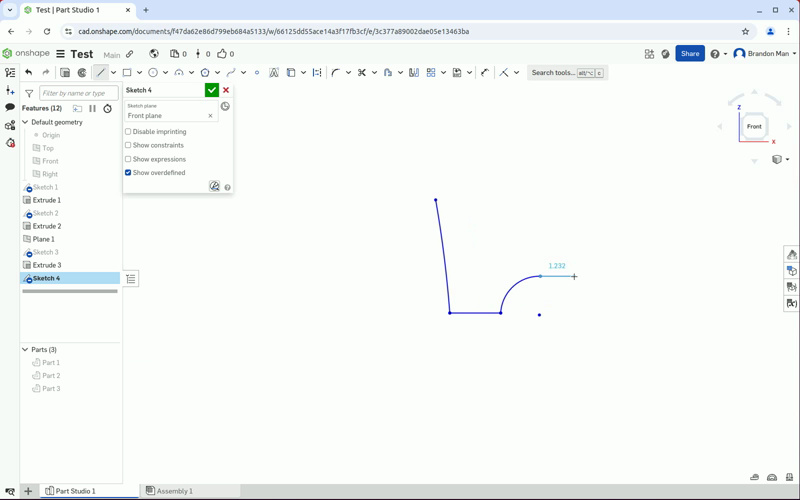
scroll(6)
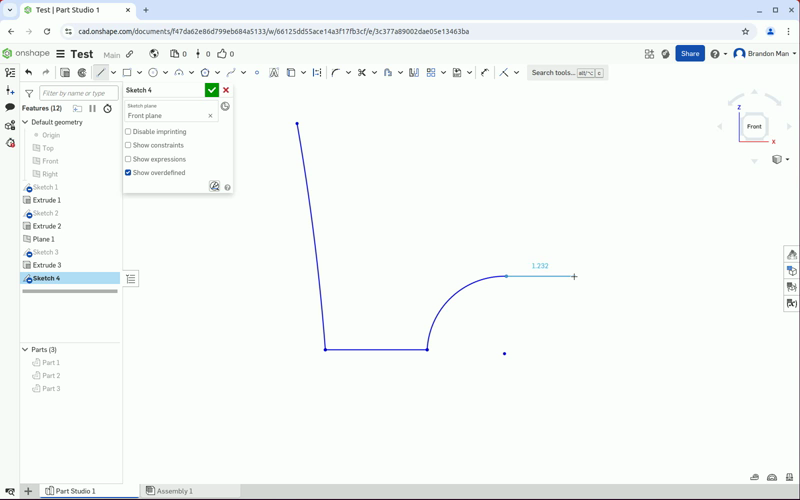
click(574, 276)
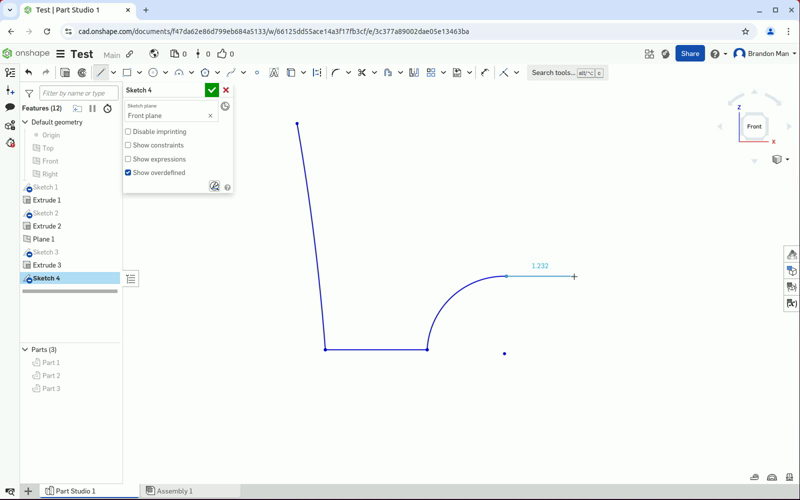
scroll(-6)
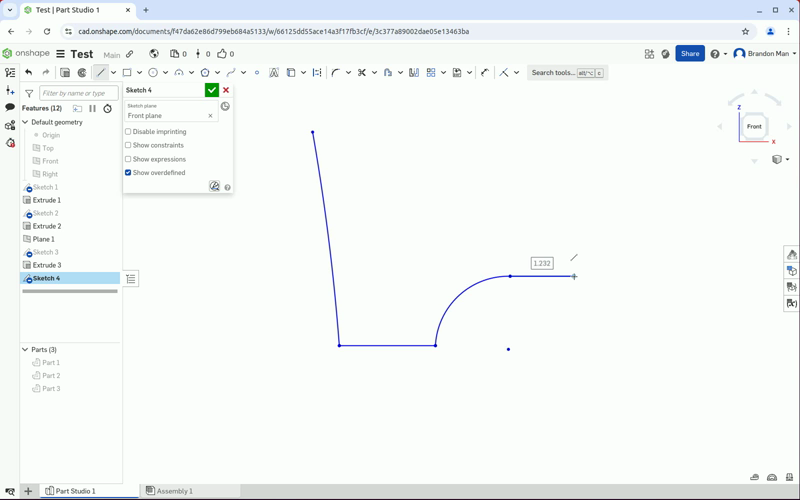
scroll(-6)
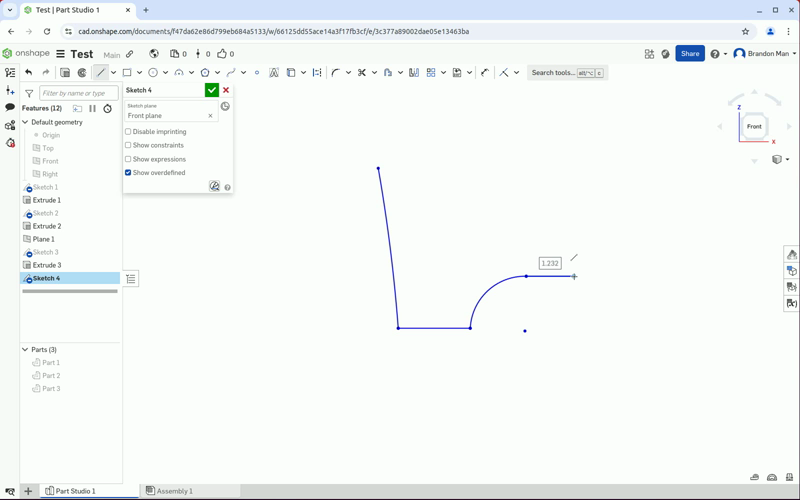
scroll(-6)
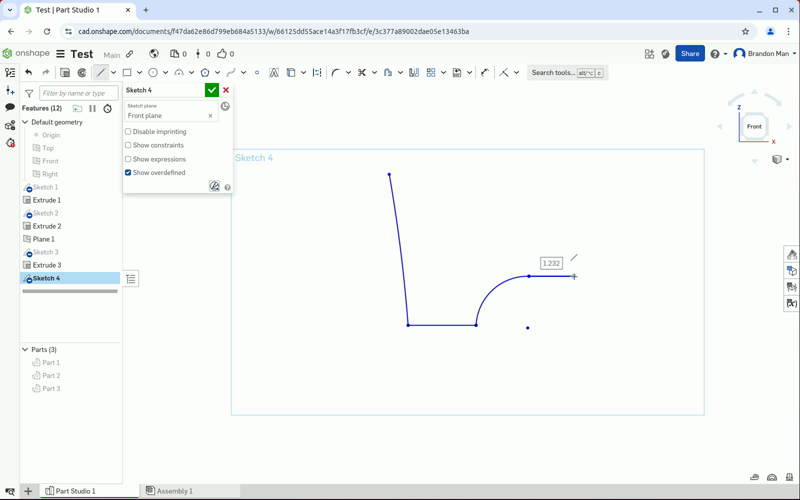
scroll(-6)
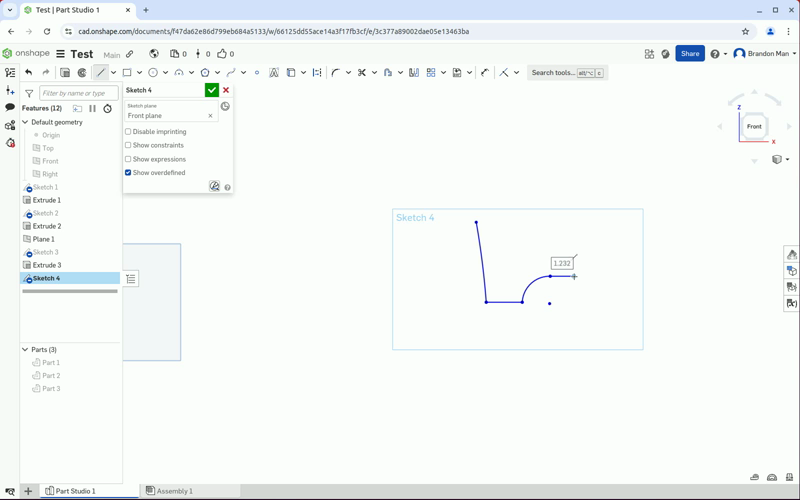
scroll(-6)
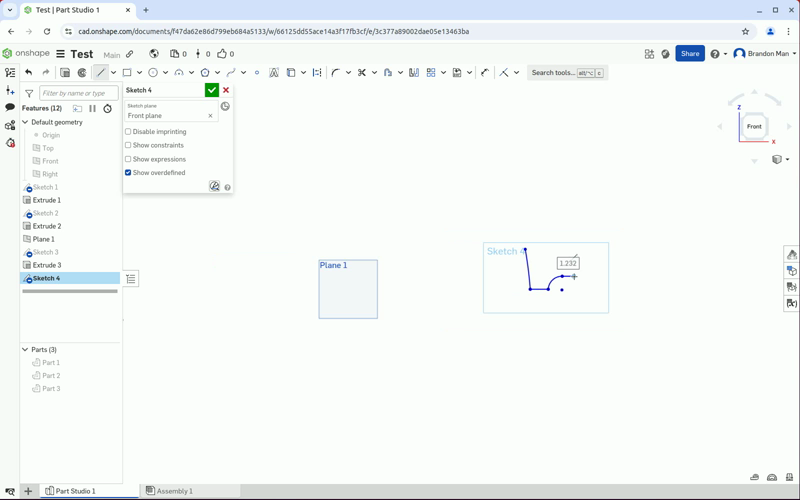
scroll(-6)
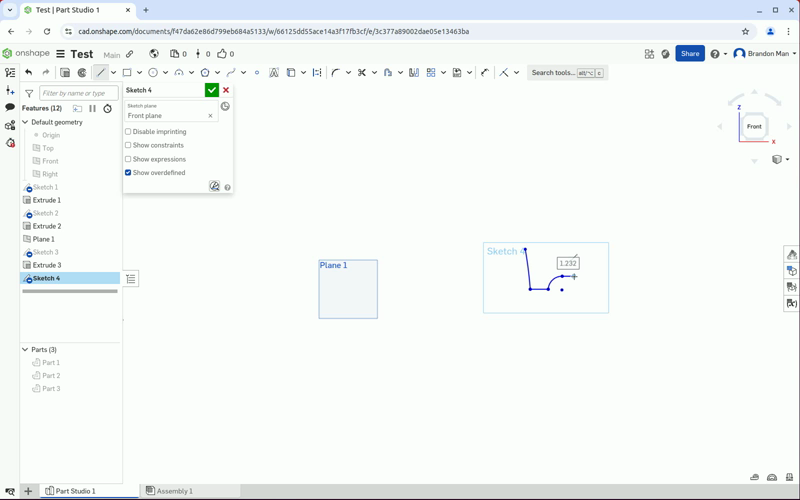
scroll(-6)
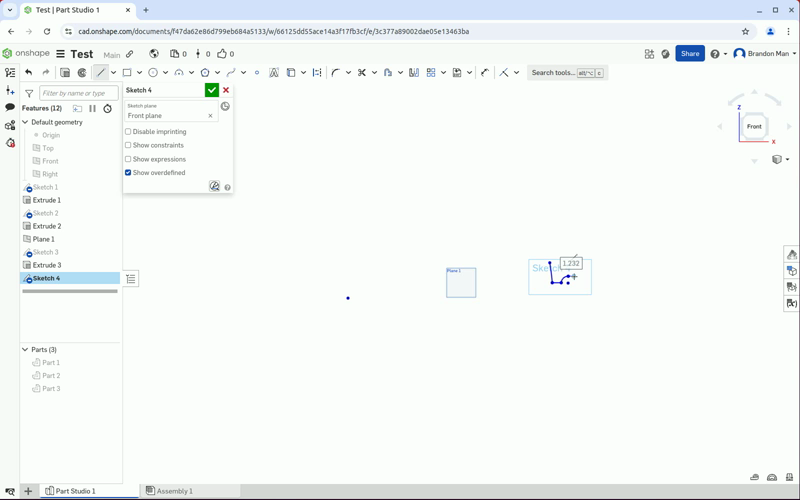
key_up(shift)
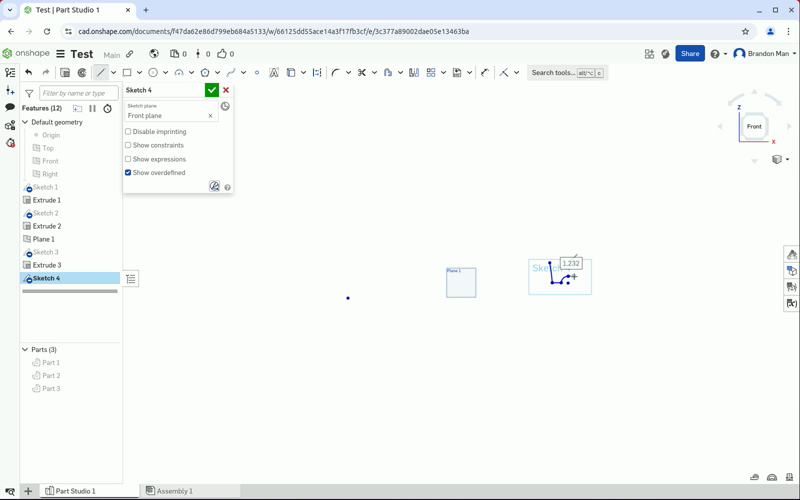
mouse_move(589, 276)
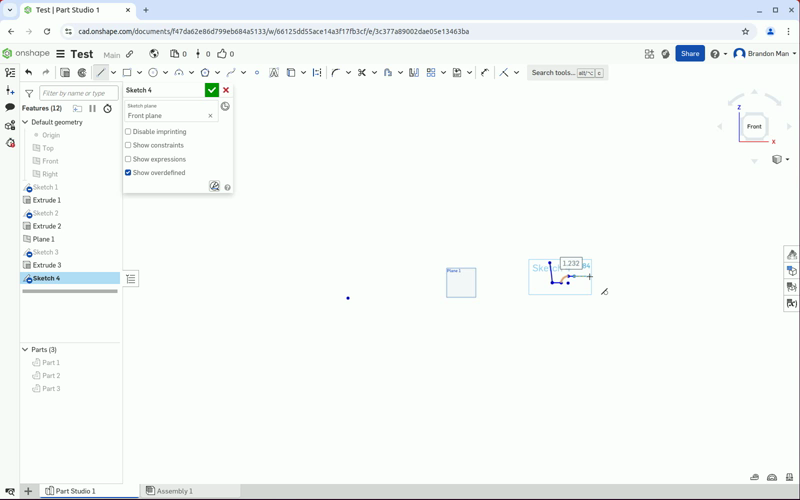
key_down(shift)
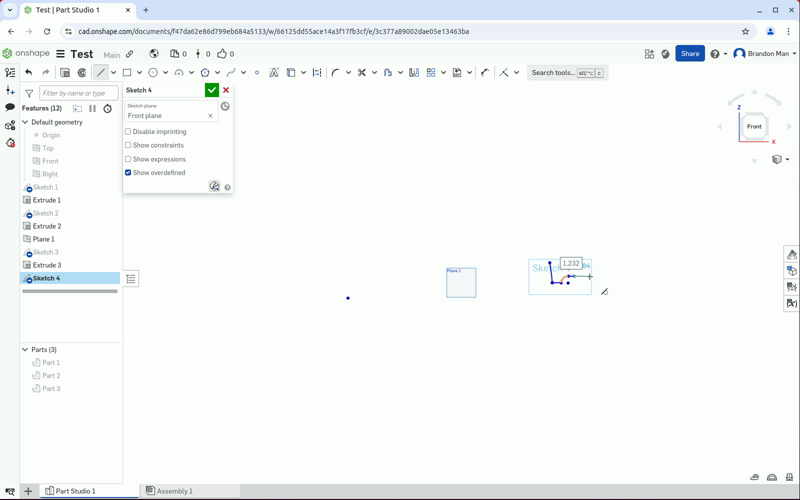
mouse_move(549, 262)
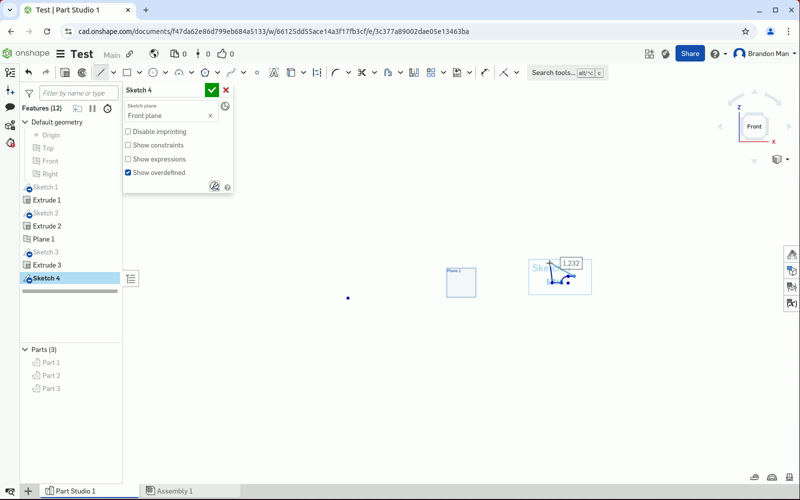
key_up(shift)
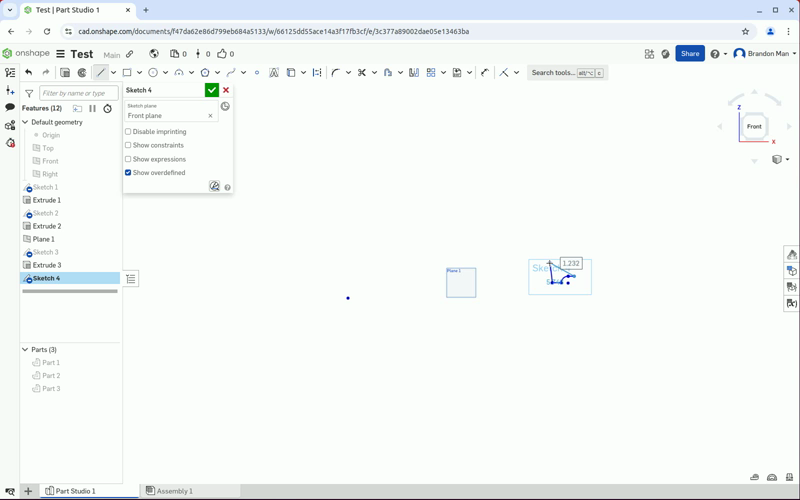
click(549, 262)
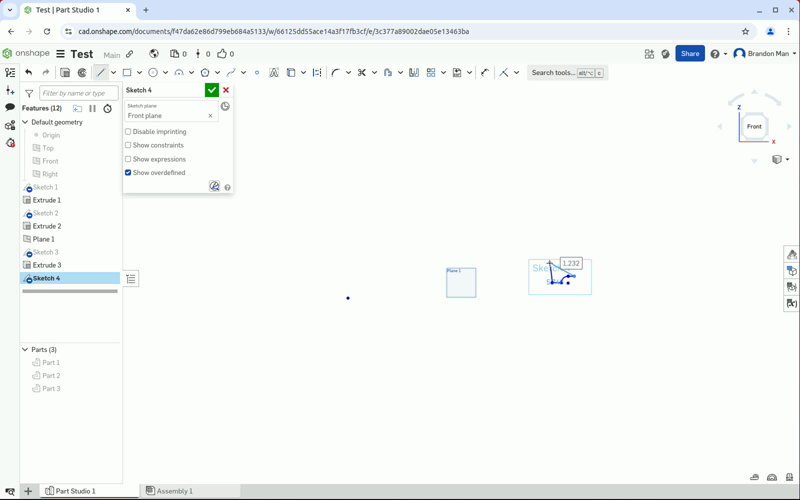
key(esc)
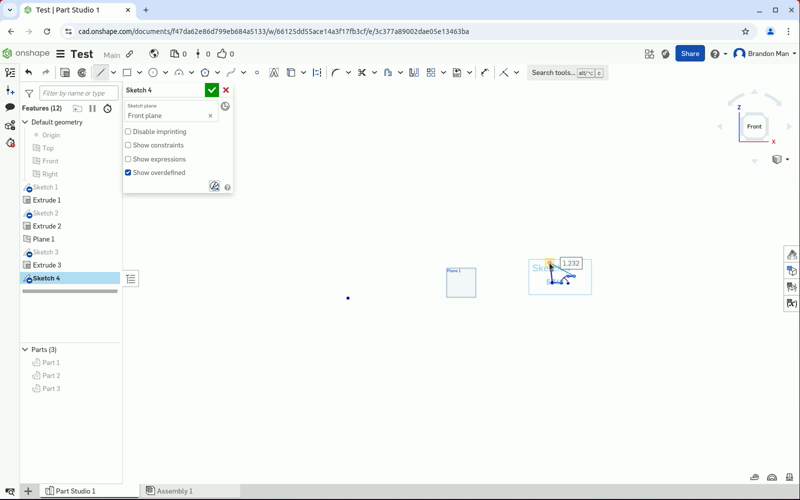
mouse_move(566, 274)
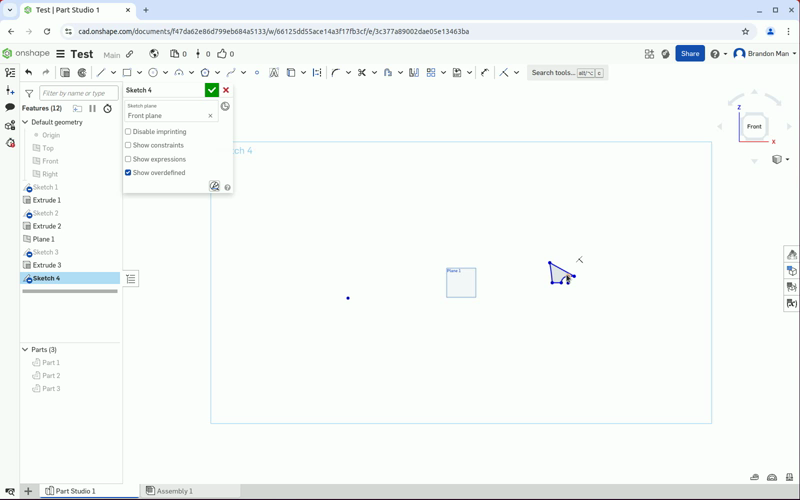
scroll(6)
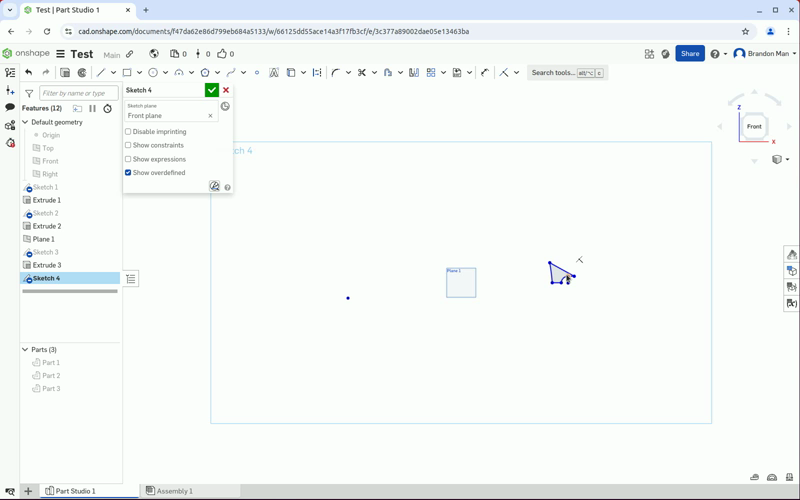
scroll(6)
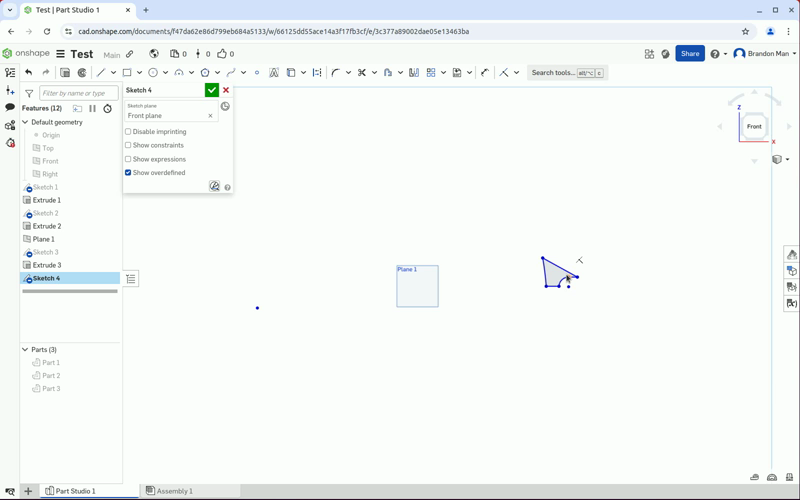
scroll(6)
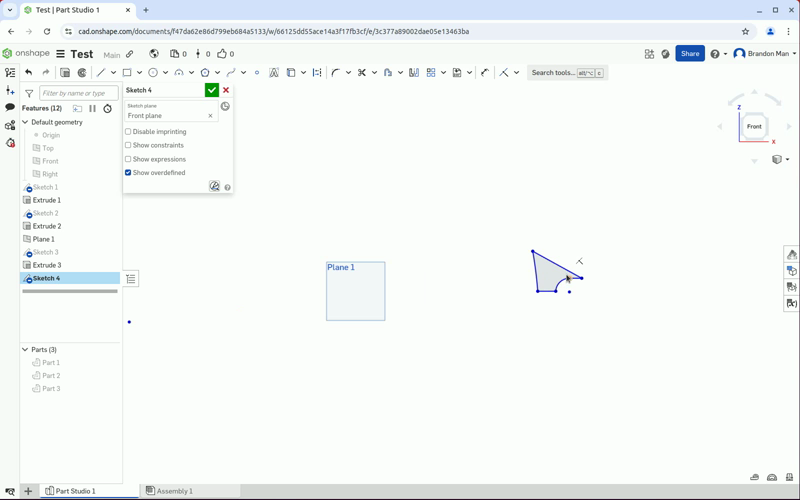
scroll(6)
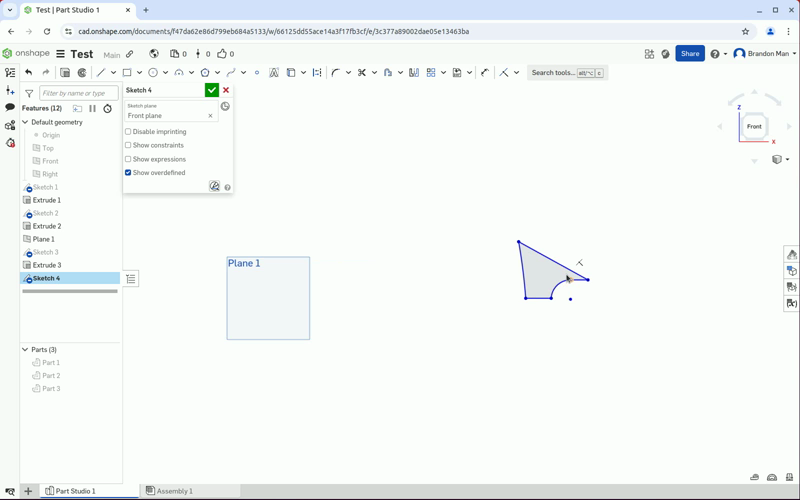
scroll(6)
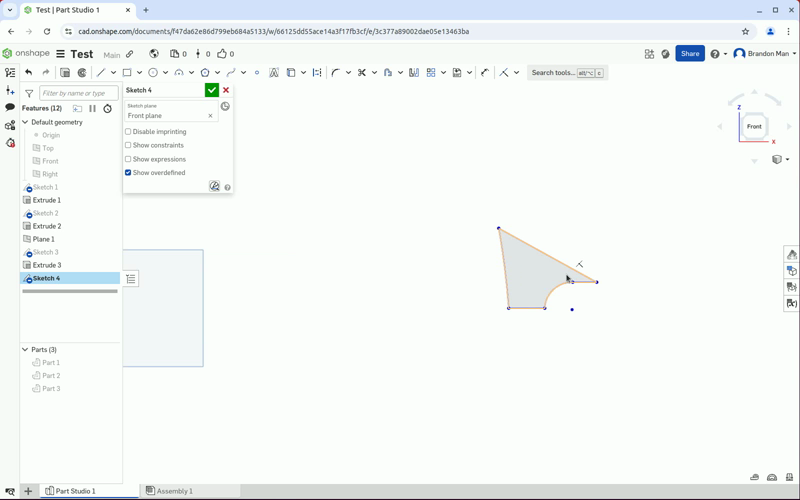
scroll(6)
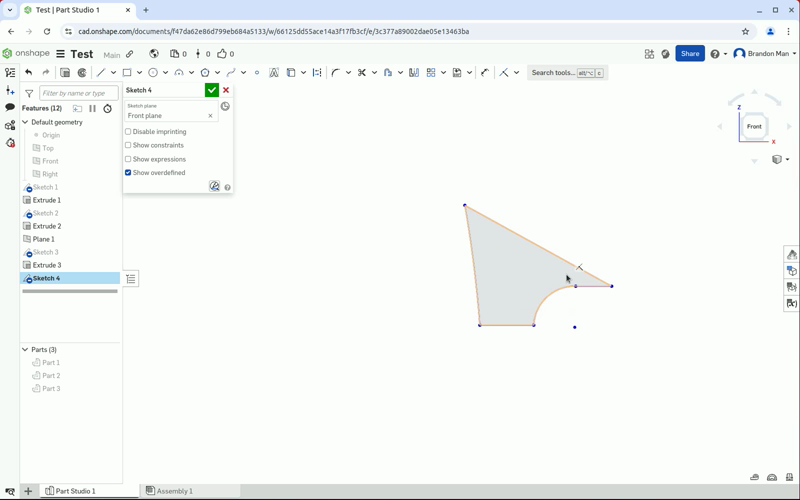
scroll(6)
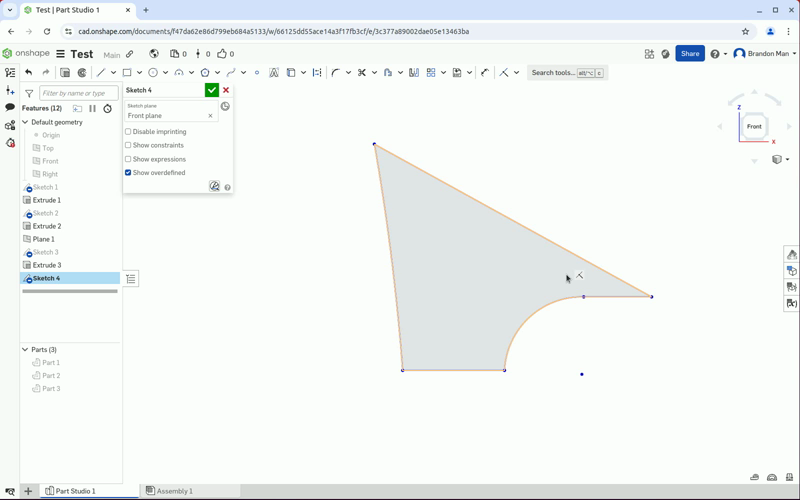
click(566, 274)
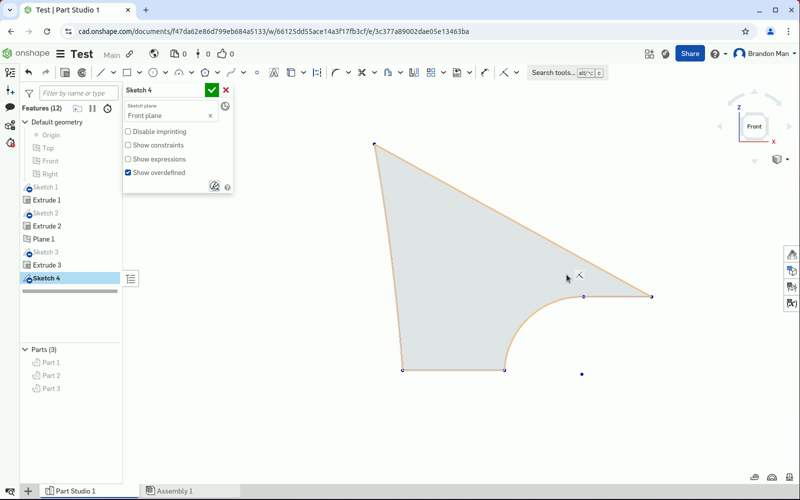
scroll(-6)
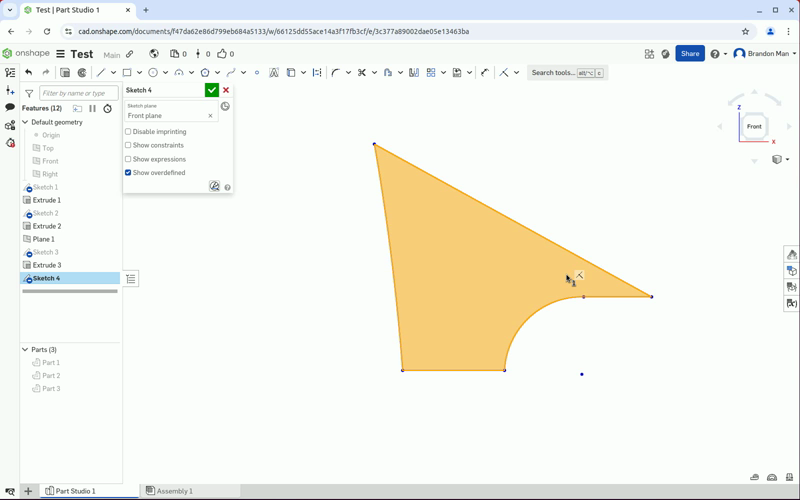
scroll(-6)
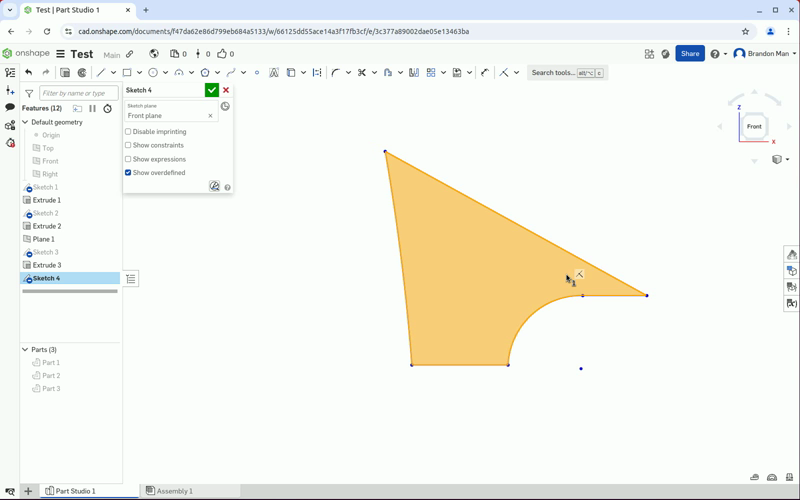
scroll(-6)
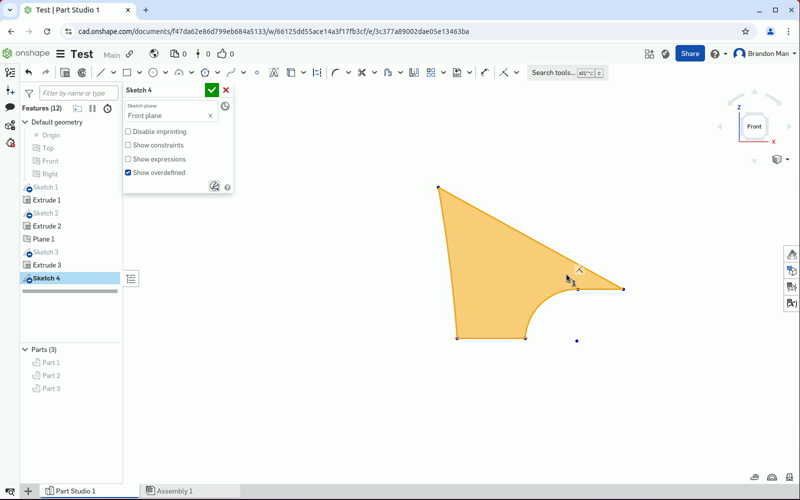
scroll(-6)
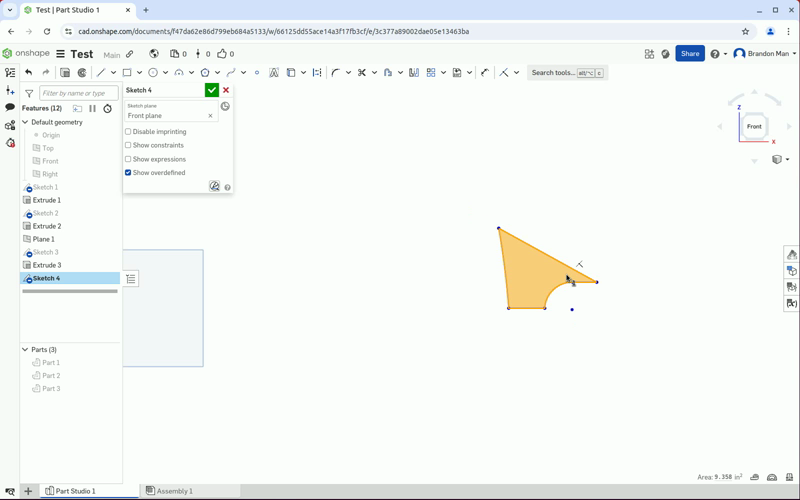
scroll(-6)
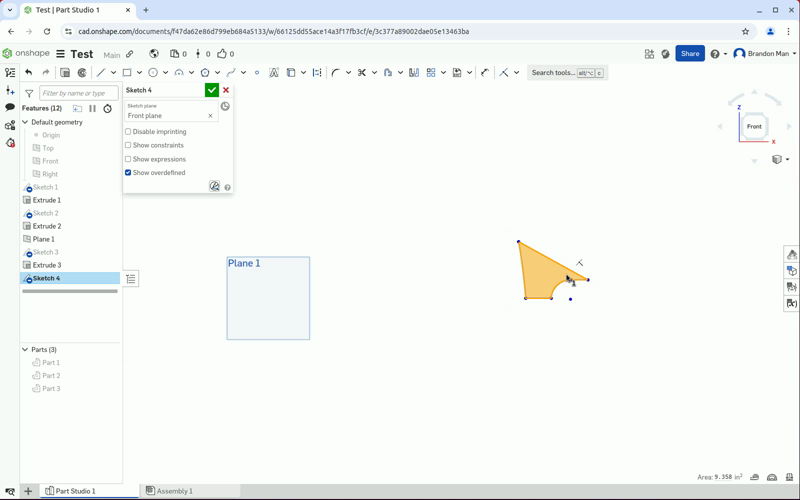
scroll(-6)
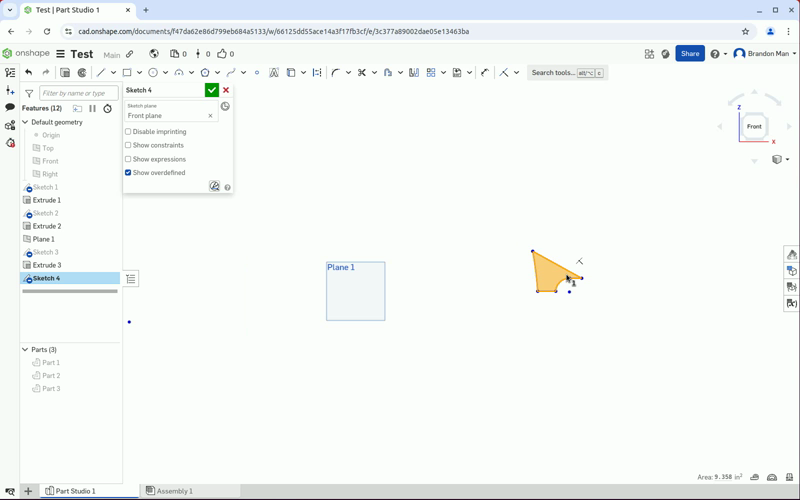
scroll(-6)
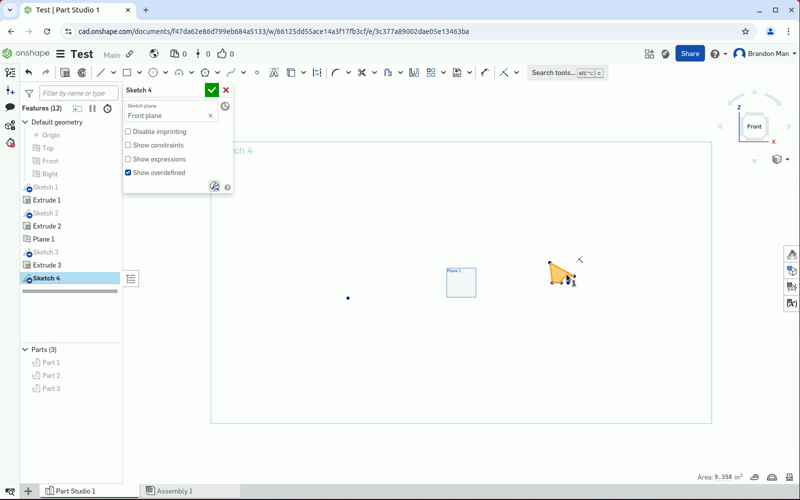
mouse_move(73, 352)
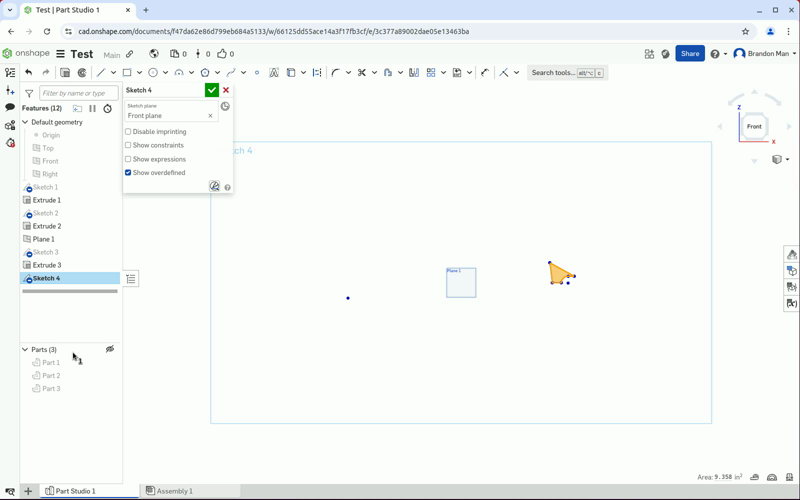
key(shift+y)
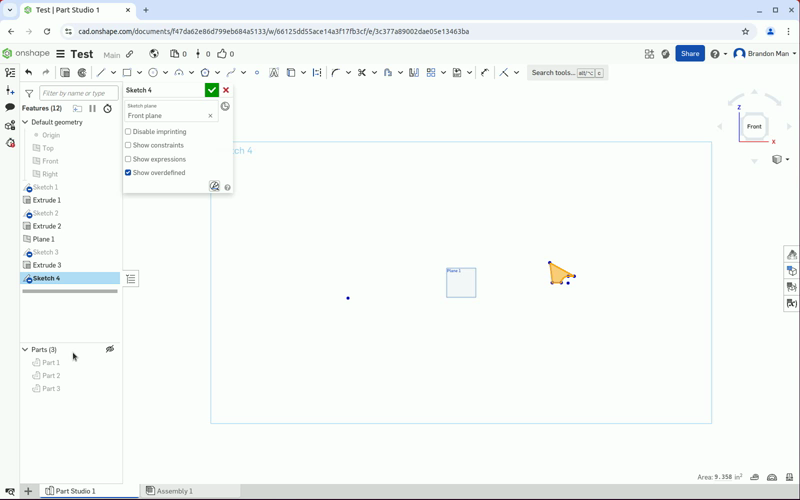
key(shift+e)
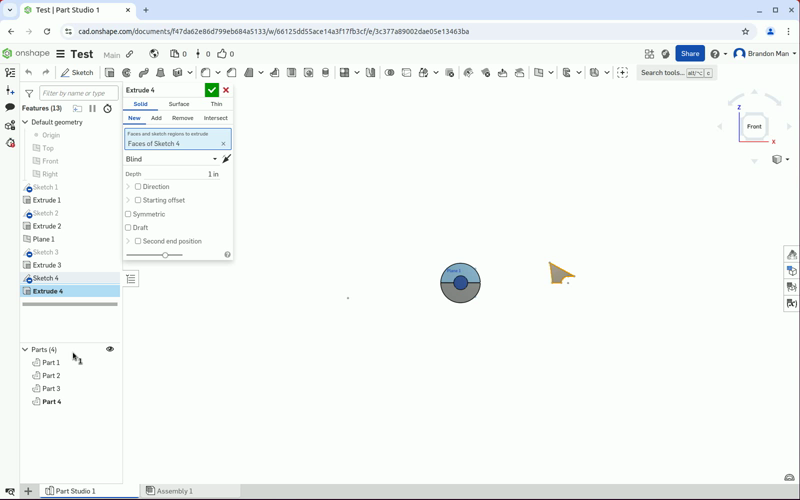
mouse_move(143, 106)
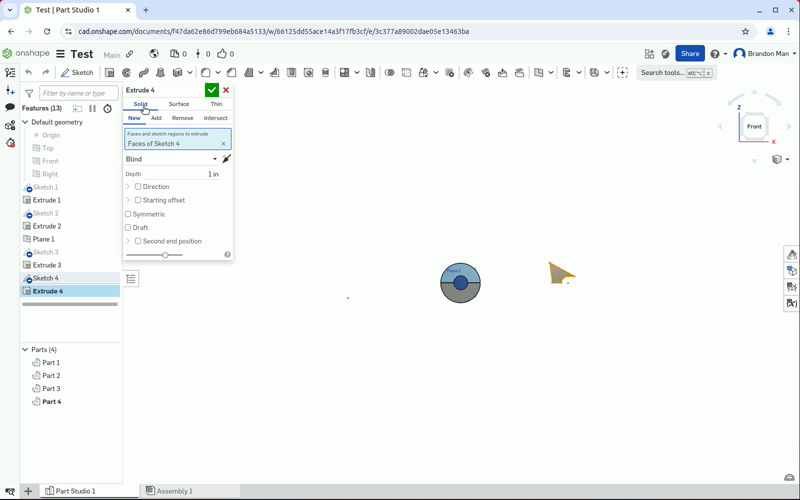
click(143, 106)
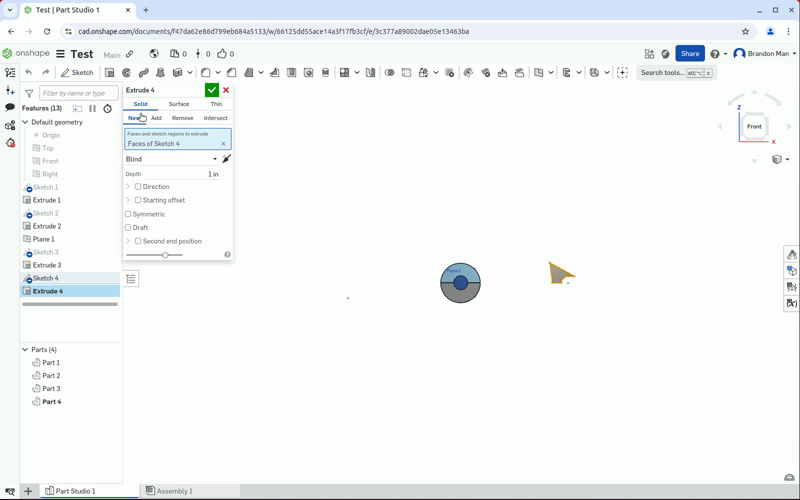
mouse_move(137, 120)
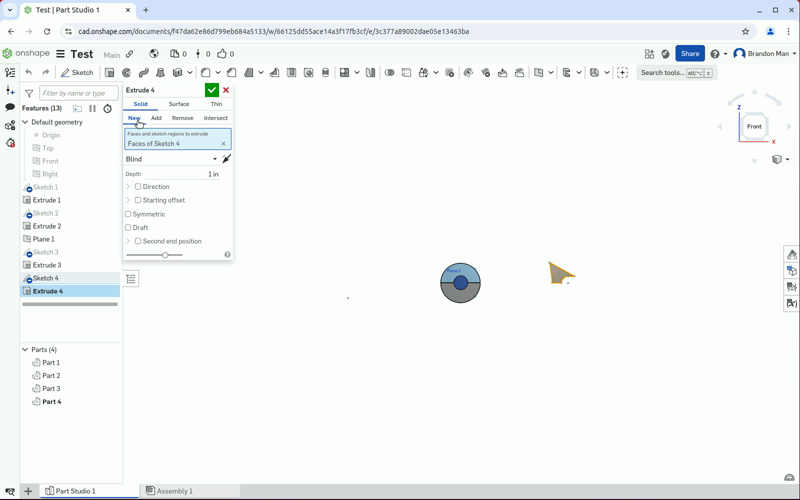
click(137, 120)
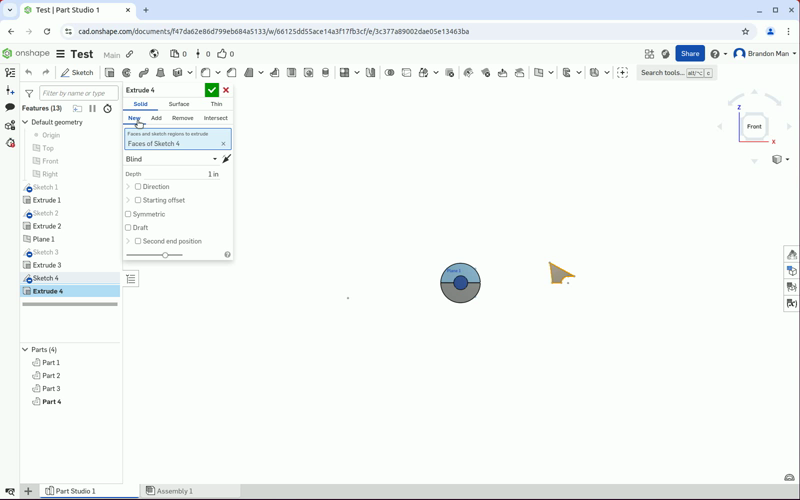
key(tab, 4)
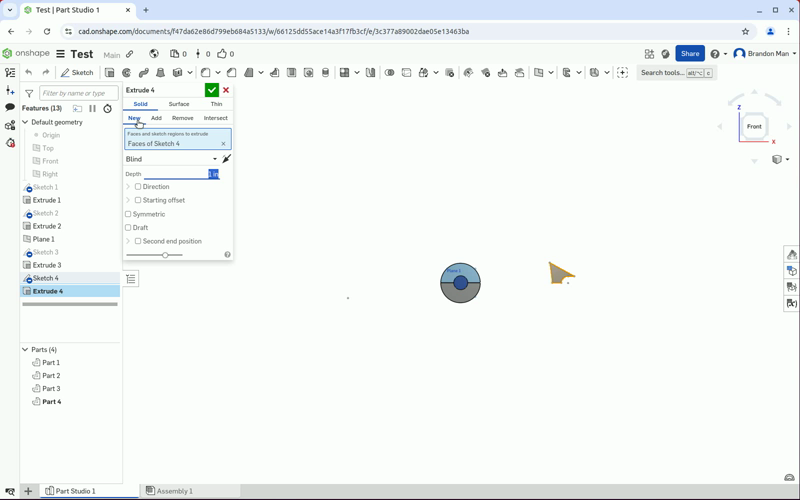
text(-0.963)
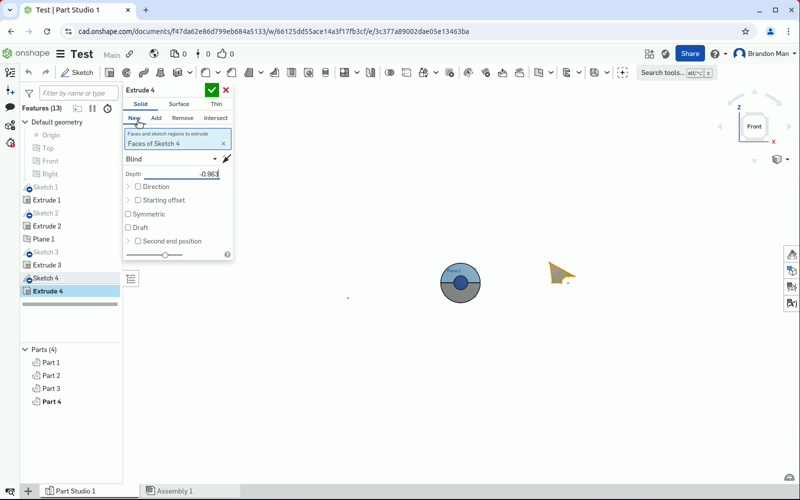
key(enter)
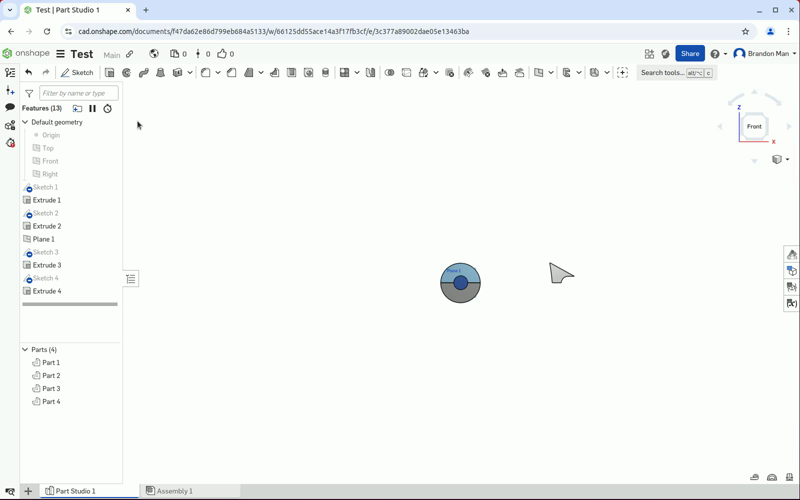
key(shift+h)
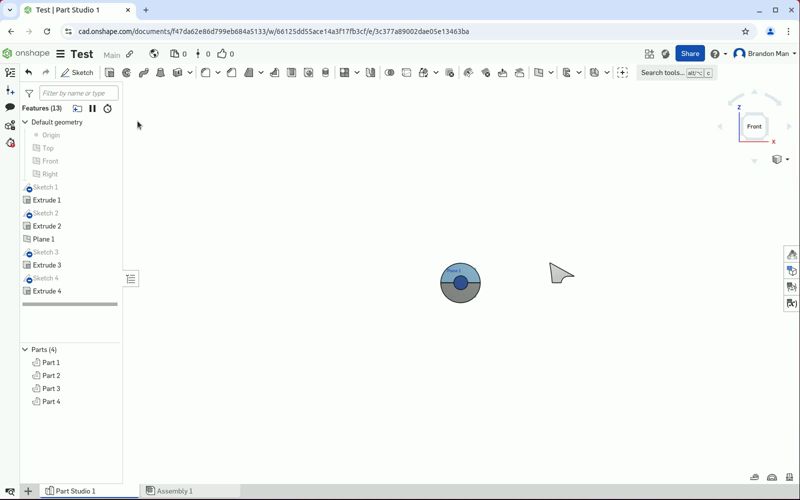
key(shift+h)
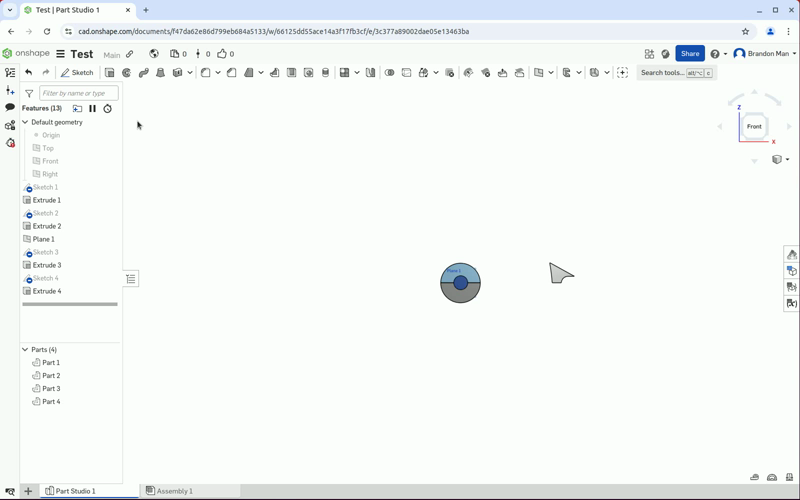
mouse_move(73, 189)
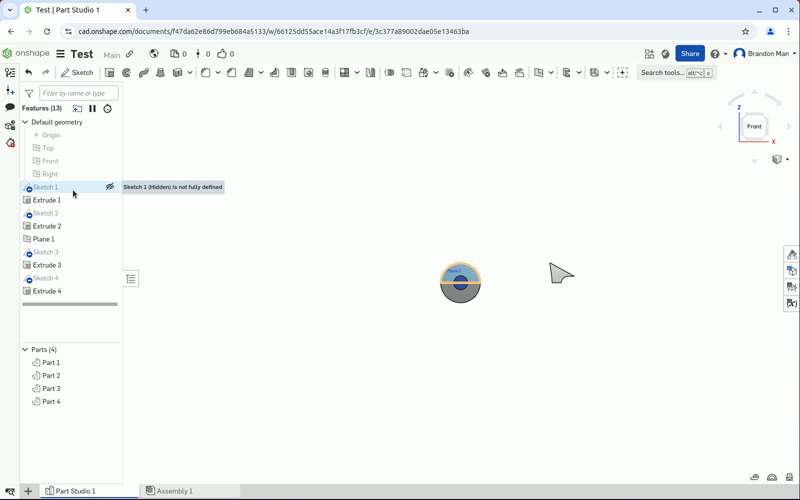
click(73, 189)
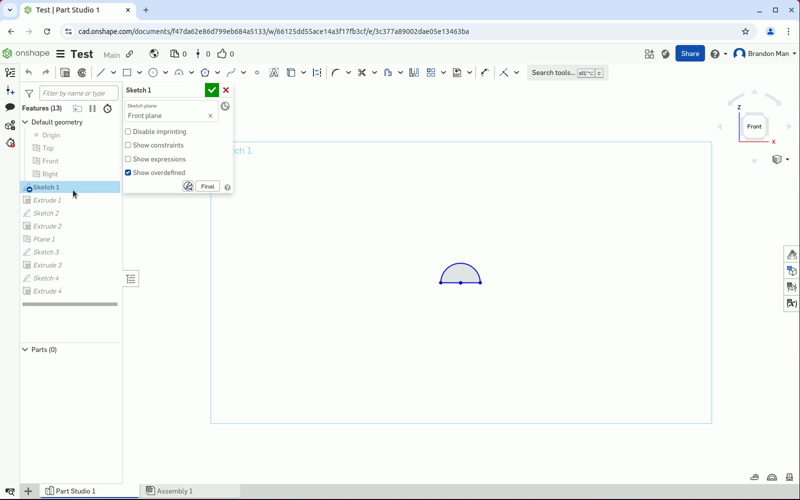
mouse_move(229, 92)
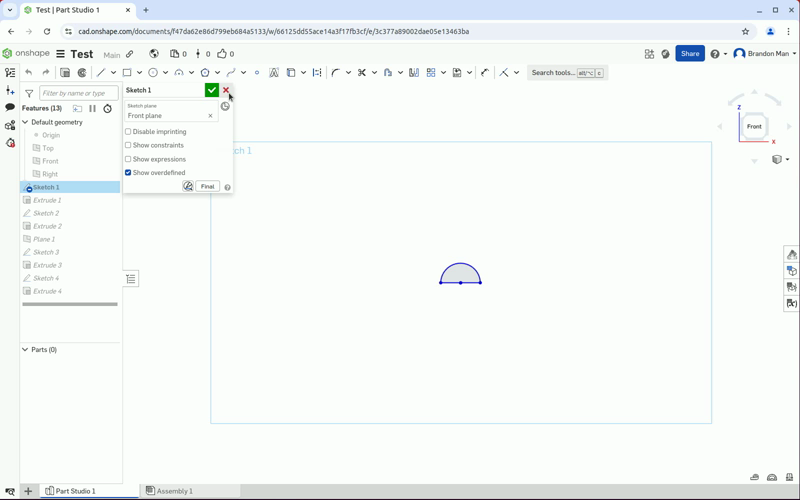
click(229, 92)
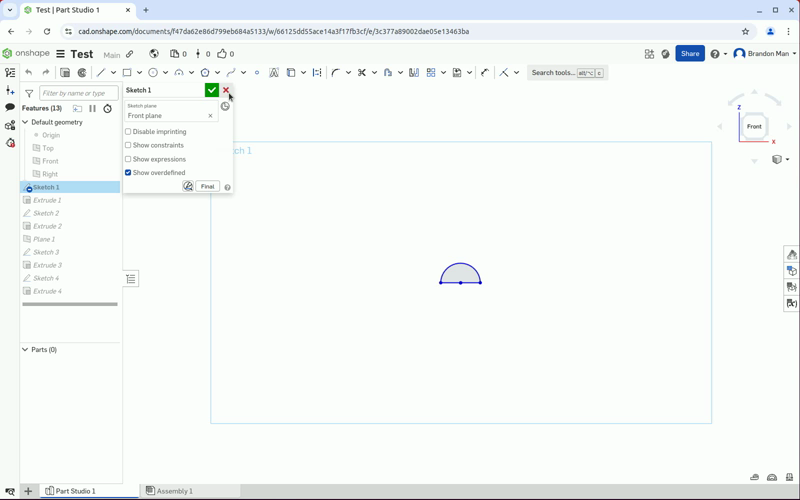
key(shift+s)
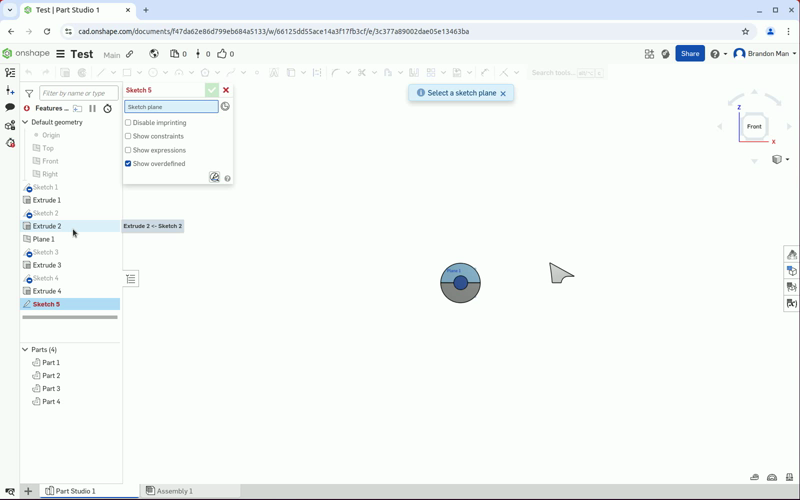
scroll(3)
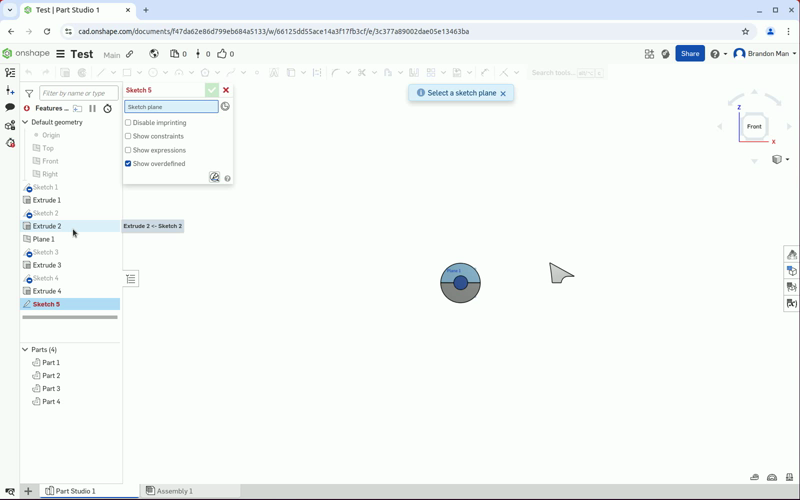
mouse_move(73, 163)
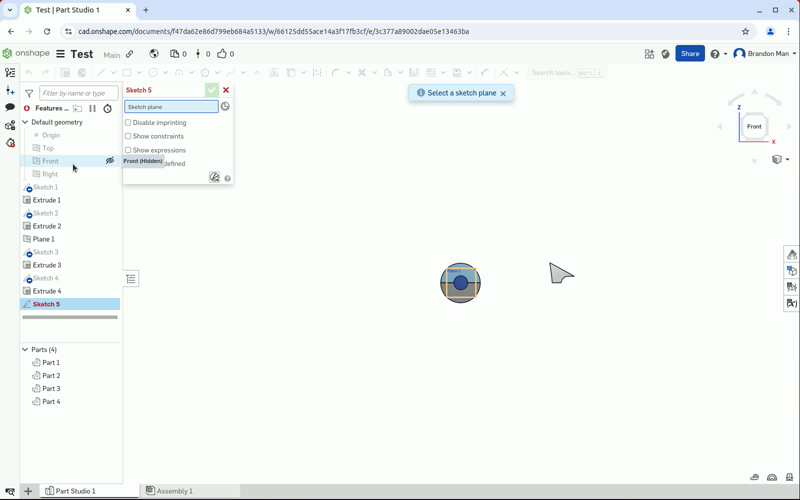
click(73, 163)
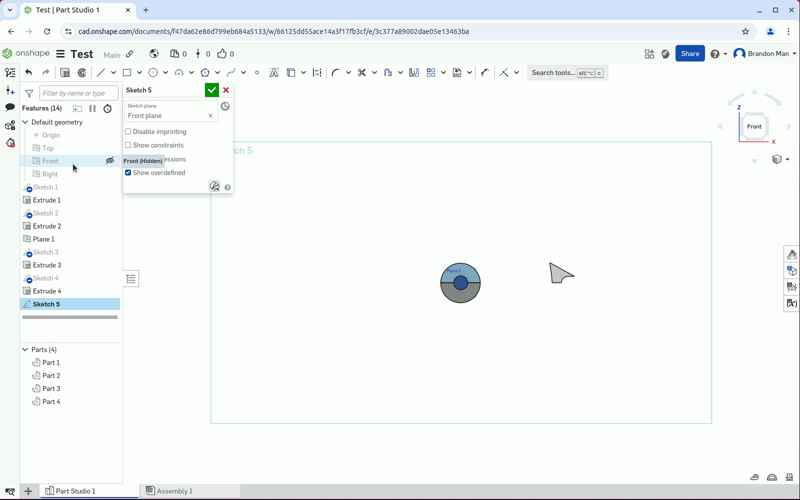
mouse_move(73, 352)
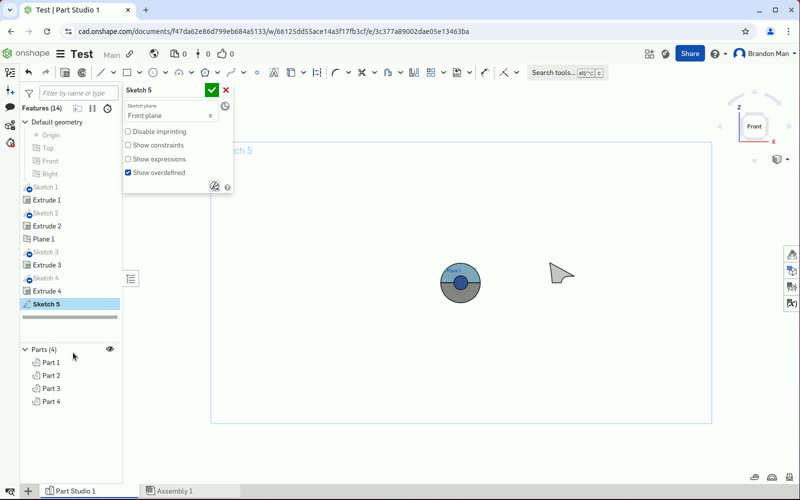
key(y)
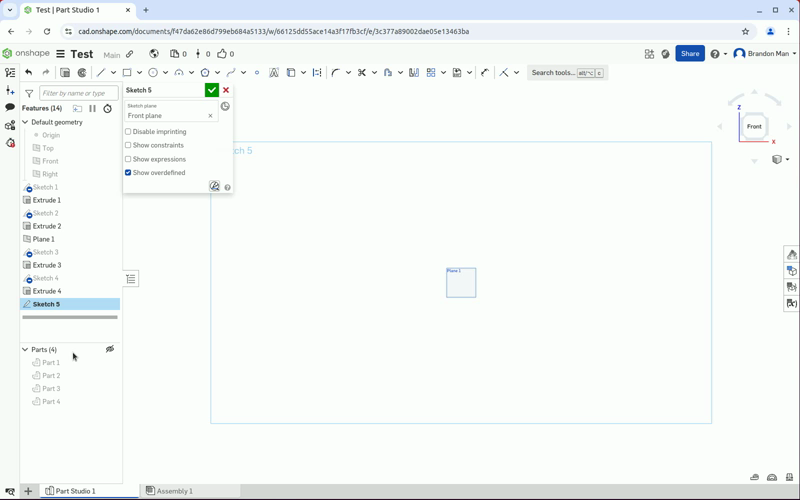
key(l)
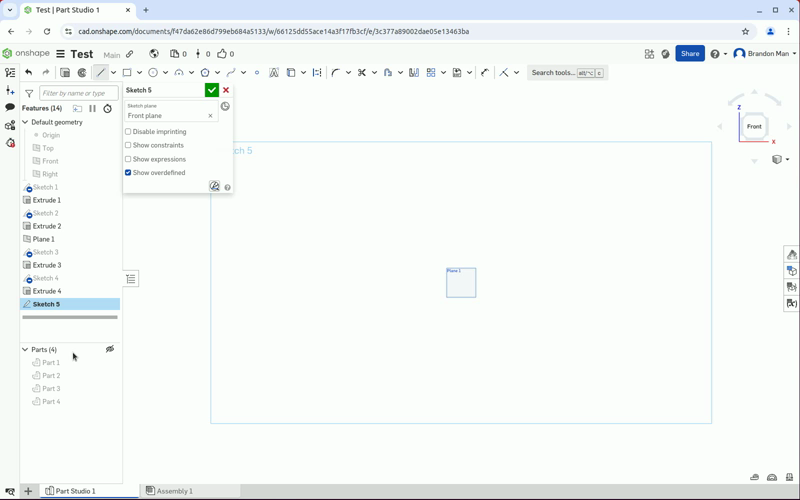
key_down(shift)
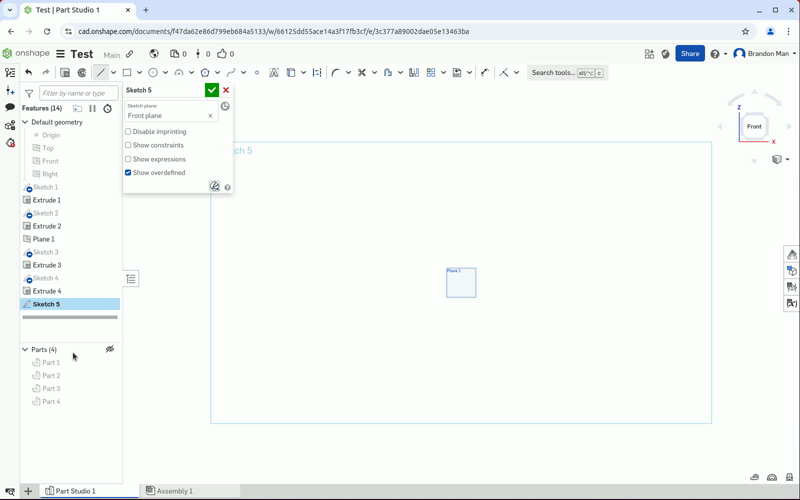
mouse_move(348, 275)
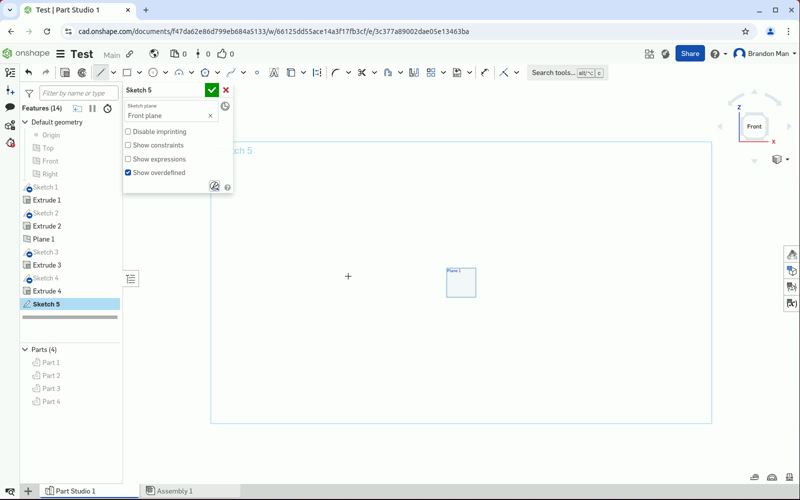
click(348, 275)
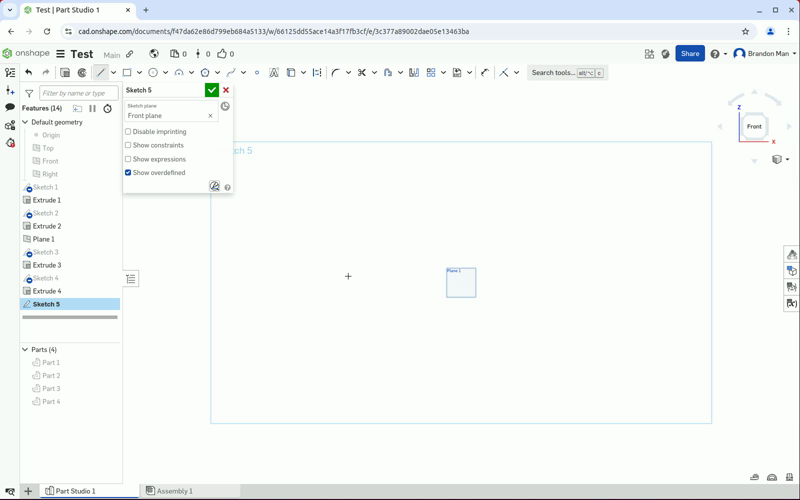
key_up(shift)
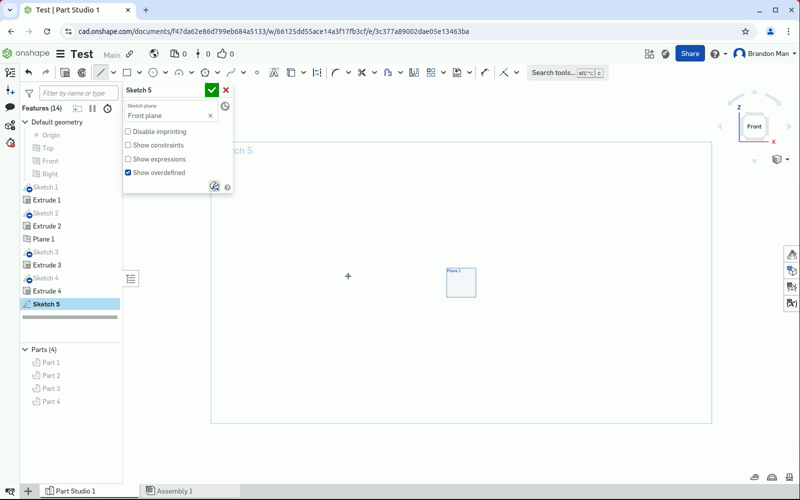
key_down(shift)
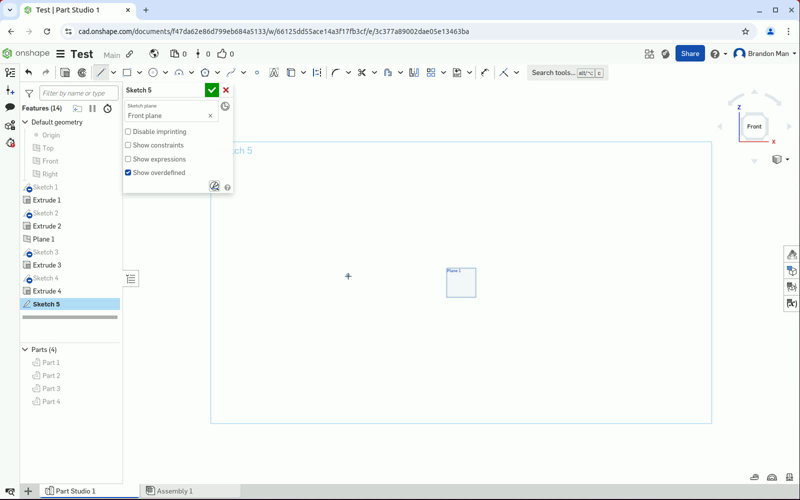
mouse_move(378, 275)
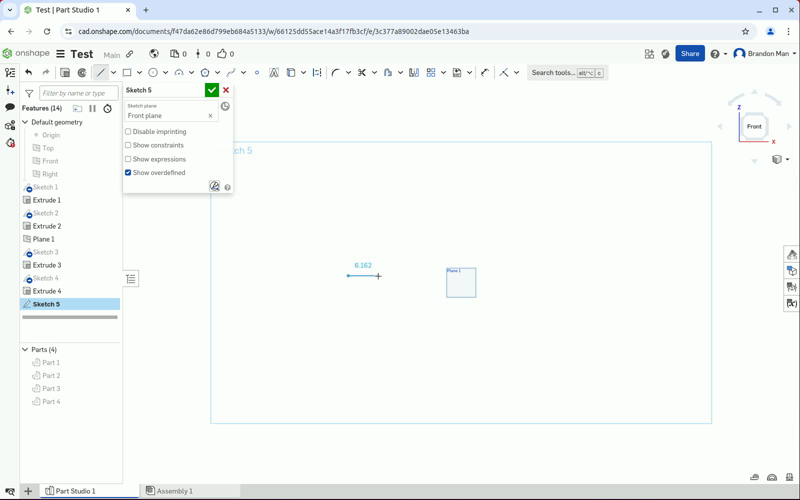
mouse_move(354, 275)
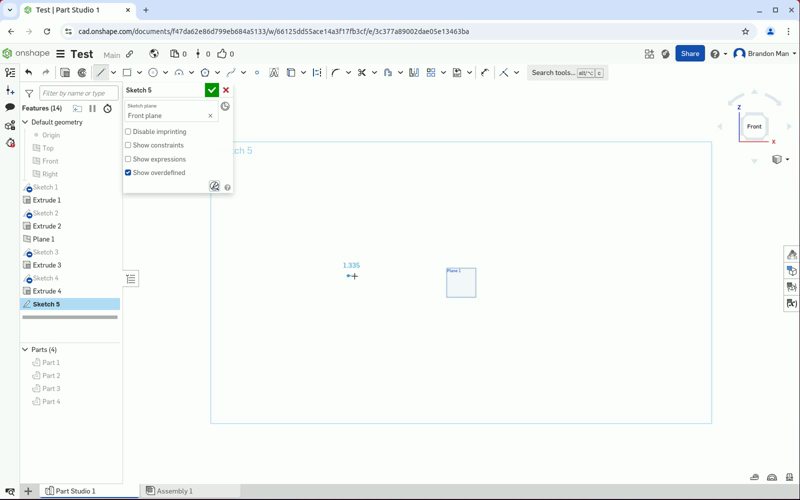
scroll(6)
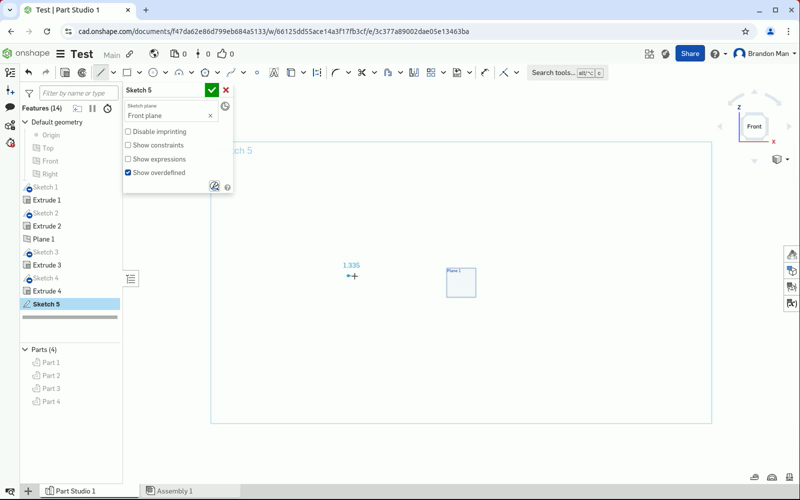
scroll(6)
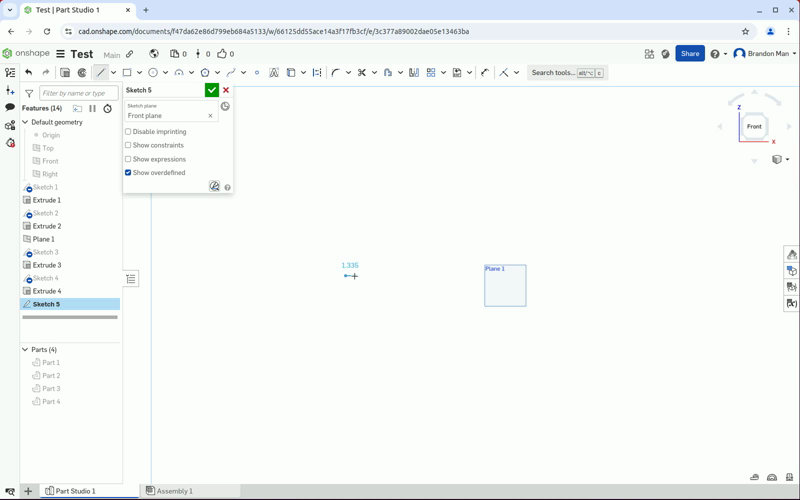
scroll(6)
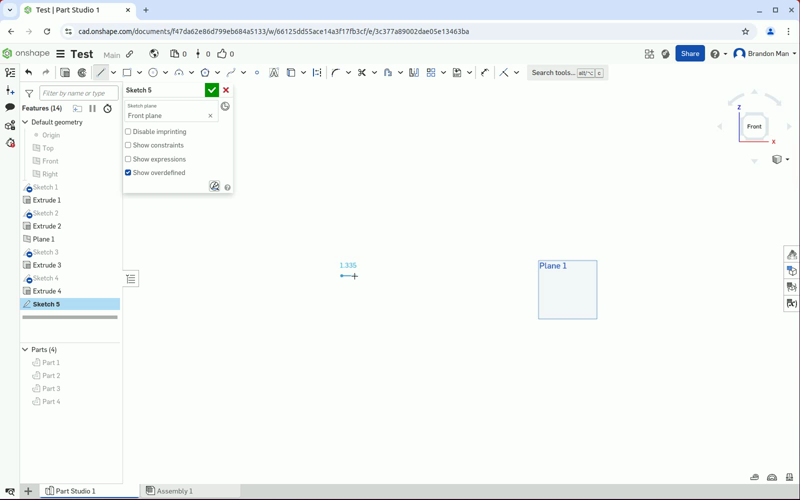
scroll(6)
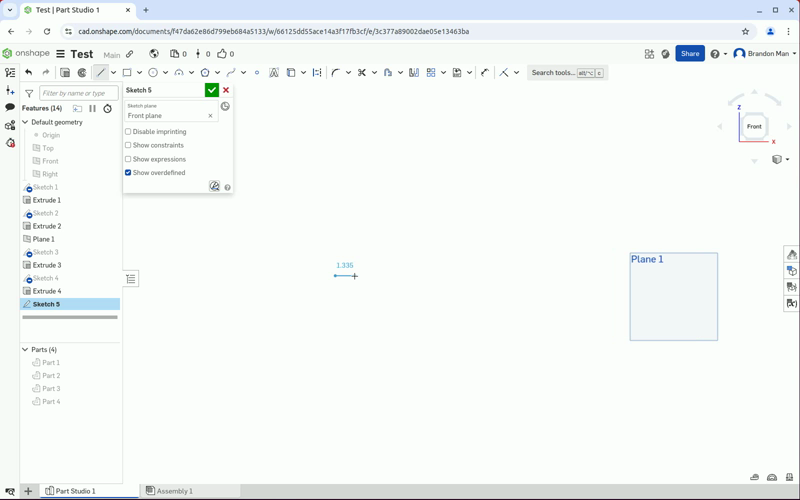
scroll(6)
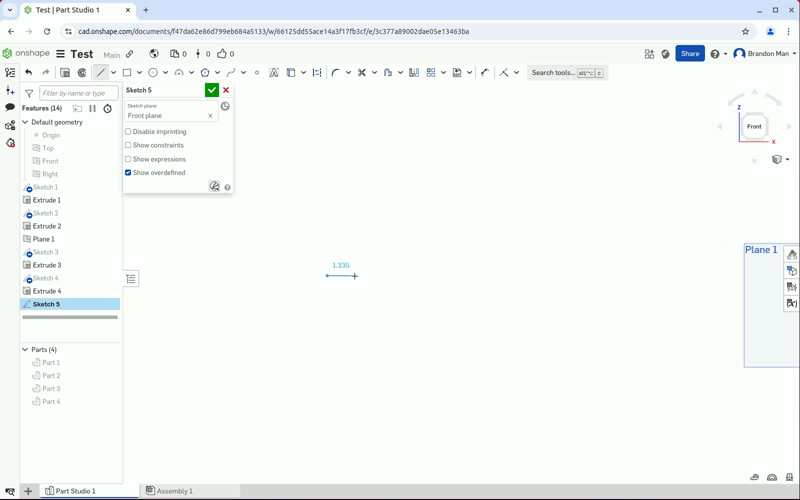
scroll(6)
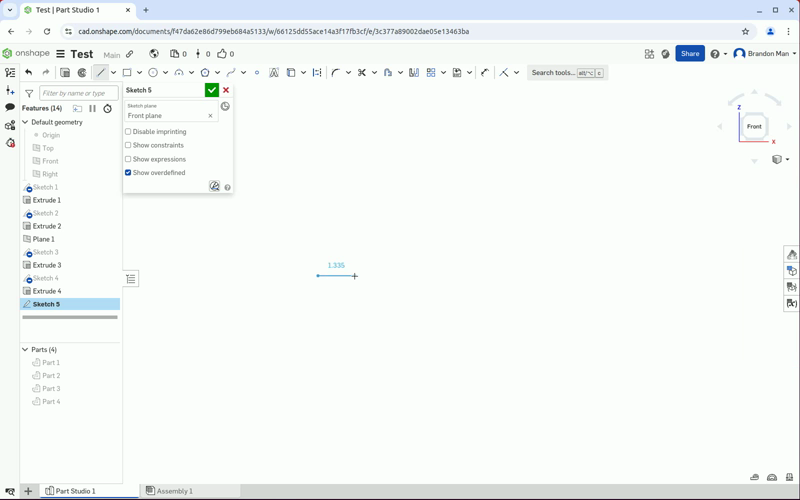
scroll(6)
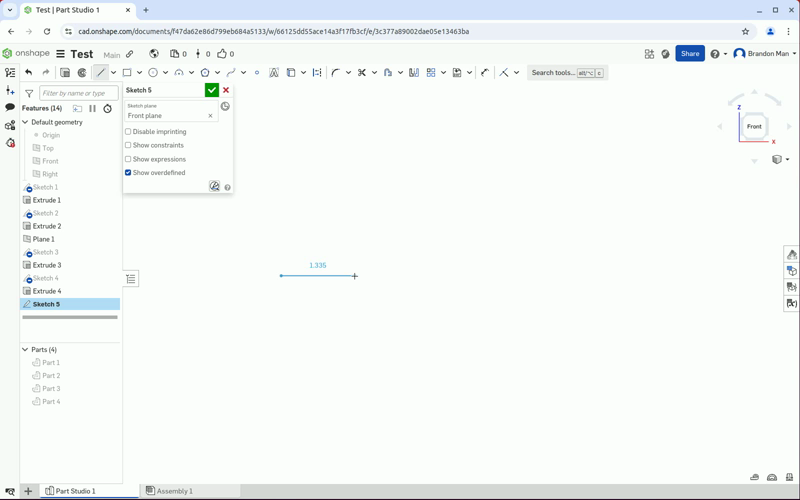
click(354, 275)
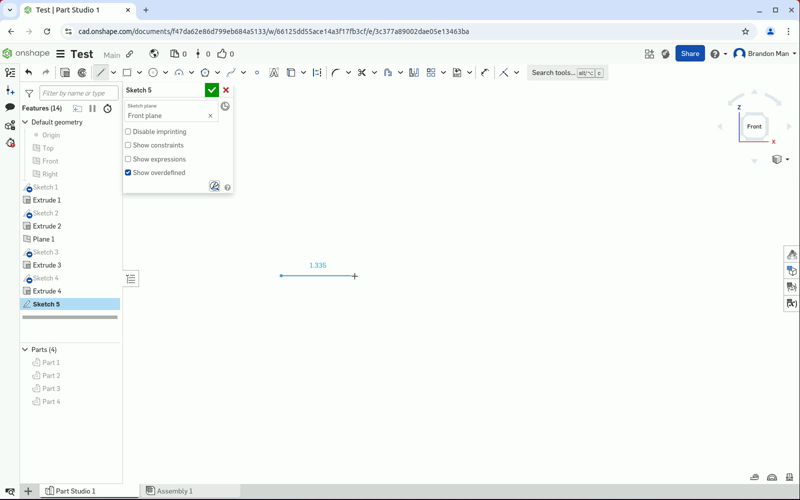
scroll(-6)
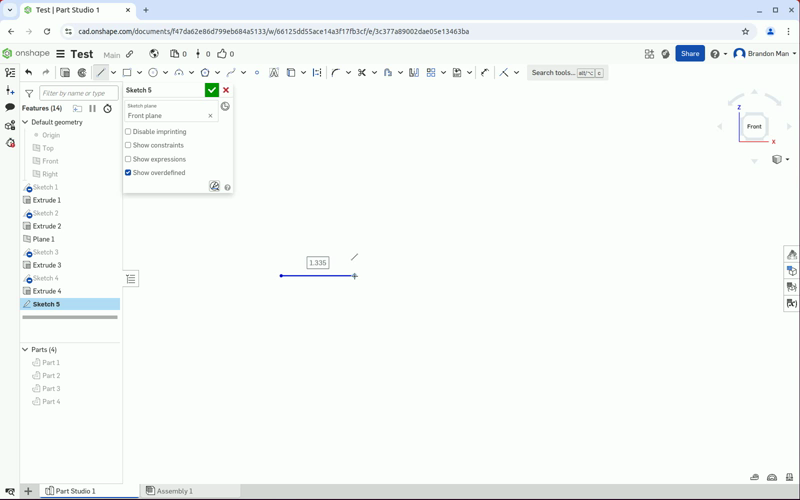
scroll(-6)
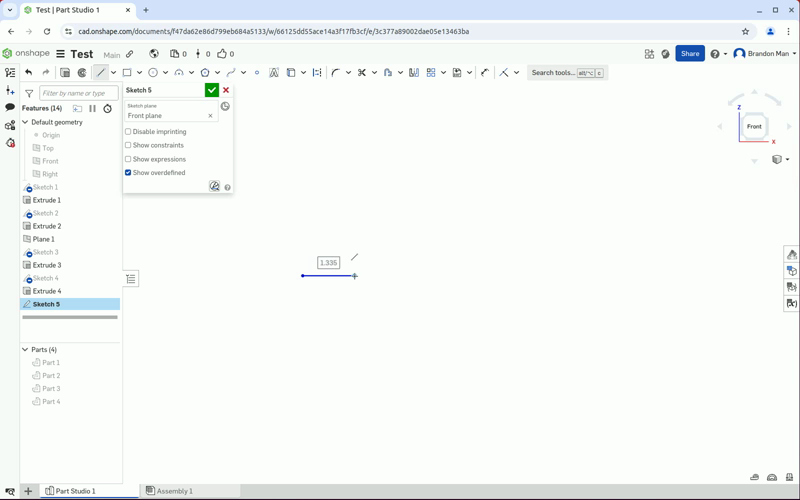
scroll(-6)
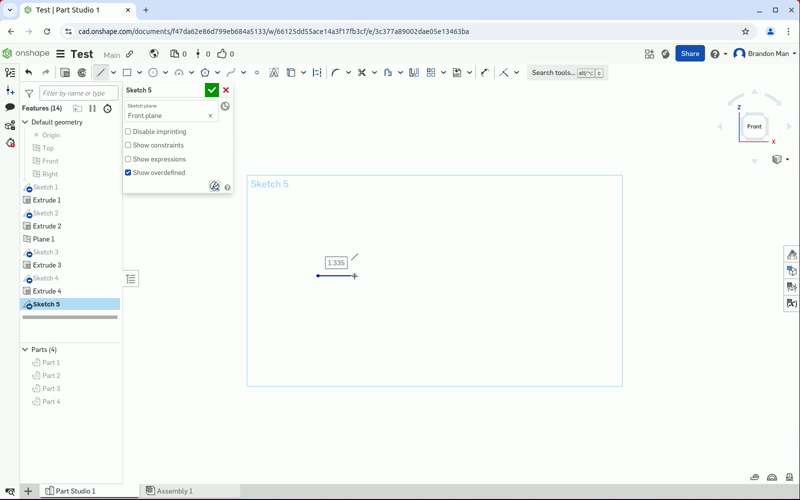
scroll(-6)
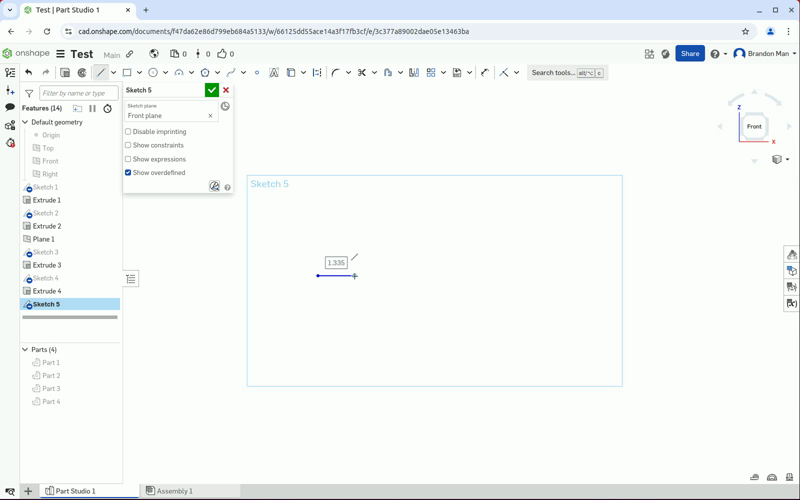
scroll(-6)
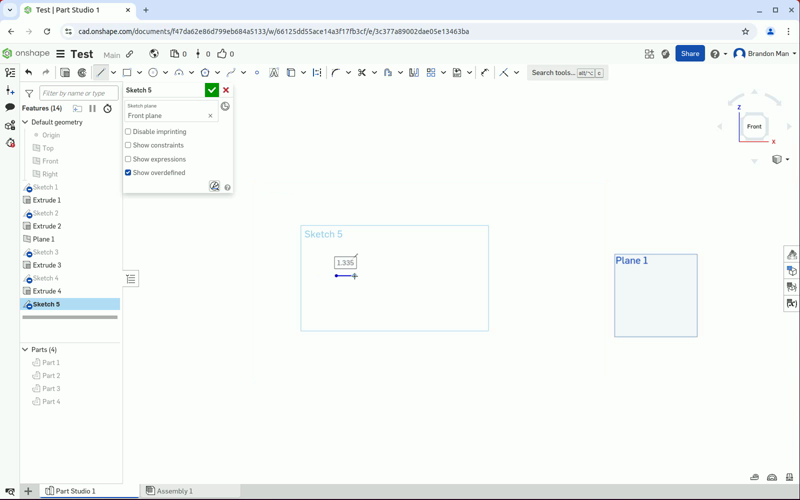
scroll(-6)
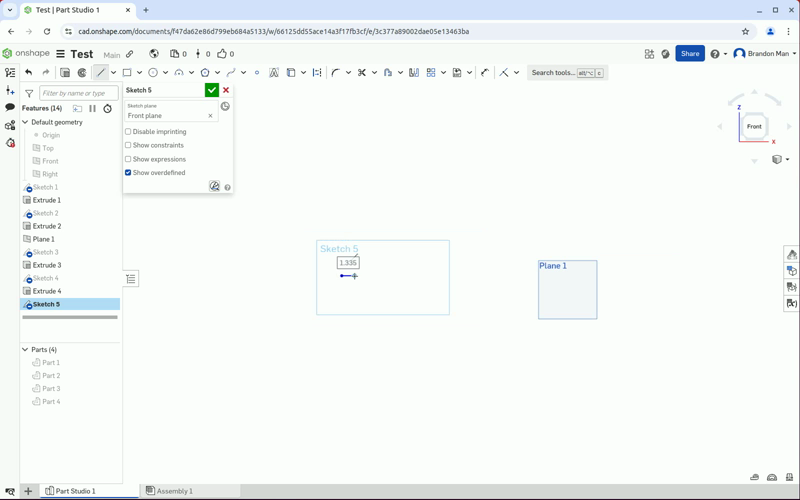
scroll(-6)
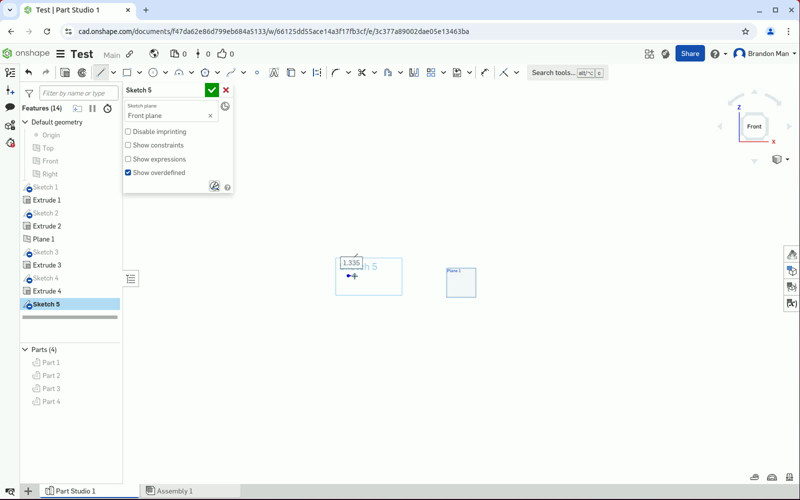
key_up(shift)
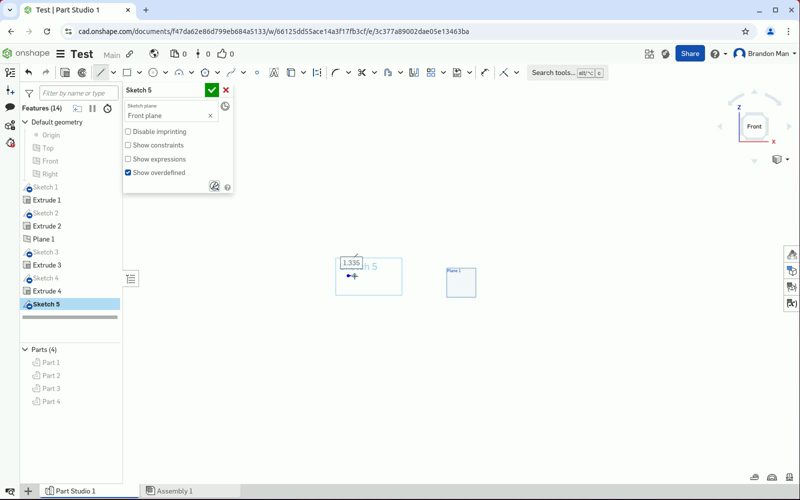
key(esc)
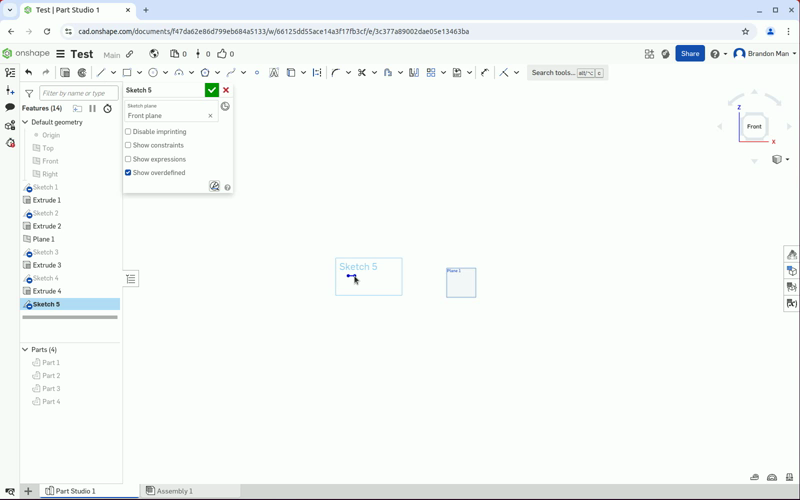
key(a)
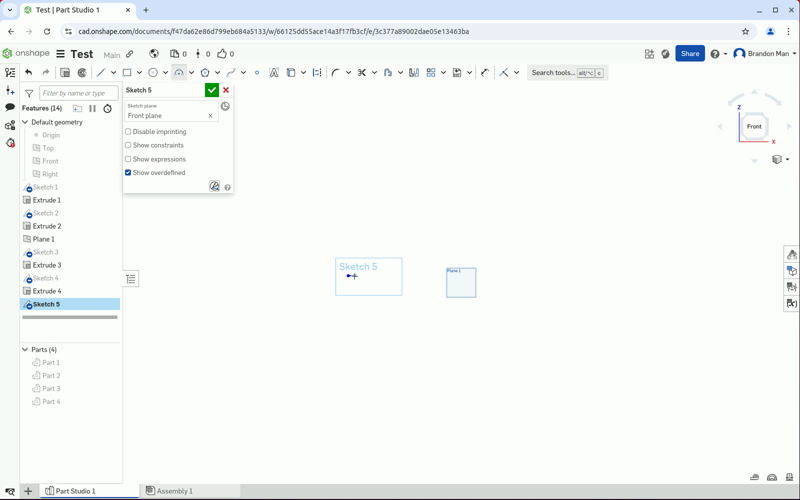
mouse_move(354, 275)
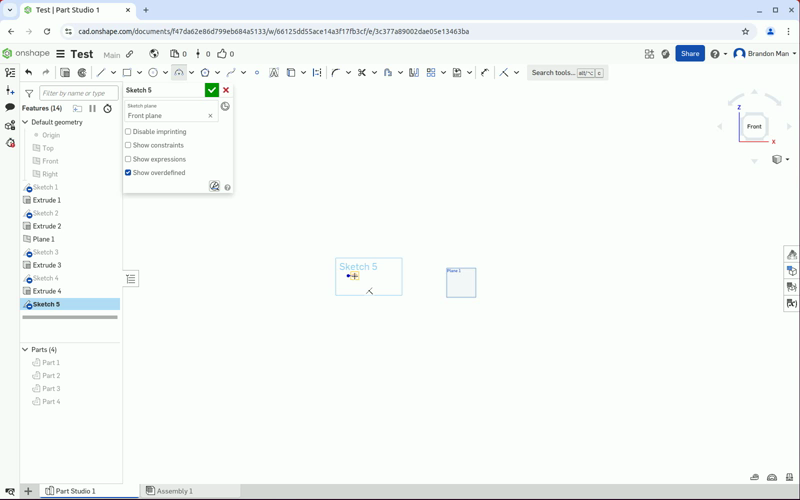
click(354, 275)
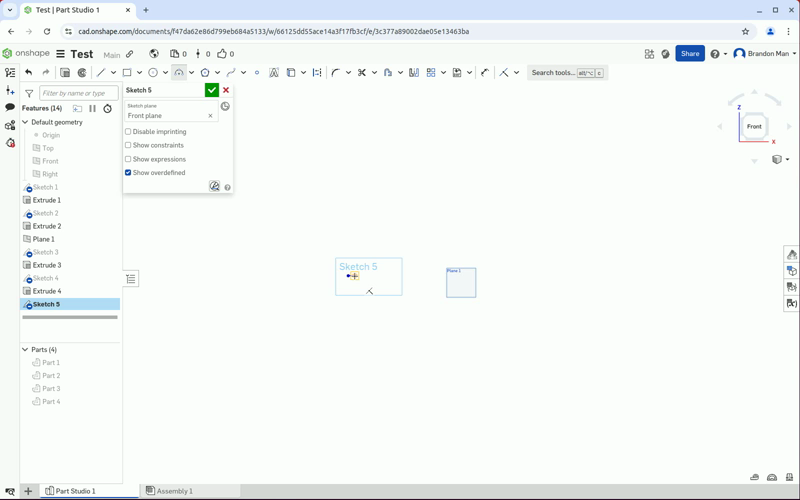
key_down(shift)
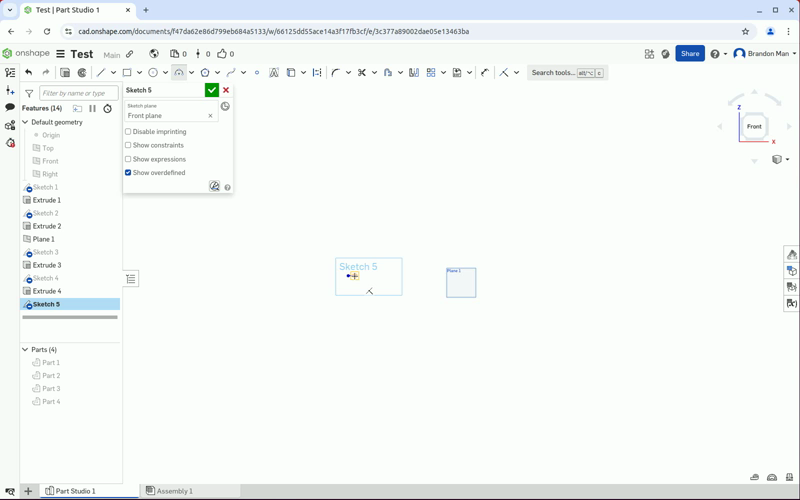
mouse_move(361, 282)
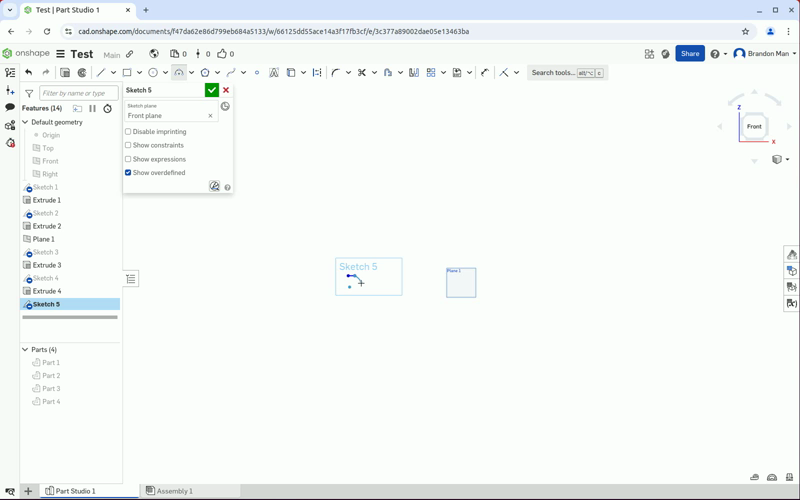
click(361, 282)
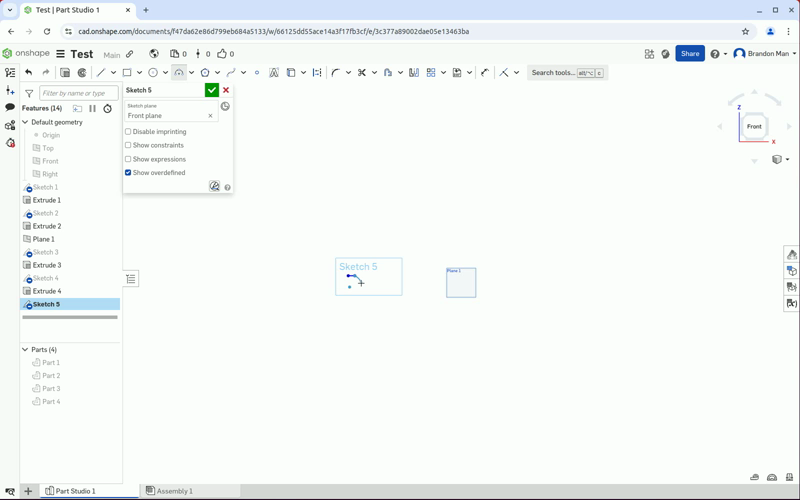
mouse_move(359, 277)
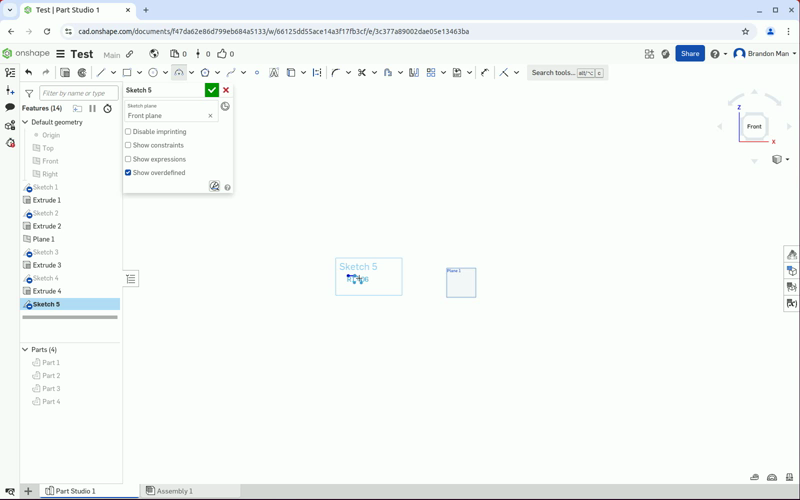
click(359, 277)
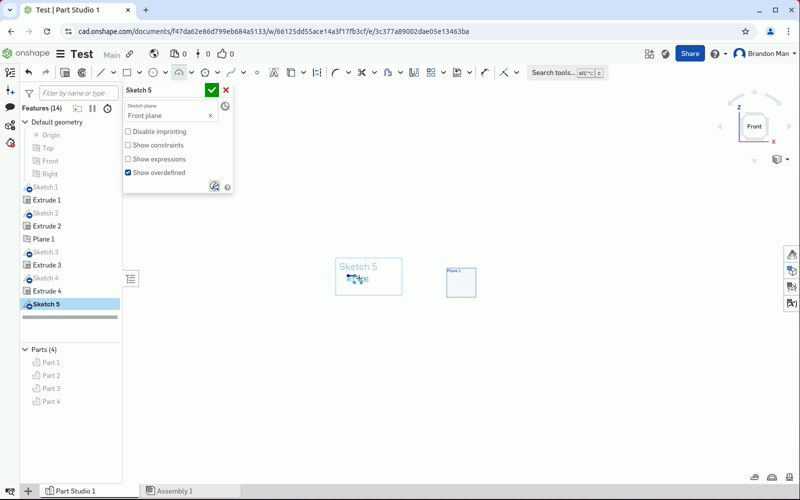
key_up(shift)
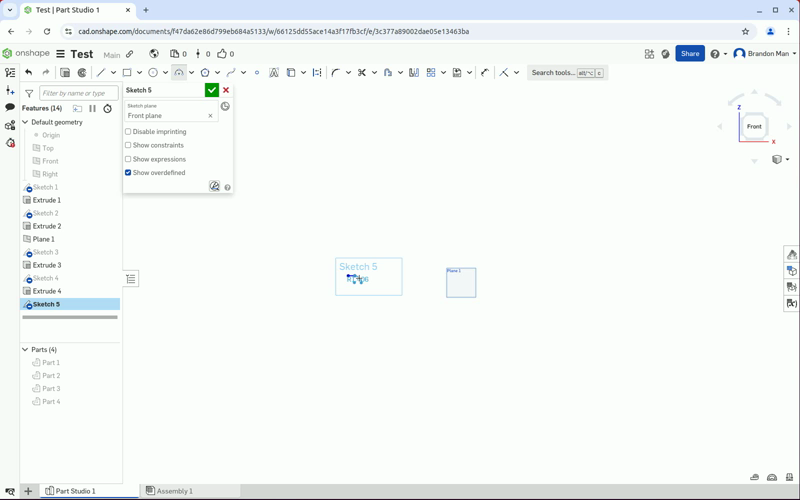
key(esc)
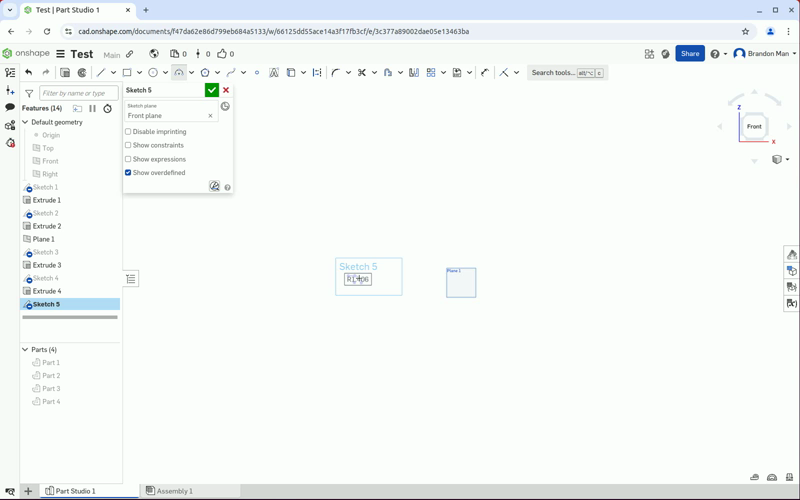
key(l)
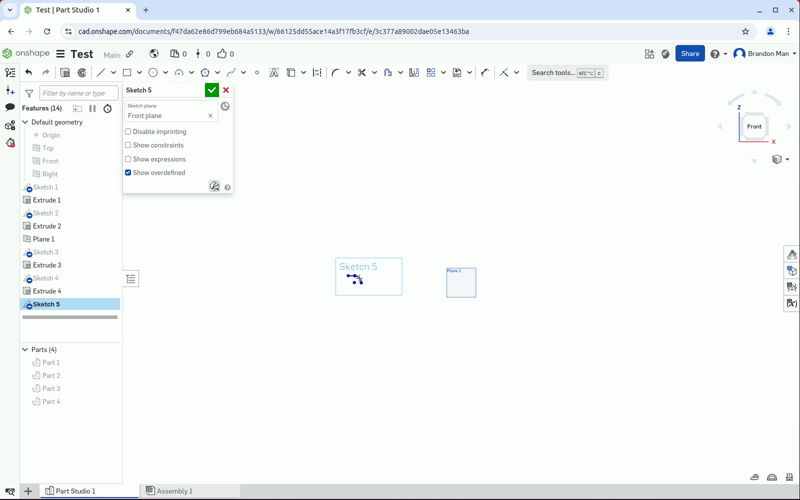
mouse_move(361, 282)
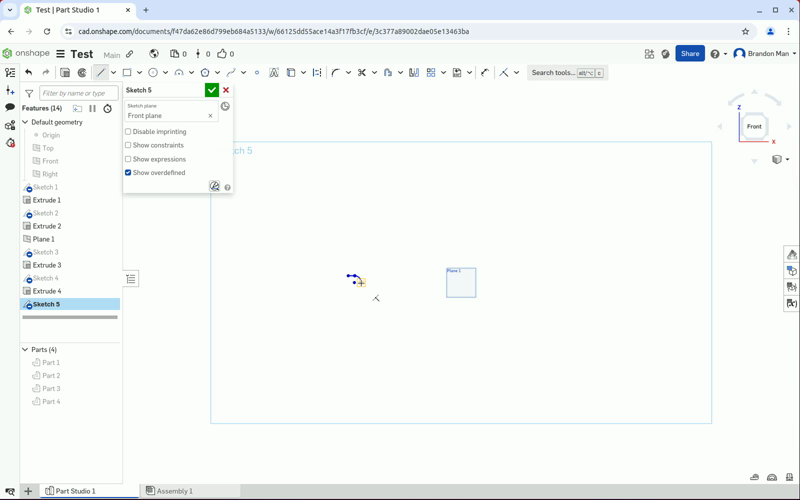
click(361, 282)
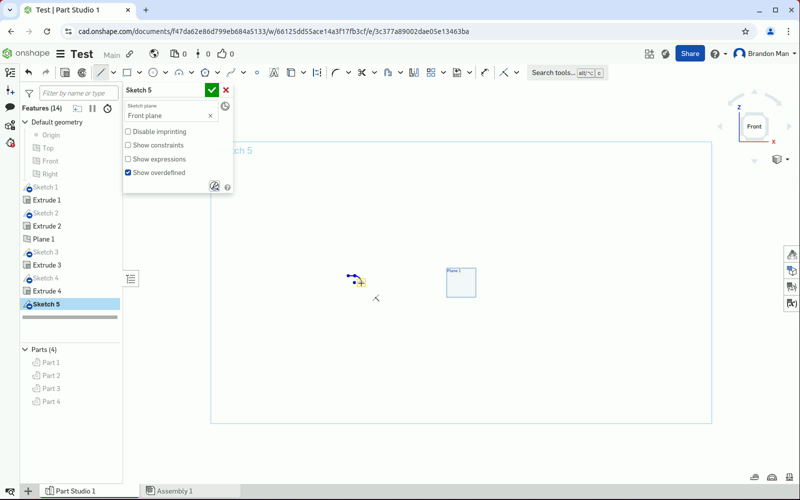
key_down(shift)
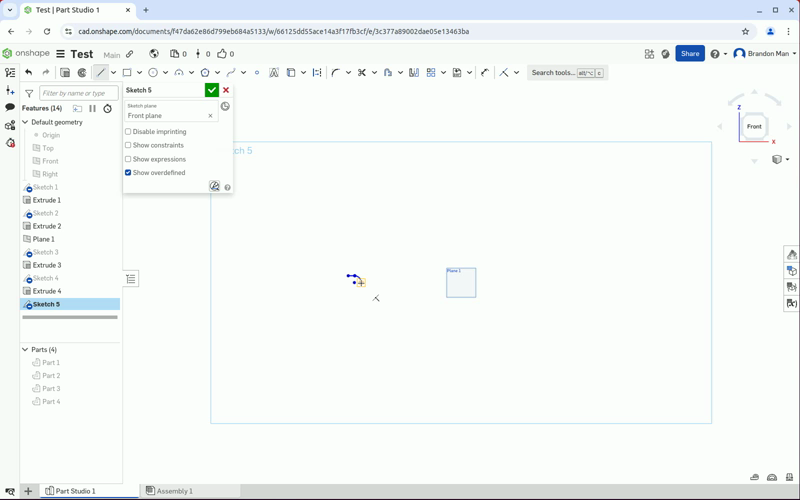
mouse_move(391, 282)
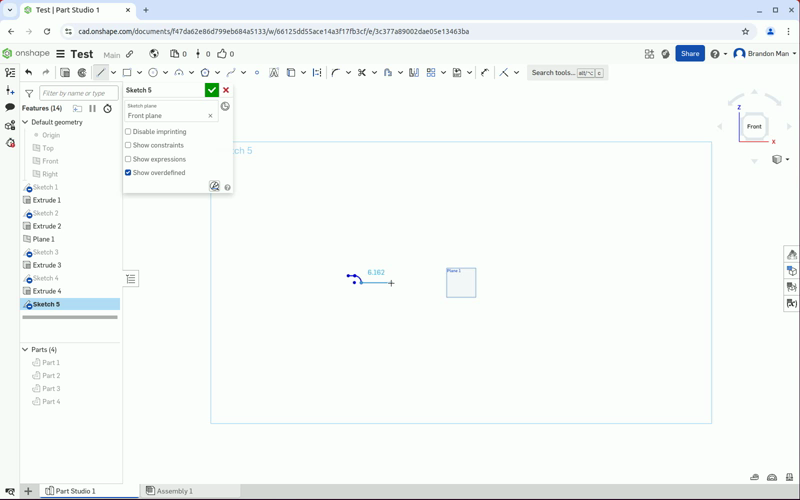
mouse_move(370, 282)
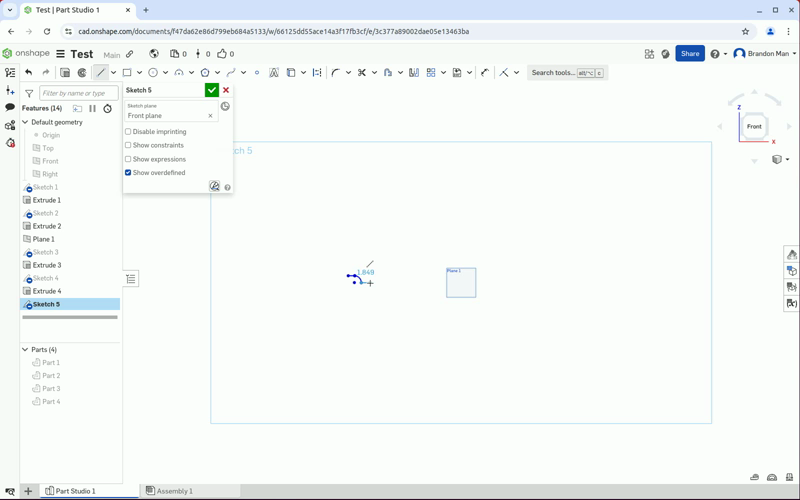
click(370, 282)
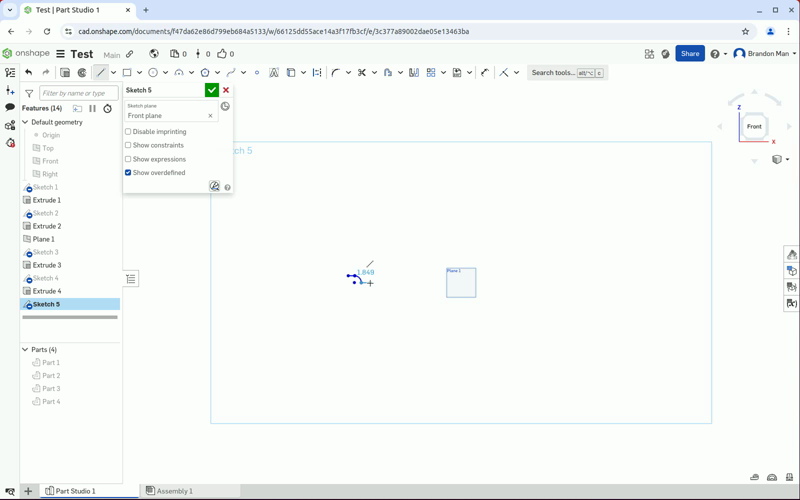
key_up(shift)
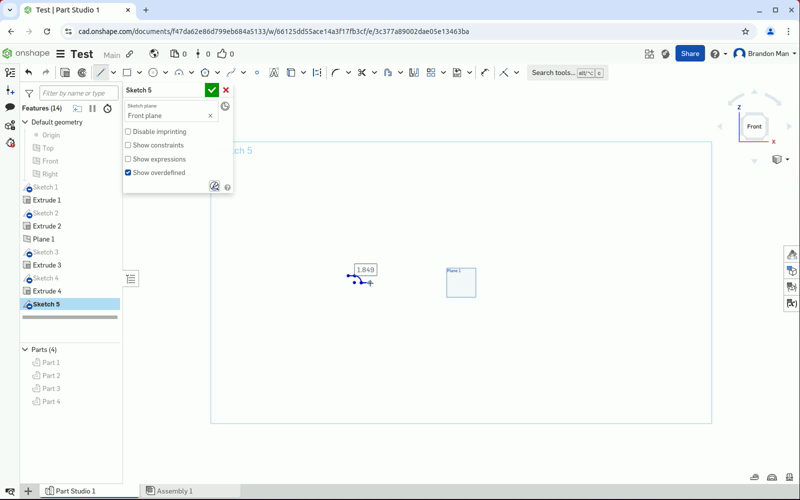
key(esc)
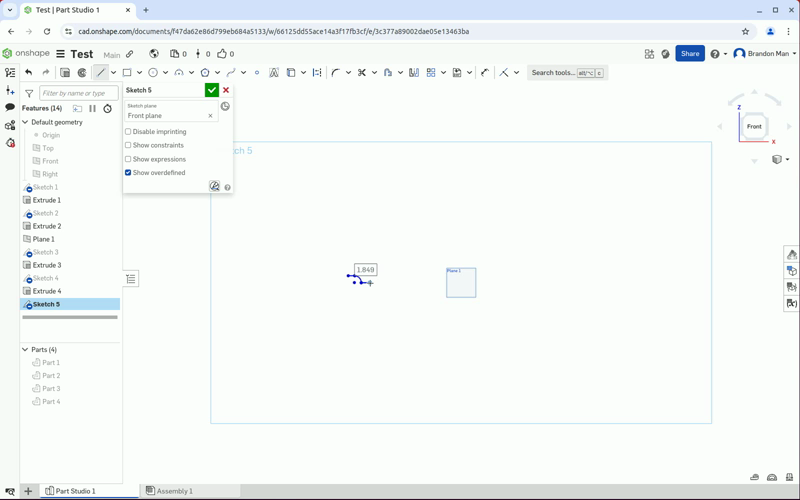
key(a)
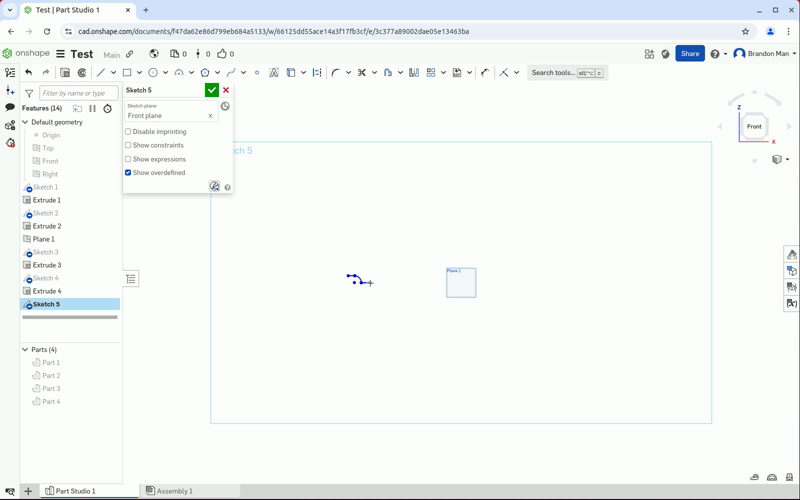
mouse_move(370, 282)
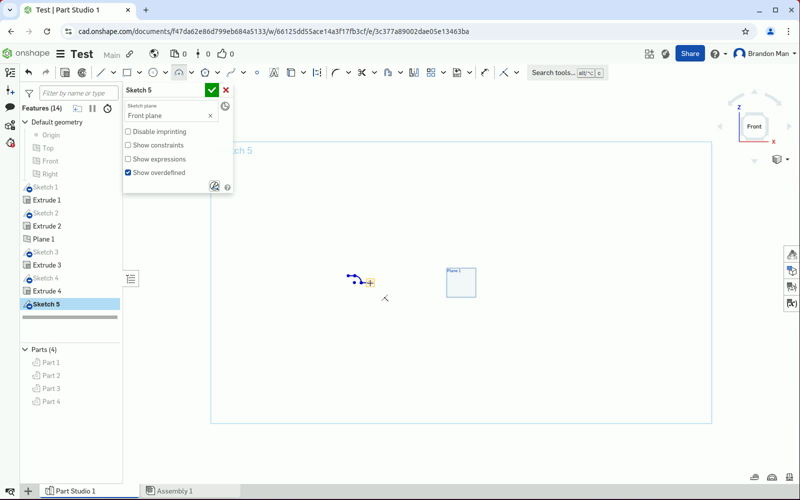
click(370, 282)
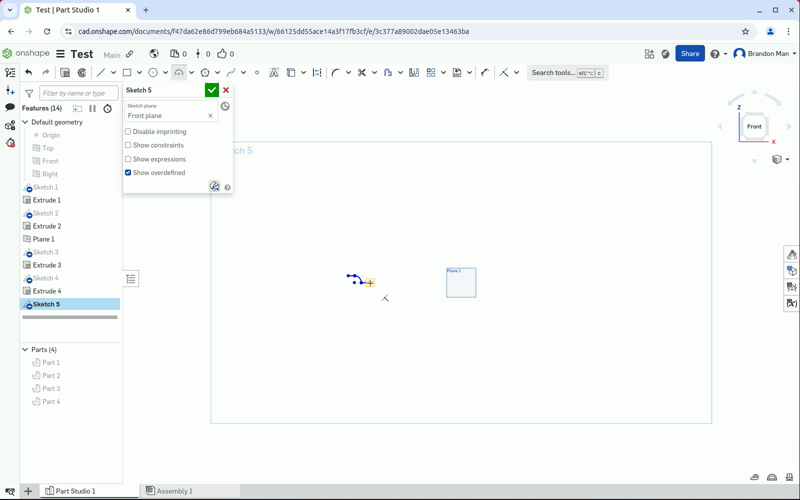
key_down(shift)
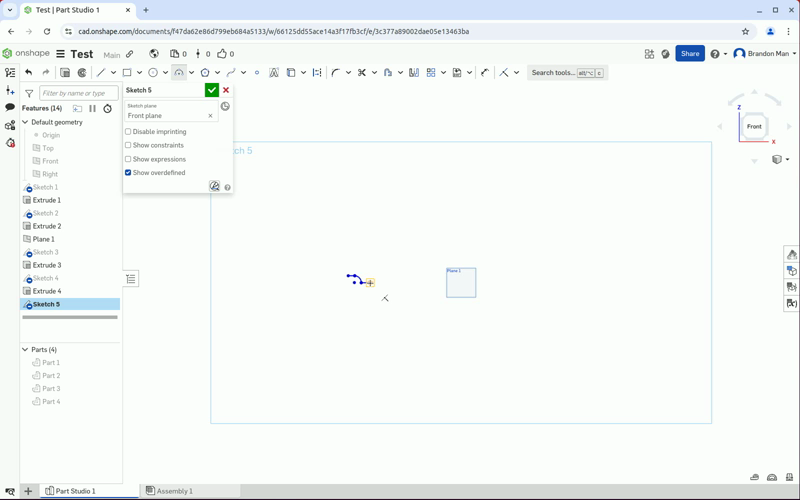
mouse_move(372, 262)
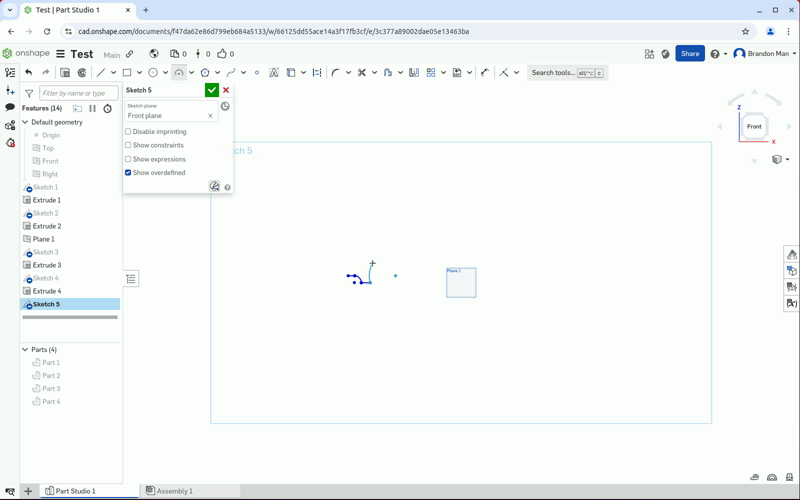
click(372, 262)
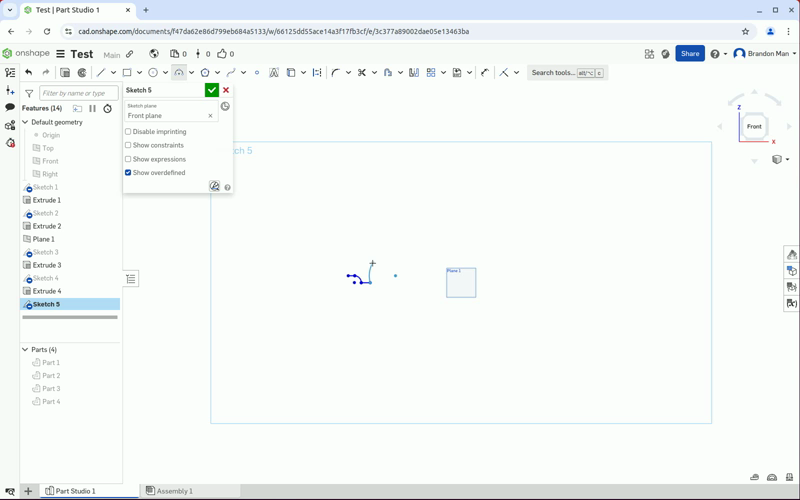
mouse_move(371, 272)
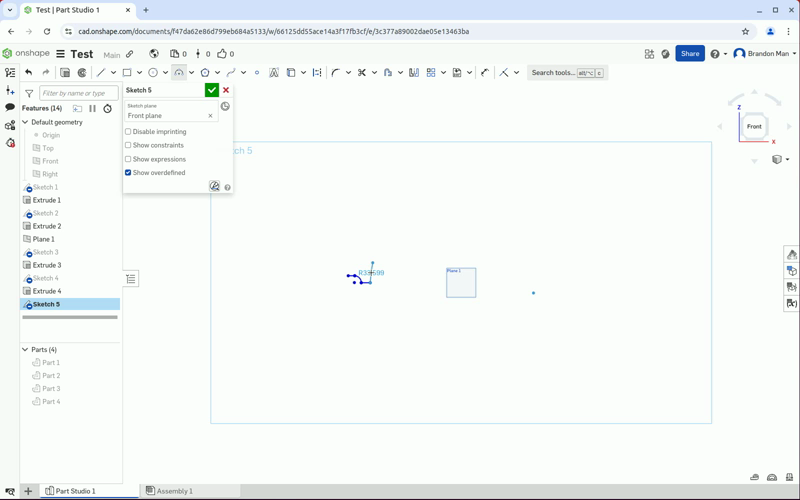
click(371, 272)
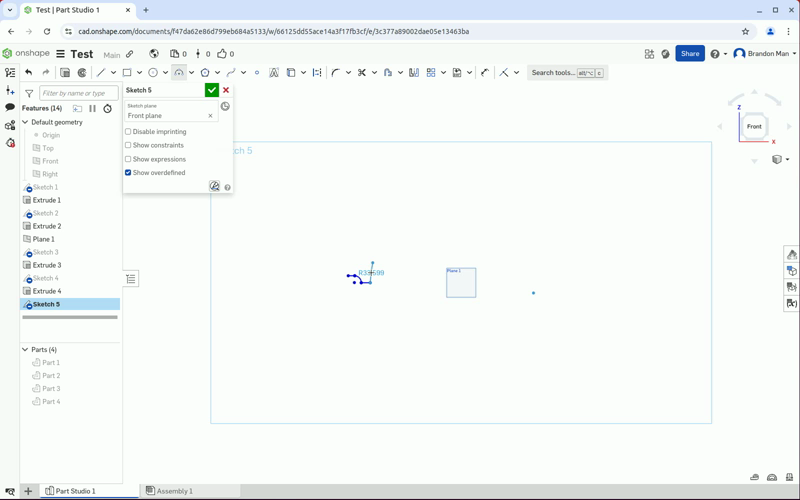
key_up(shift)
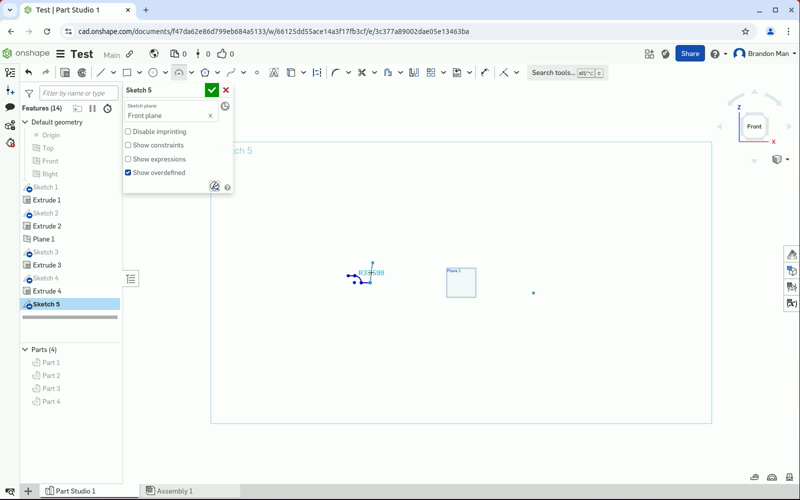
key(esc)
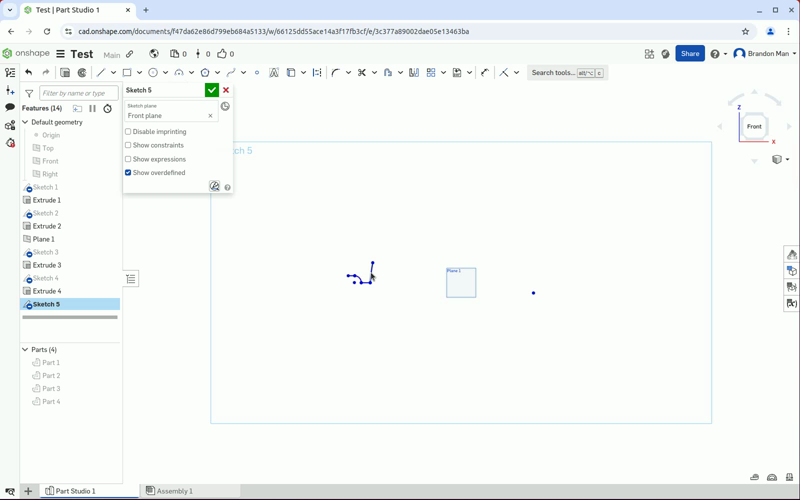
key(l)
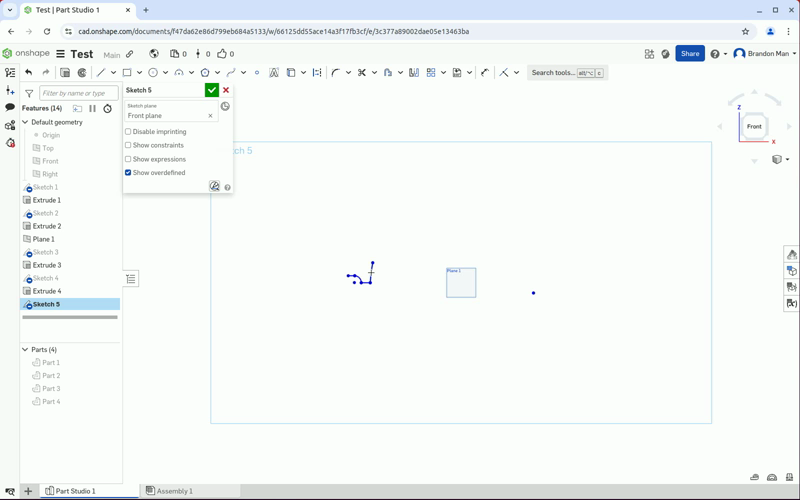
mouse_move(372, 262)
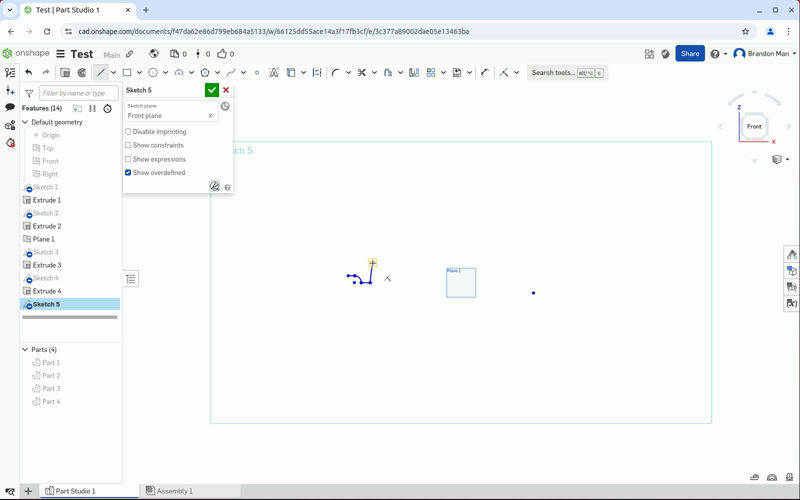
click(372, 262)
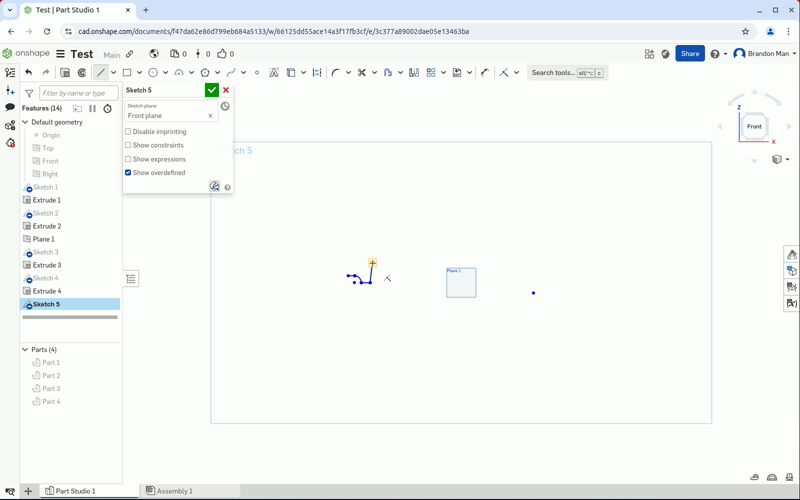
mouse_move(402, 262)
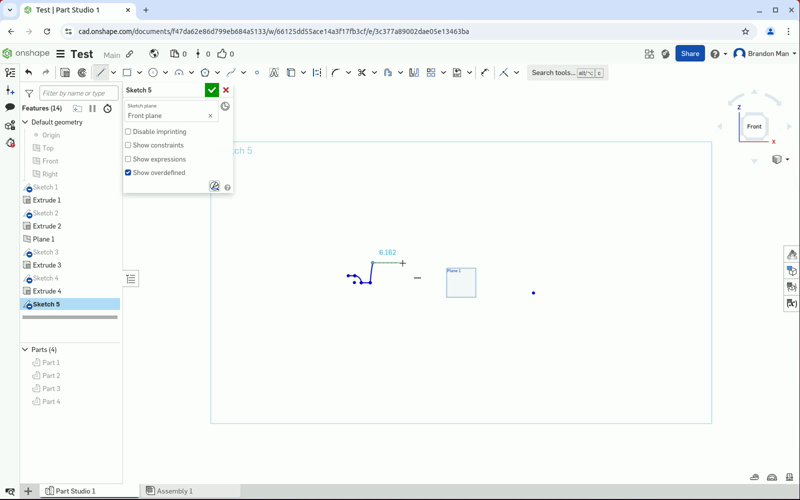
key_down(shift)
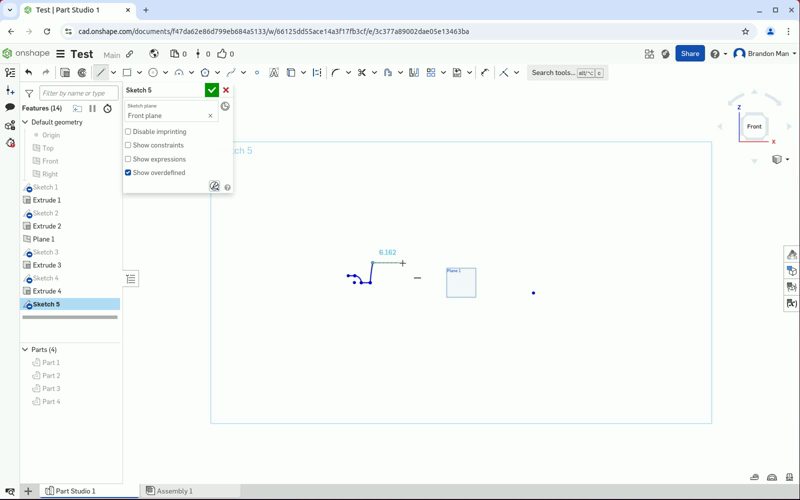
mouse_move(348, 275)
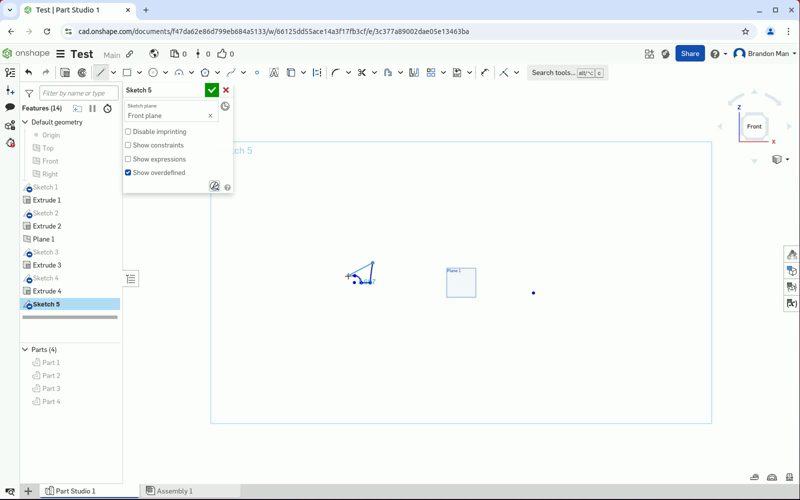
key_up(shift)
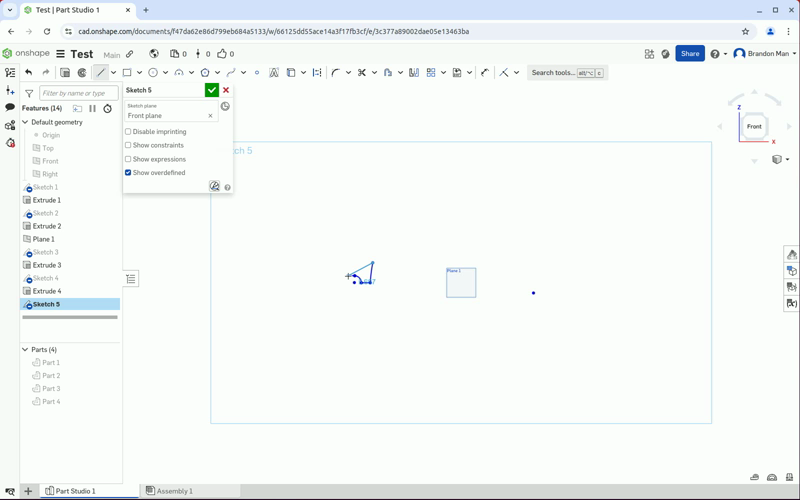
click(348, 275)
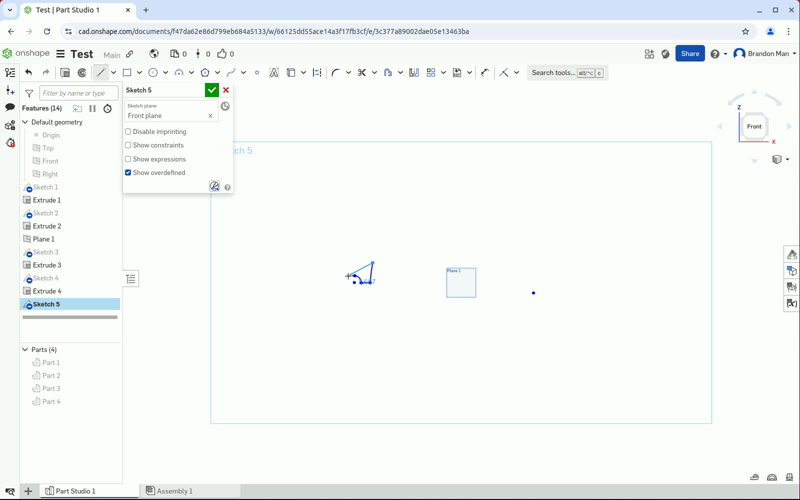
key(esc)
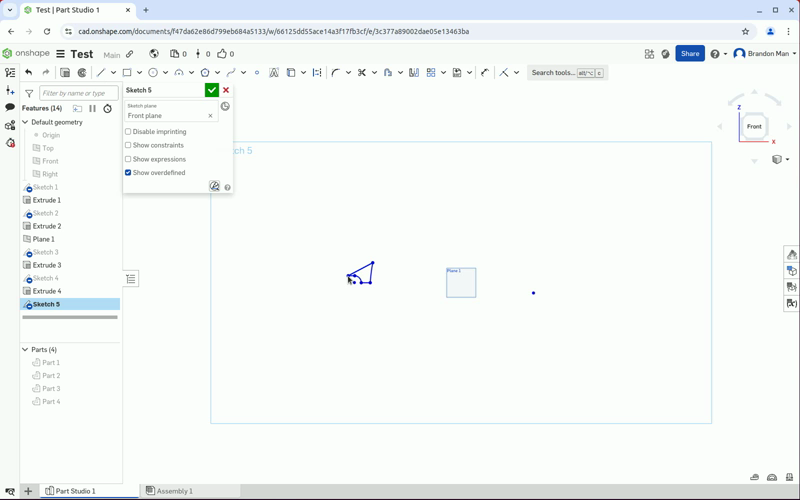
mouse_move(369, 277)
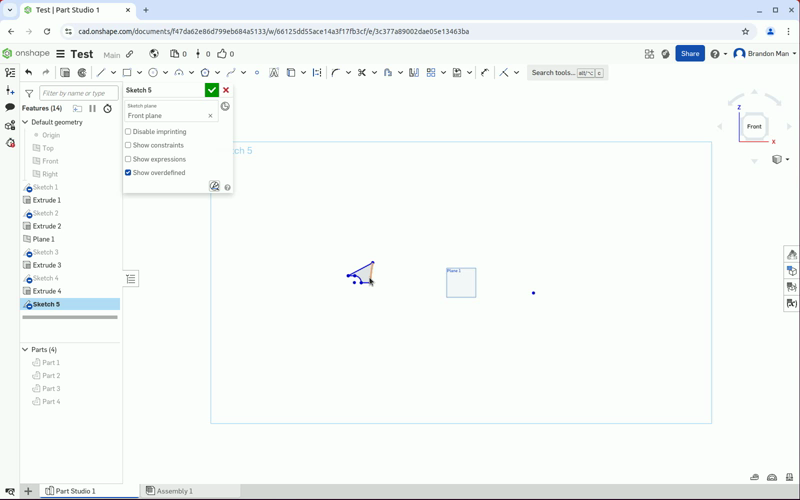
scroll(6)
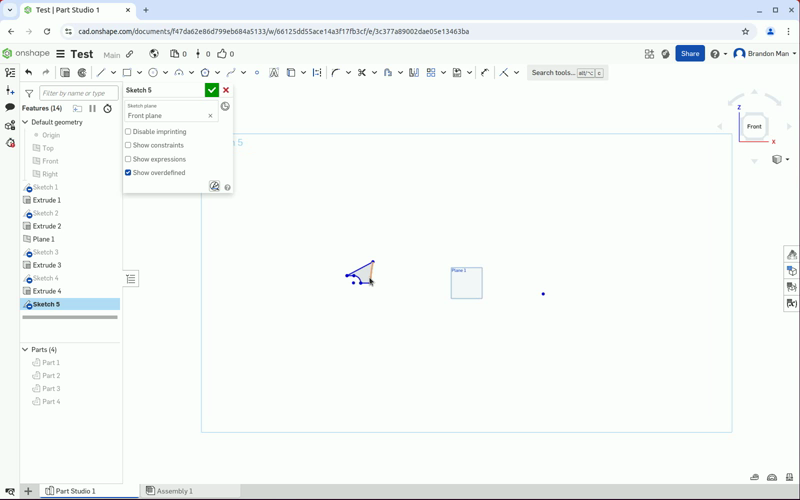
scroll(6)
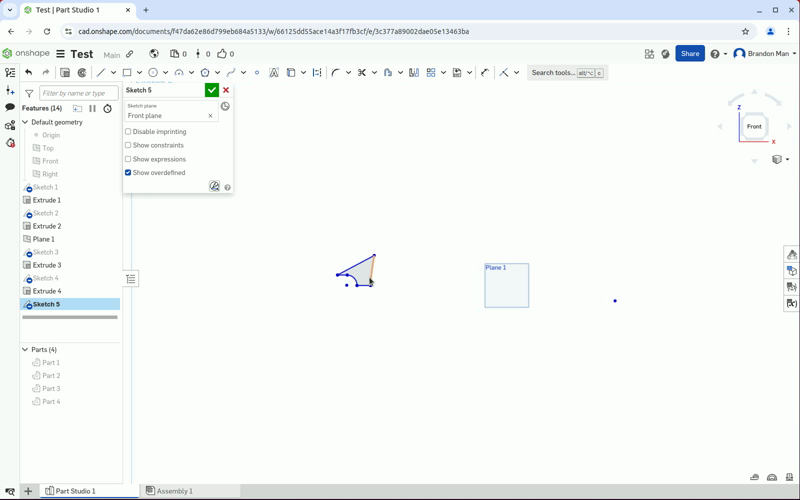
scroll(6)
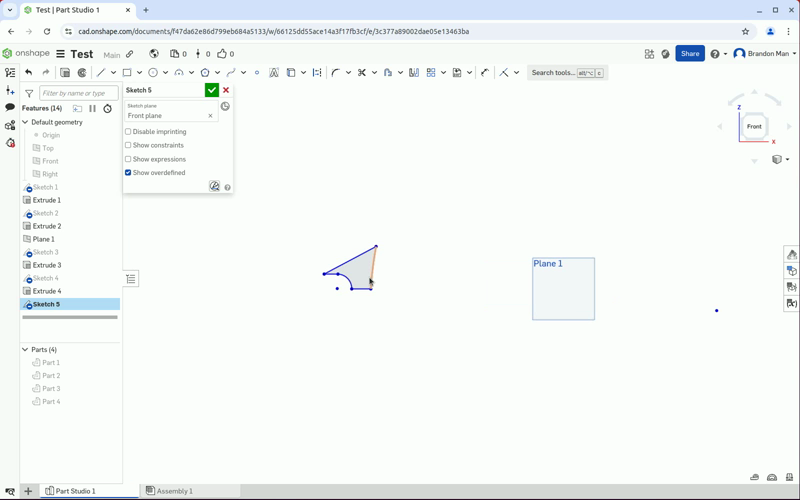
scroll(6)
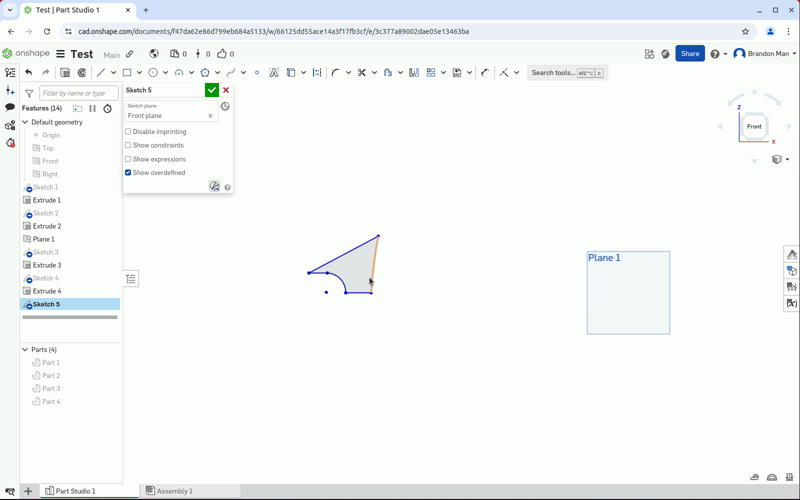
scroll(6)
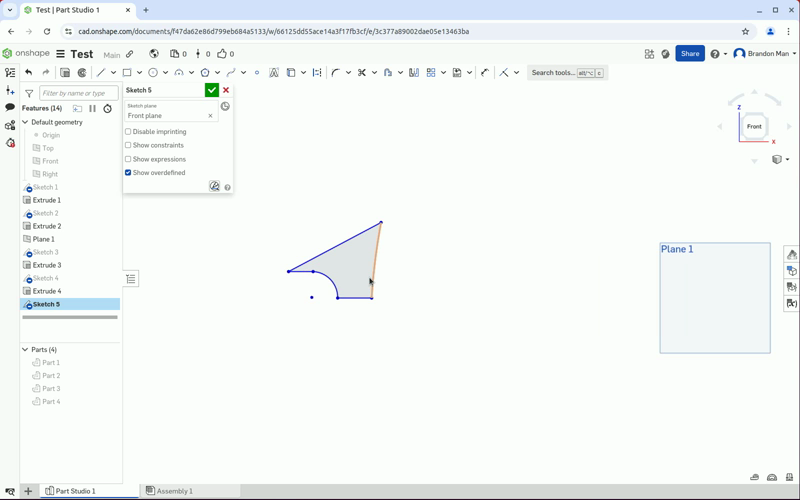
scroll(6)
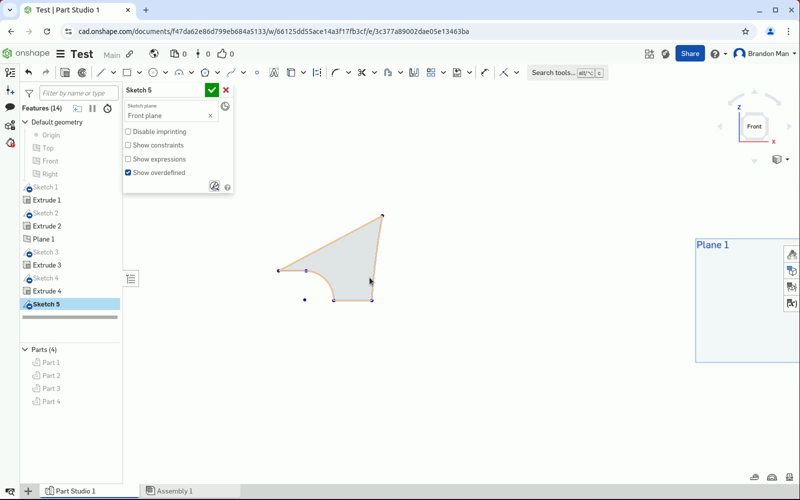
scroll(6)
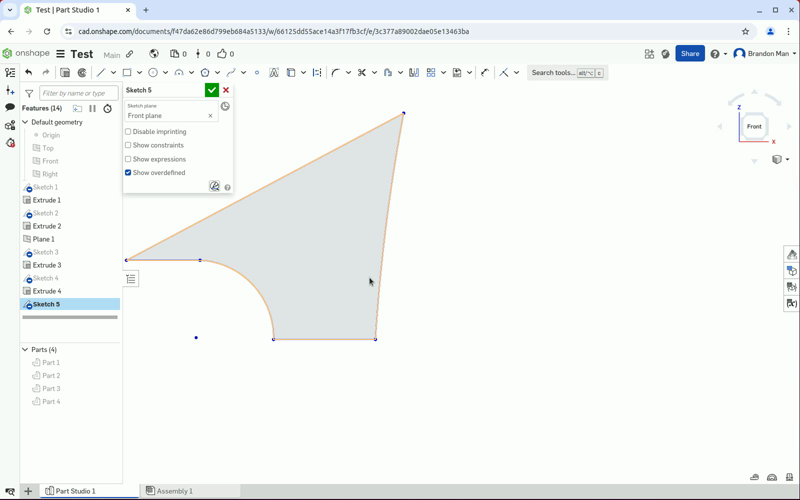
click(369, 277)
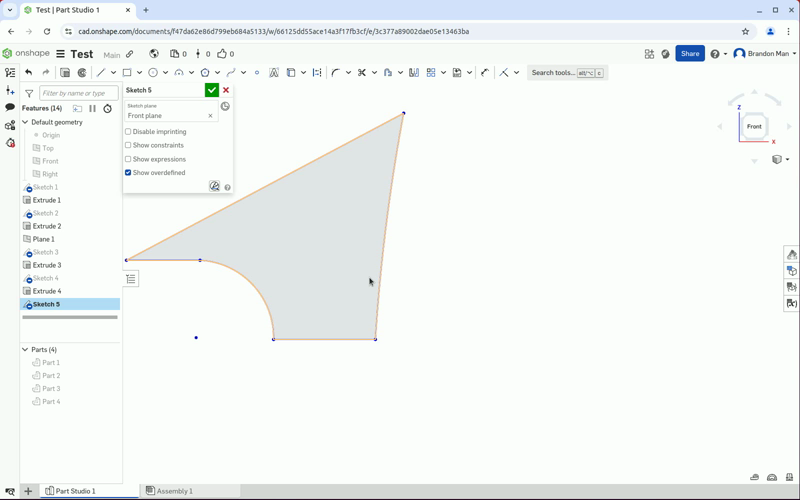
scroll(-6)
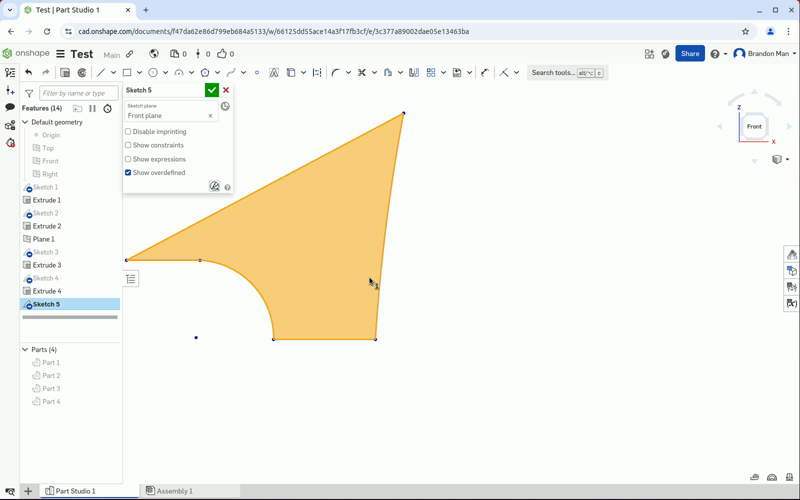
scroll(-6)
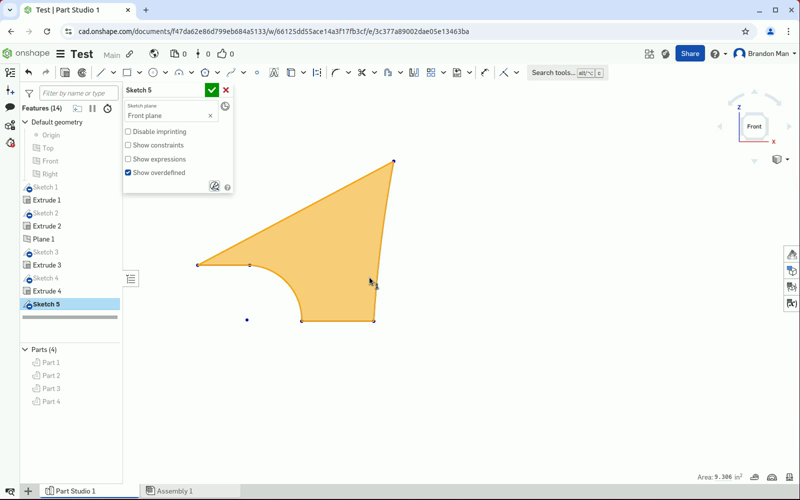
scroll(-6)
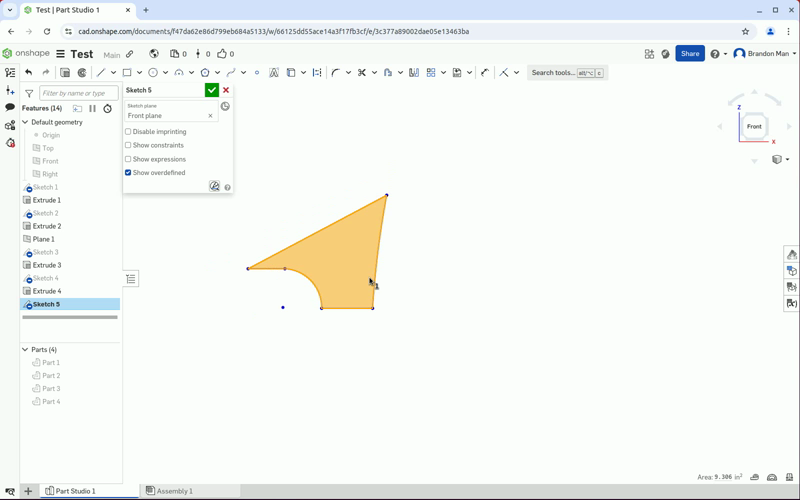
scroll(-6)
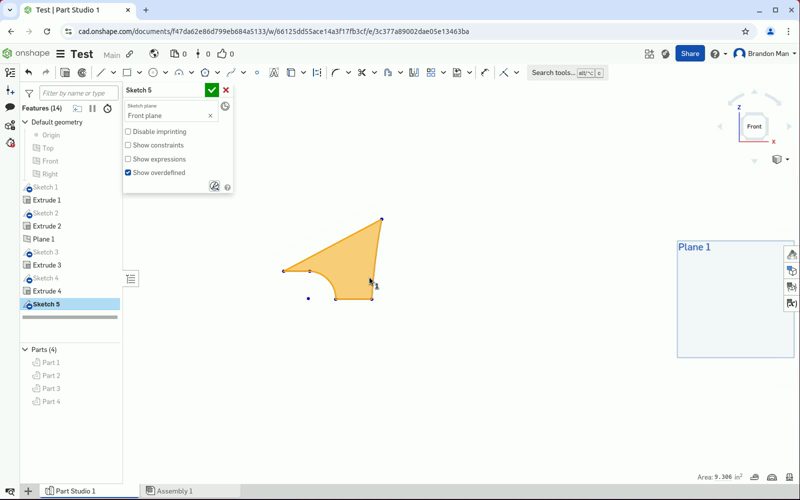
scroll(-6)
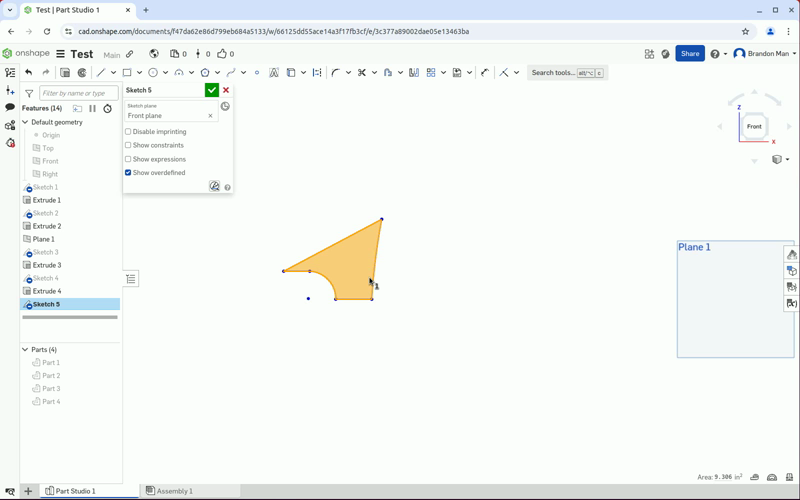
scroll(-6)
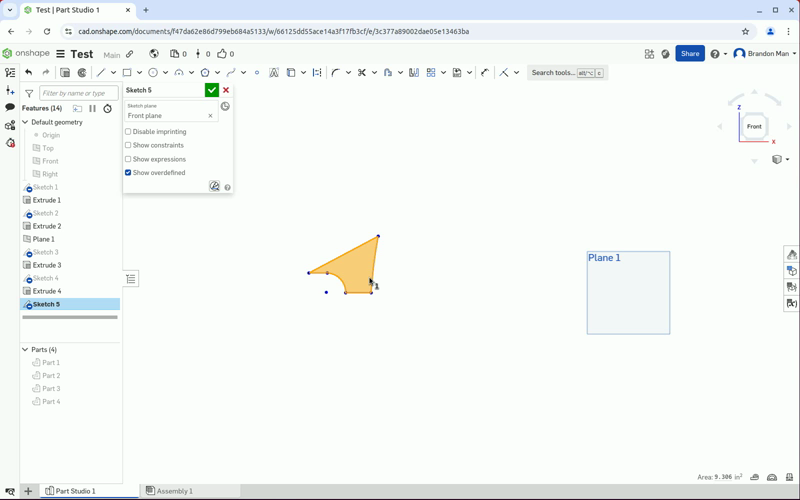
scroll(-6)
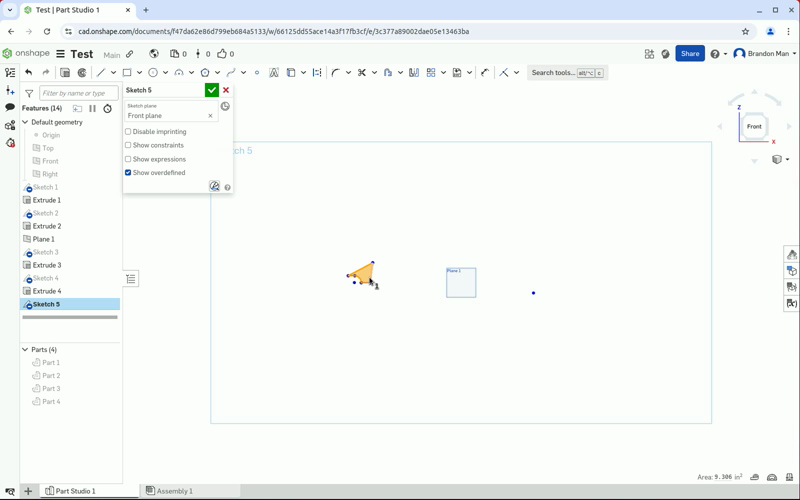
mouse_move(73, 352)
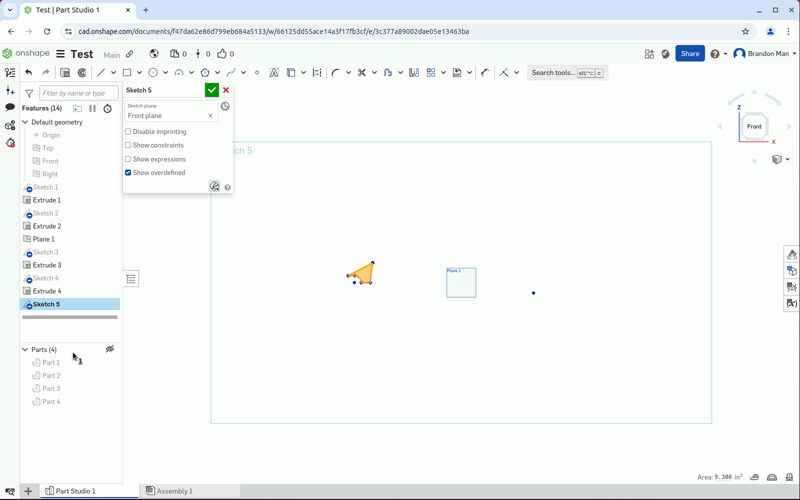
key(shift+y)
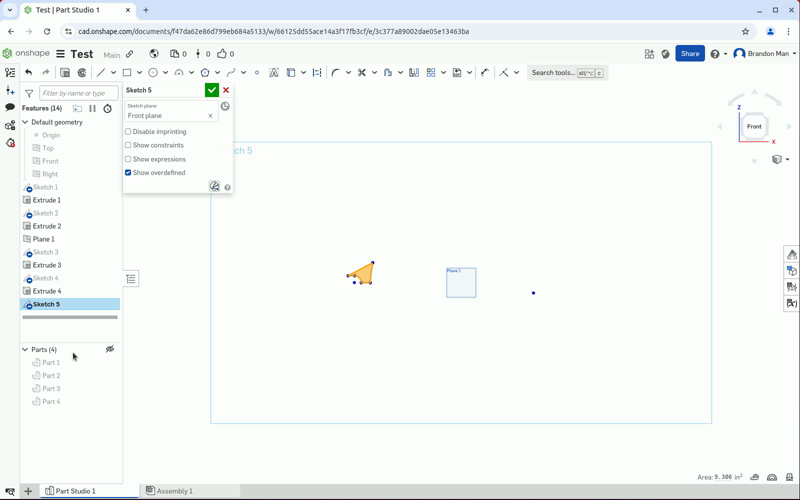
key(shift+e)
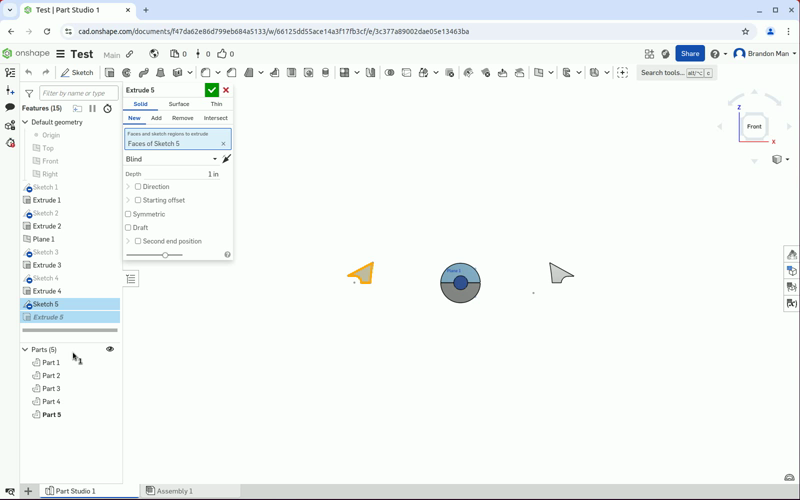
mouse_move(143, 106)
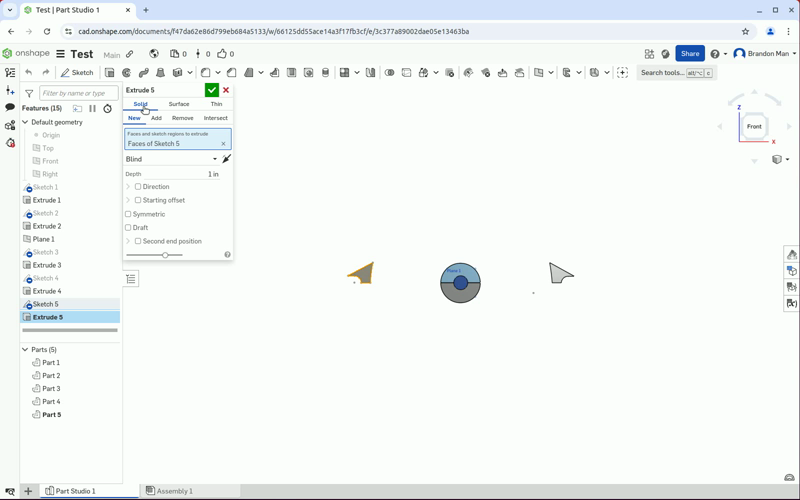
click(143, 106)
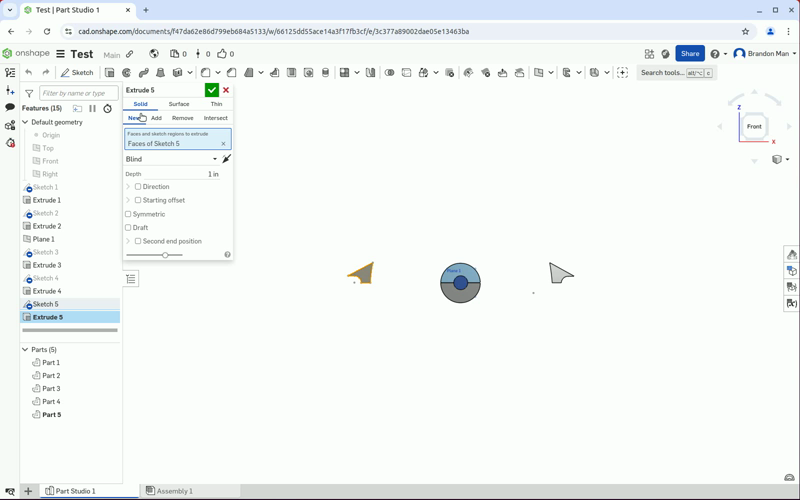
mouse_move(137, 120)
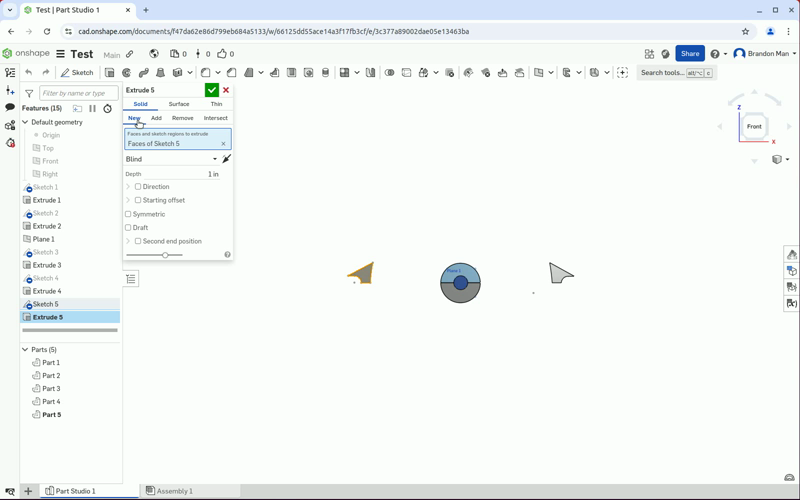
click(137, 120)
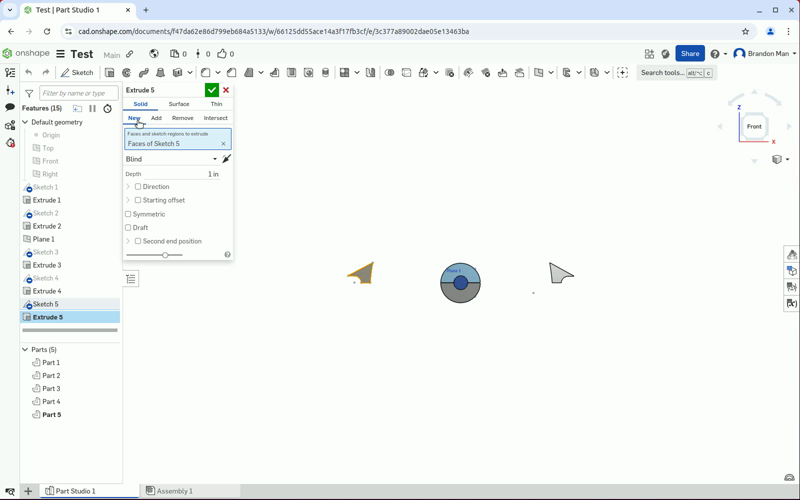
key(tab, 4)
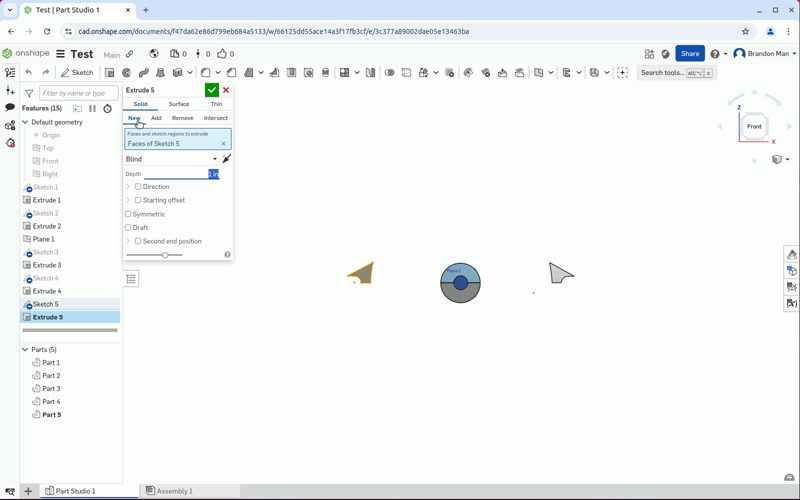
text(-0.963)
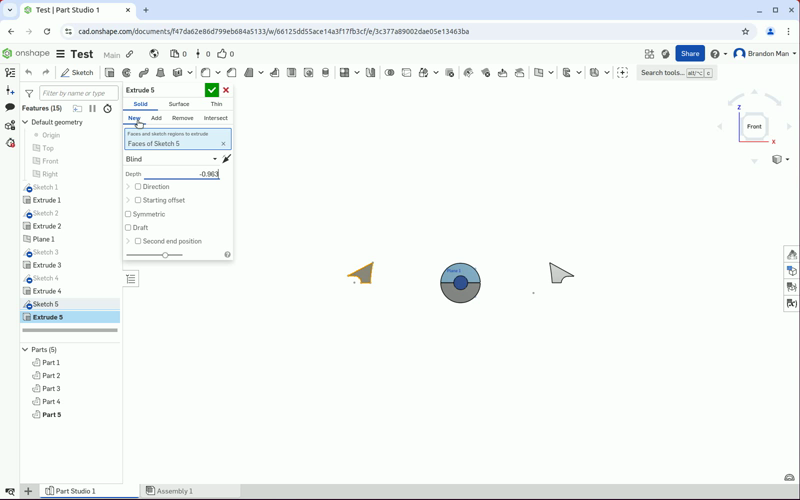
key(enter)
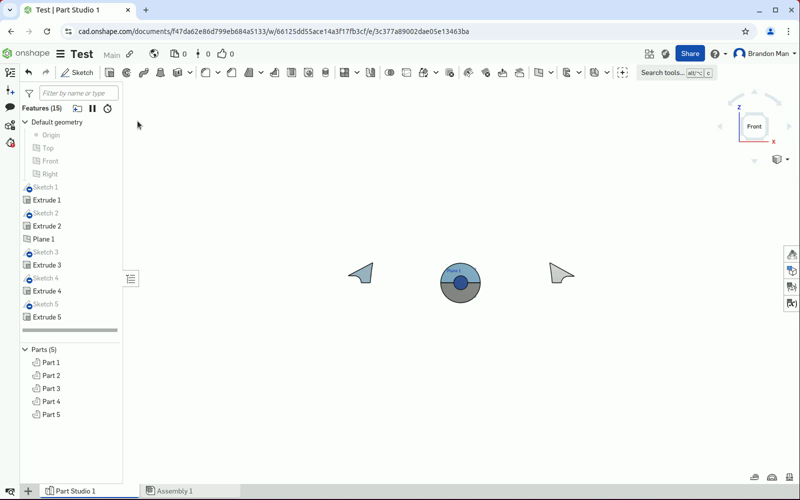
key(shift+h)
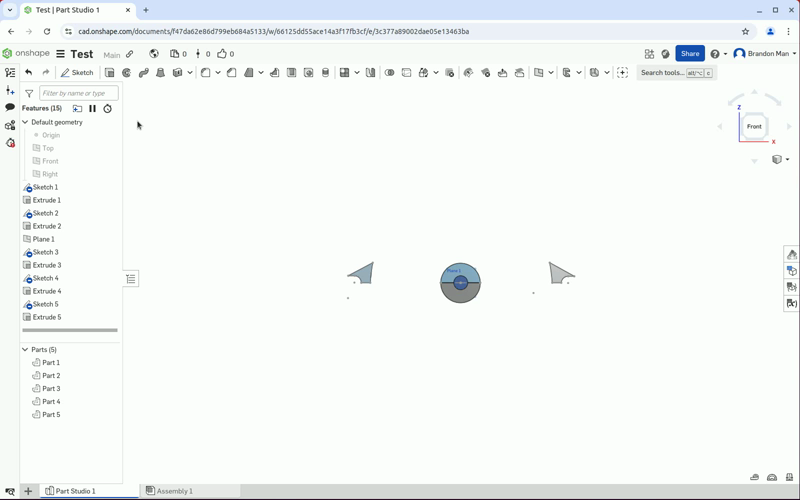
key(shift+h)
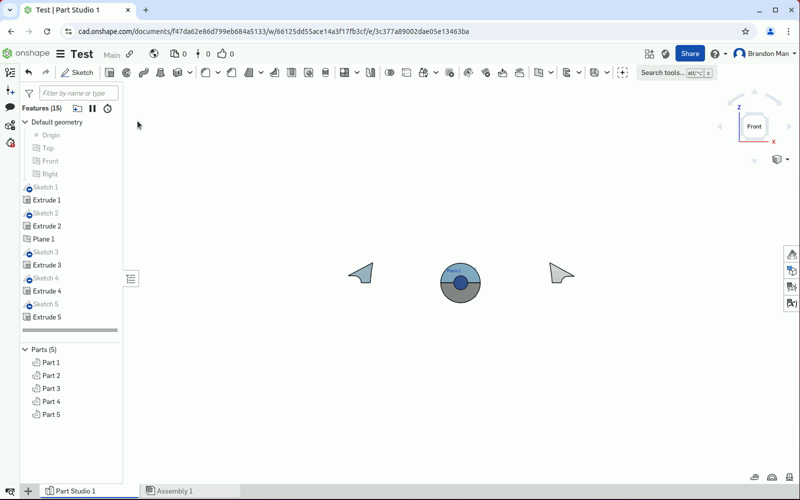
mouse_move(73, 189)
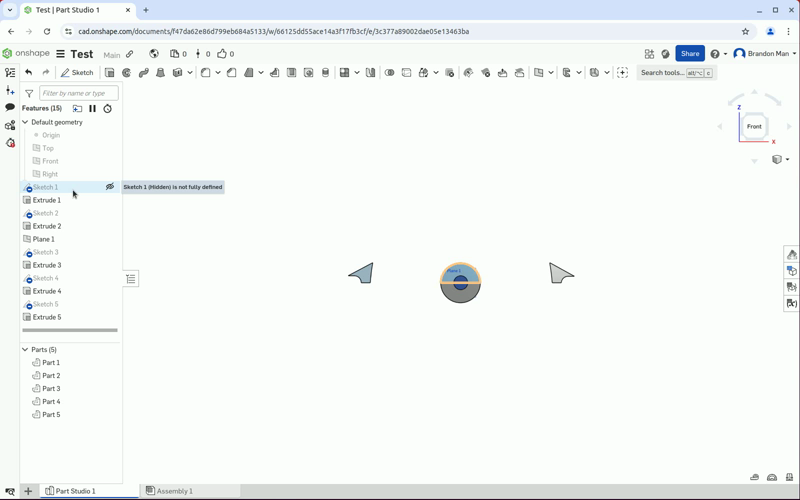
click(73, 189)
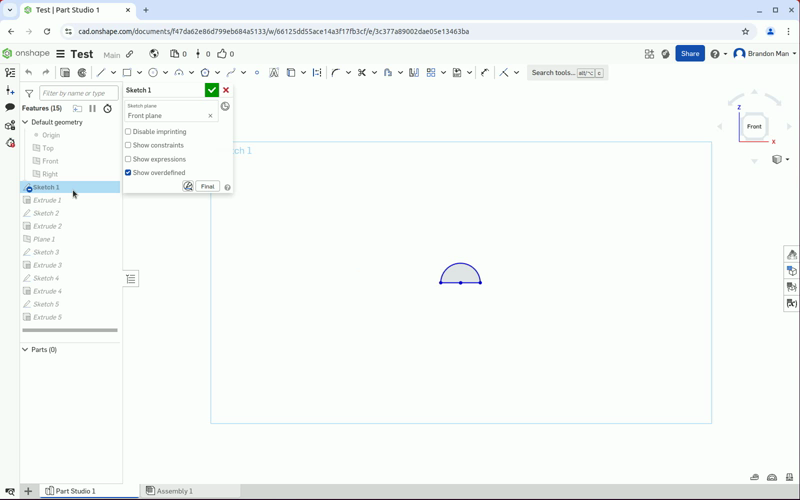
mouse_move(229, 92)
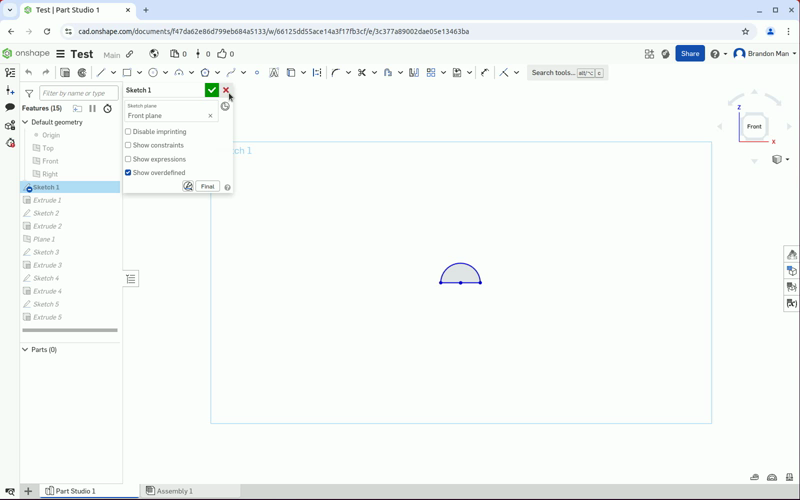
click(229, 92)
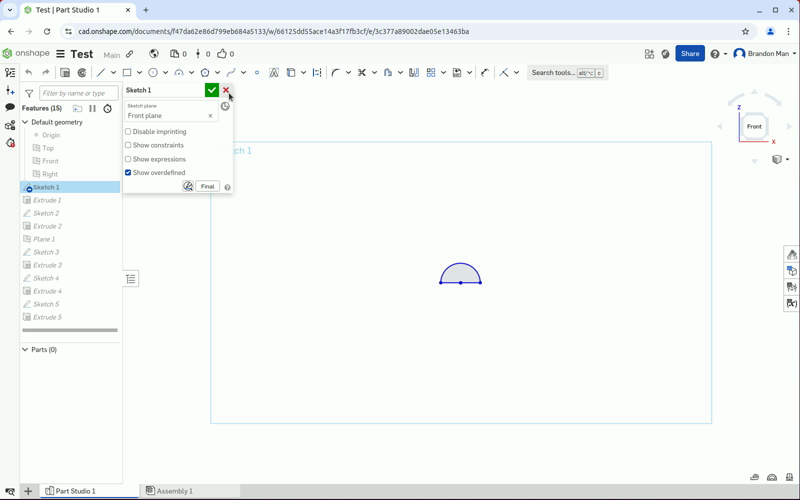
key(shift+s)
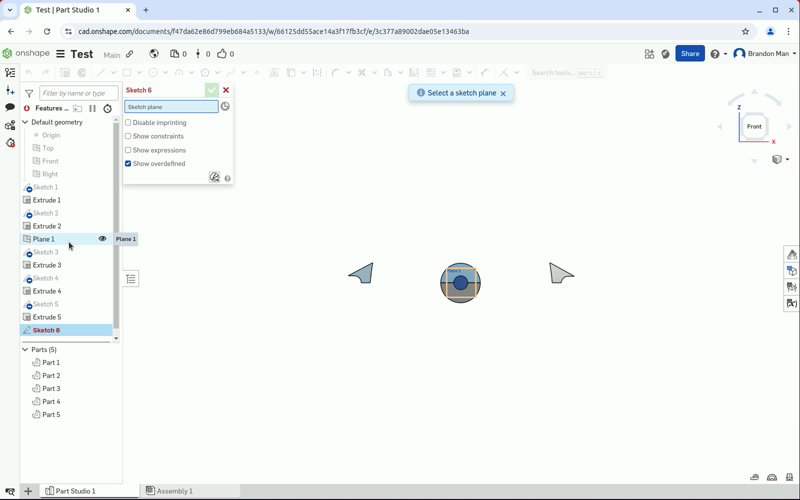
scroll(3)
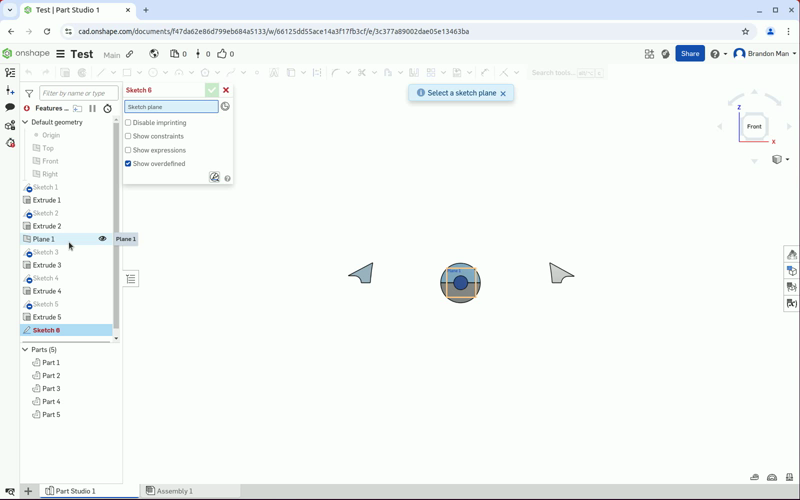
mouse_move(69, 163)
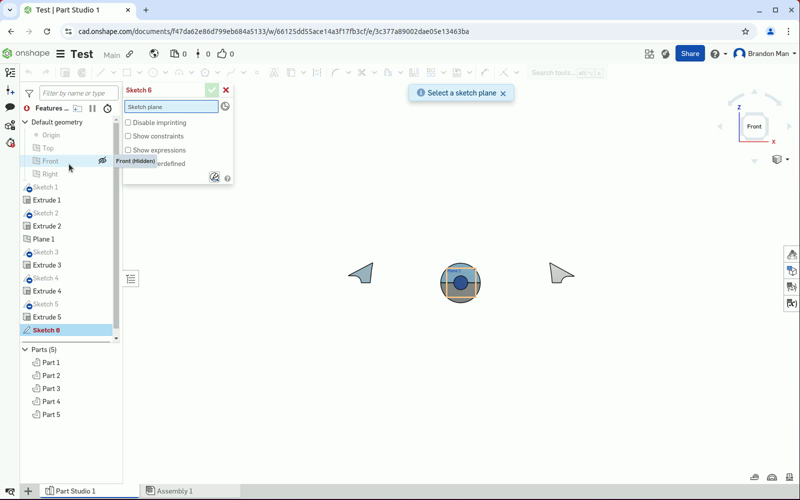
click(69, 163)
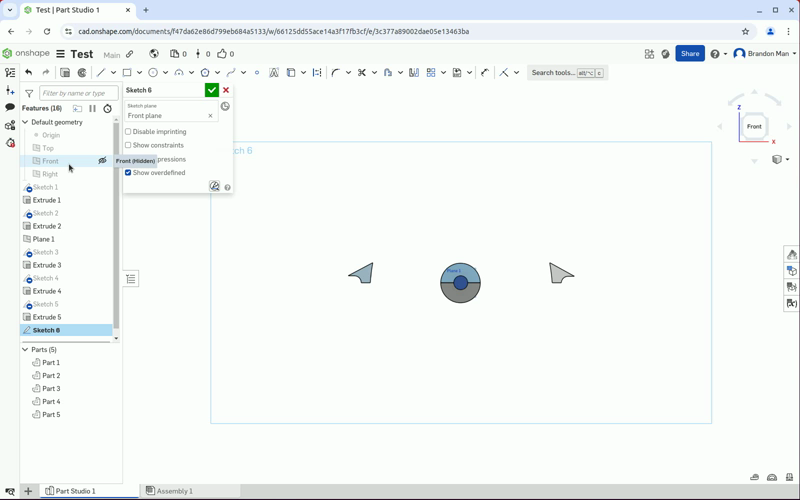
mouse_move(73, 352)
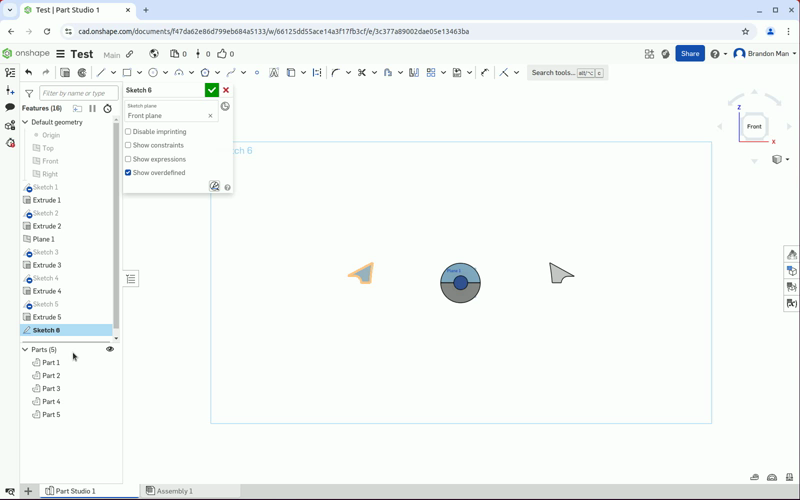
key(y)
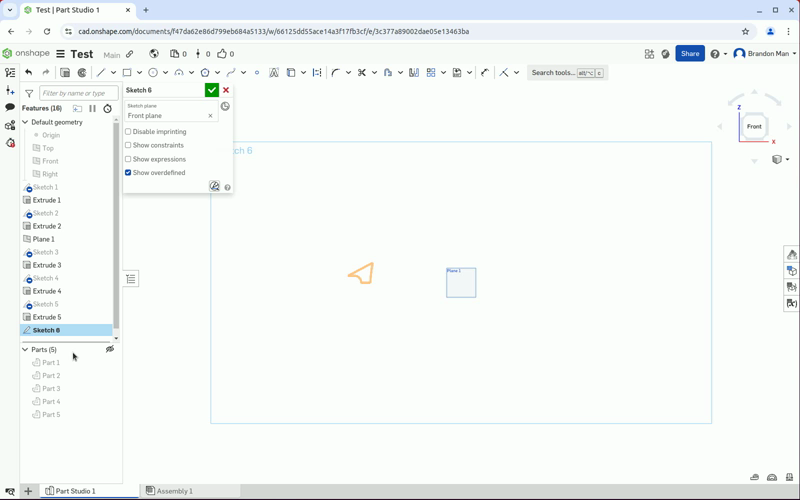
key(l)
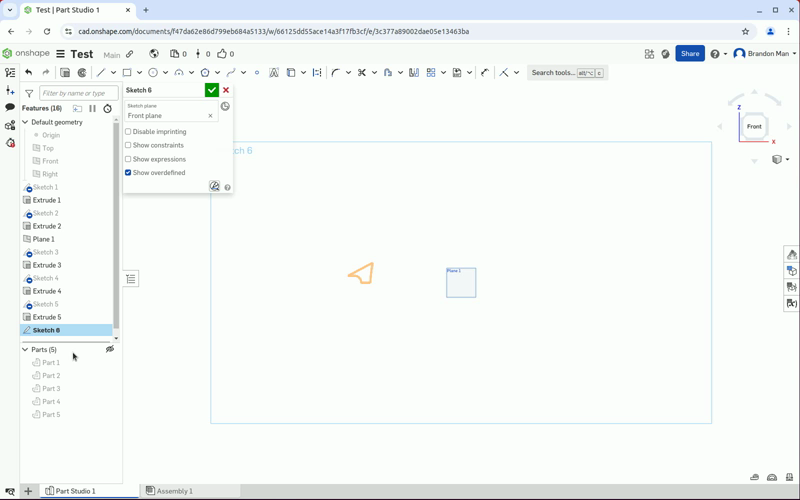
key_down(shift)
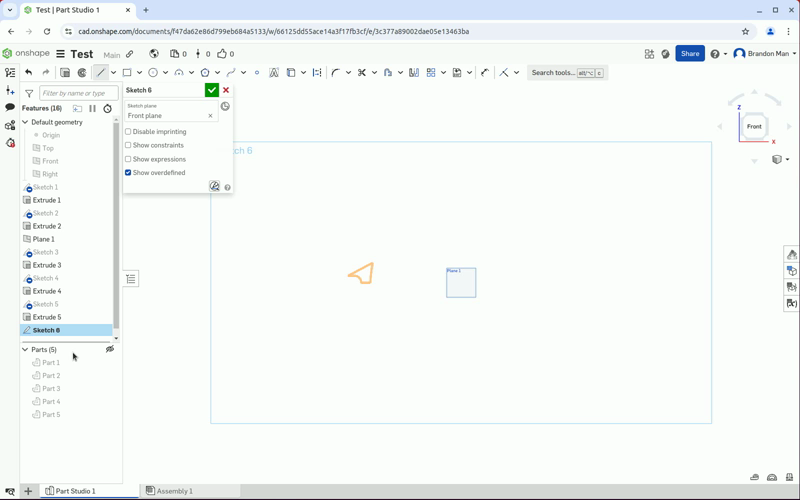
mouse_move(348, 290)
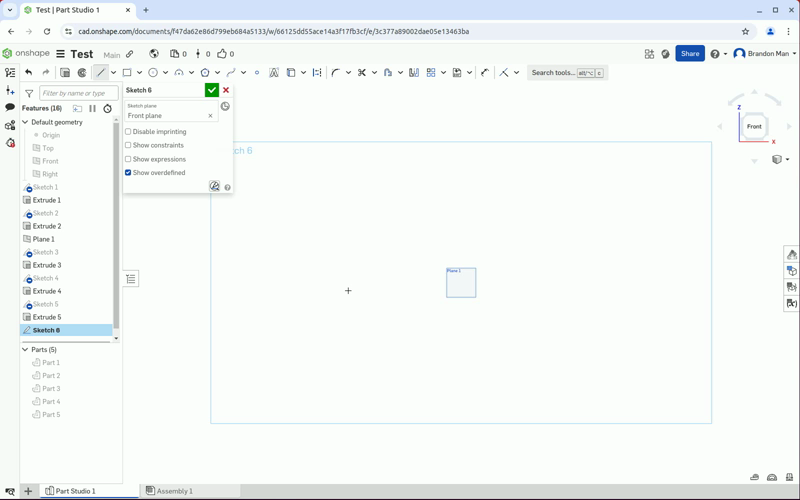
click(348, 290)
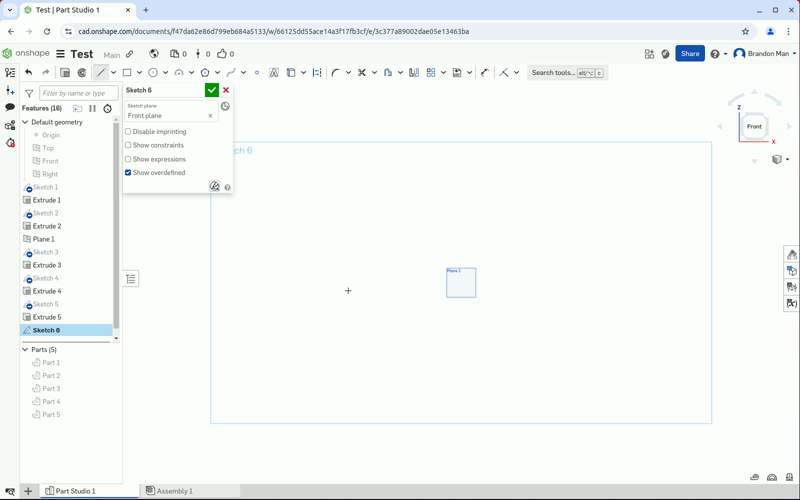
key_up(shift)
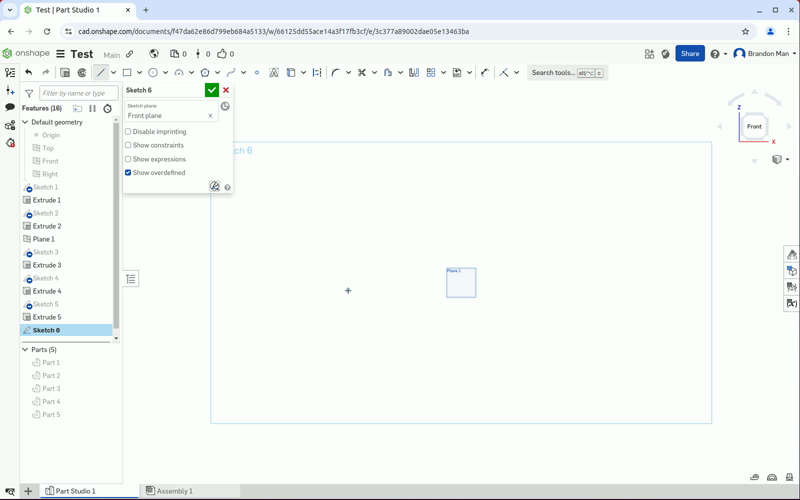
key_down(shift)
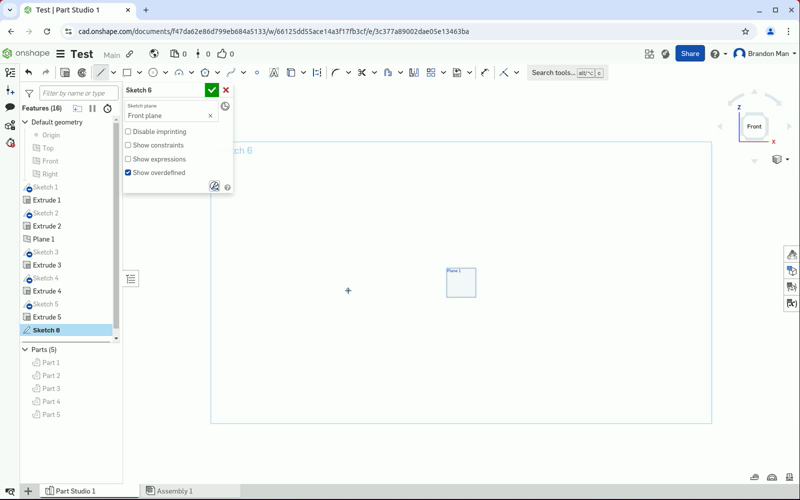
mouse_move(378, 290)
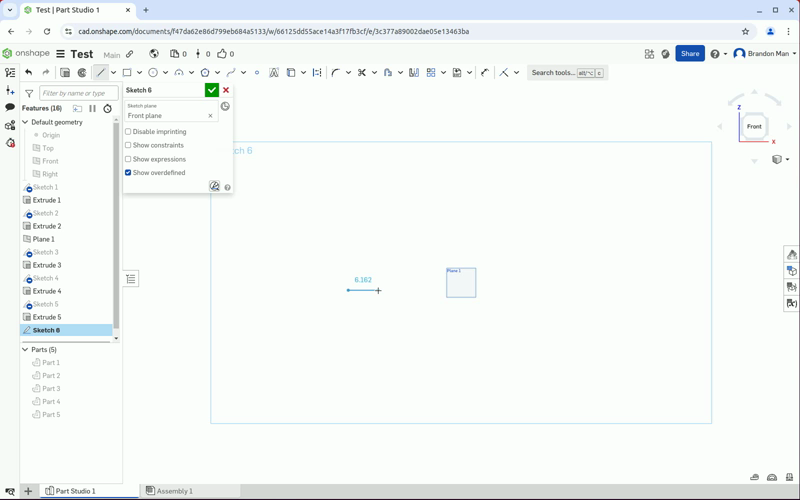
mouse_move(372, 303)
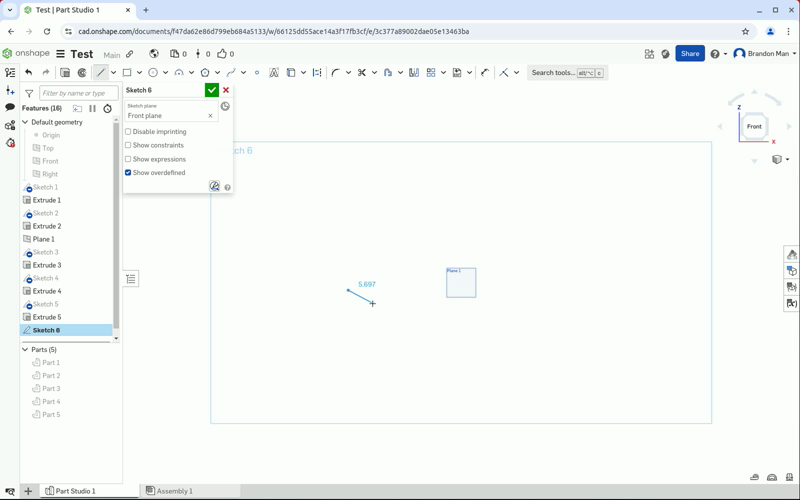
click(372, 303)
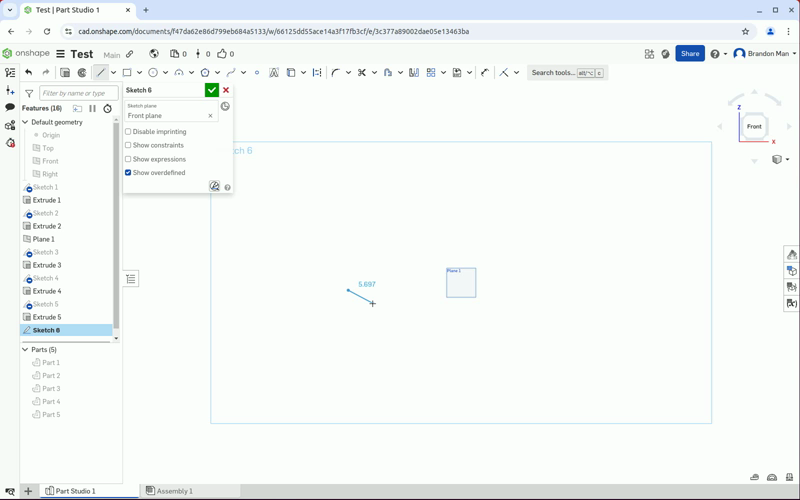
key_up(shift)
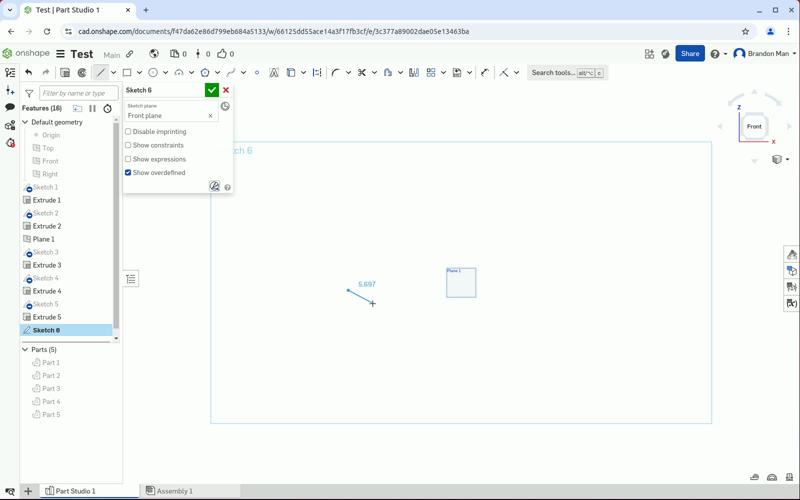
key(esc)
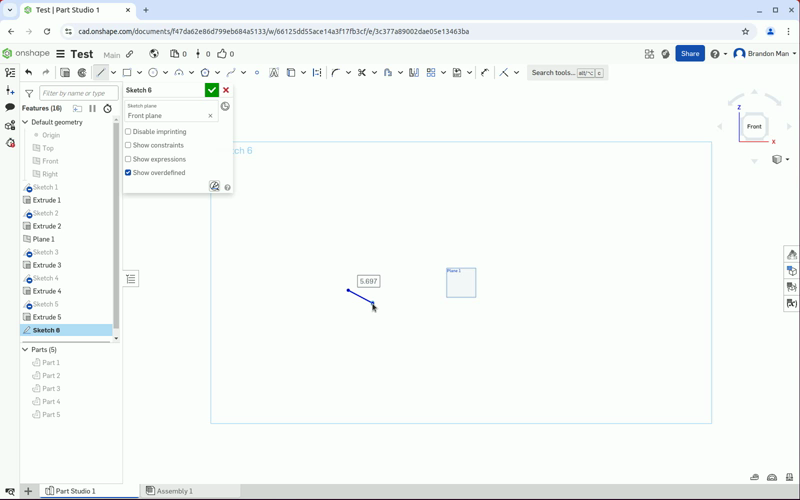
key(a)
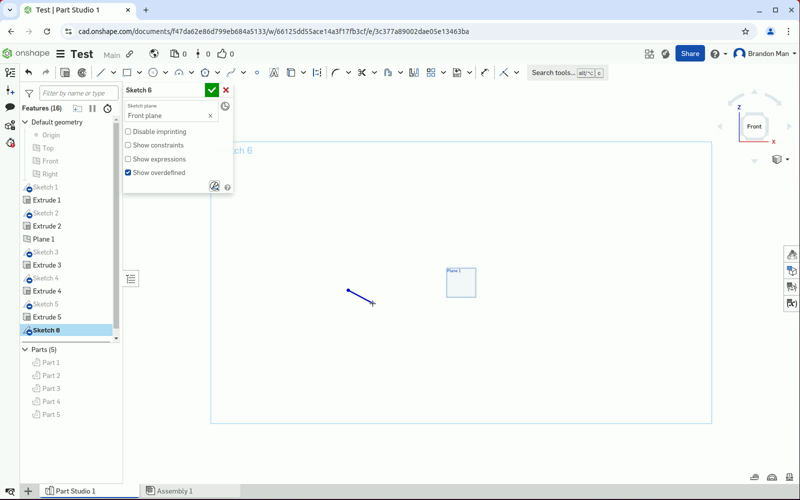
mouse_move(372, 303)
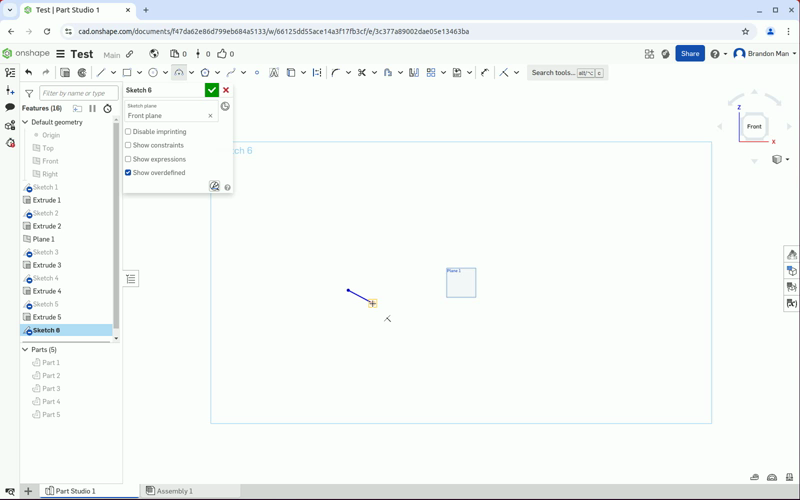
click(372, 303)
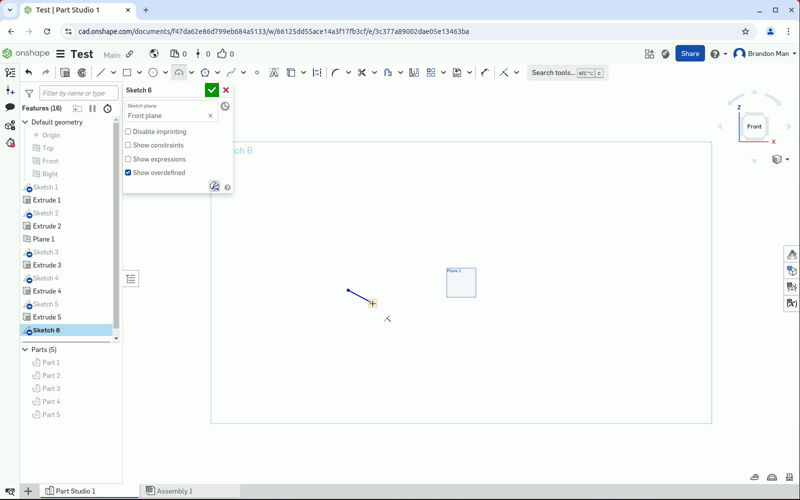
key_down(shift)
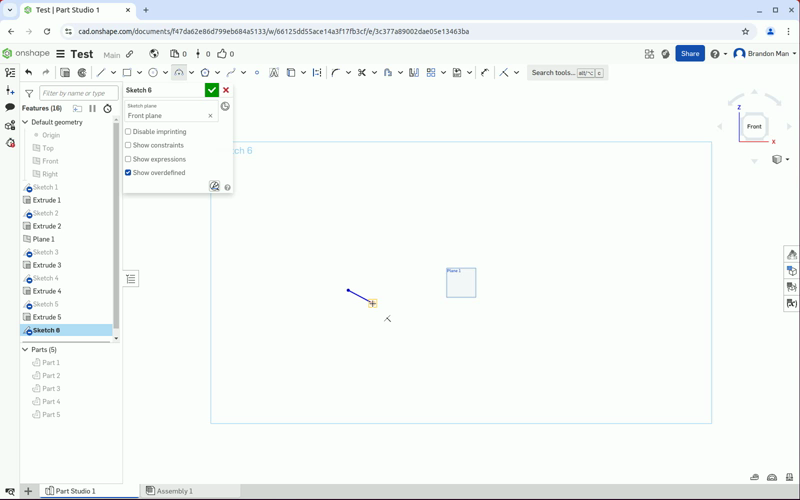
mouse_move(370, 283)
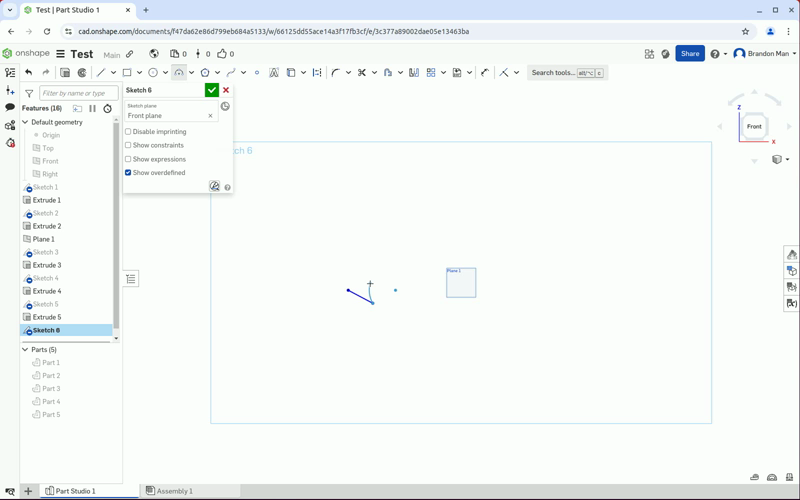
click(370, 283)
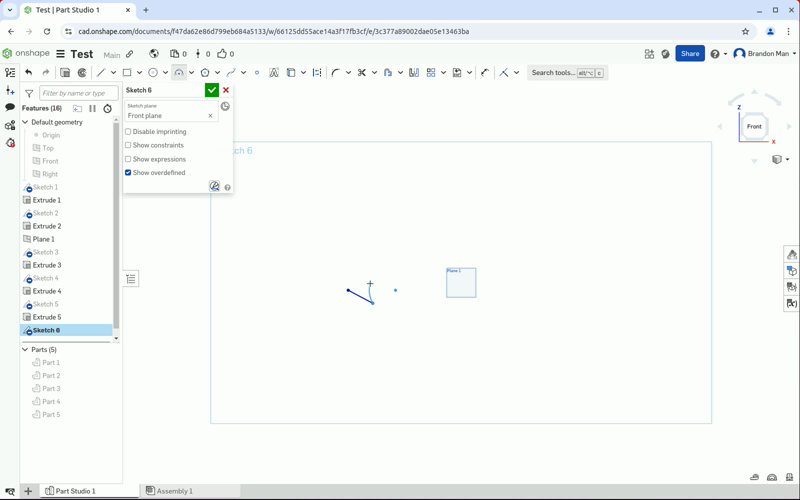
mouse_move(371, 293)
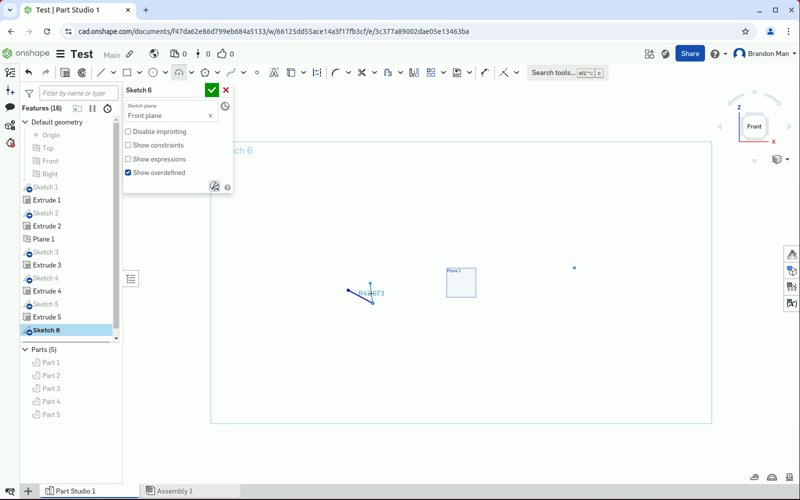
click(371, 293)
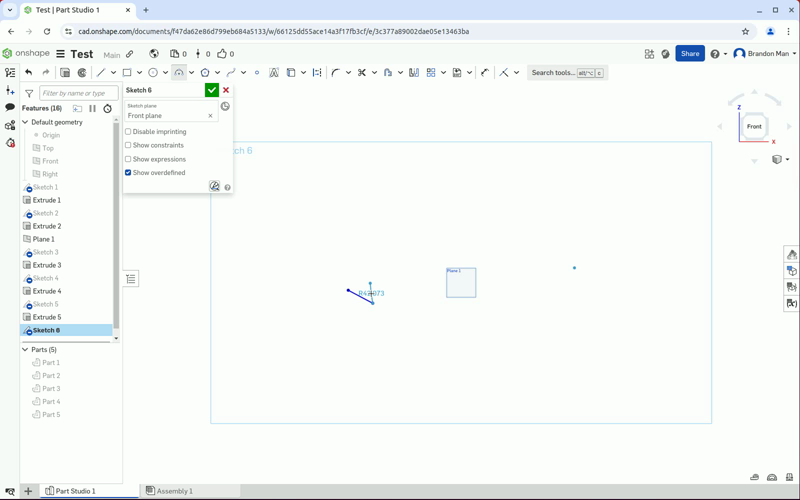
key_up(shift)
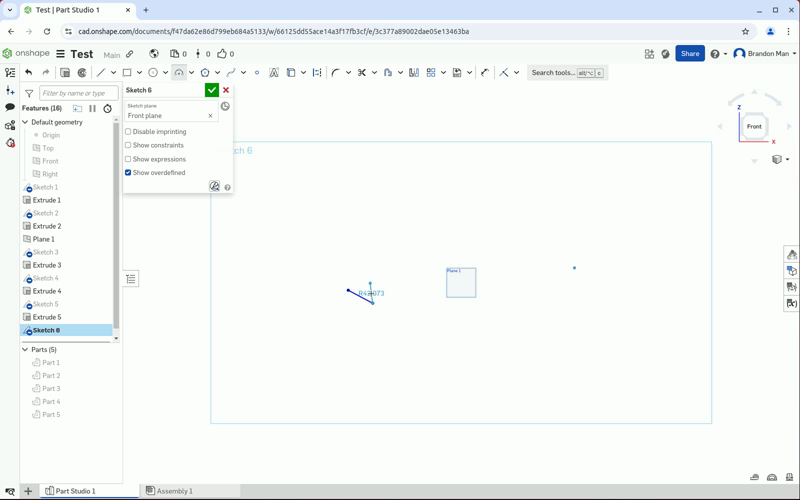
key(esc)
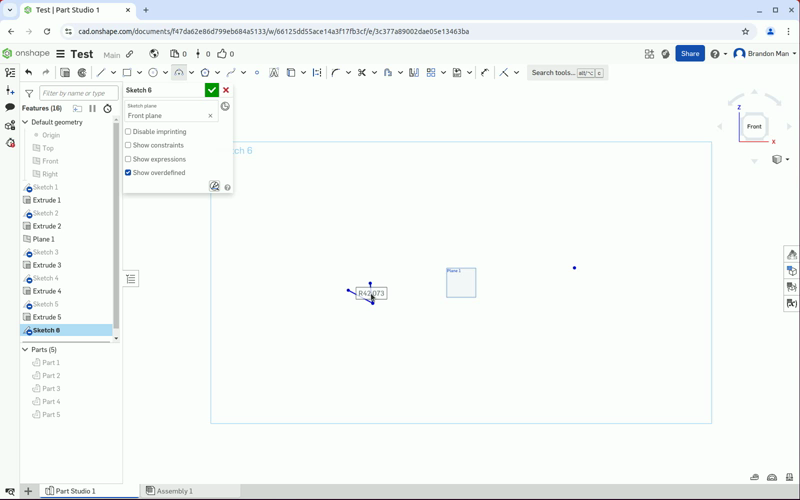
key(l)
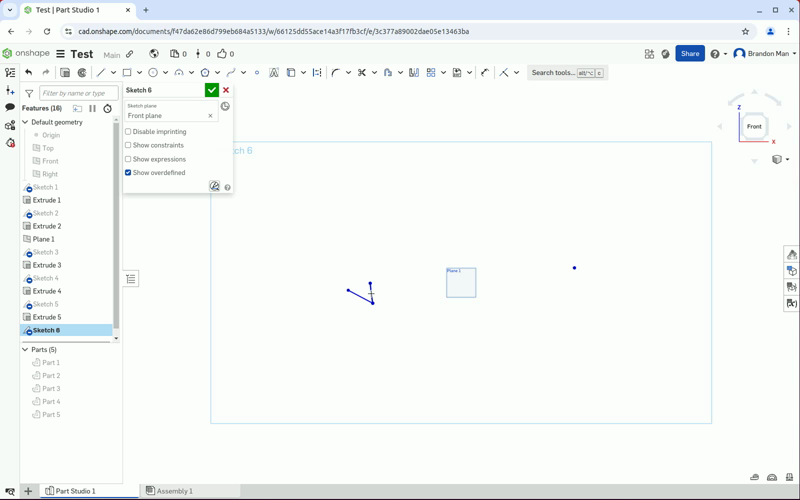
mouse_move(370, 283)
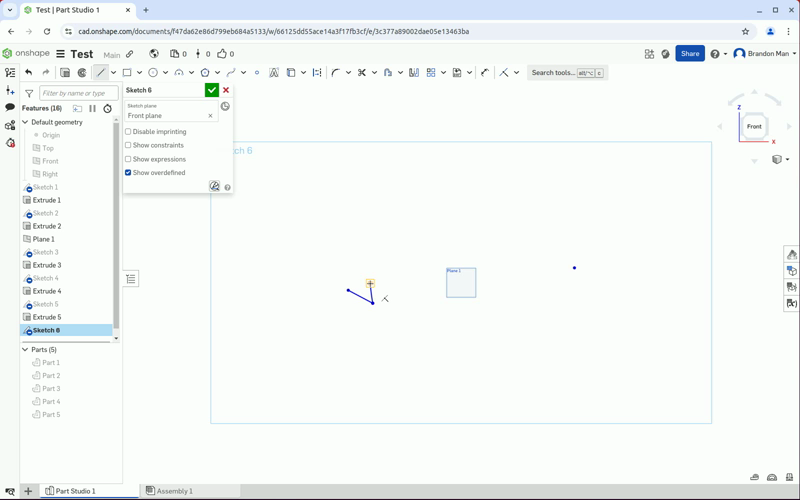
click(370, 283)
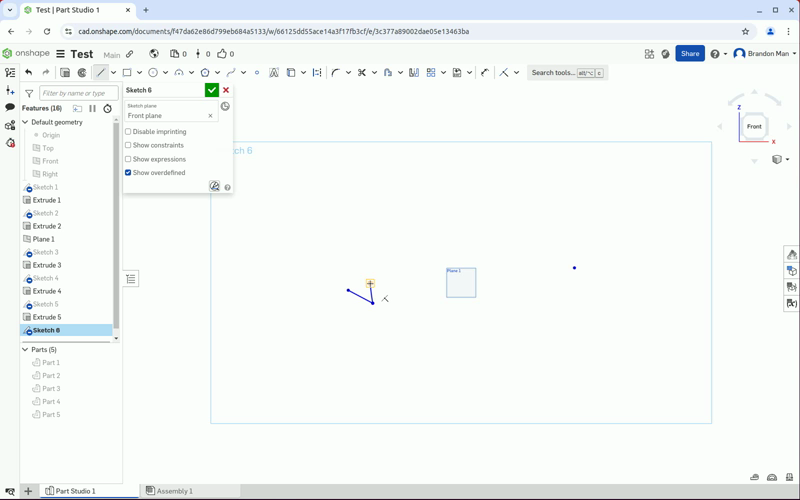
key_down(shift)
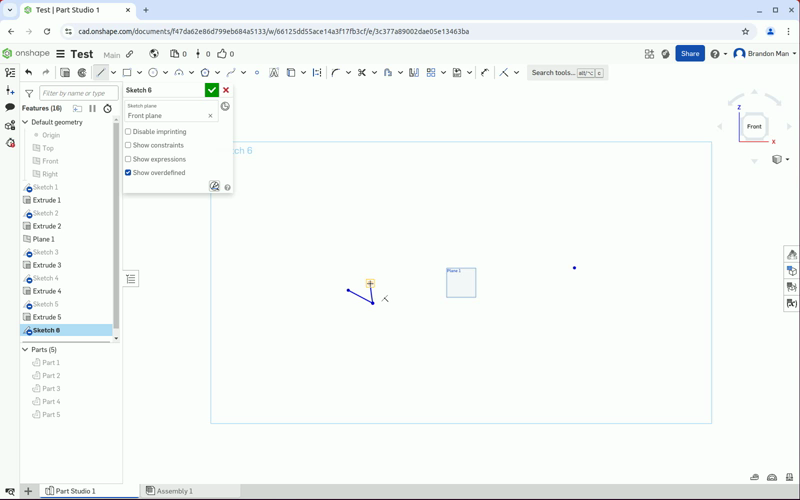
mouse_move(400, 283)
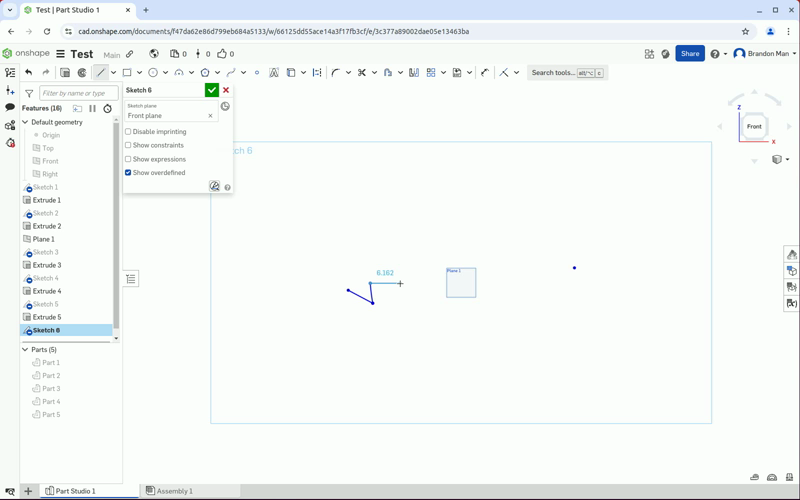
mouse_move(361, 283)
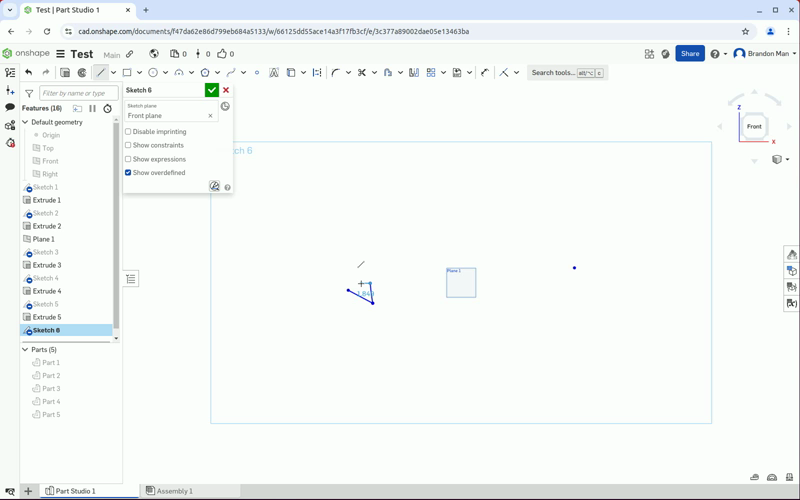
click(361, 283)
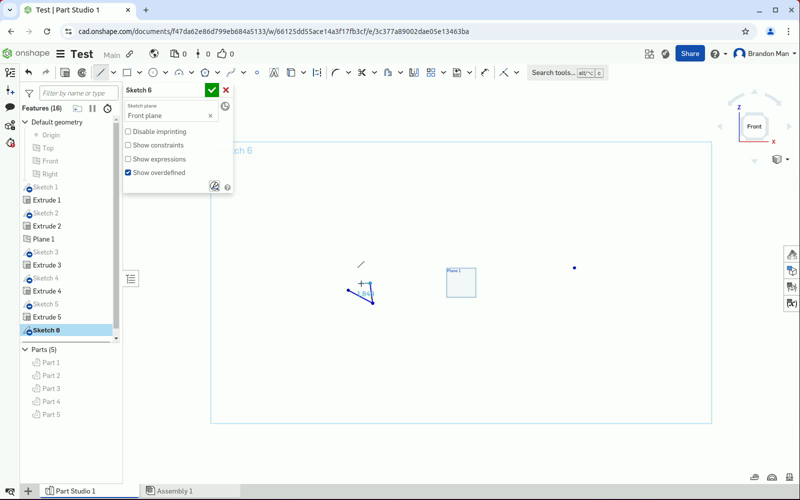
key_up(shift)
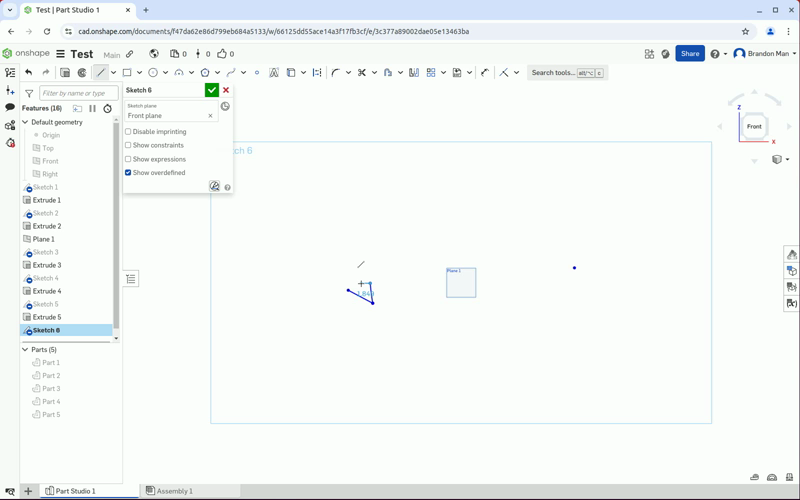
key(esc)
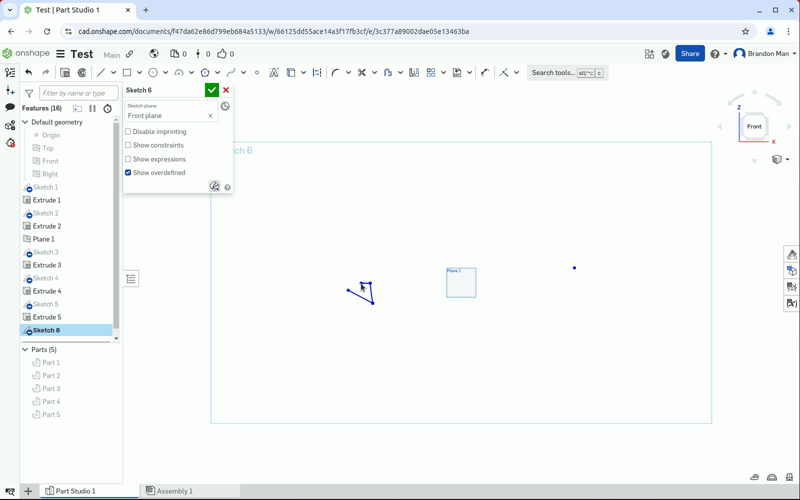
key(a)
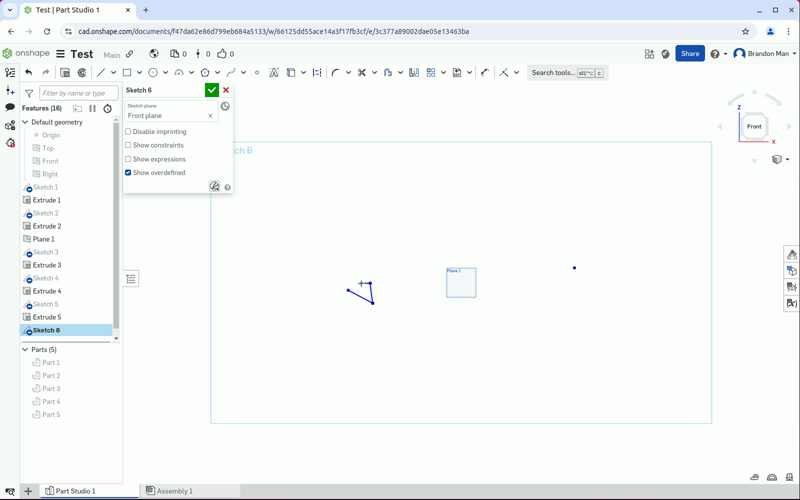
mouse_move(361, 283)
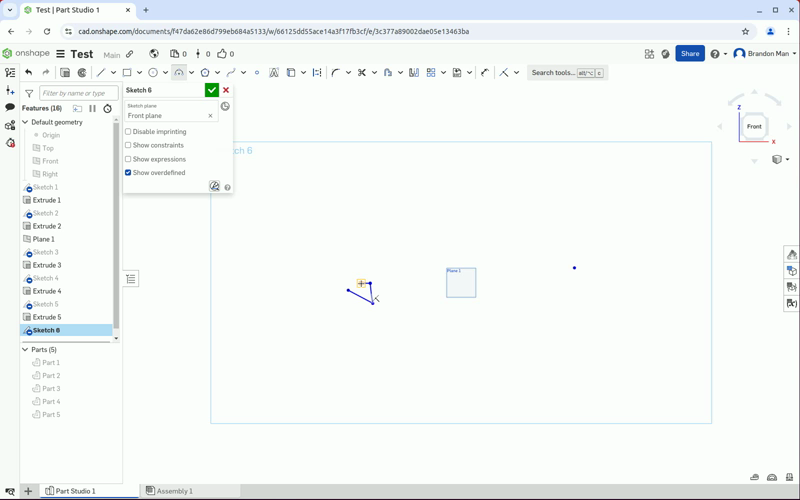
click(361, 283)
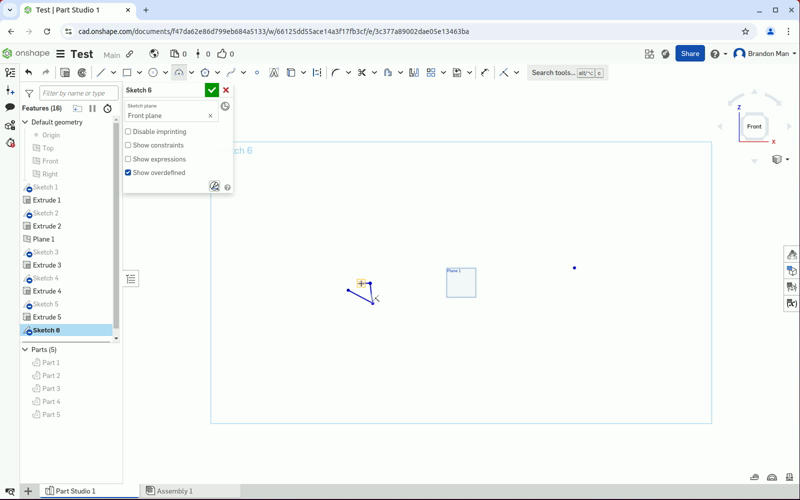
key_down(shift)
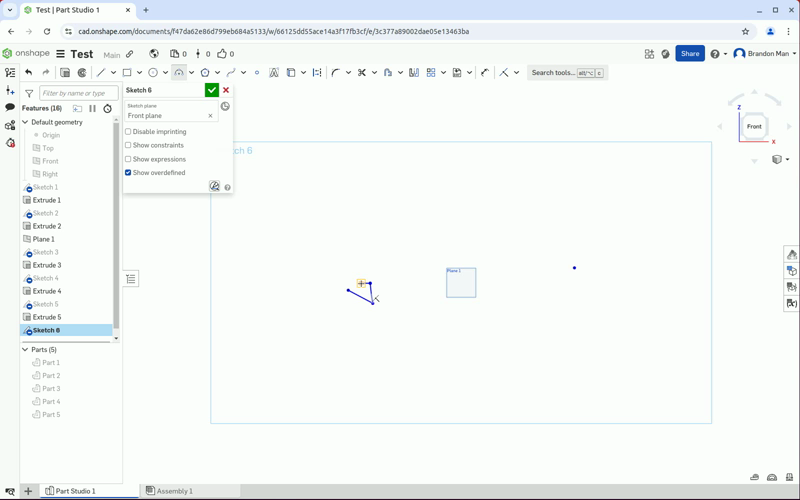
mouse_move(354, 290)
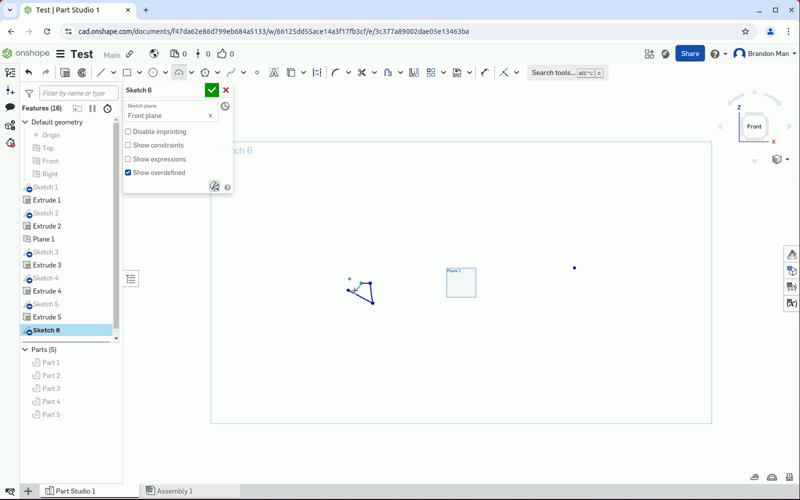
click(354, 290)
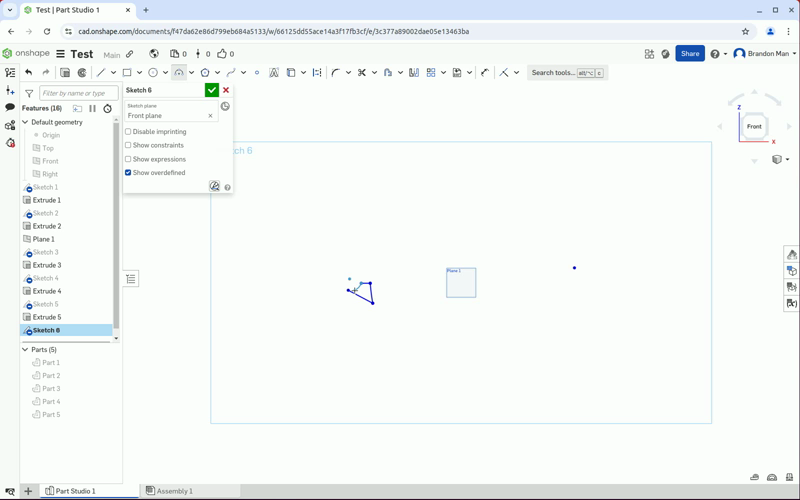
mouse_move(359, 288)
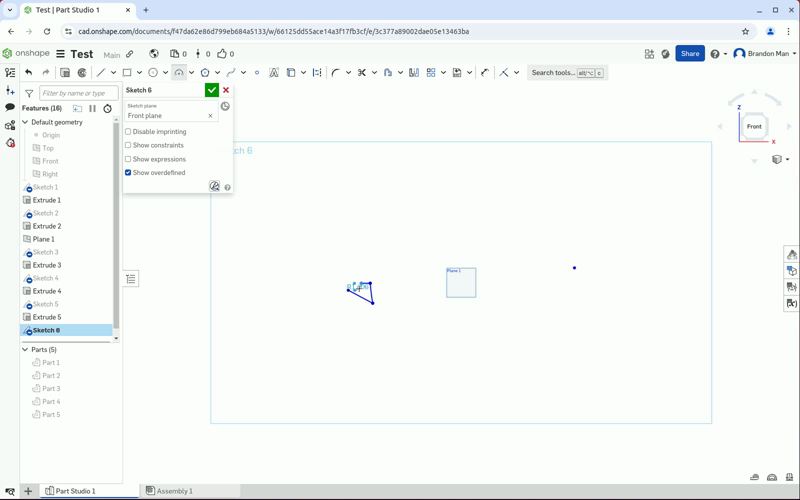
click(359, 288)
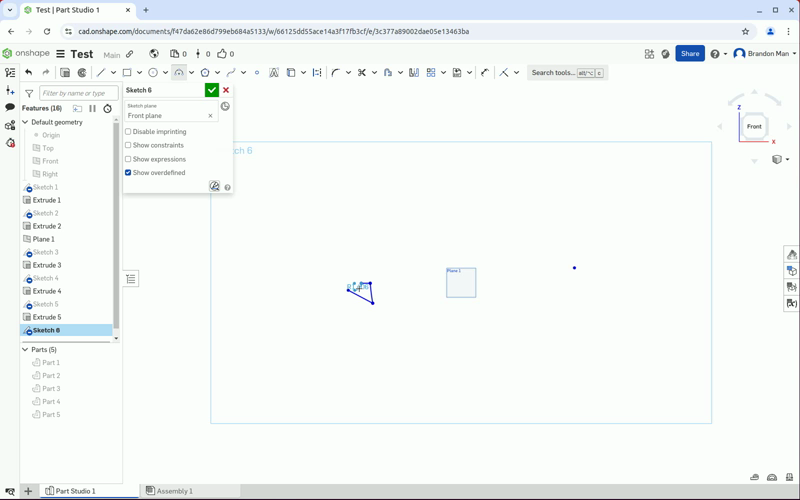
key_up(shift)
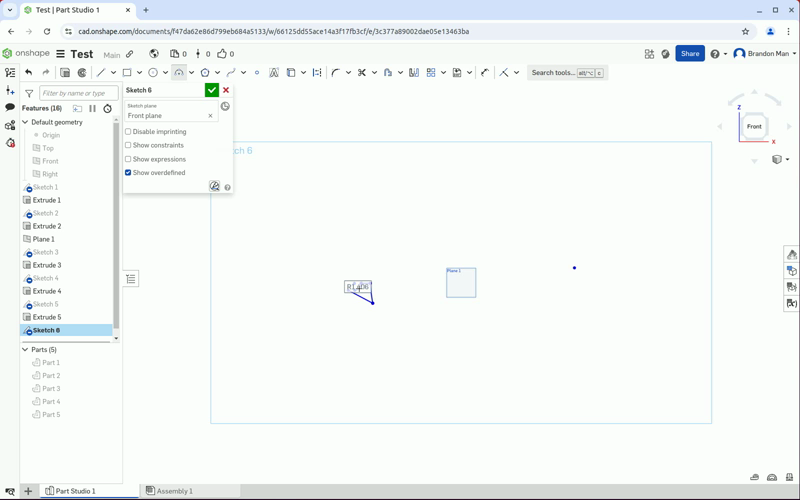
key(esc)
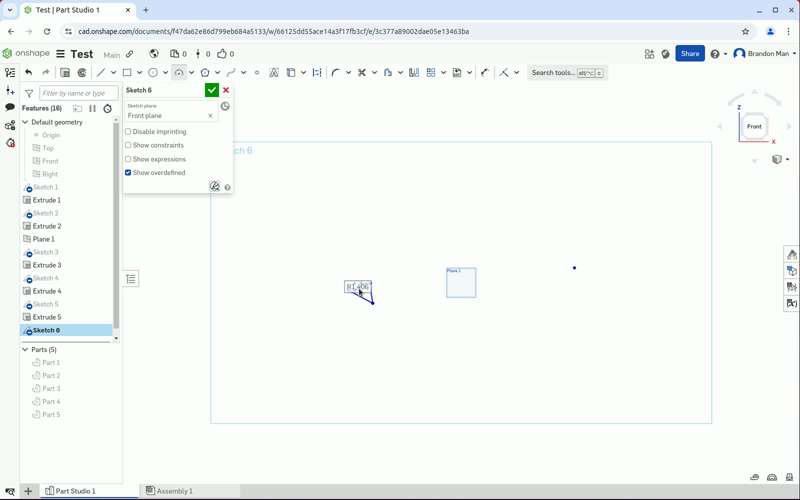
key(l)
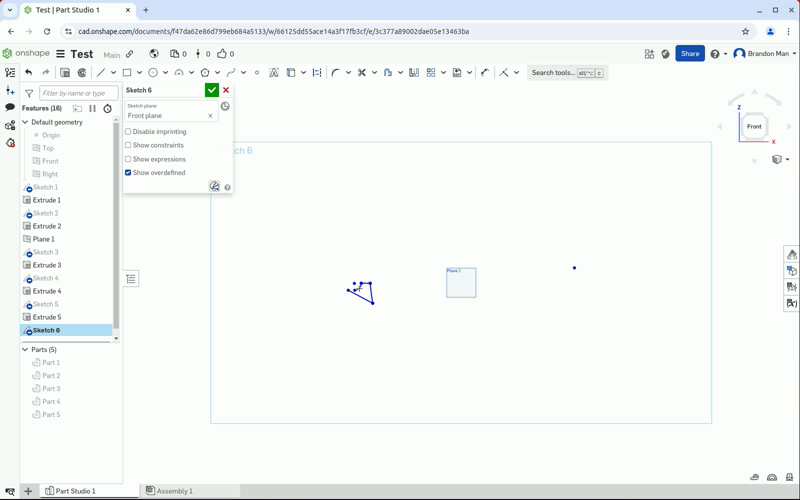
mouse_move(354, 290)
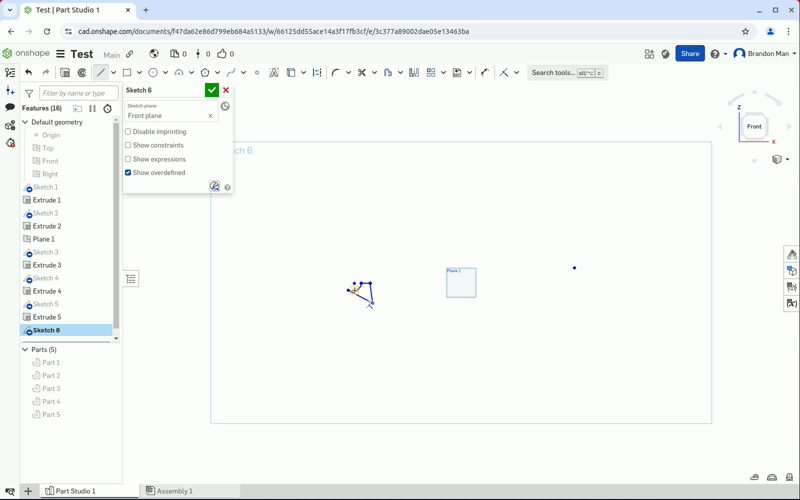
click(354, 290)
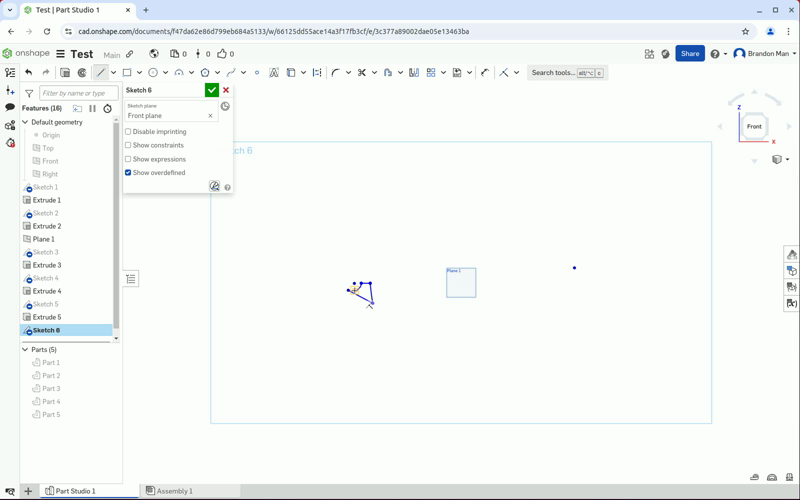
mouse_move(384, 290)
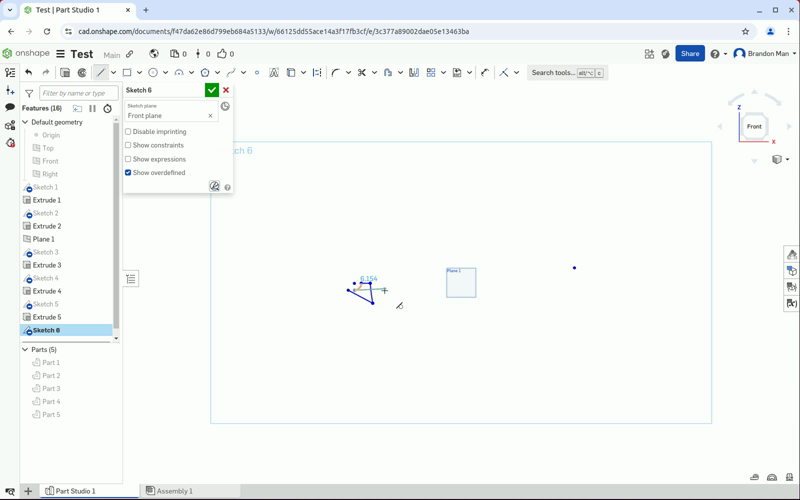
key_down(shift)
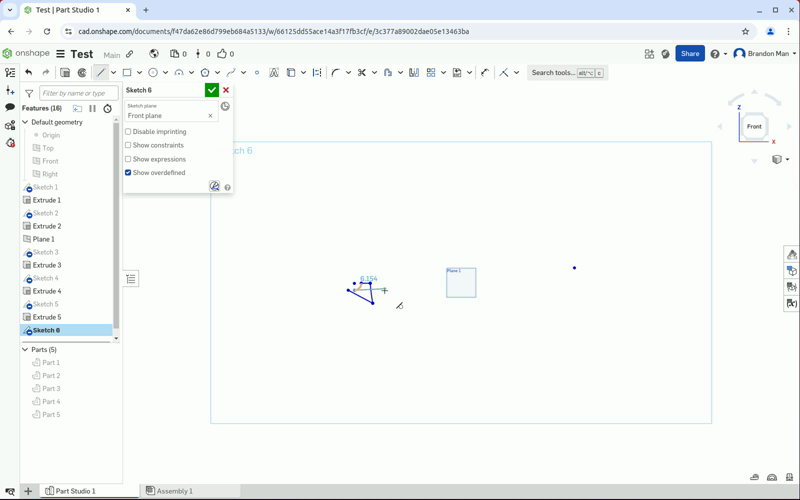
mouse_move(348, 290)
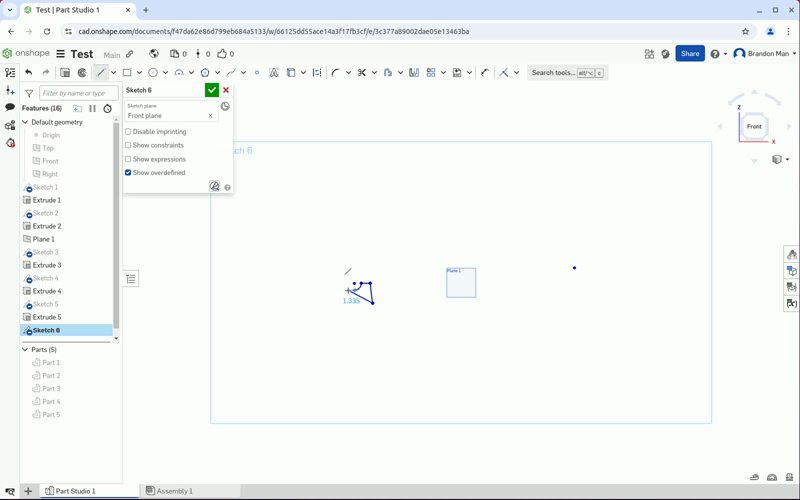
scroll(6)
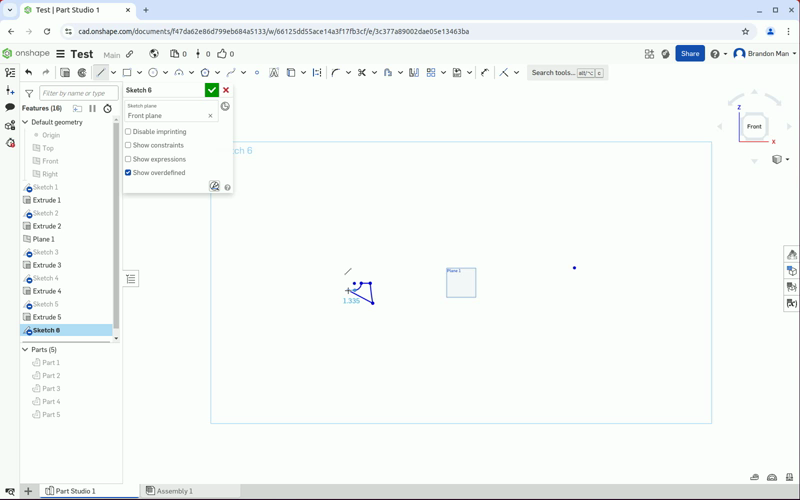
scroll(6)
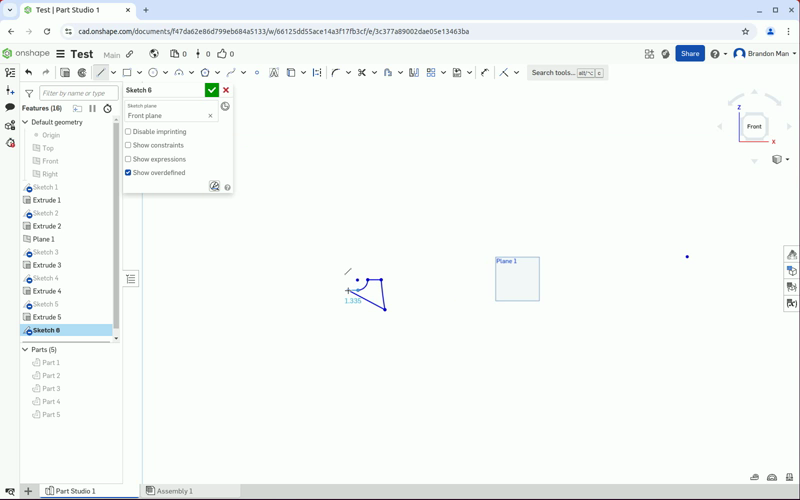
scroll(6)
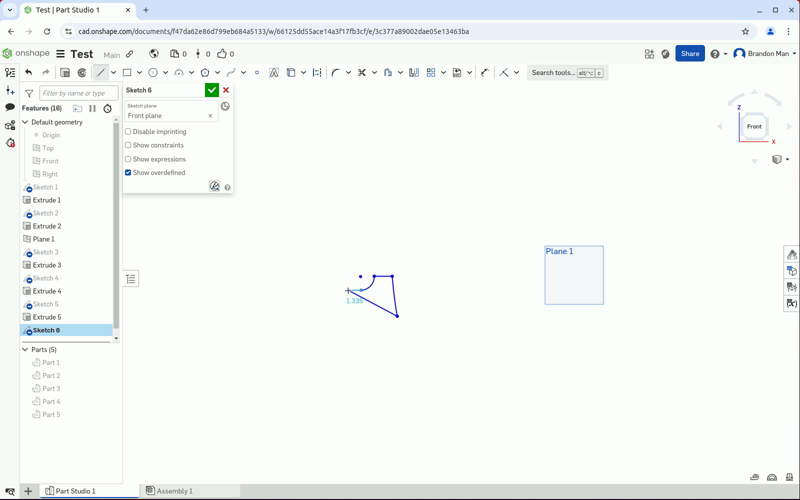
scroll(6)
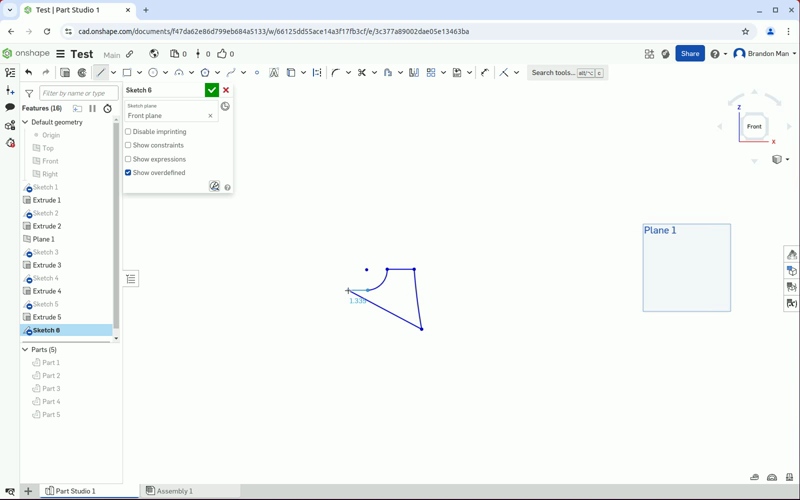
scroll(6)
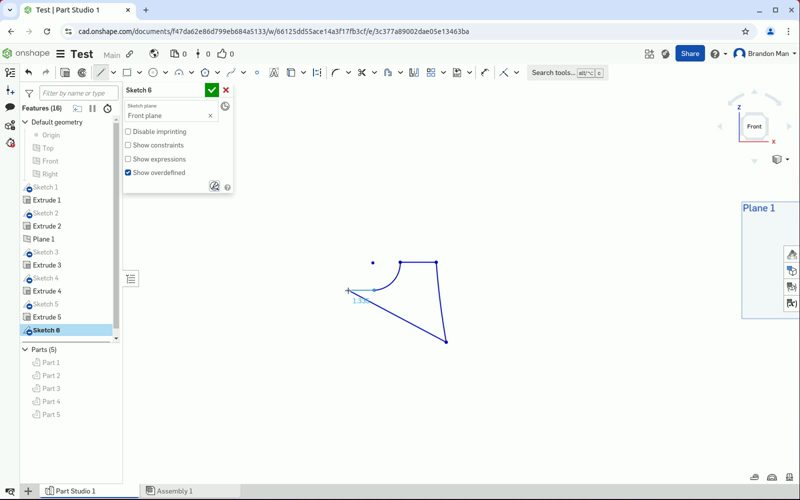
scroll(6)
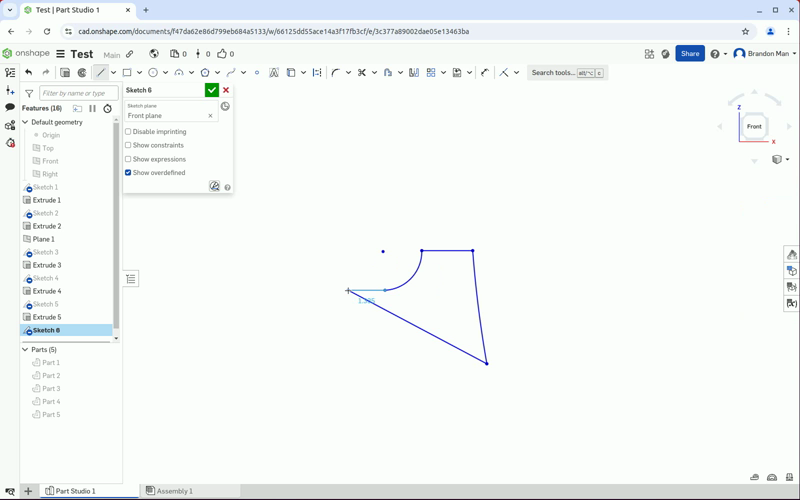
scroll(6)
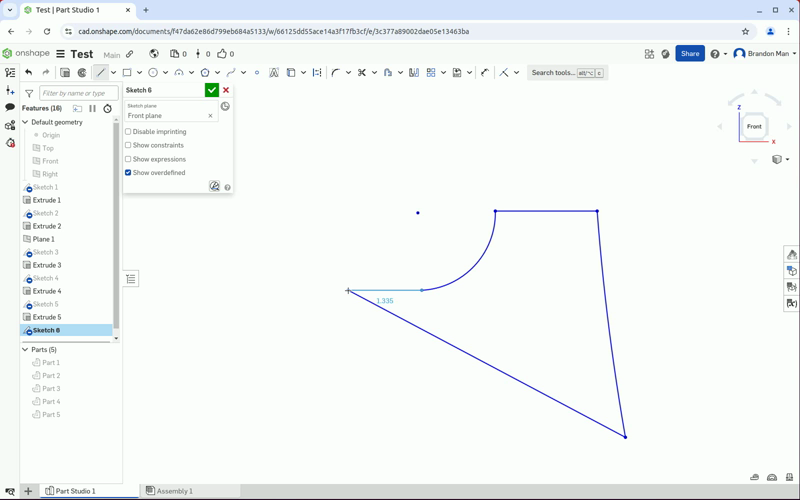
key_up(shift)
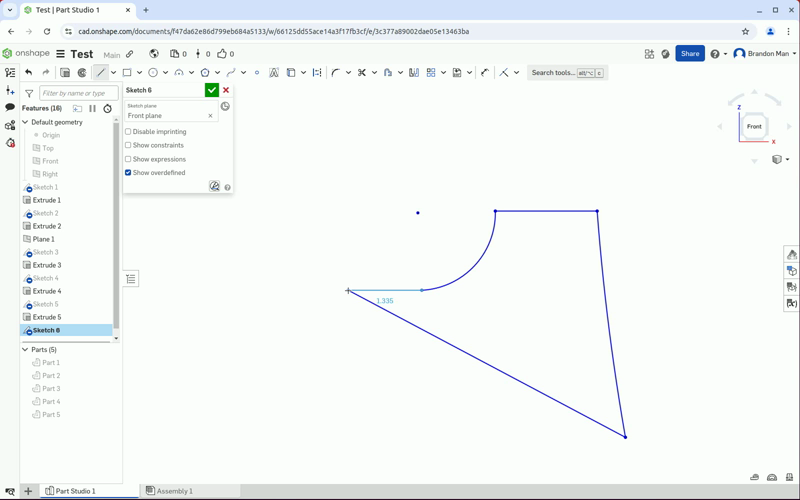
click(348, 290)
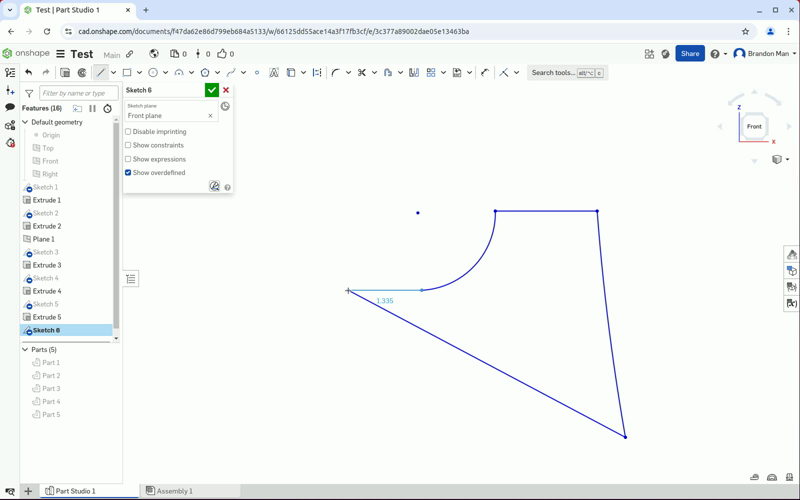
scroll(-6)
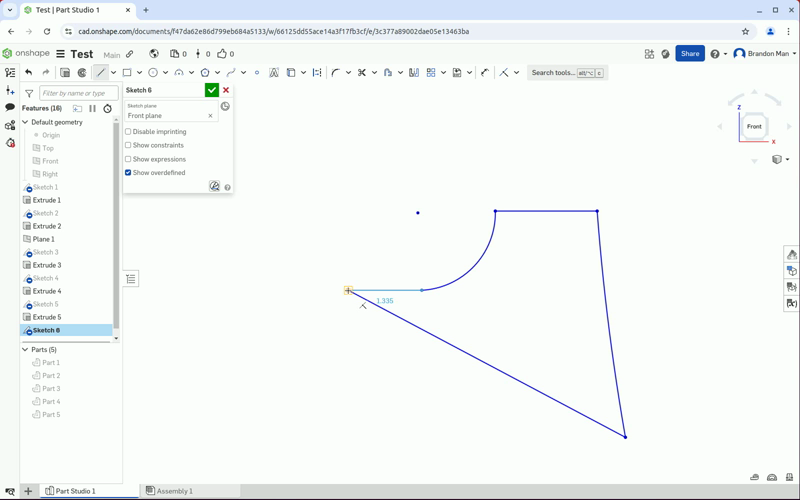
scroll(-6)
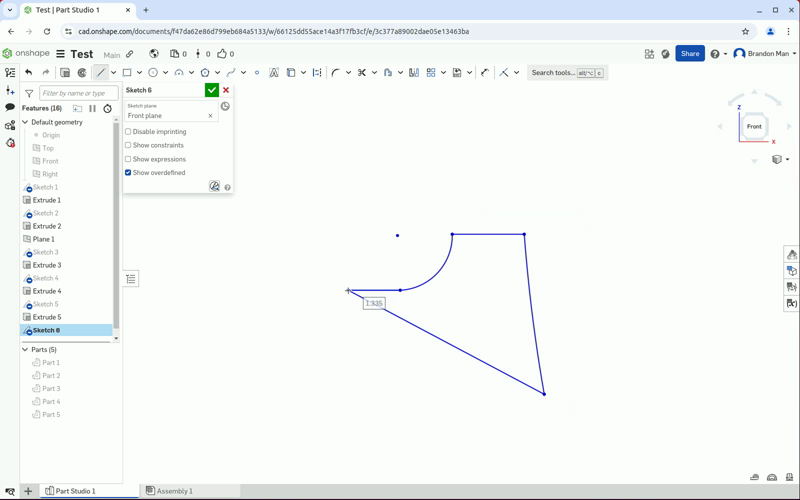
scroll(-6)
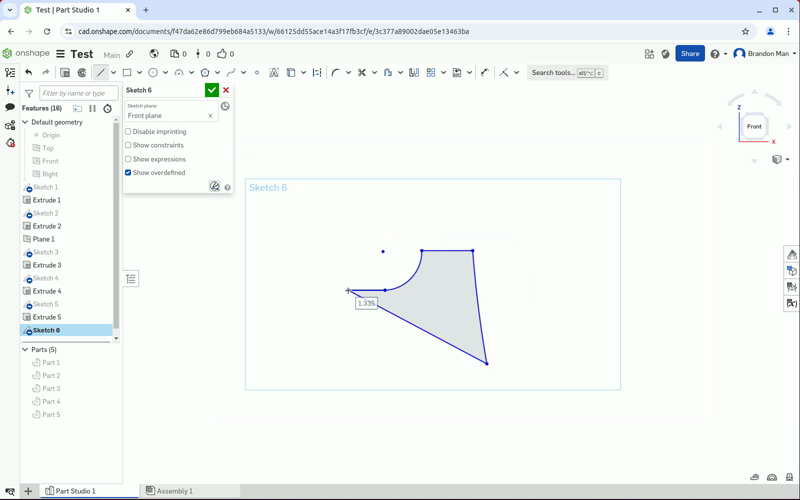
scroll(-6)
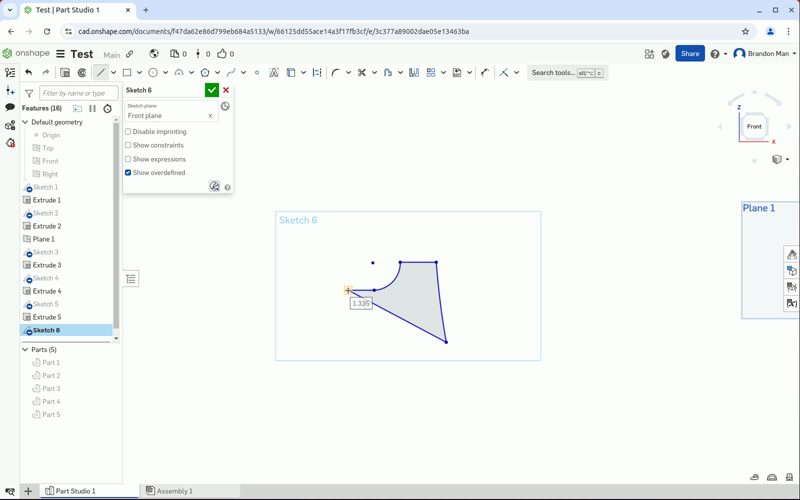
scroll(-6)
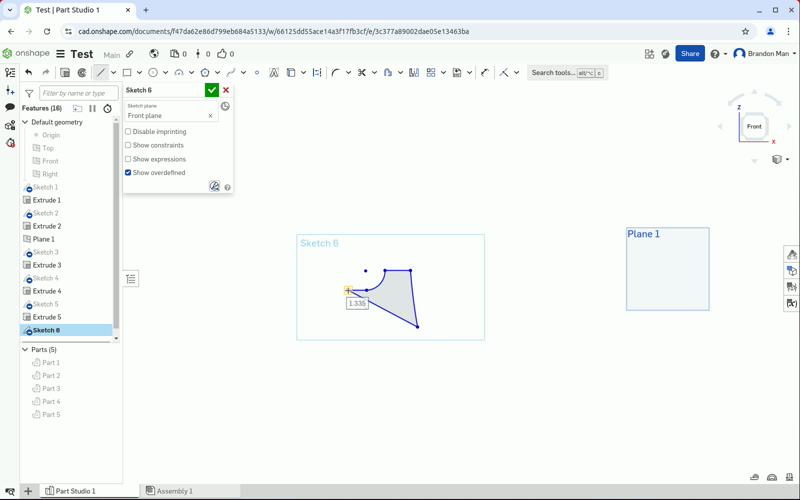
scroll(-6)
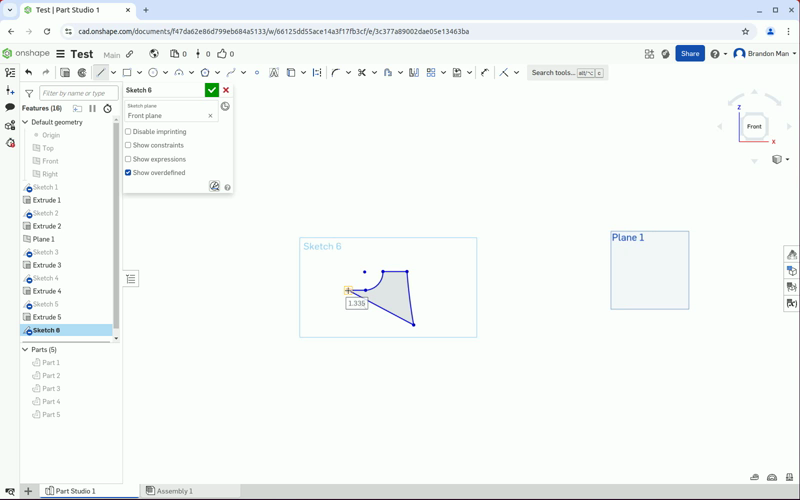
scroll(-6)
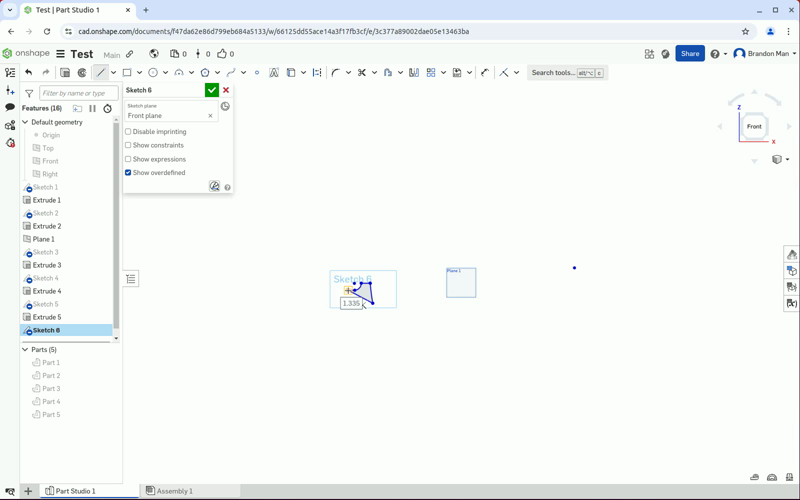
key(esc)
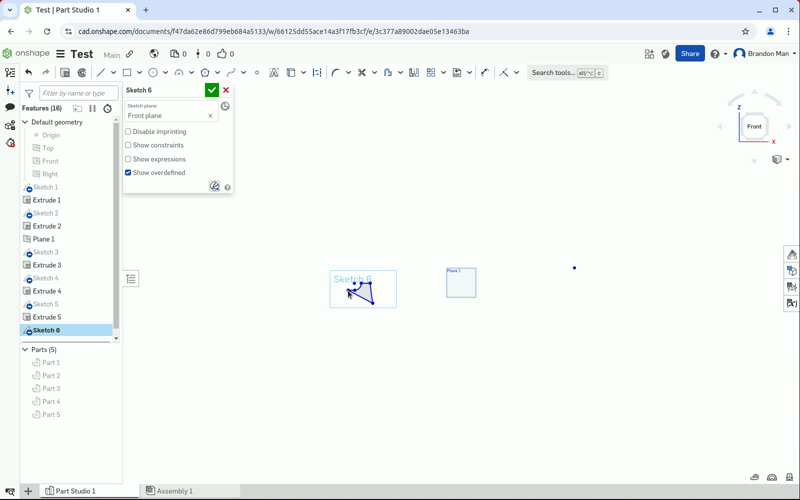
mouse_move(364, 285)
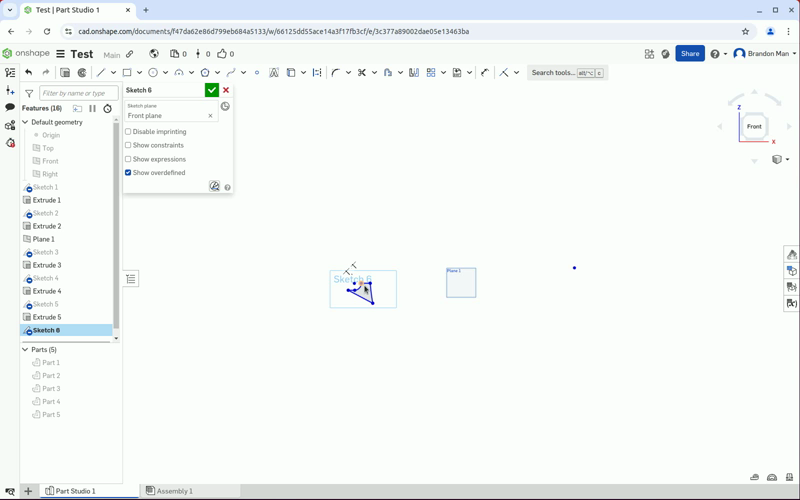
scroll(6)
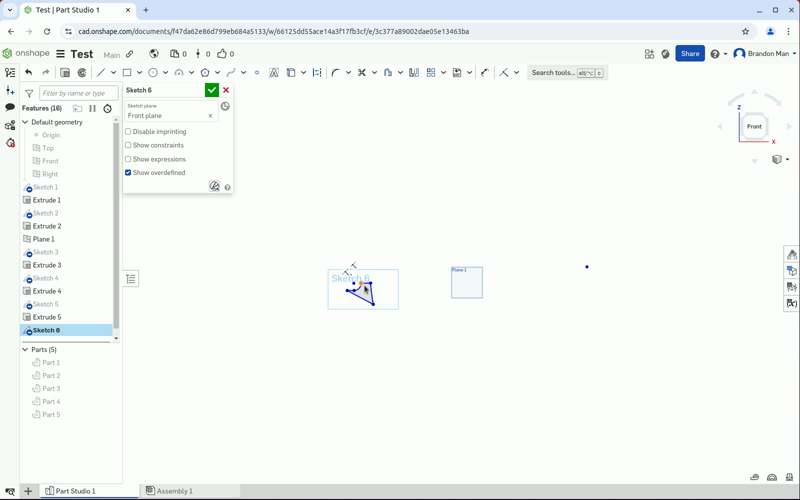
scroll(6)
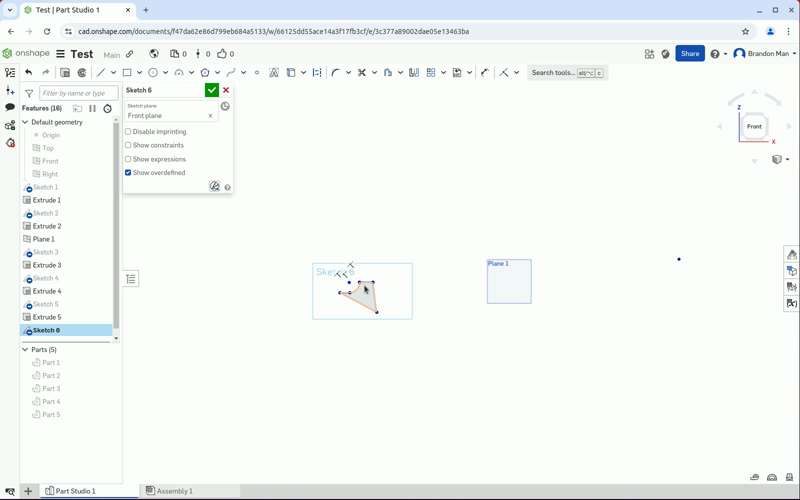
scroll(6)
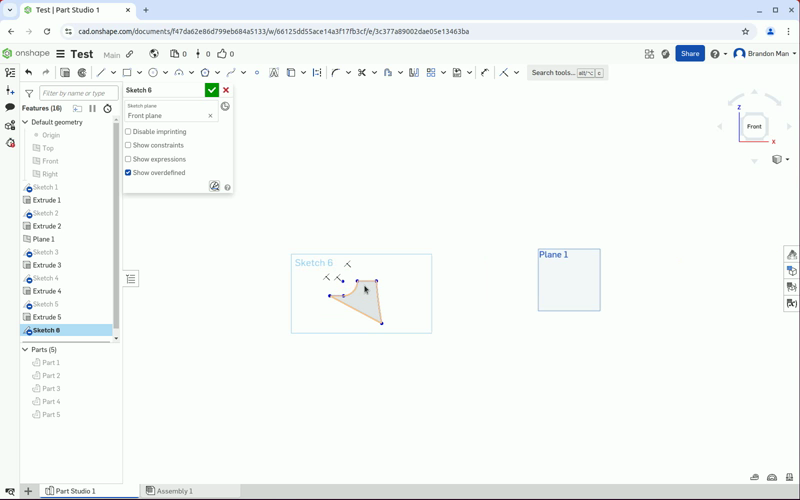
scroll(6)
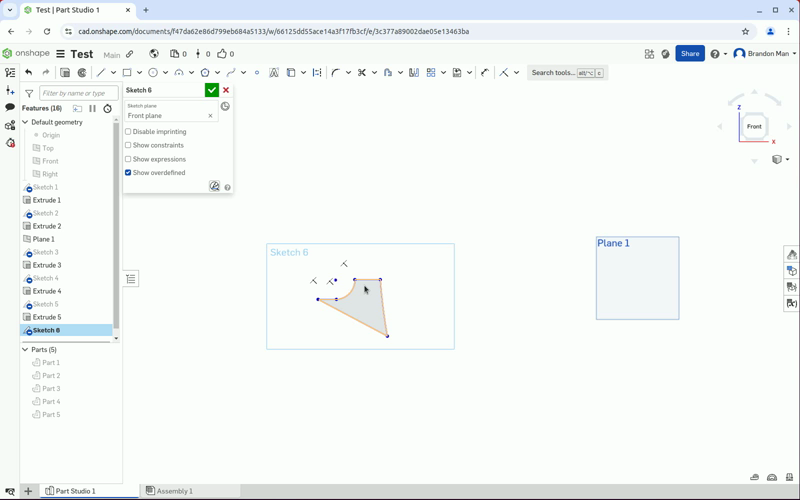
scroll(6)
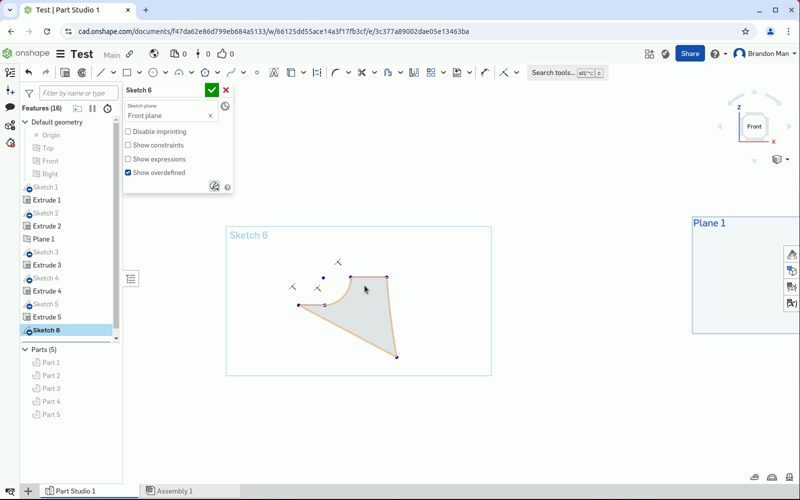
scroll(6)
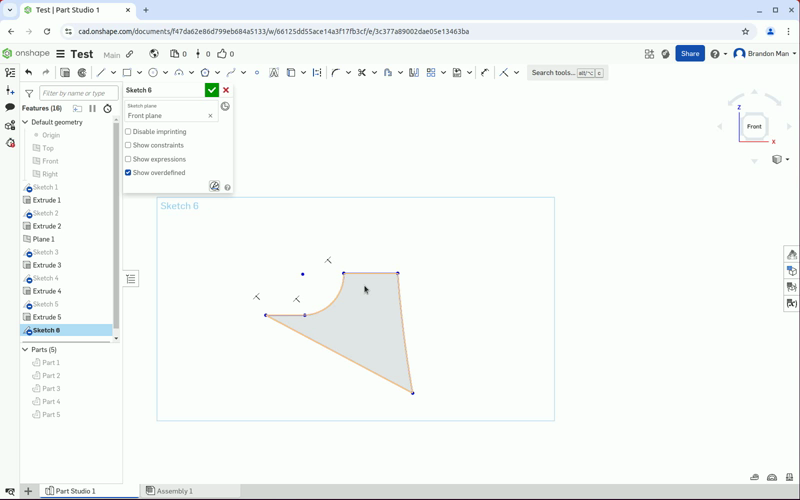
scroll(6)
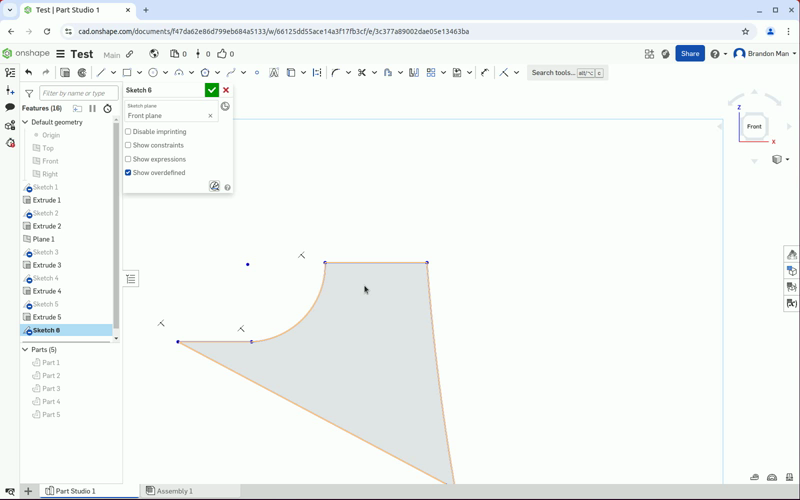
click(364, 285)
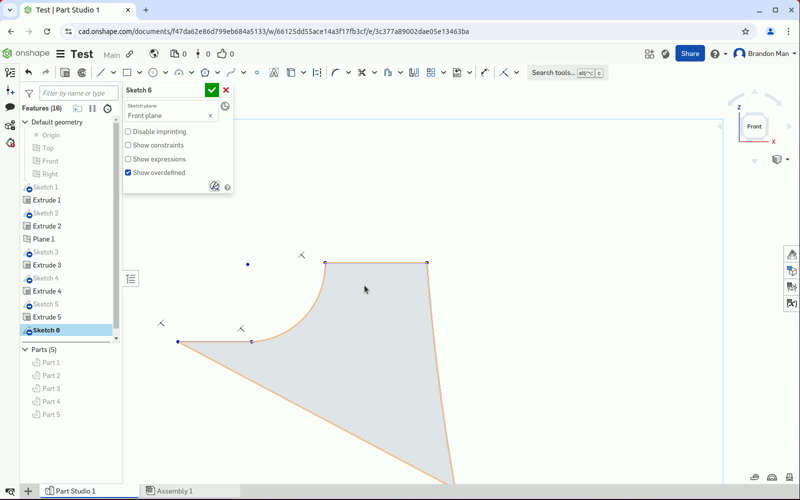
scroll(-6)
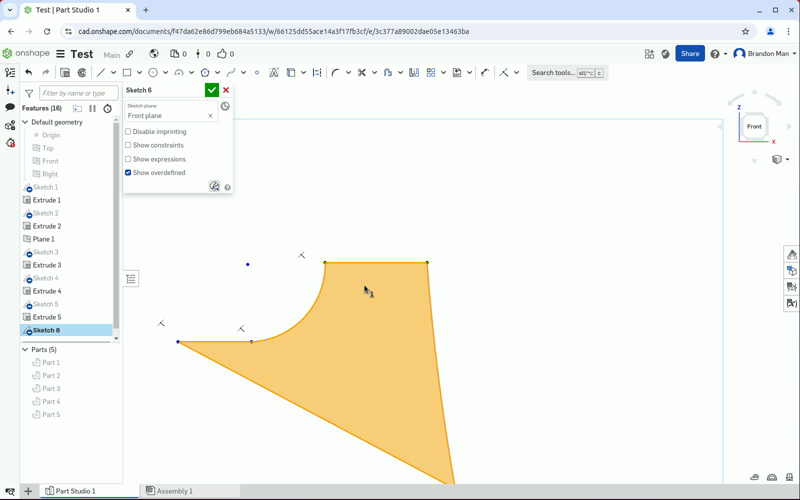
scroll(-6)
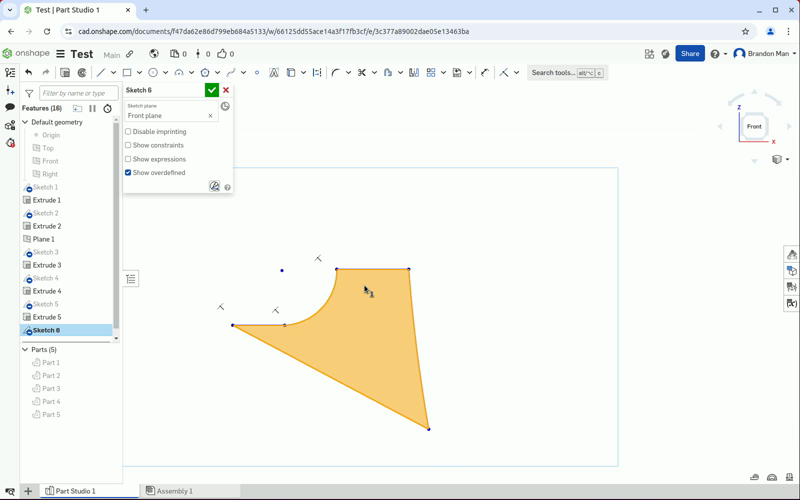
scroll(-6)
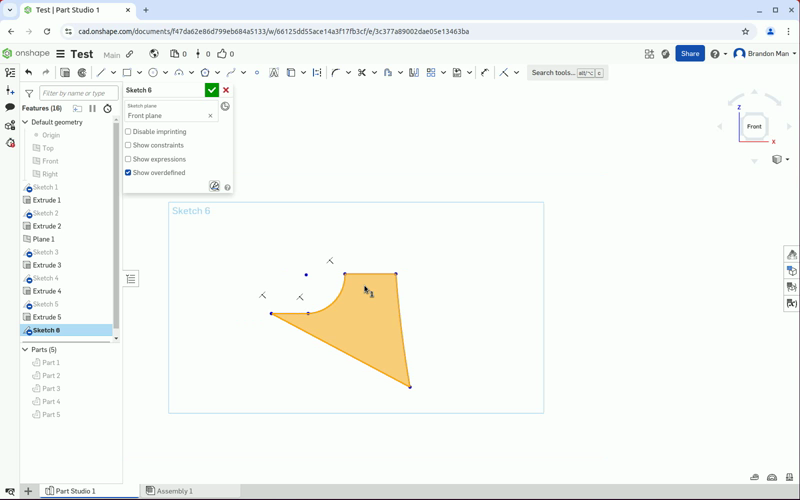
scroll(-6)
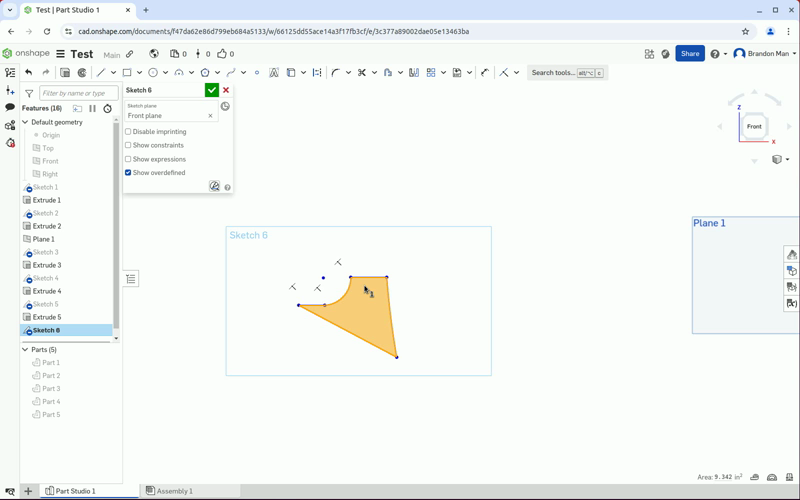
scroll(-6)
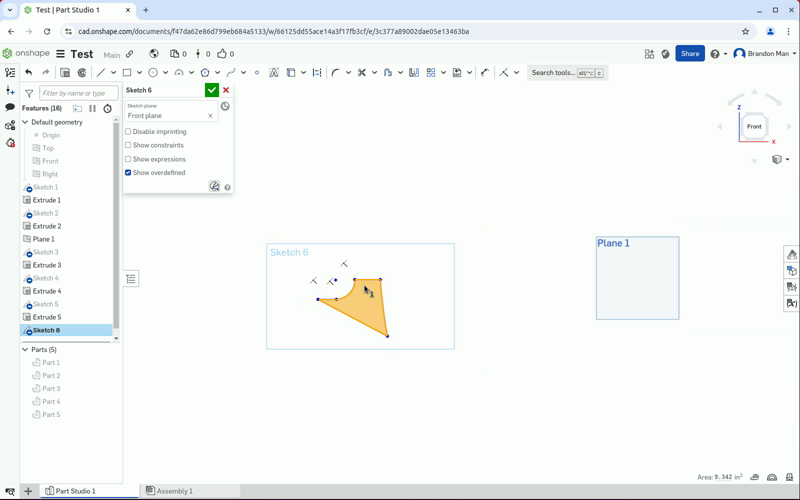
scroll(-6)
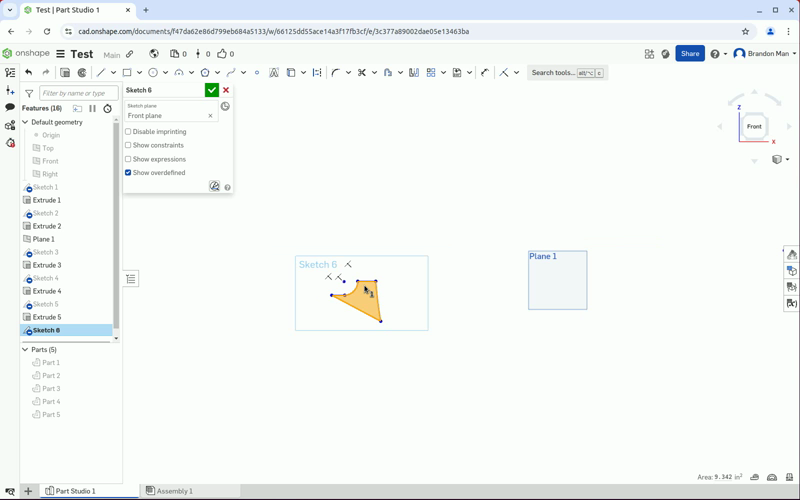
scroll(-6)
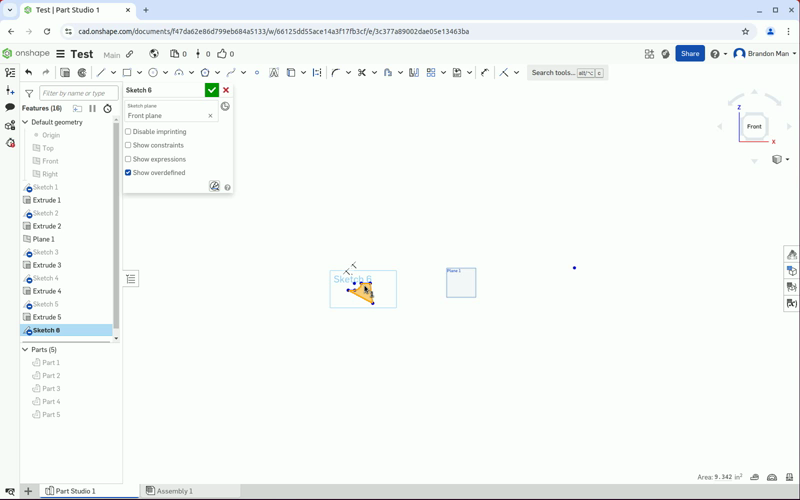
mouse_move(73, 352)
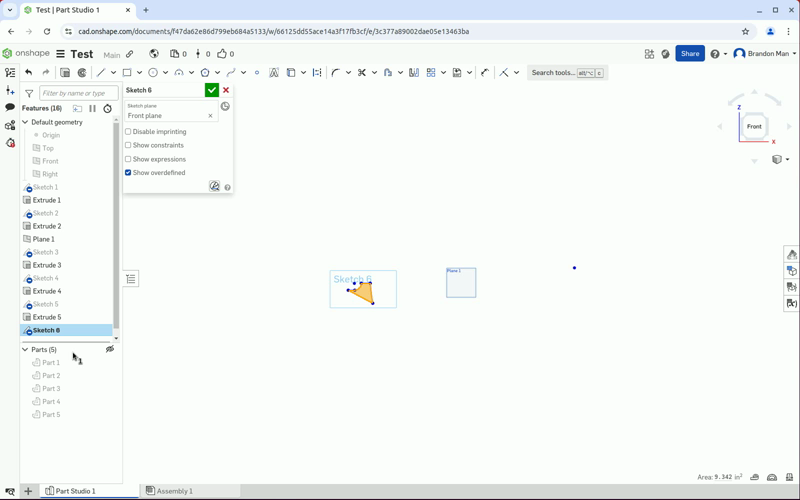
key(shift+y)
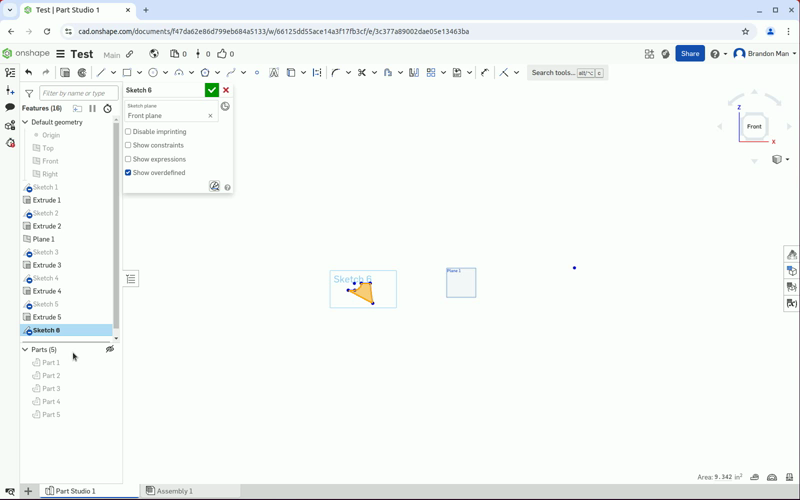
key(shift+e)
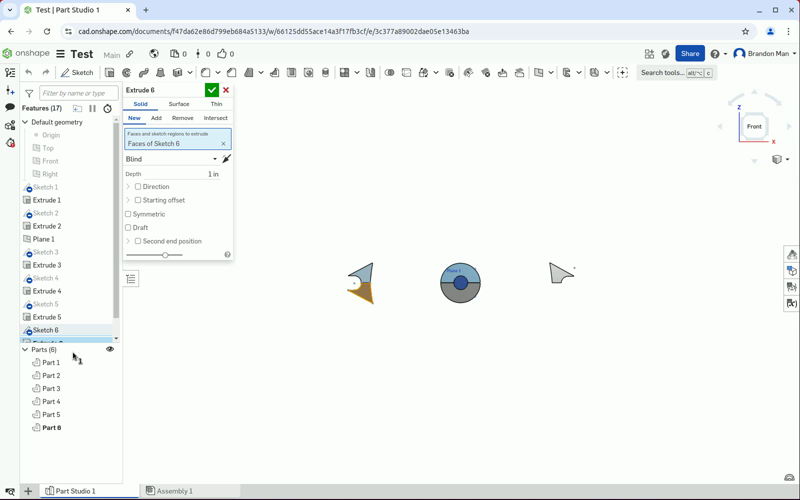
mouse_move(143, 106)
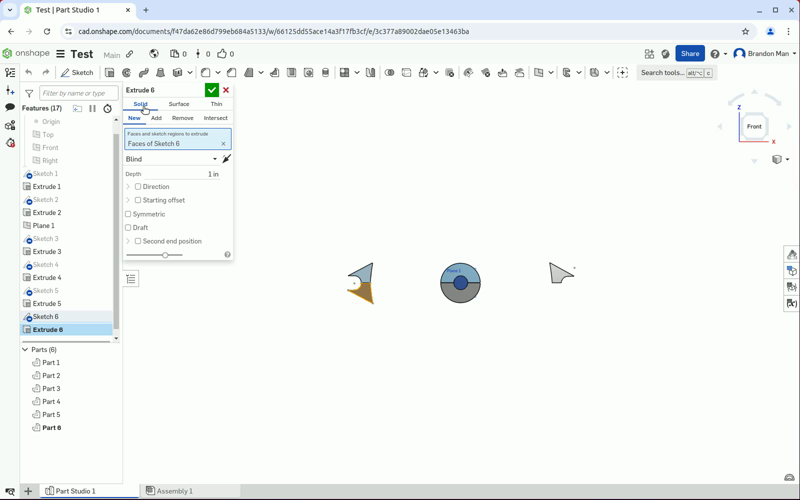
click(143, 106)
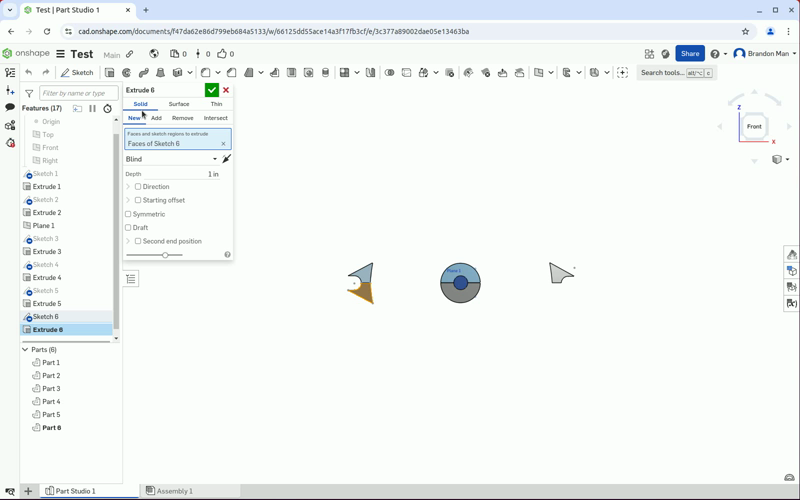
mouse_move(137, 120)
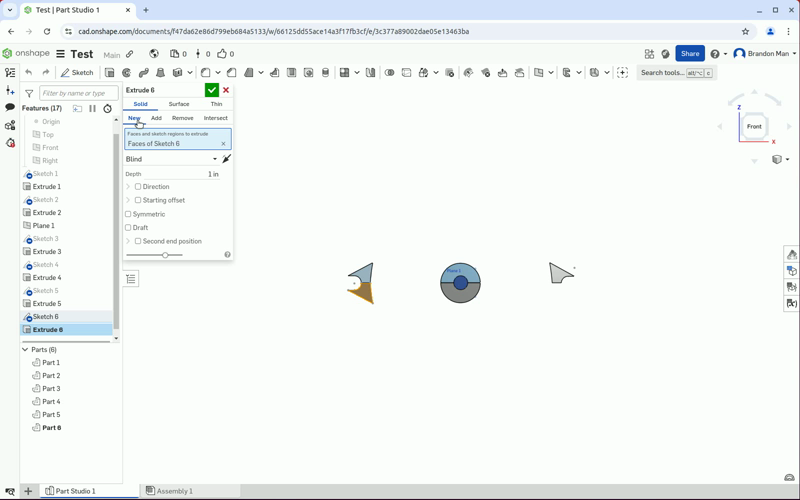
click(137, 120)
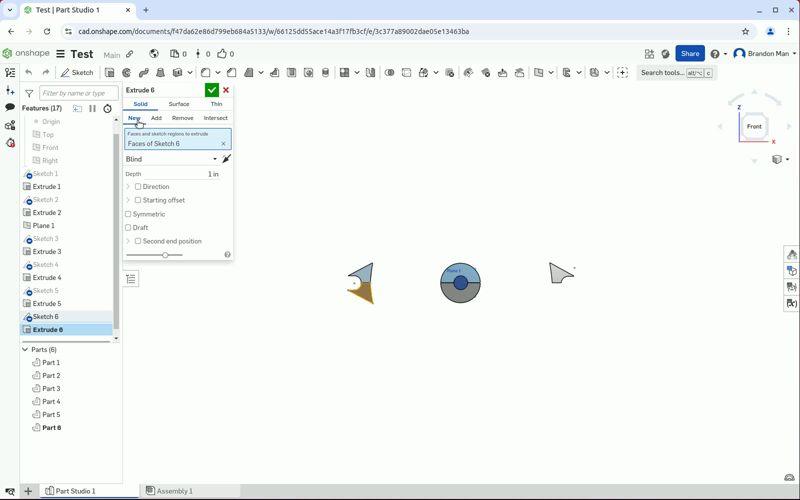
key(tab, 4)
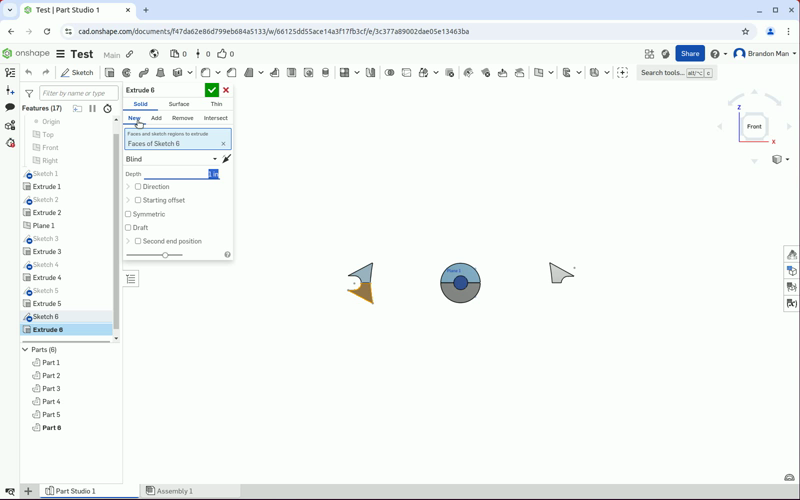
text(-0.963)
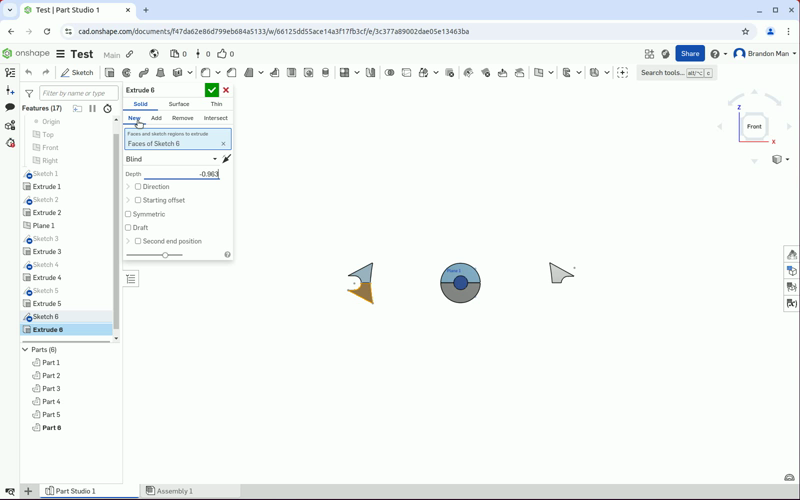
key(enter)
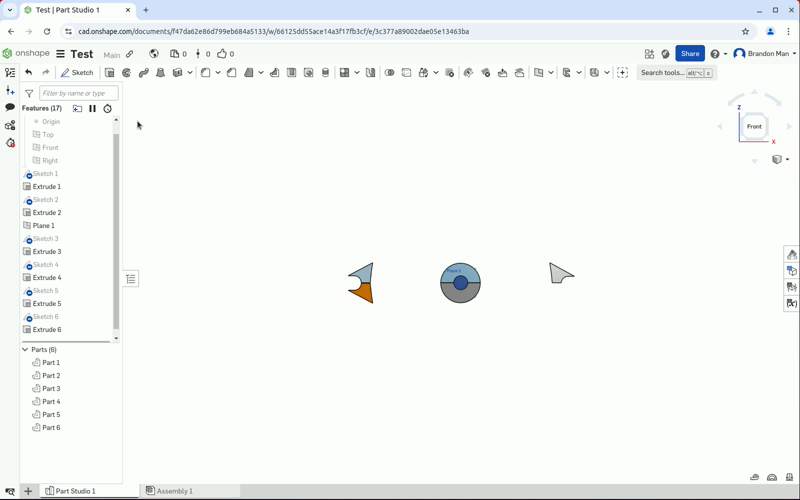
key(shift+h)
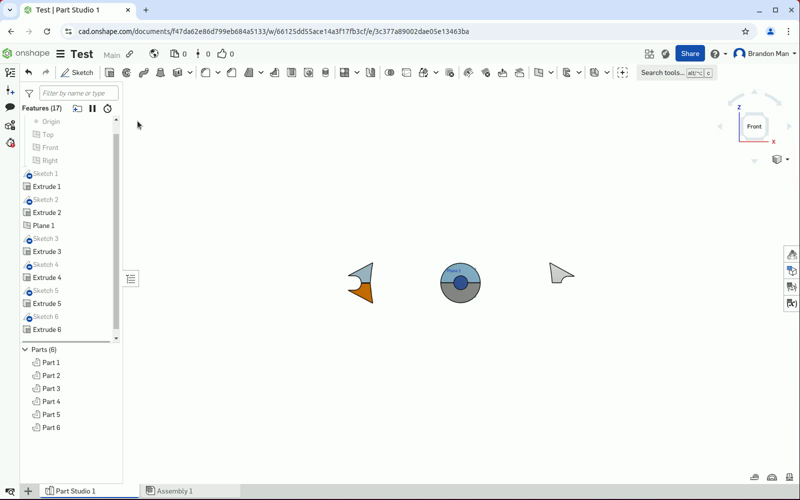
key(shift+h)
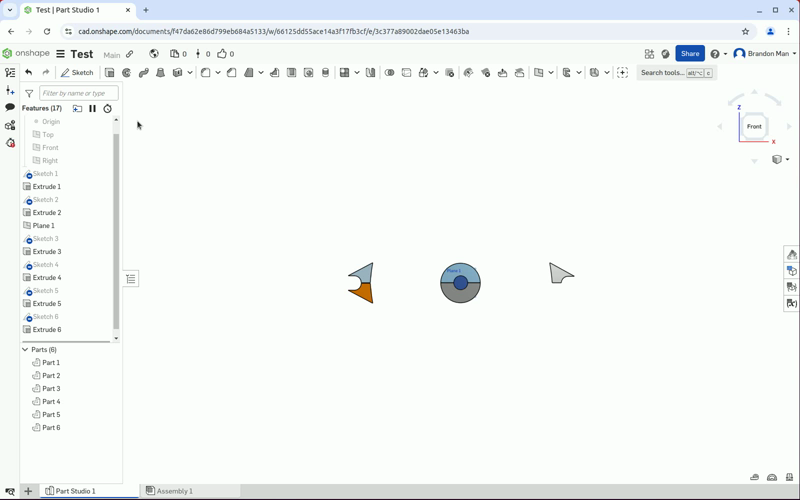
mouse_move(69, 176)
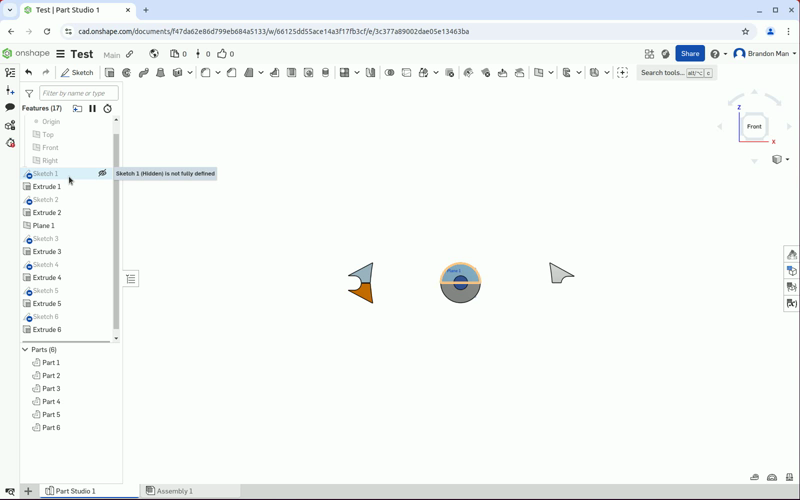
click(69, 176)
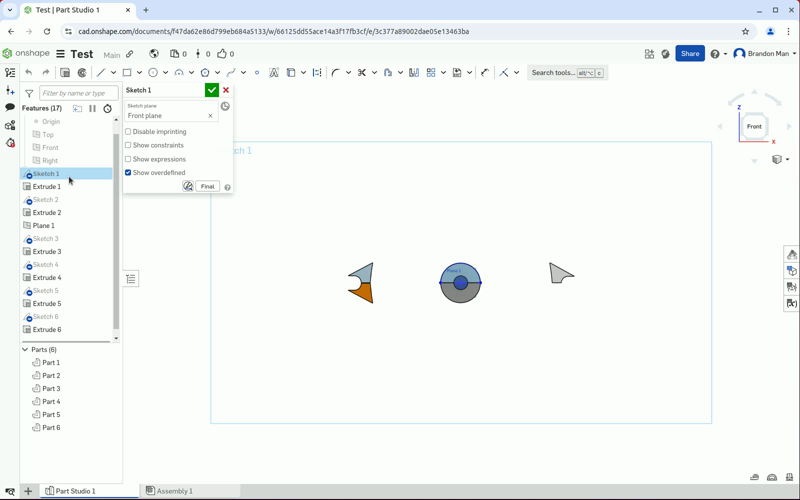
mouse_move(229, 92)
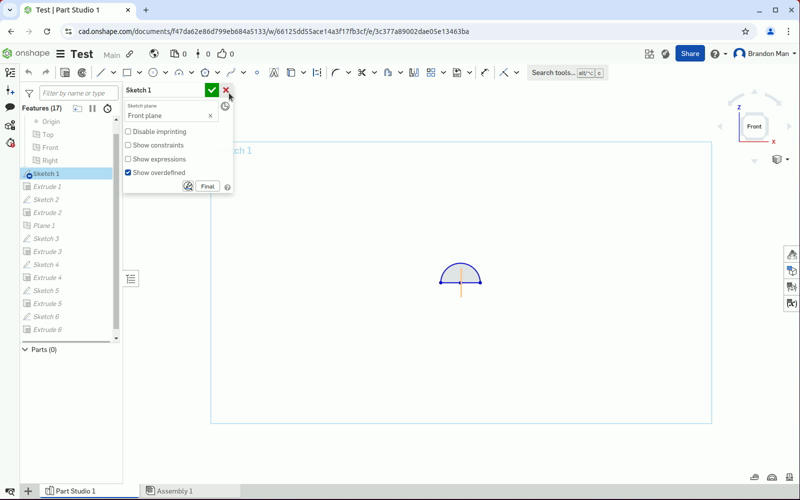
click(229, 92)
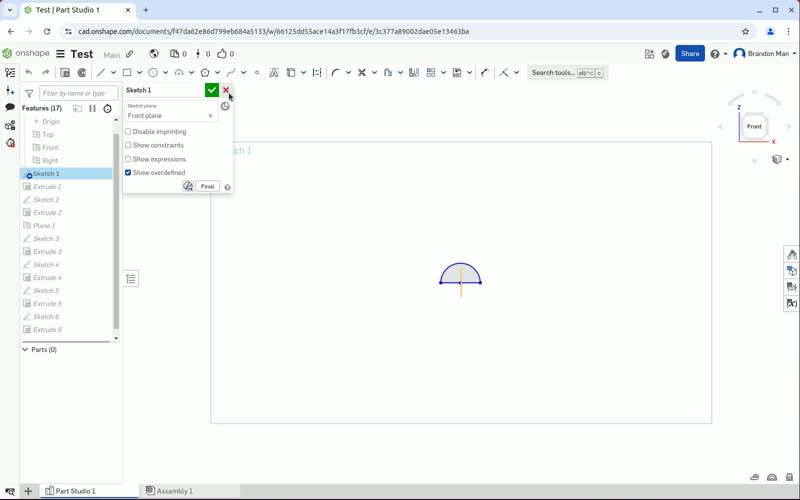
key(shift+s)
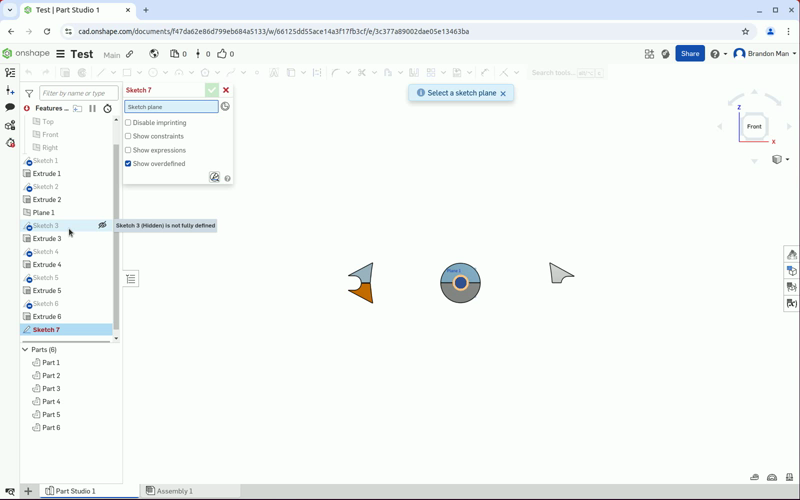
scroll(3)
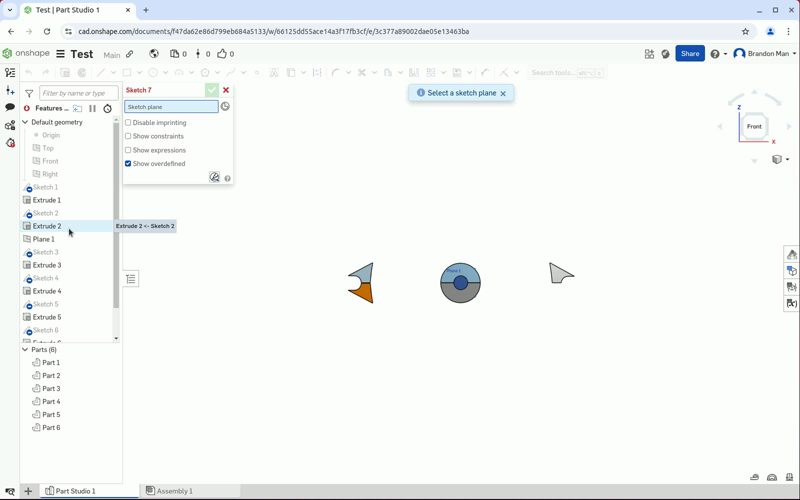
mouse_move(69, 163)
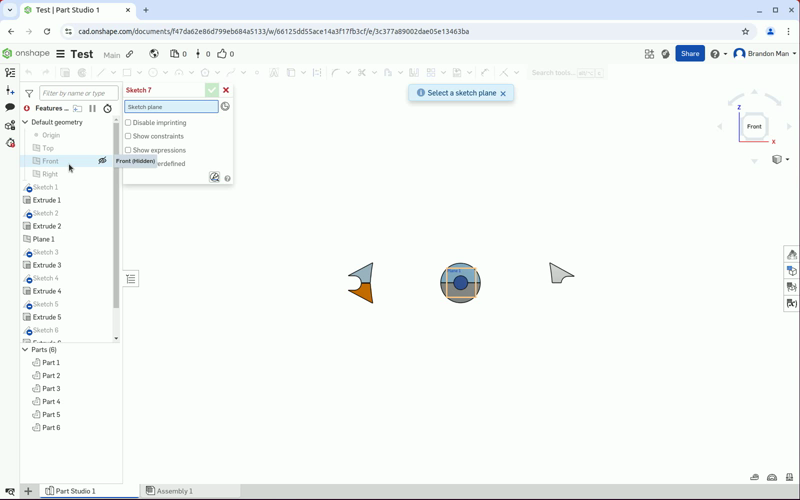
click(69, 163)
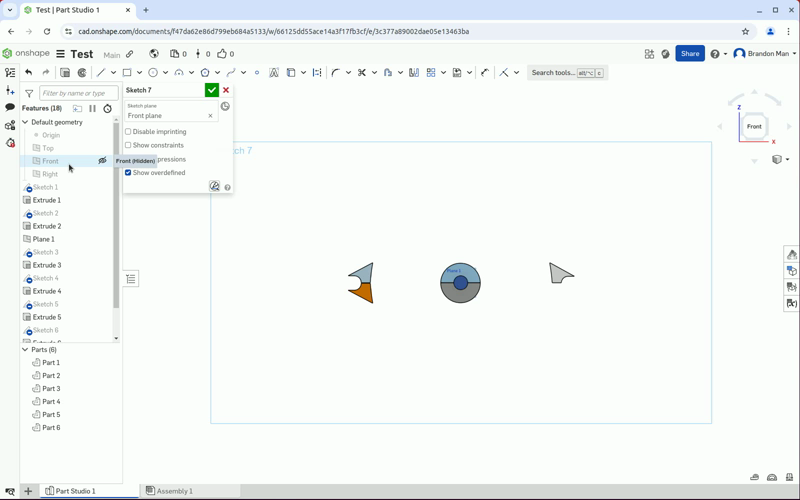
mouse_move(73, 352)
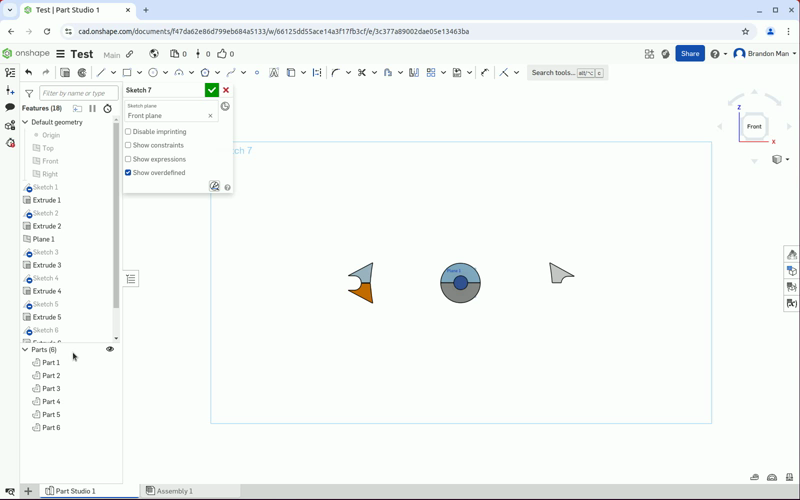
key(y)
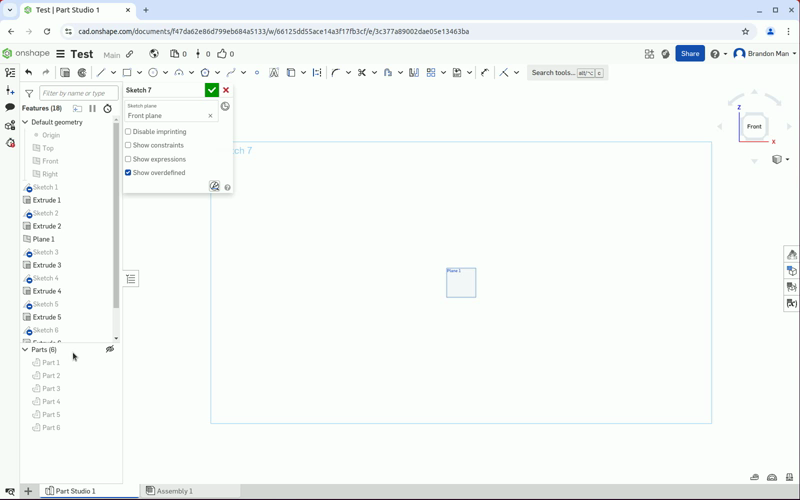
key(l)
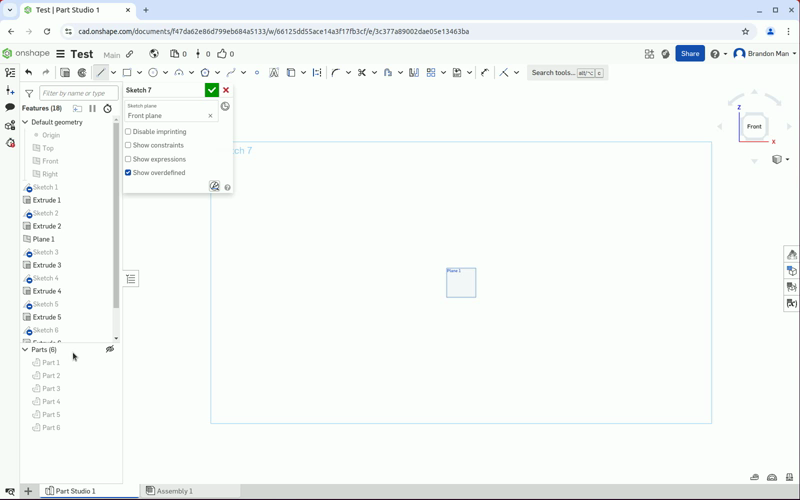
key_down(shift)
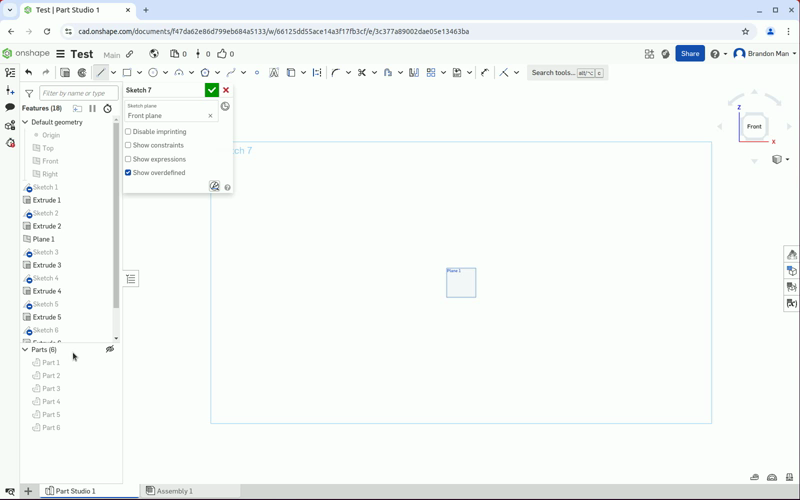
mouse_move(549, 303)
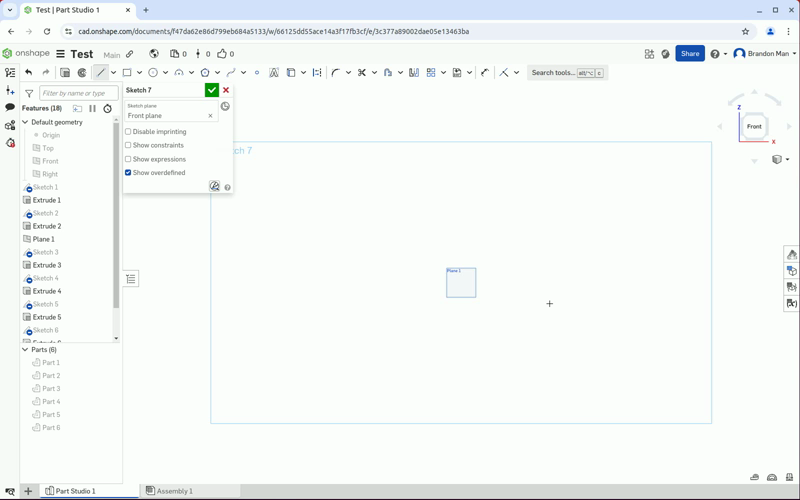
click(549, 303)
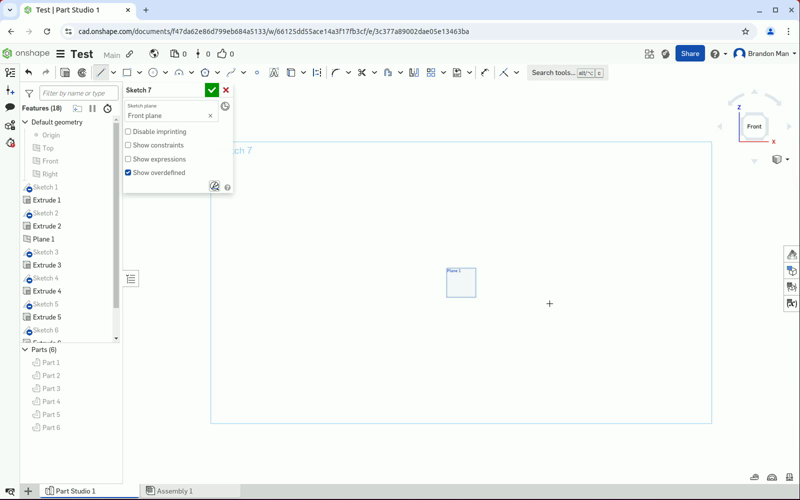
key_up(shift)
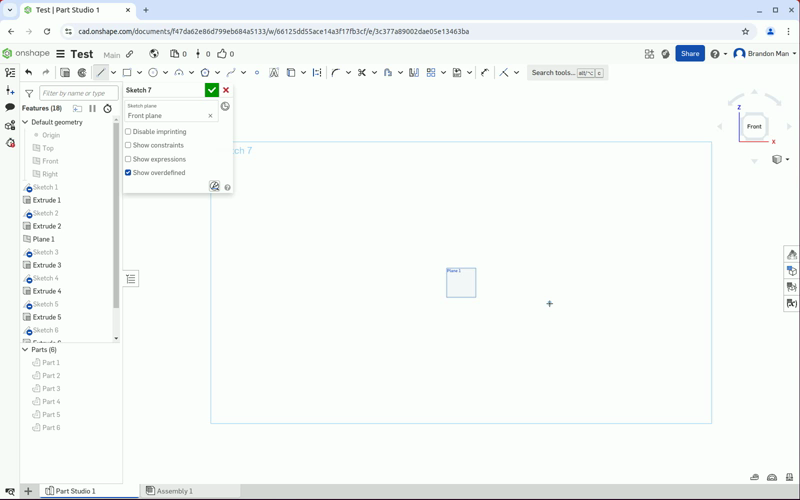
key_down(shift)
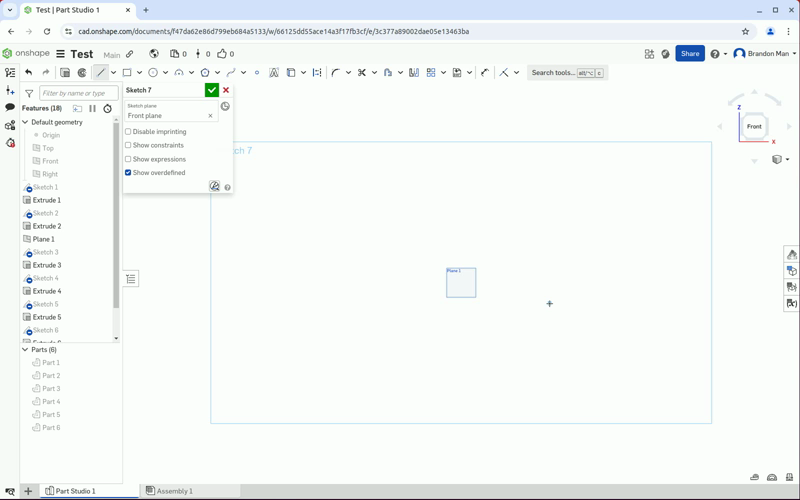
mouse_move(579, 303)
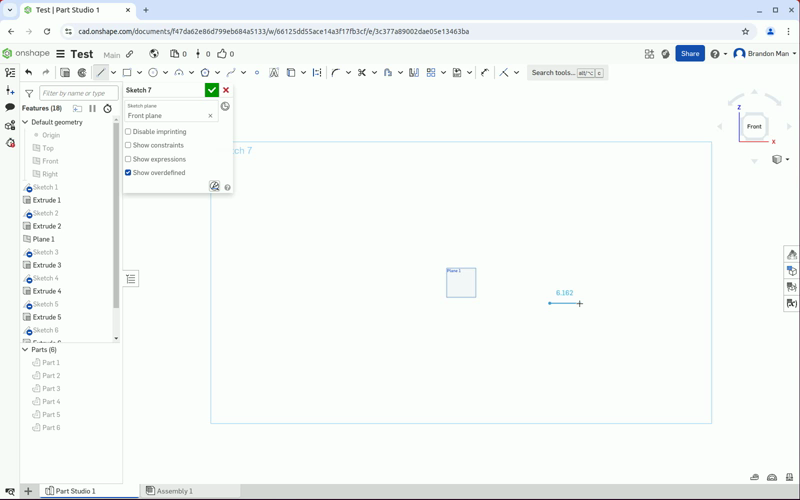
mouse_move(574, 289)
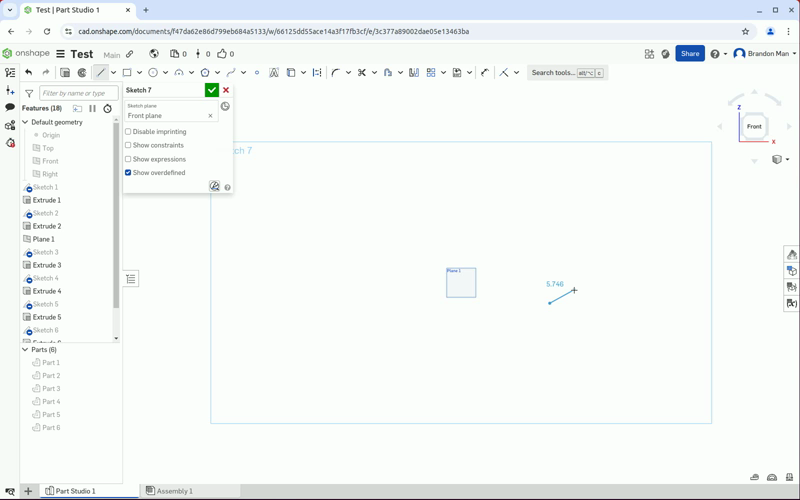
click(574, 289)
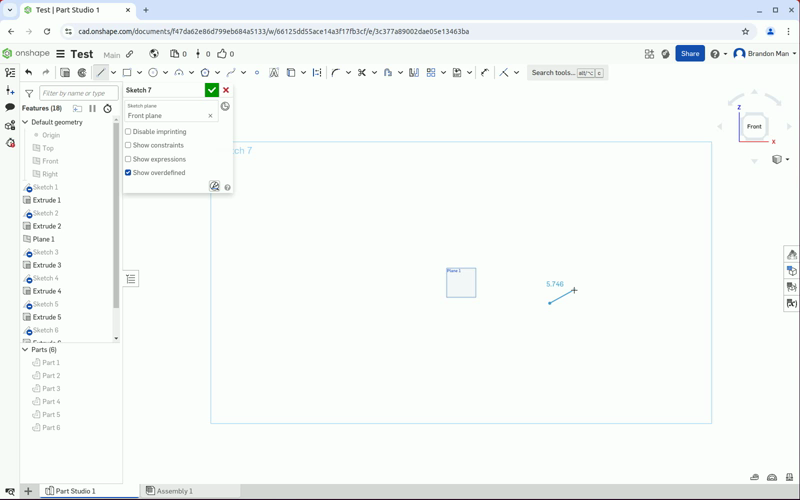
key_up(shift)
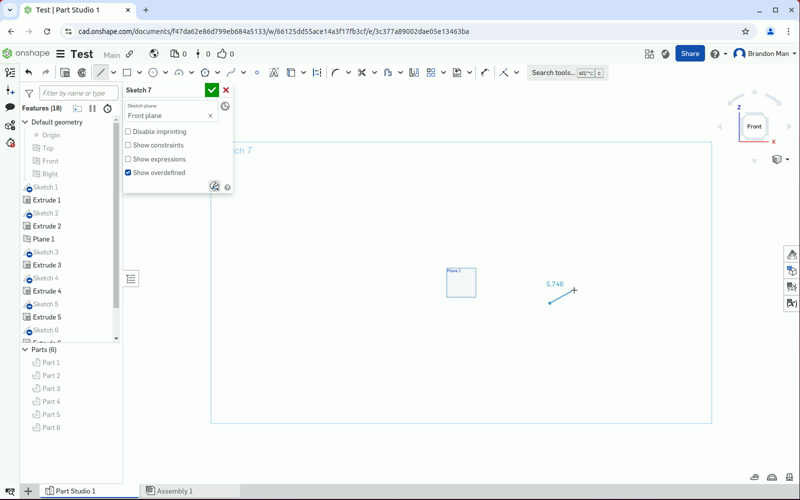
key_down(shift)
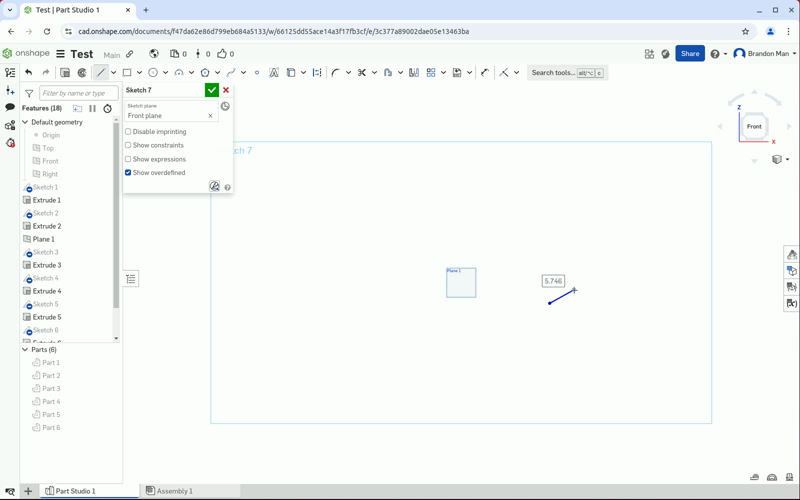
mouse_move(589, 289)
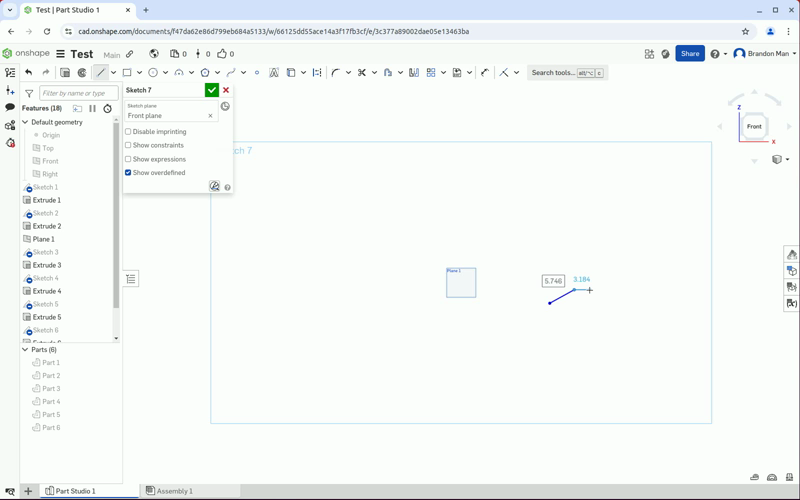
mouse_move(568, 289)
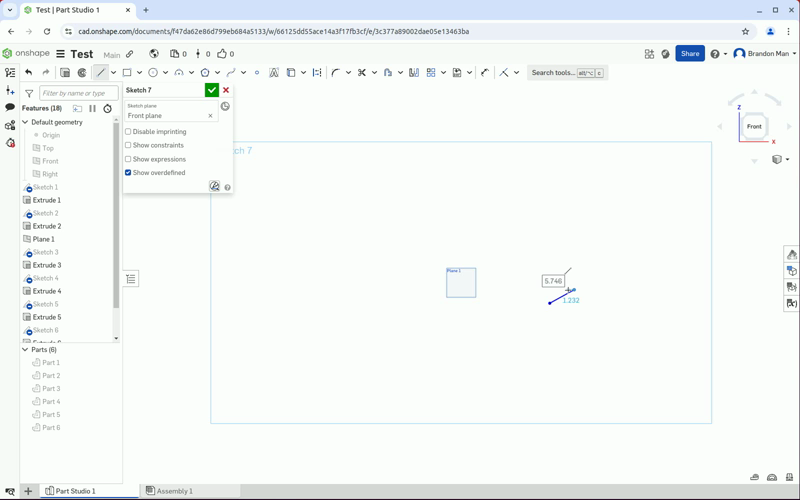
scroll(6)
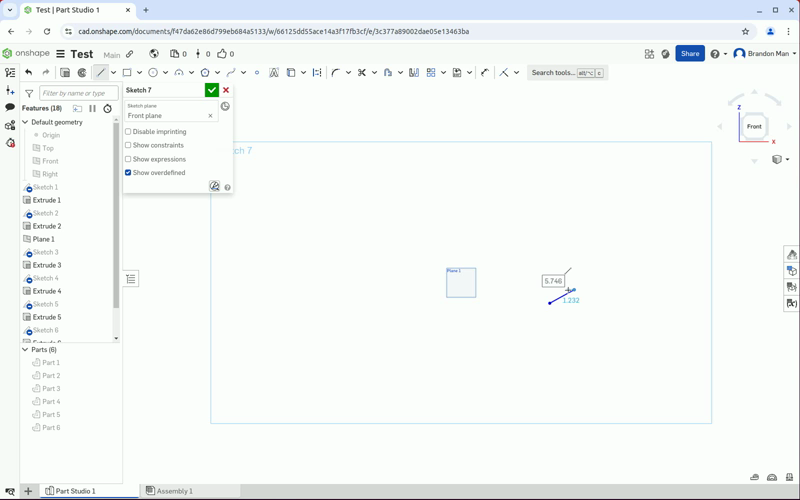
scroll(6)
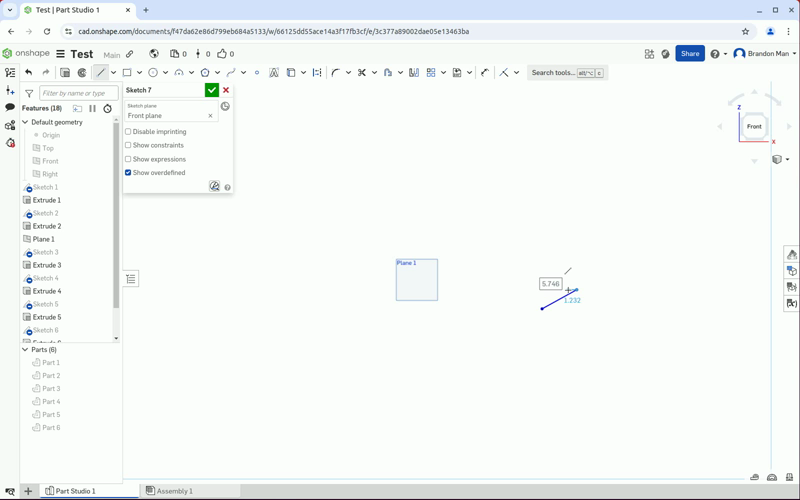
scroll(6)
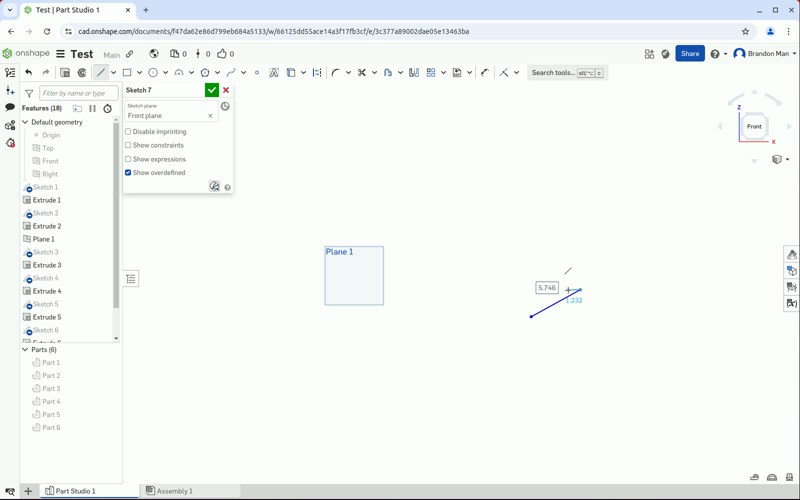
scroll(6)
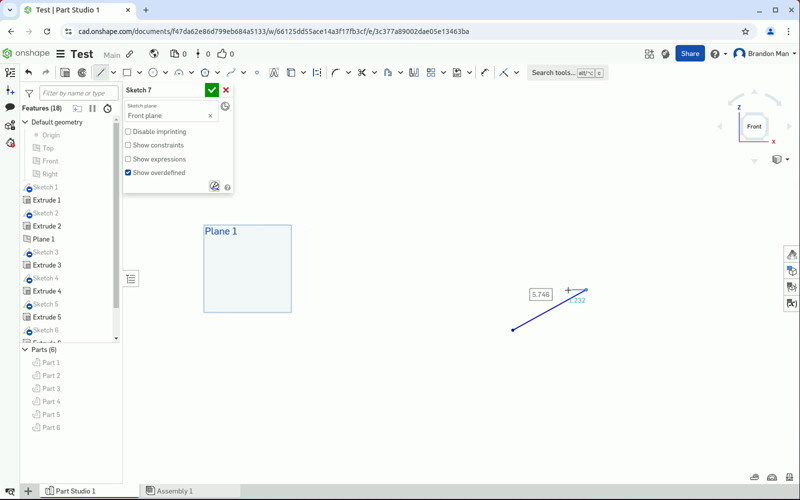
scroll(6)
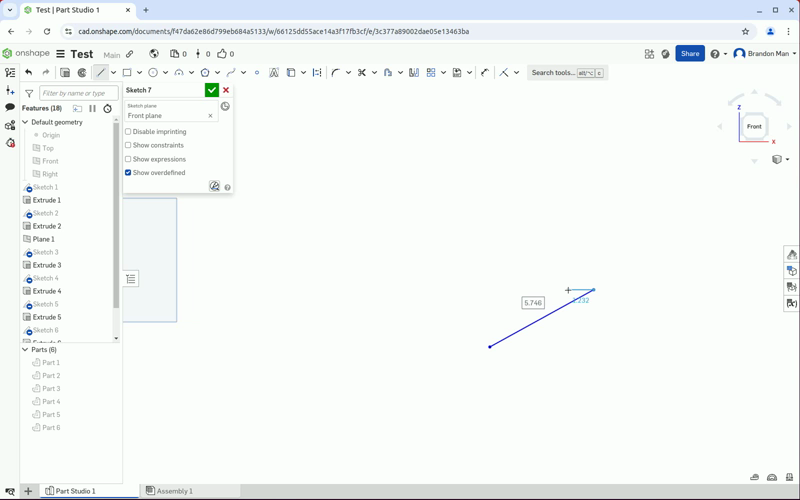
scroll(6)
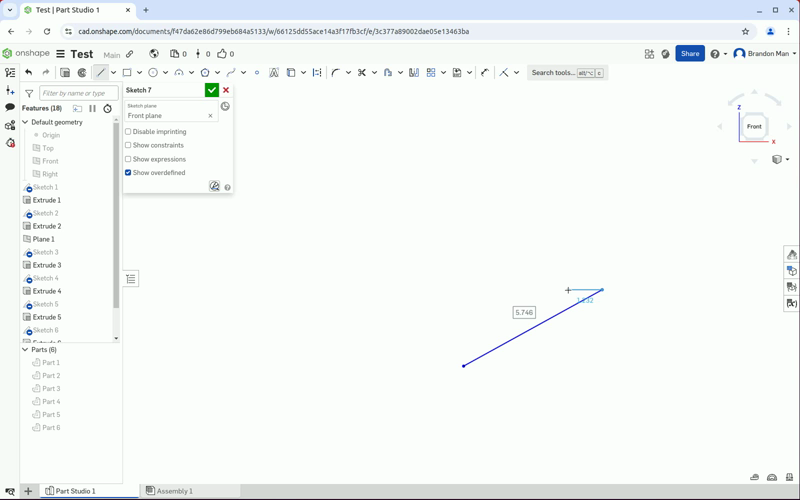
scroll(6)
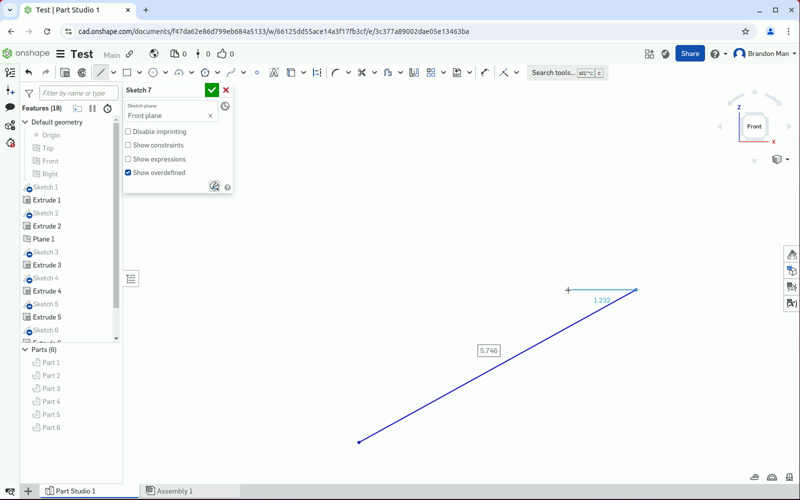
click(568, 289)
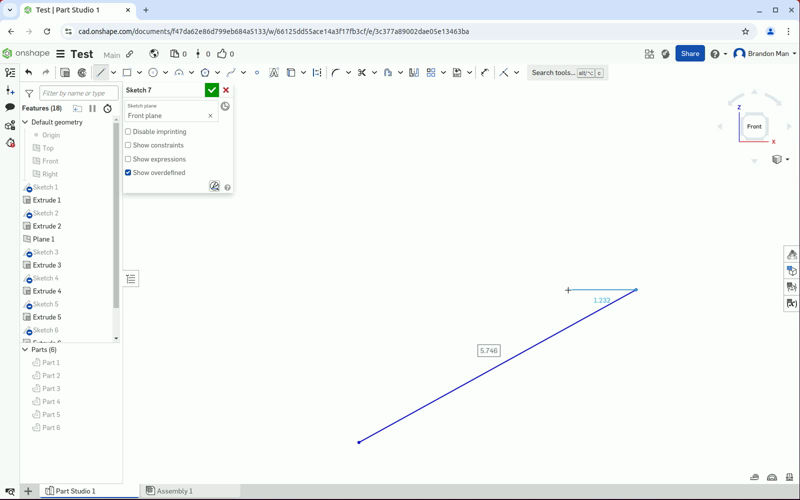
scroll(-6)
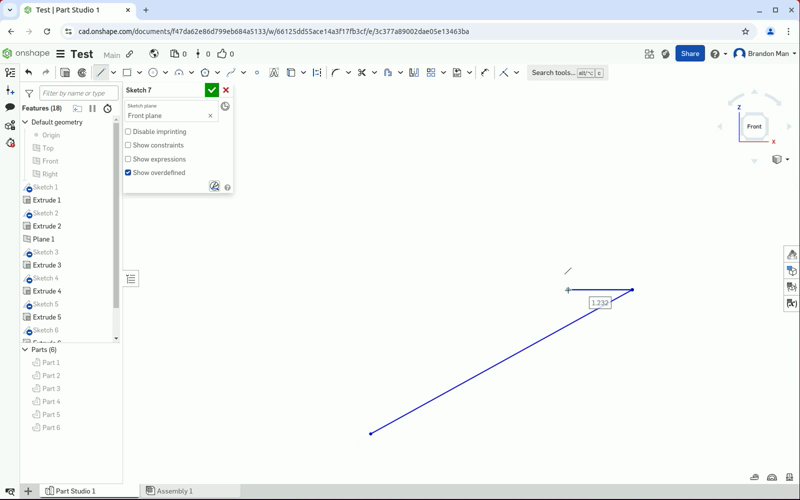
scroll(-6)
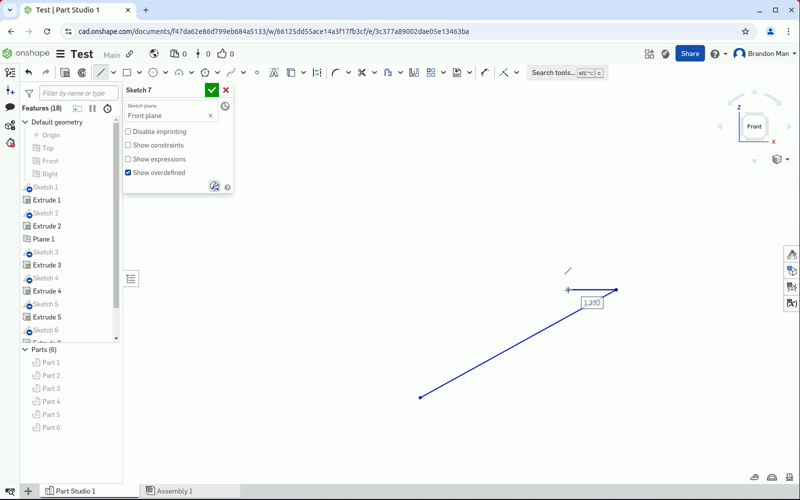
scroll(-6)
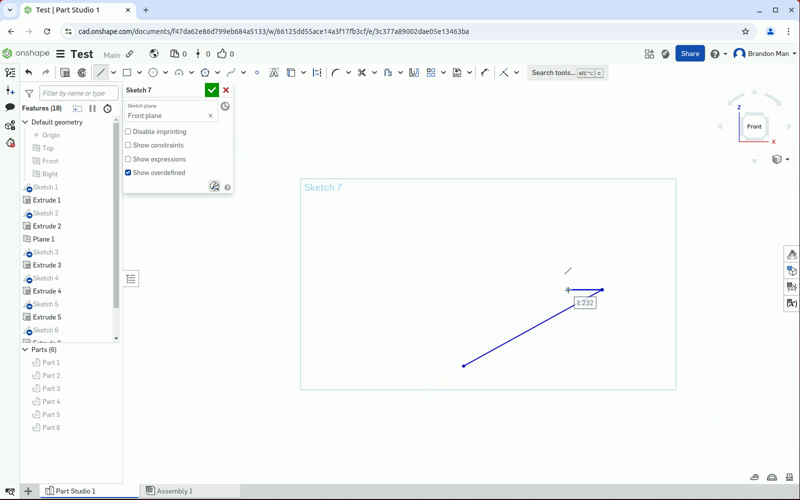
scroll(-6)
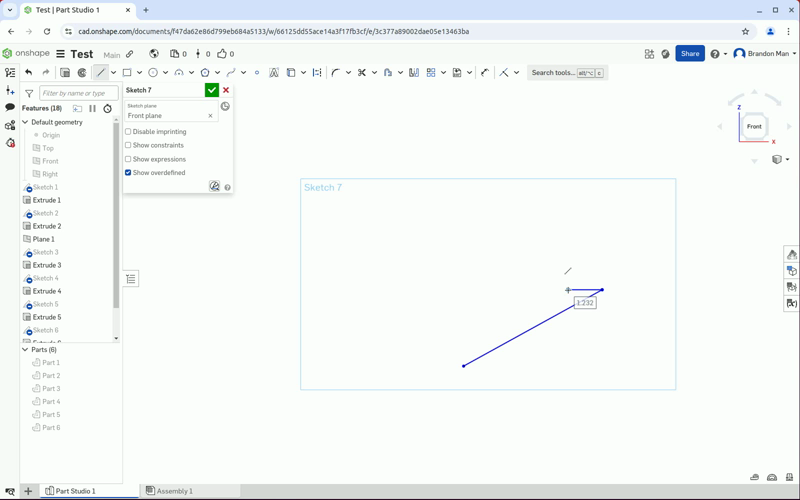
scroll(-6)
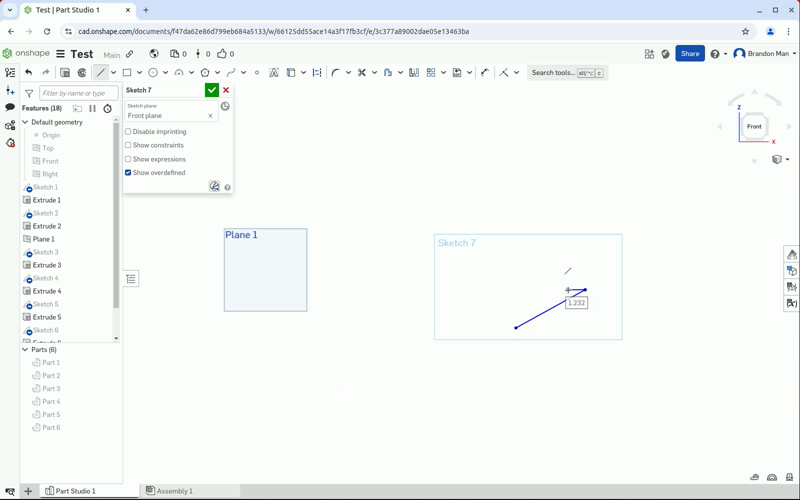
scroll(-6)
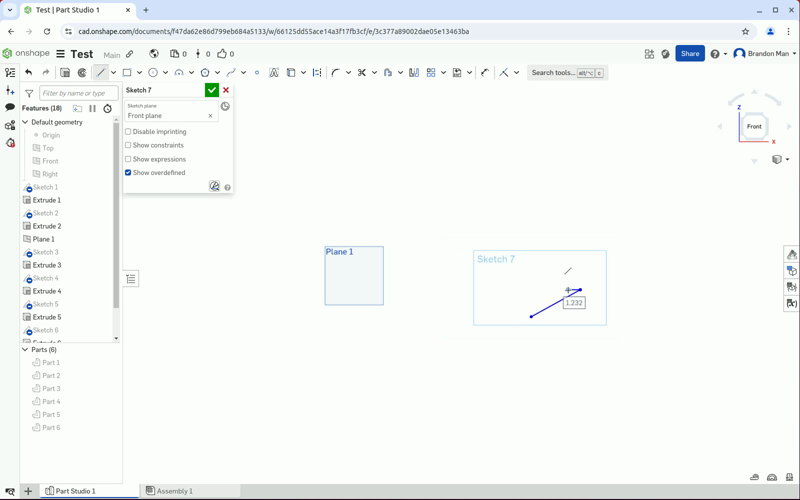
scroll(-6)
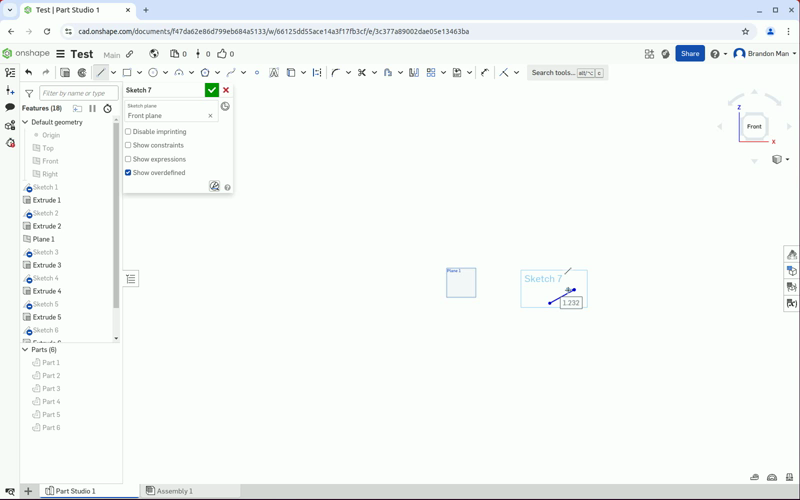
key_up(shift)
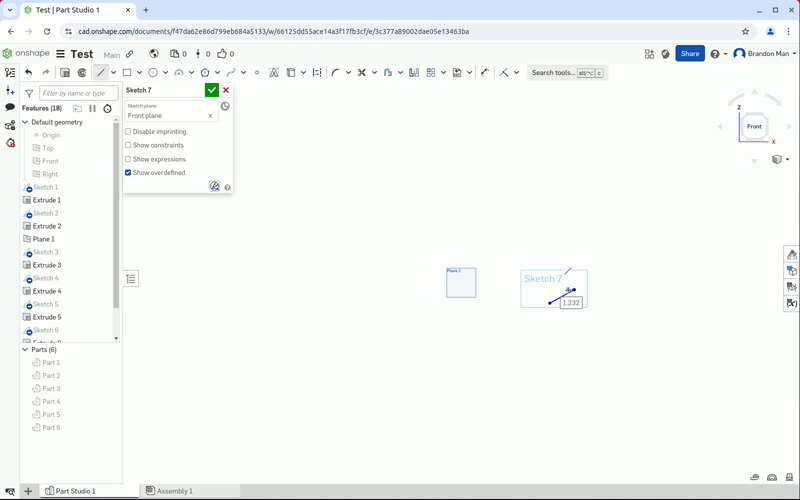
key(esc)
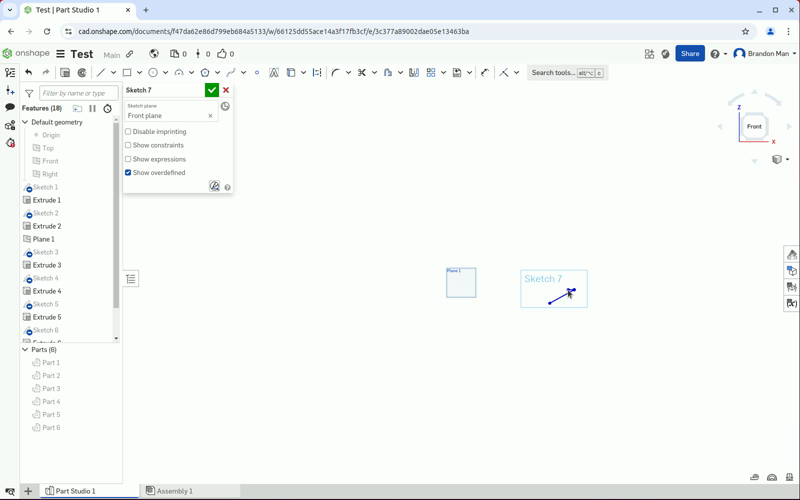
key(a)
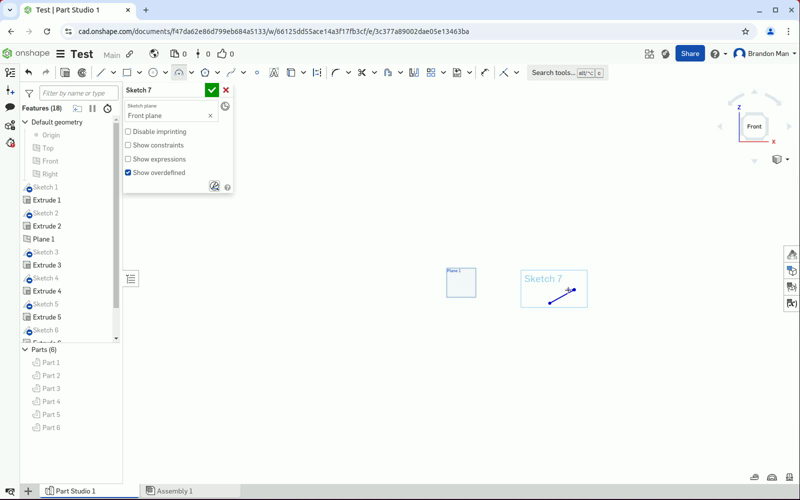
mouse_move(568, 289)
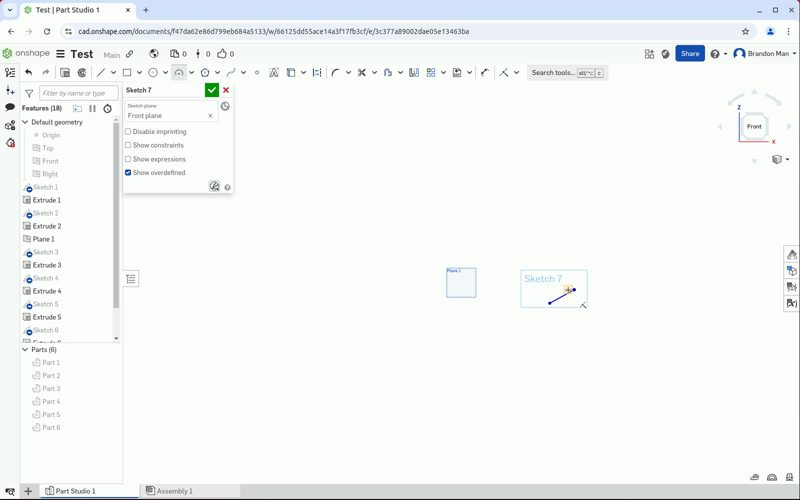
click(568, 289)
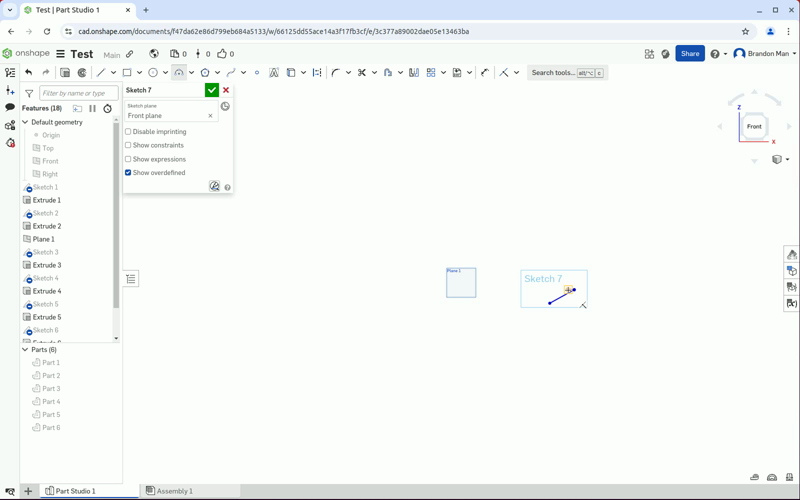
key_down(shift)
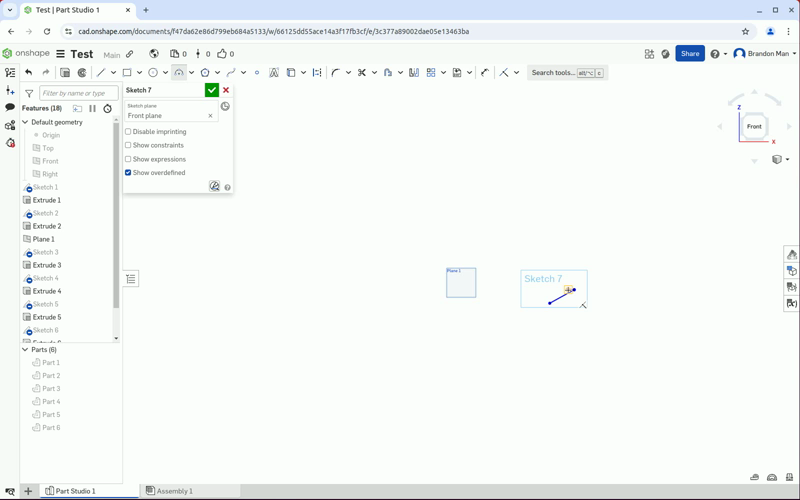
mouse_move(561, 283)
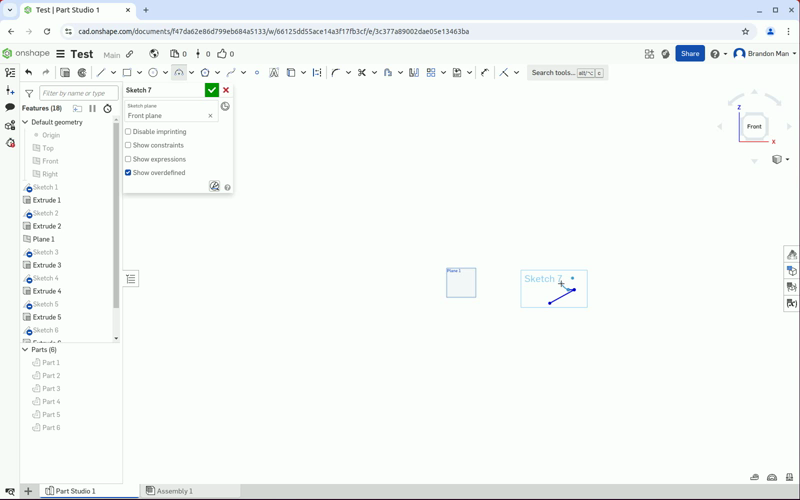
click(561, 283)
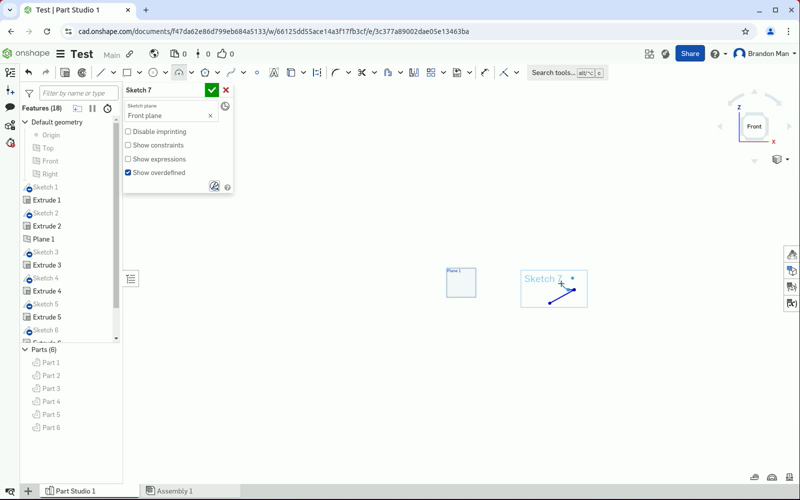
mouse_move(563, 287)
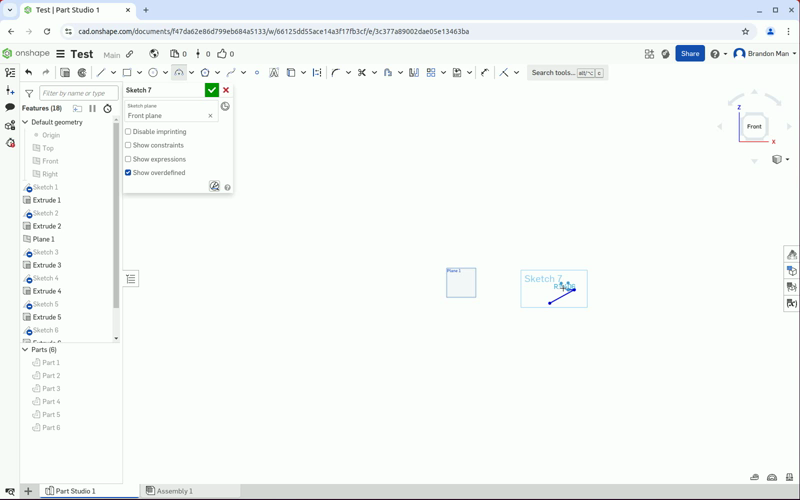
click(563, 287)
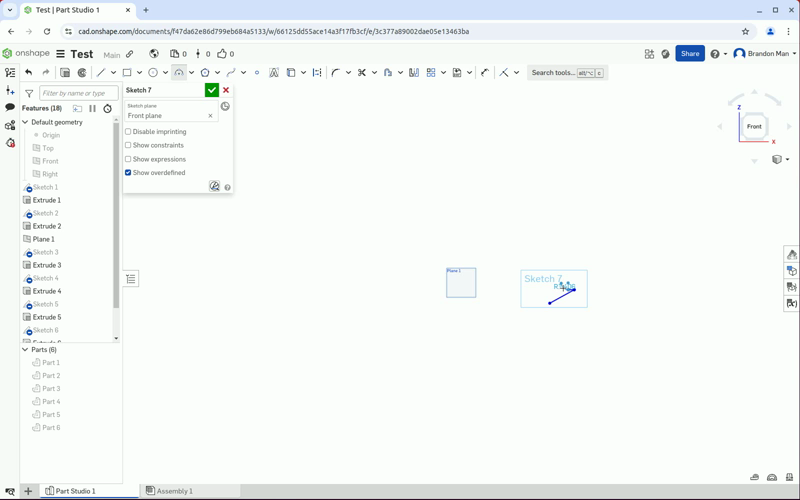
key_up(shift)
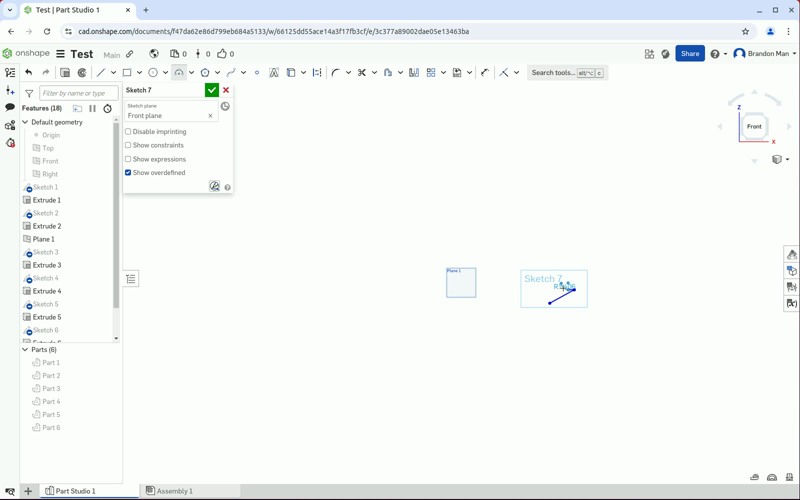
key(esc)
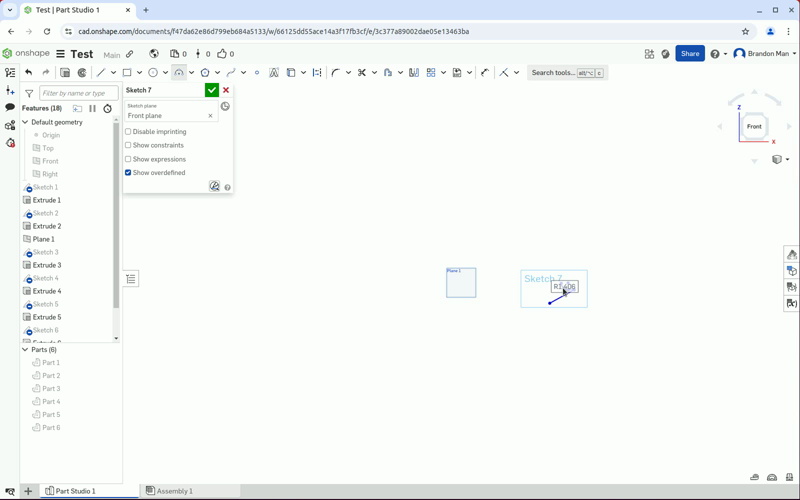
key(l)
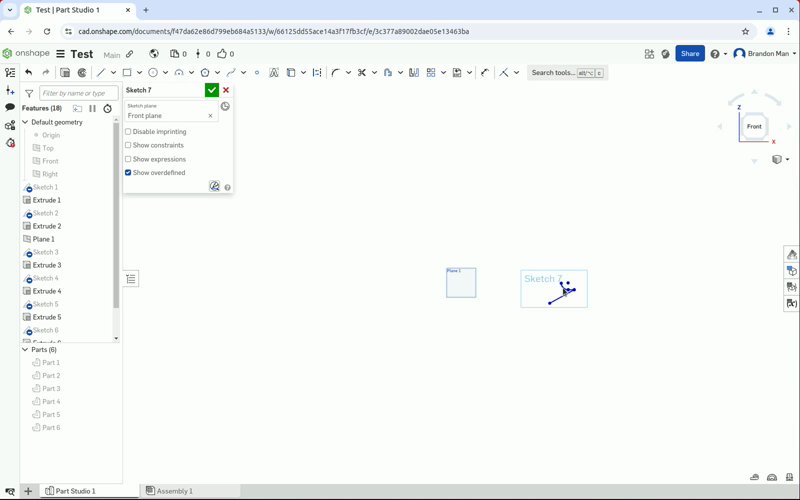
mouse_move(561, 283)
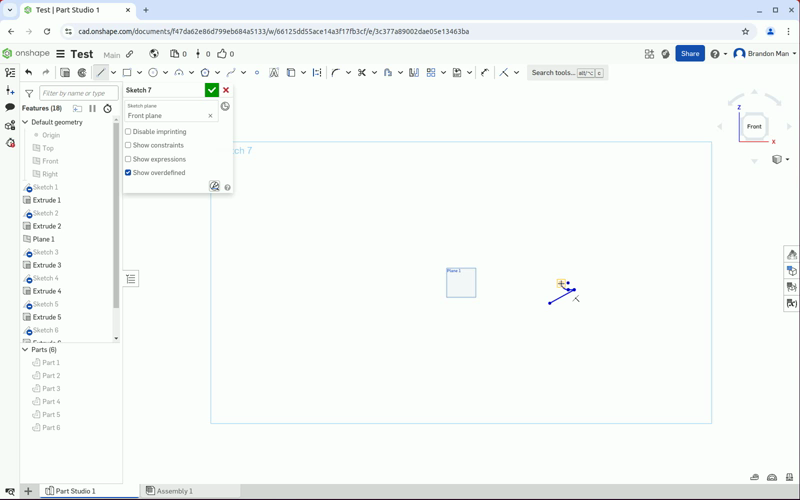
click(561, 283)
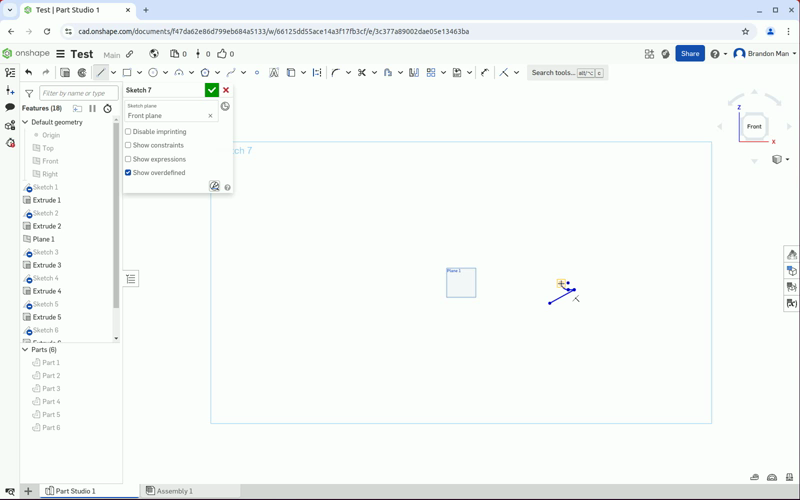
key_down(shift)
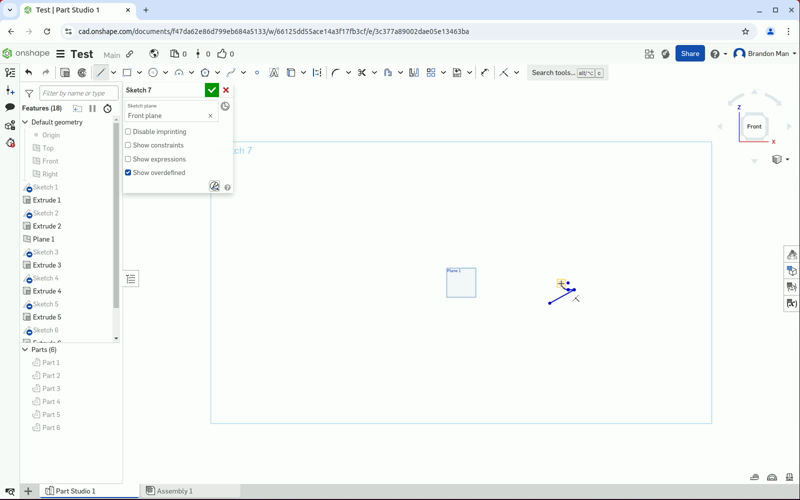
mouse_move(589, 283)
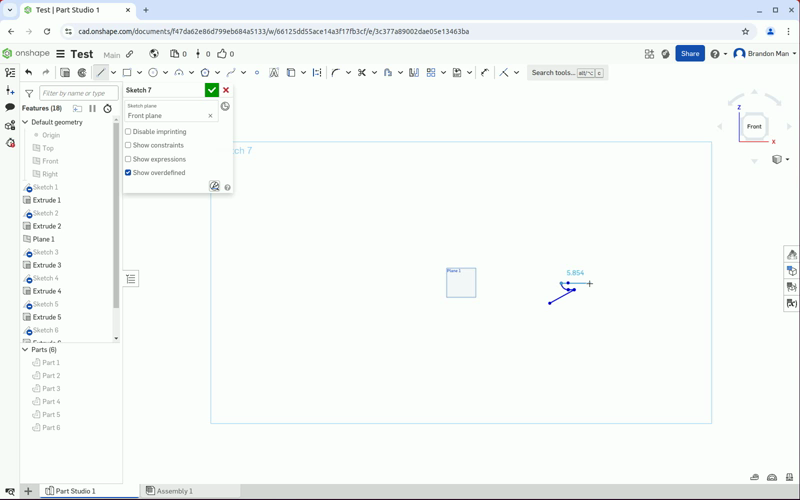
mouse_move(552, 283)
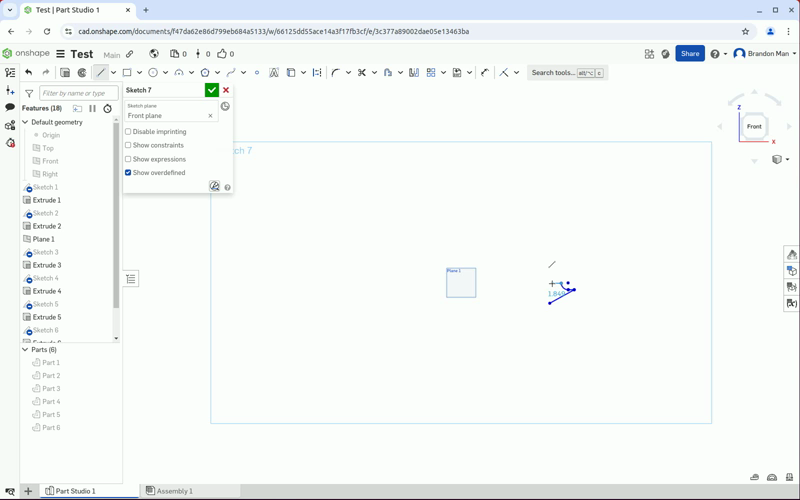
click(552, 283)
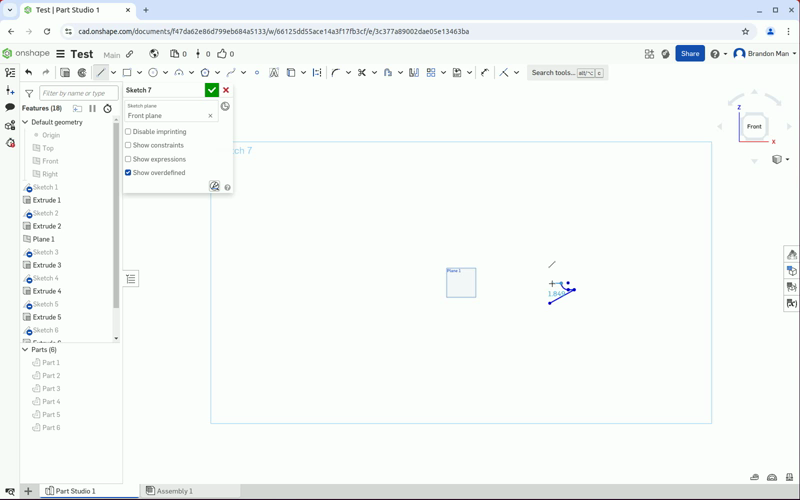
key_up(shift)
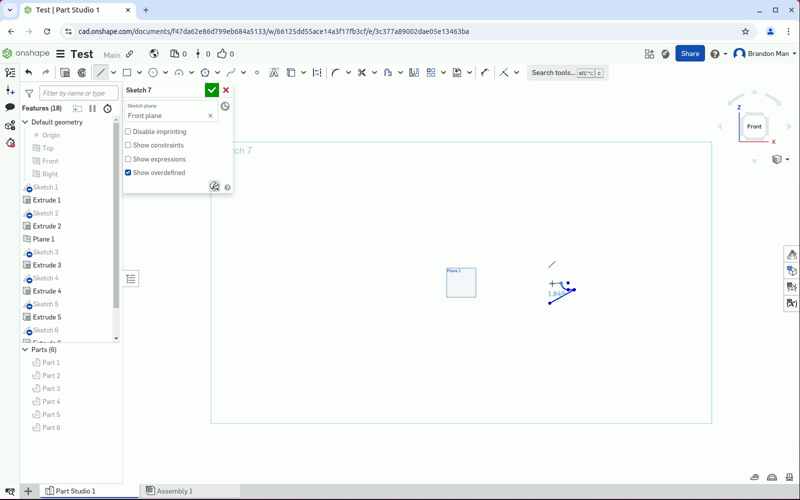
key(esc)
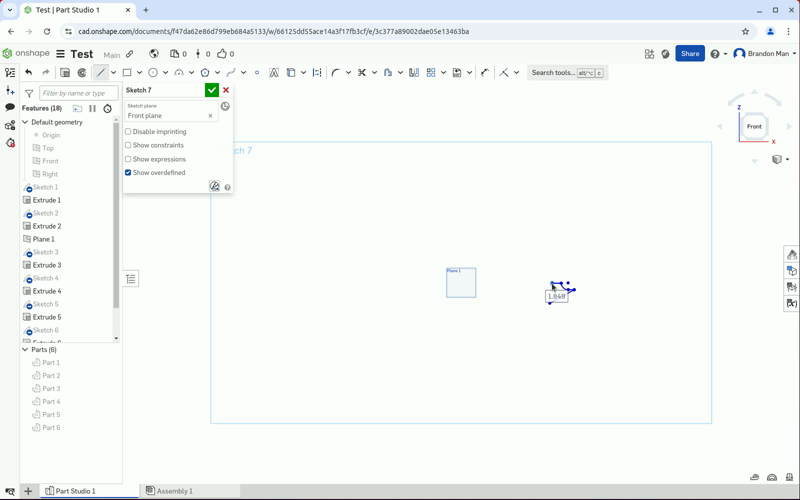
key(a)
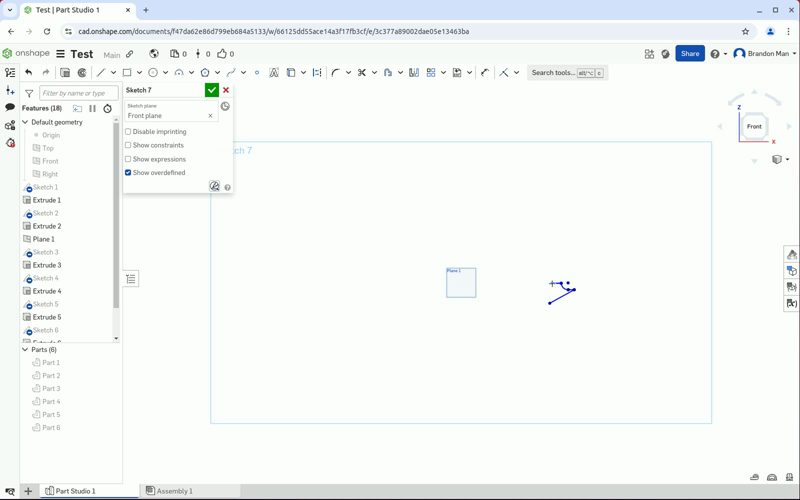
mouse_move(552, 283)
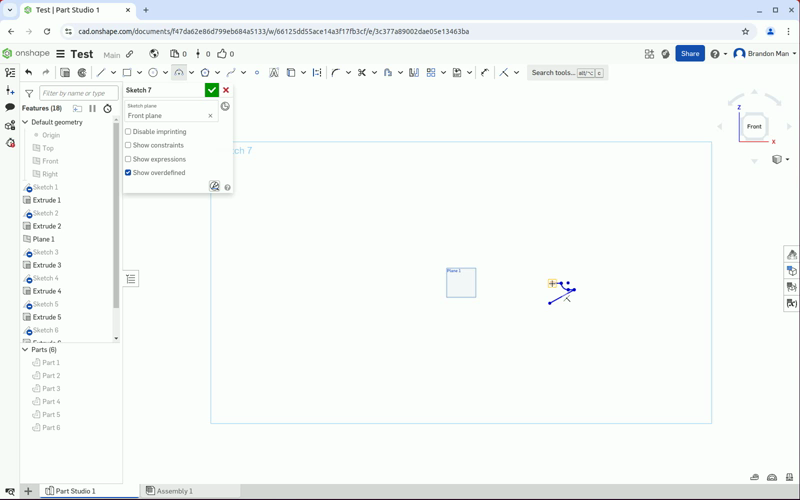
click(552, 283)
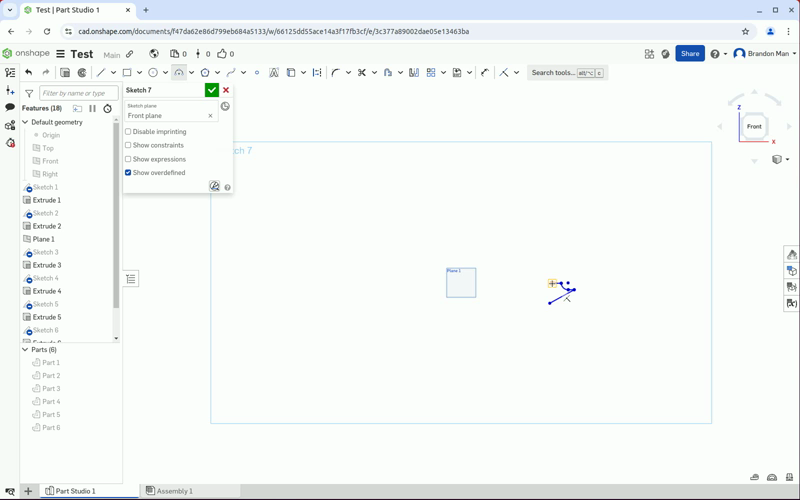
mouse_move(549, 303)
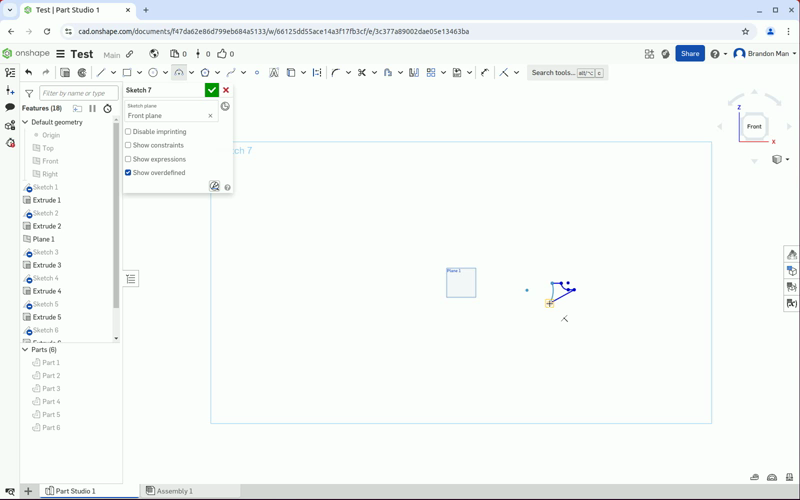
click(549, 303)
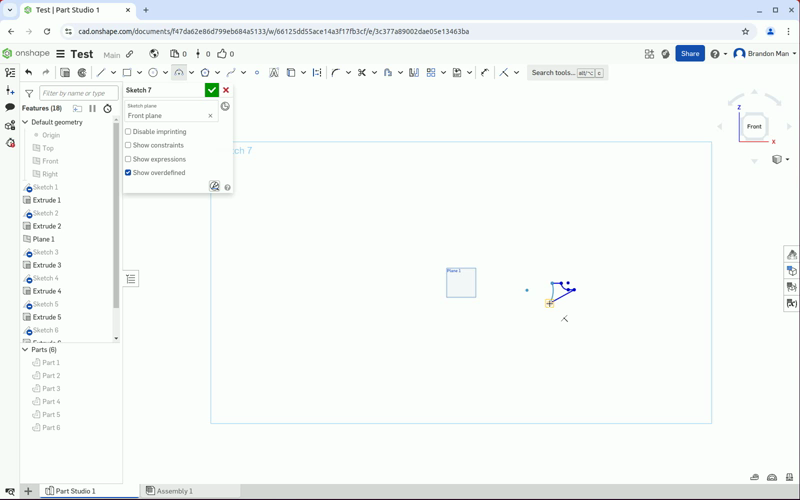
key_down(shift)
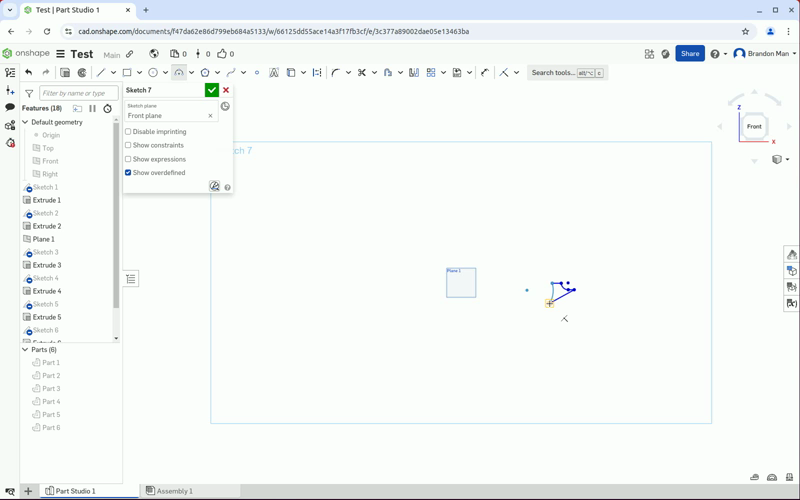
mouse_move(551, 293)
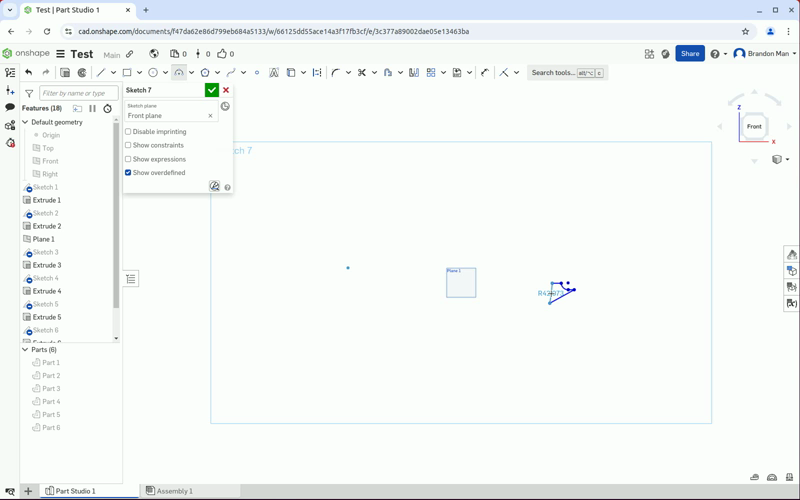
click(551, 293)
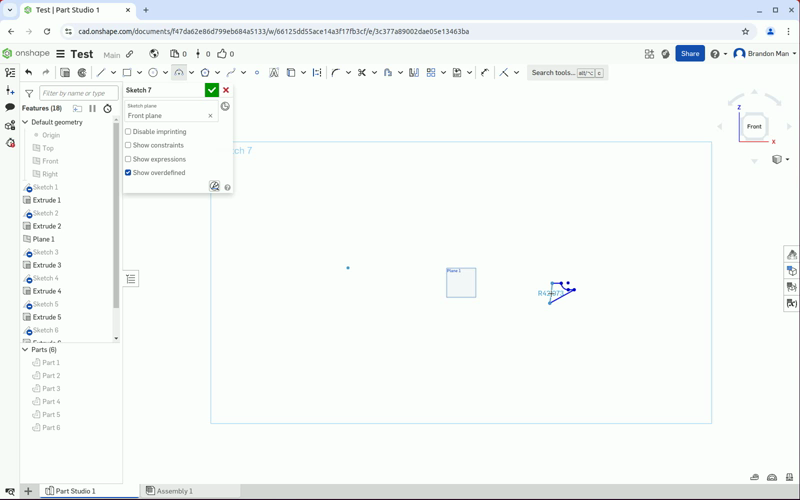
key_up(shift)
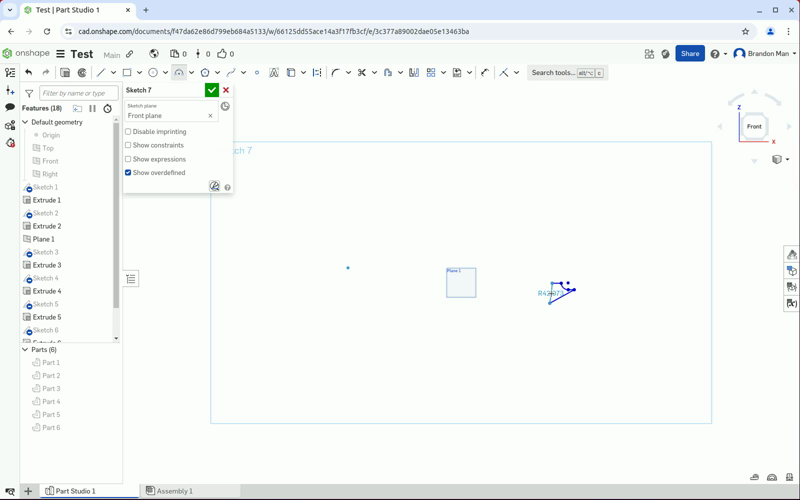
key(esc)
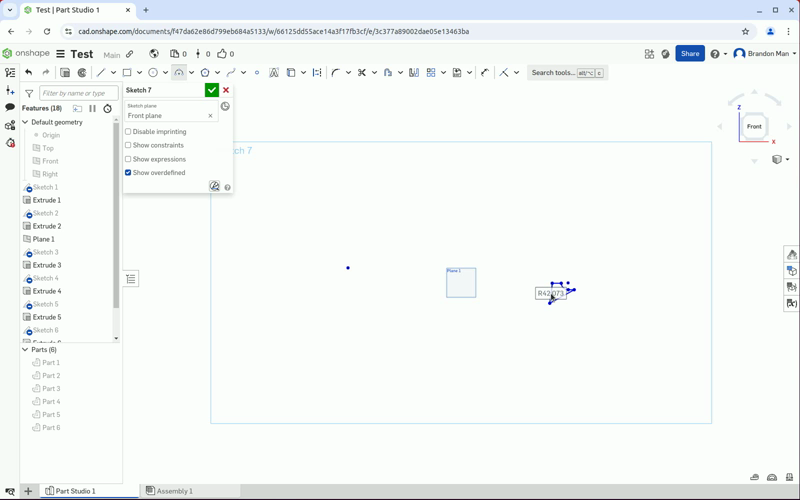
mouse_move(560, 296)
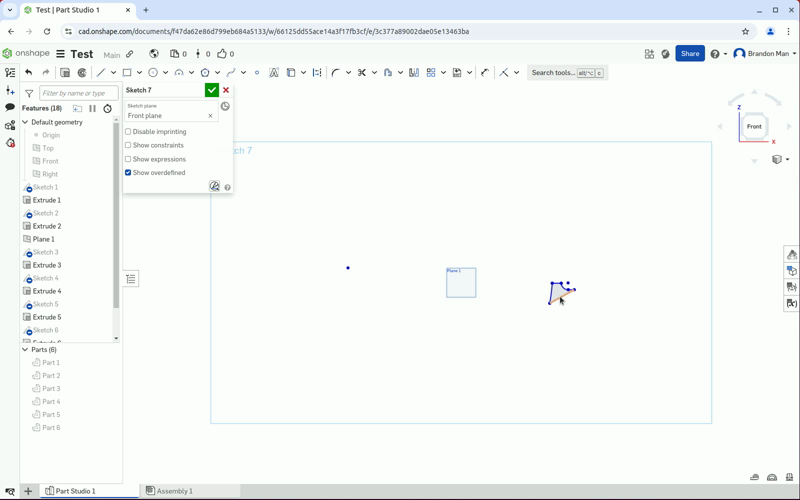
scroll(6)
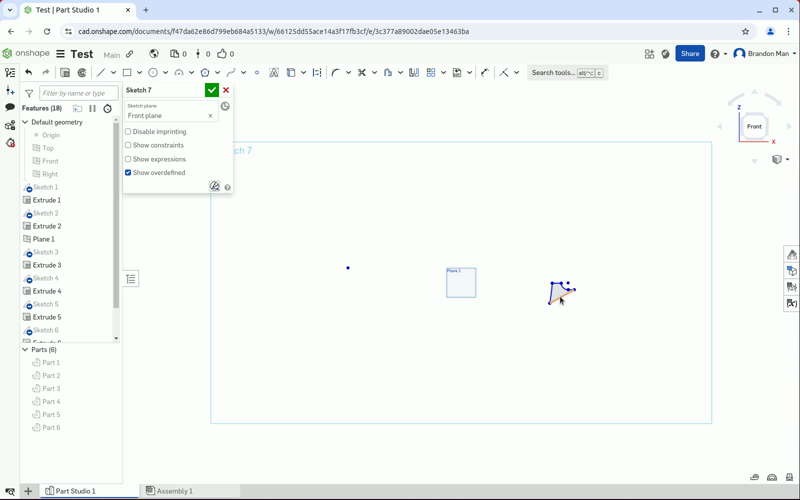
scroll(6)
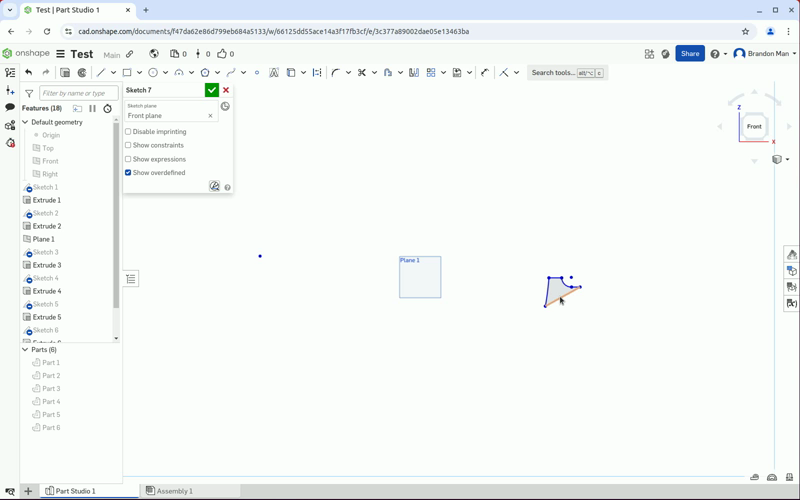
scroll(6)
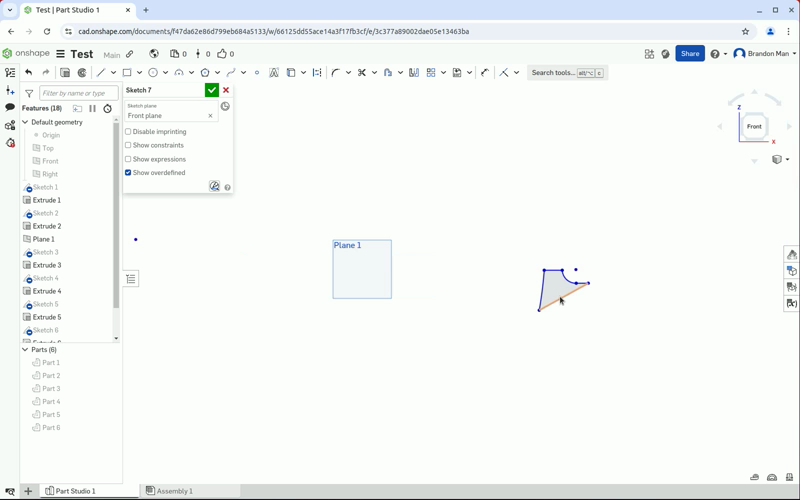
scroll(6)
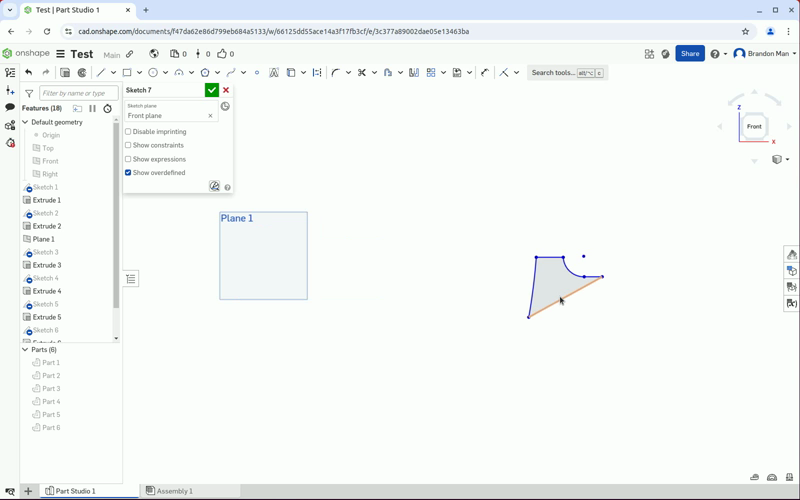
scroll(6)
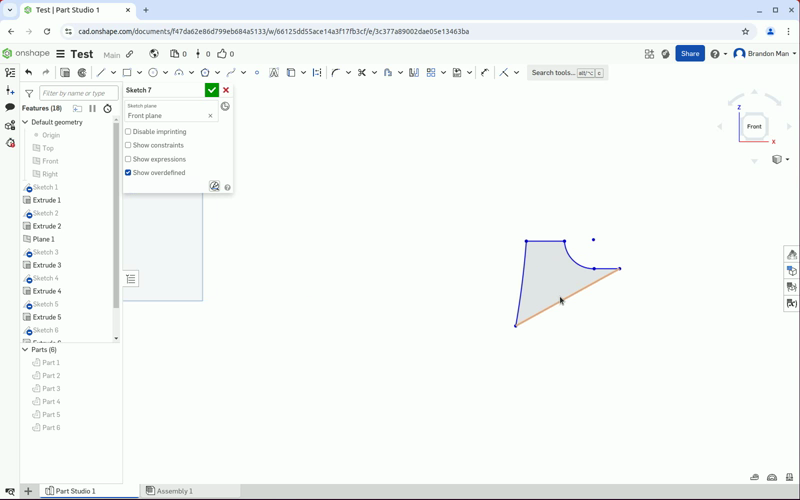
scroll(6)
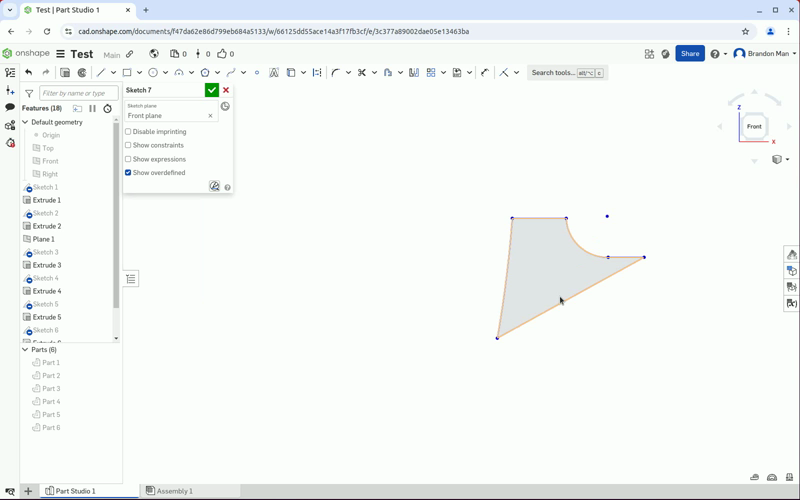
scroll(6)
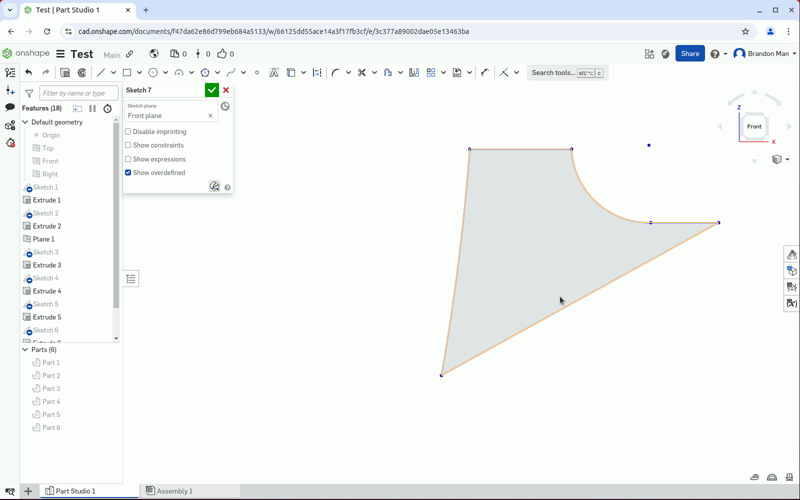
click(560, 296)
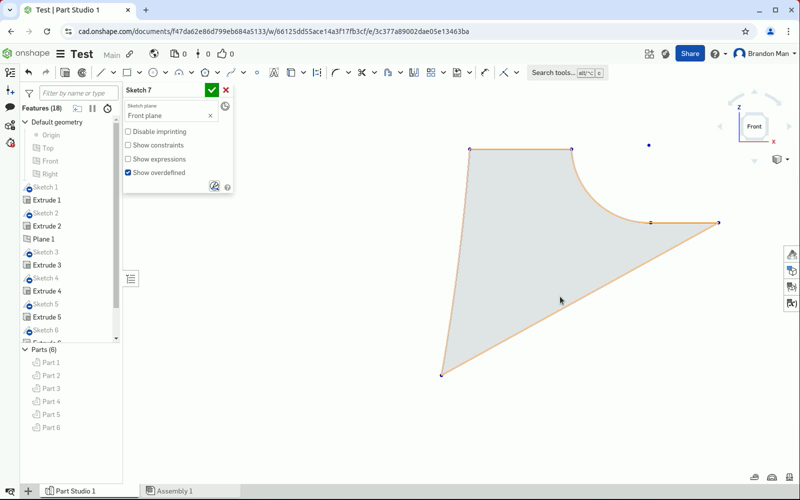
scroll(-6)
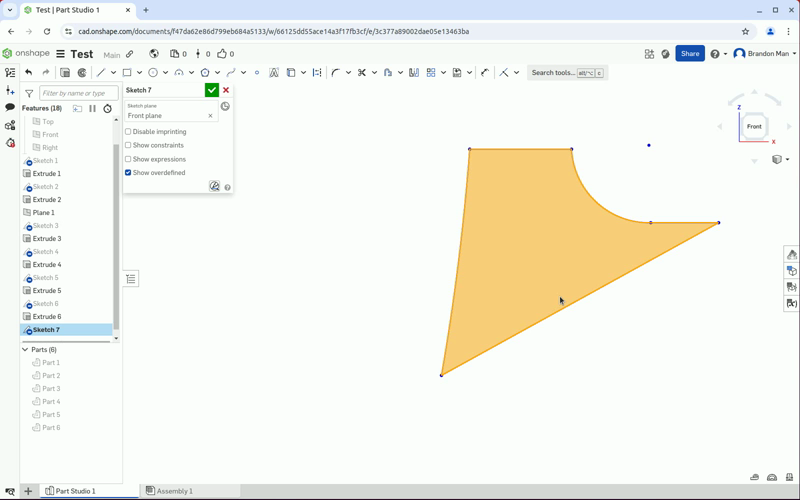
scroll(-6)
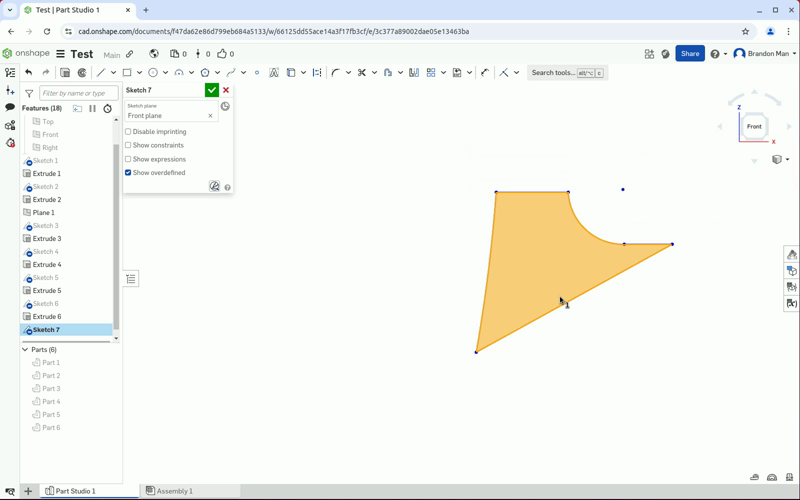
scroll(-6)
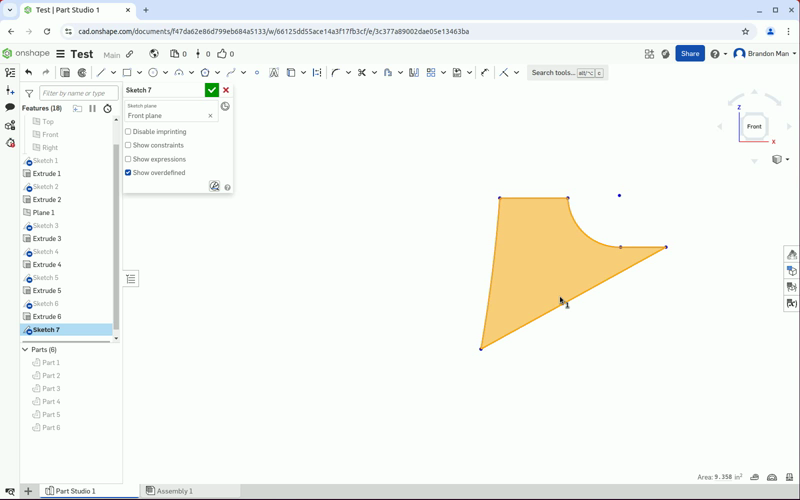
scroll(-6)
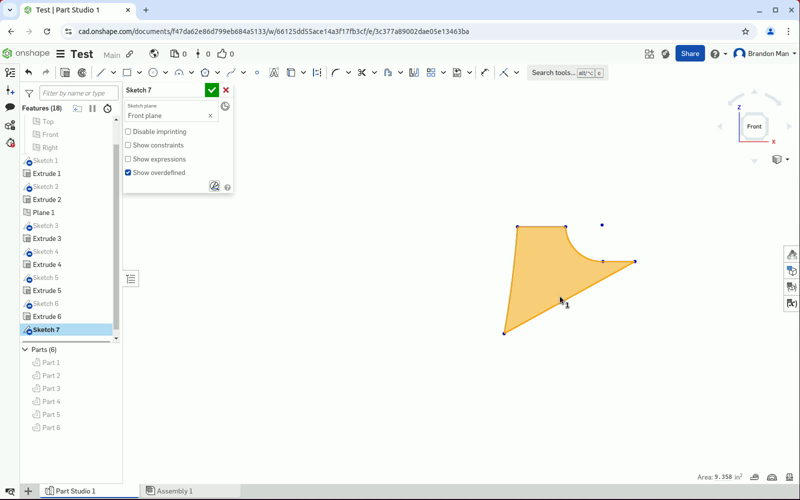
scroll(-6)
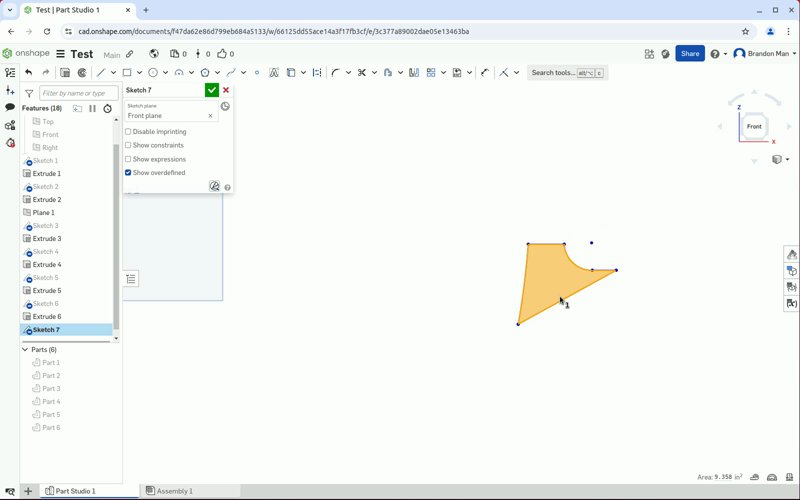
scroll(-6)
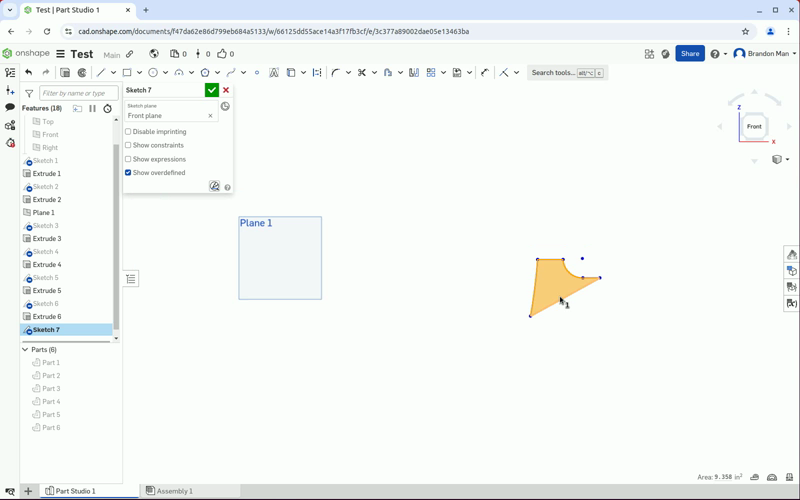
scroll(-6)
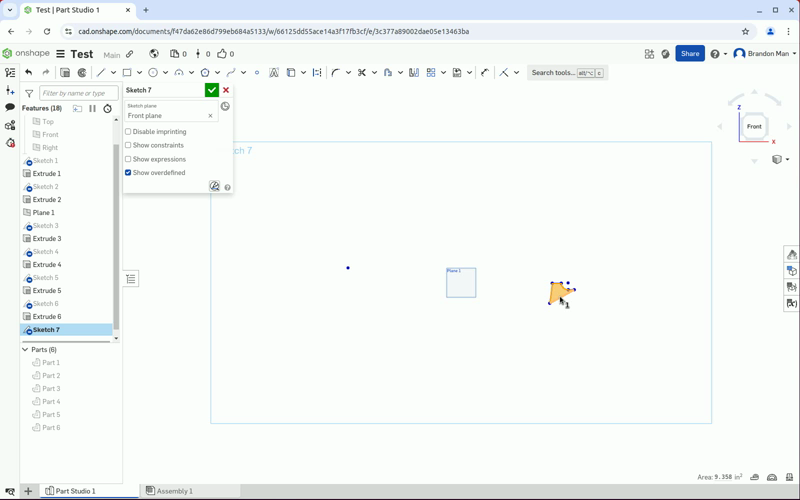
mouse_move(73, 352)
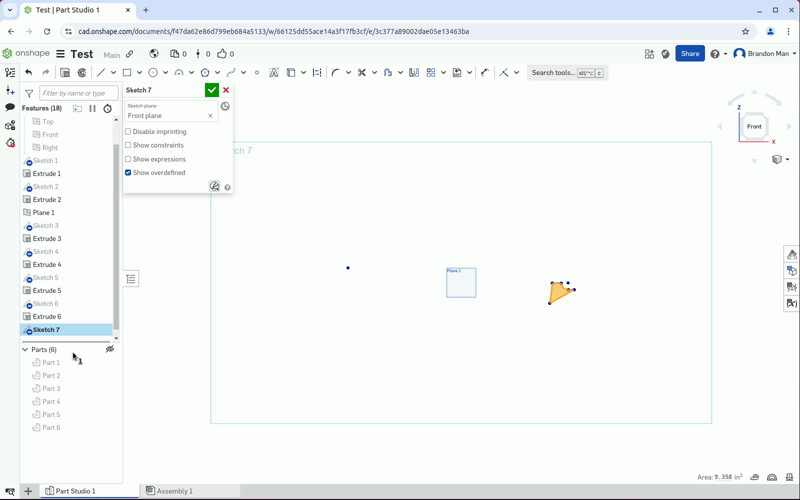
key(shift+y)
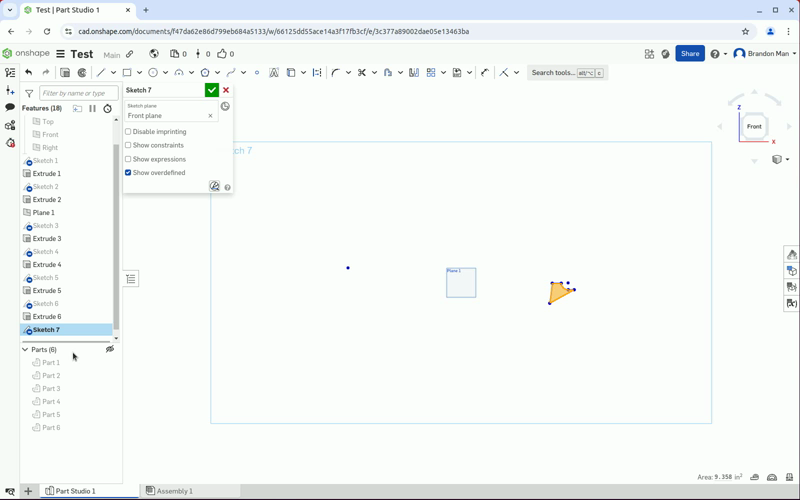
key(shift+e)
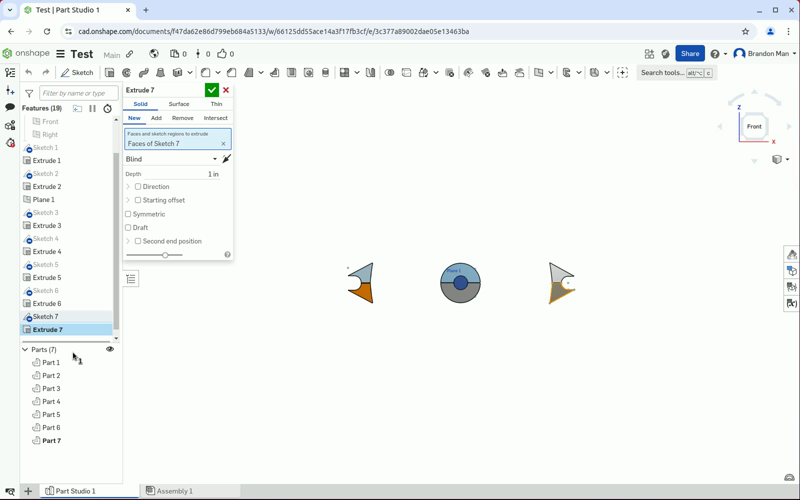
mouse_move(143, 106)
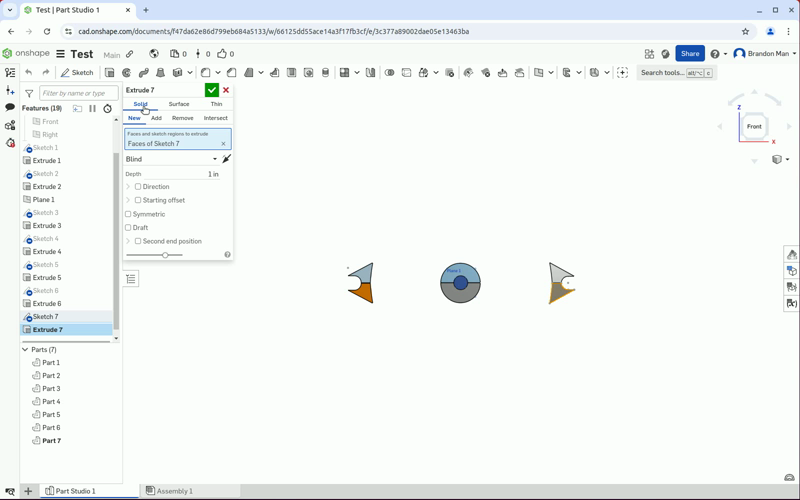
click(143, 106)
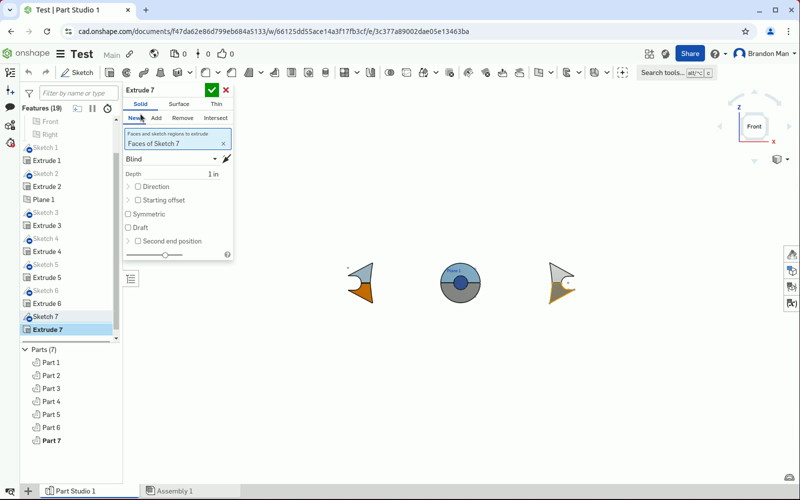
mouse_move(137, 120)
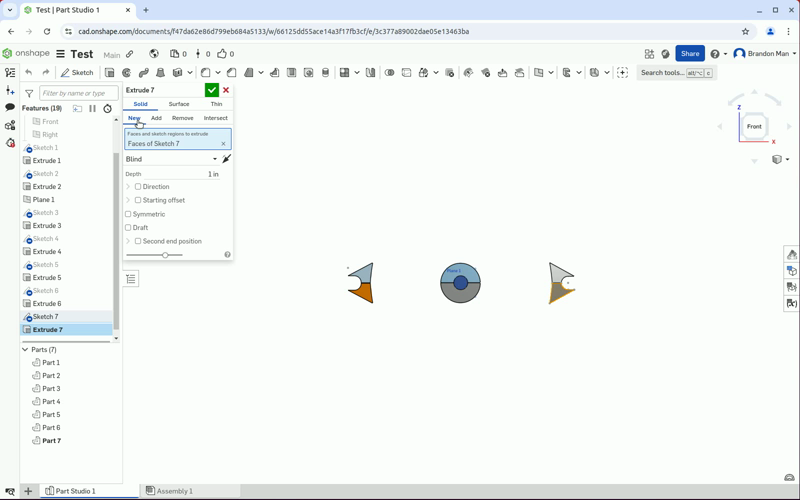
click(137, 120)
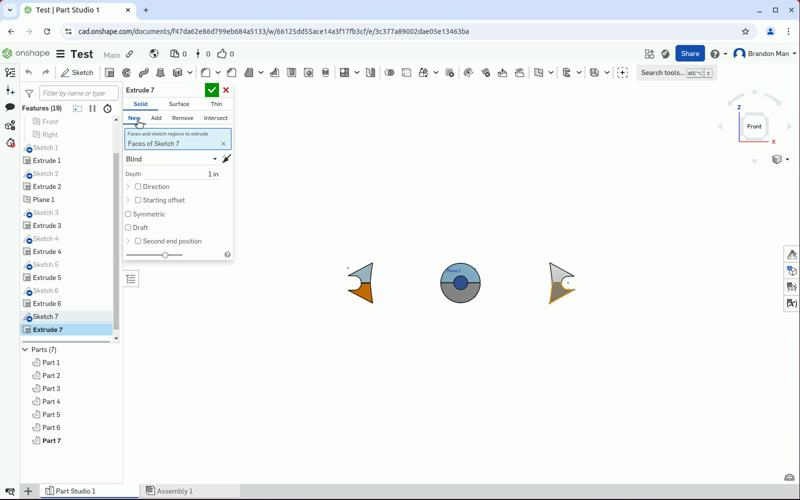
key(tab, 4)
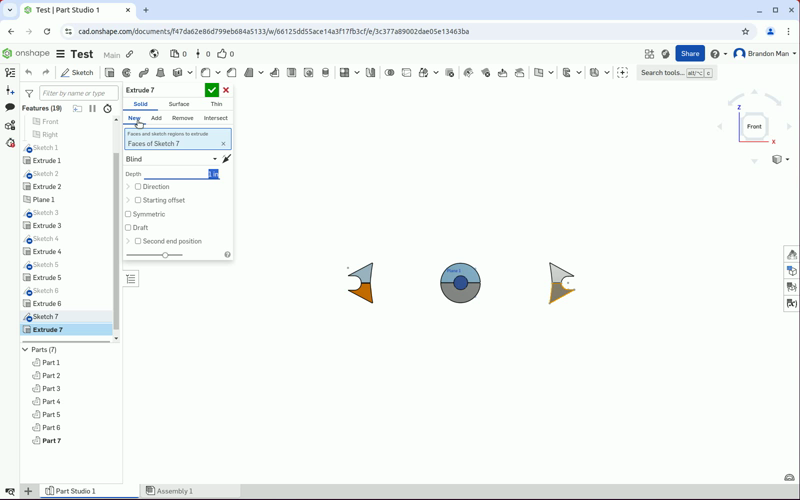
text(-0.963)
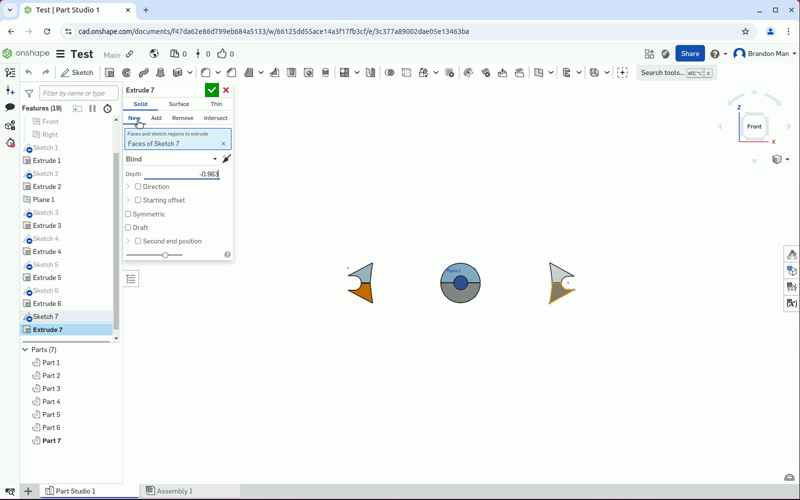
key(enter)
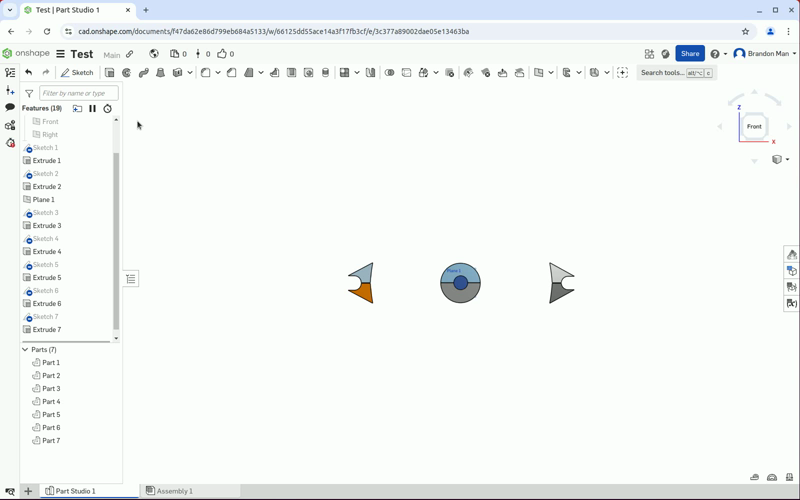
key(shift+h)
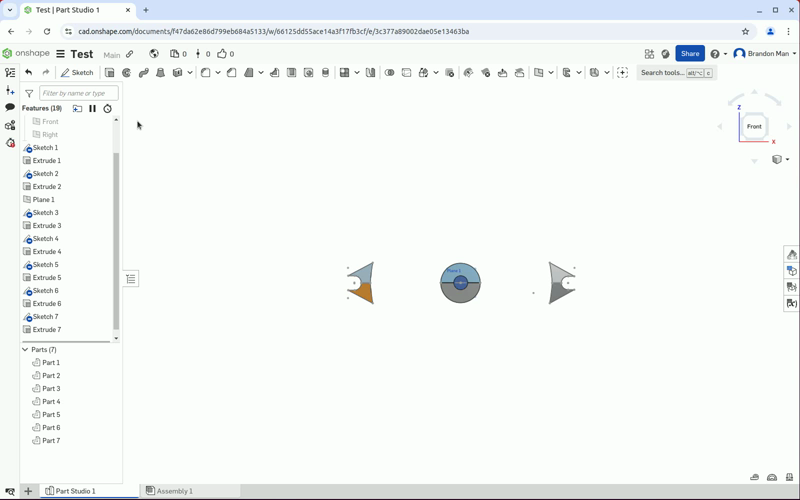
key(shift+h)
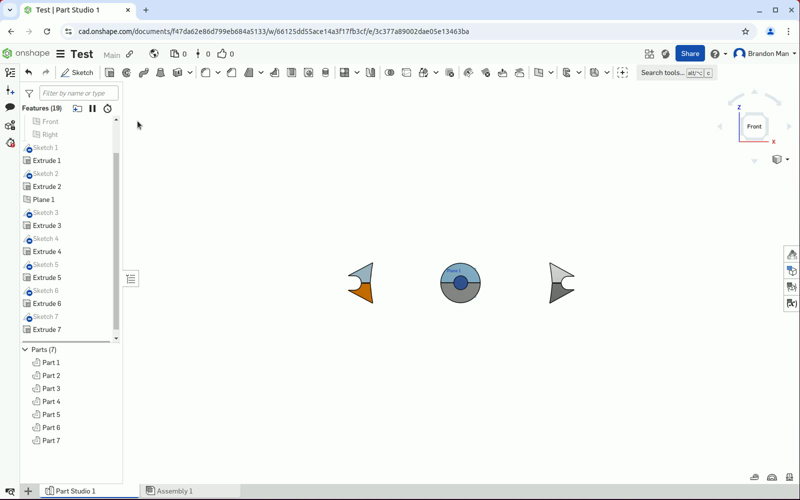
mouse_move(69, 150)
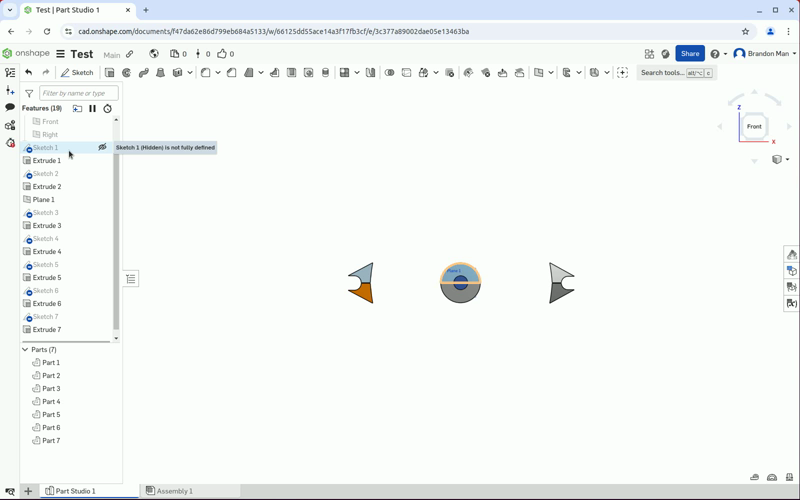
click(69, 150)
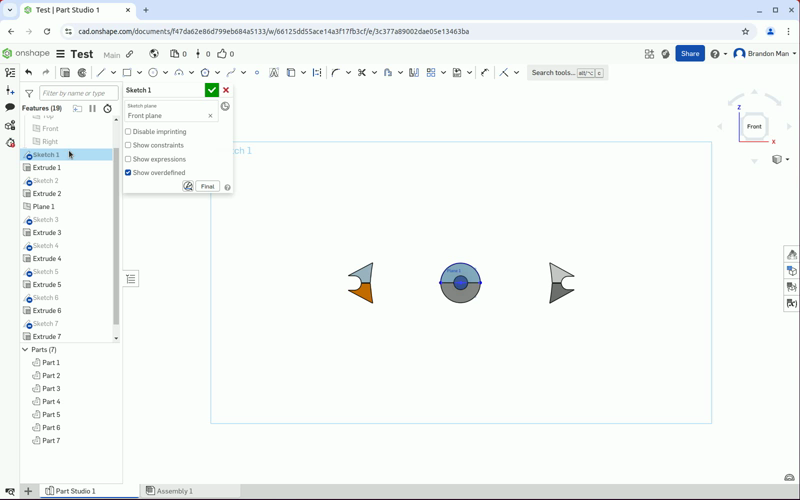
mouse_move(229, 92)
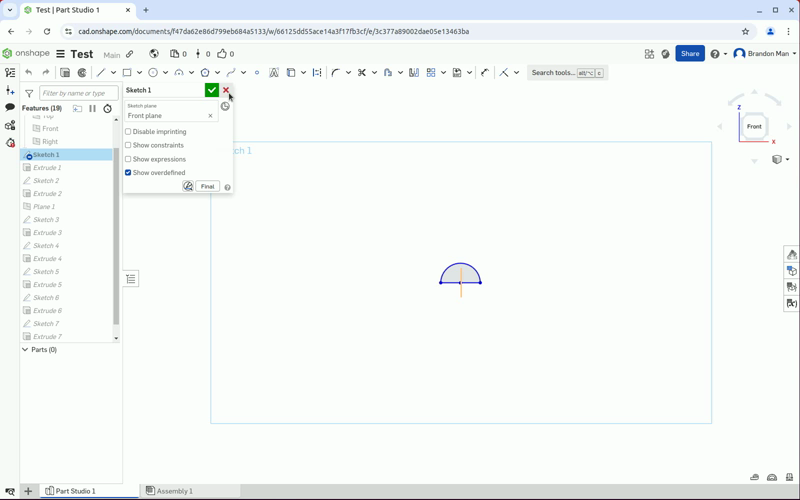
click(229, 92)
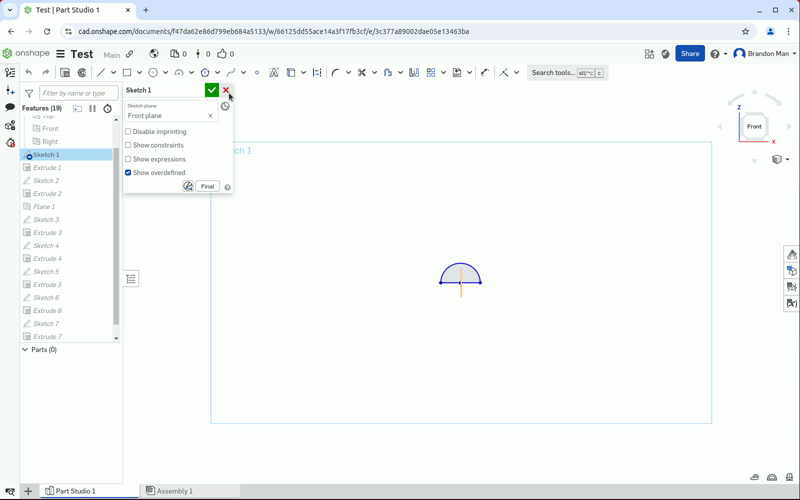
key(shift+s)
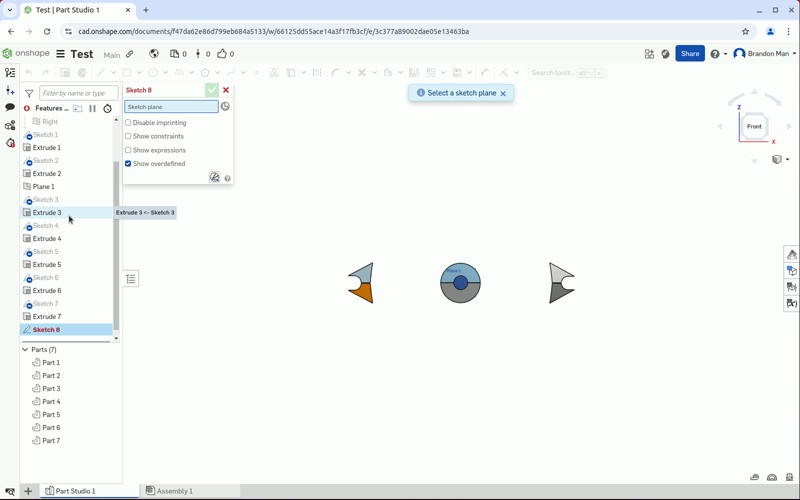
scroll(3)
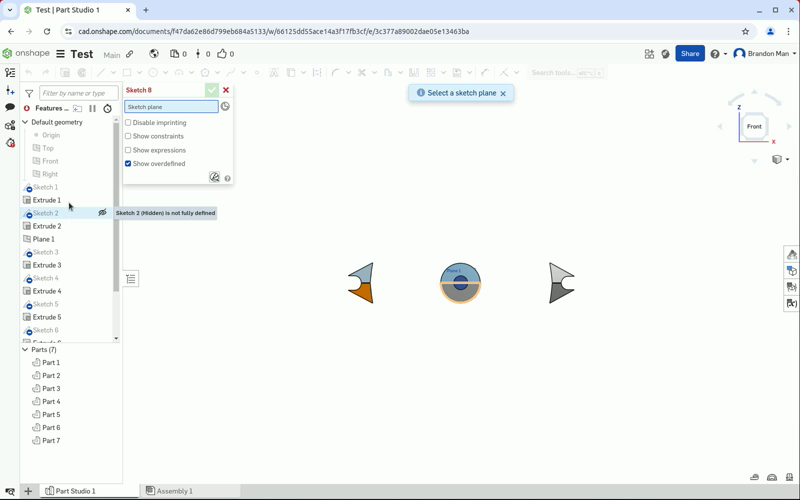
mouse_move(69, 163)
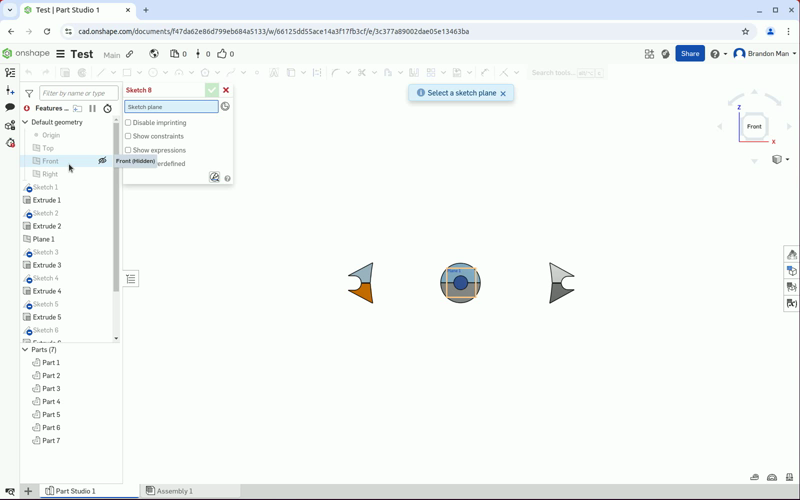
click(69, 163)
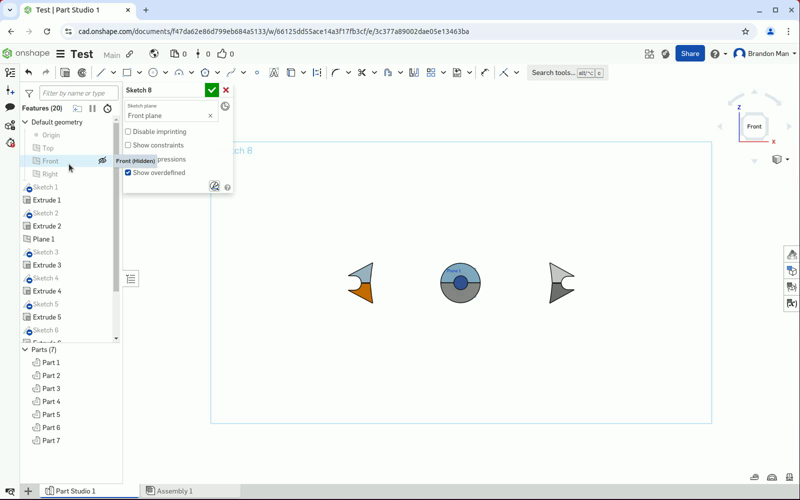
mouse_move(73, 352)
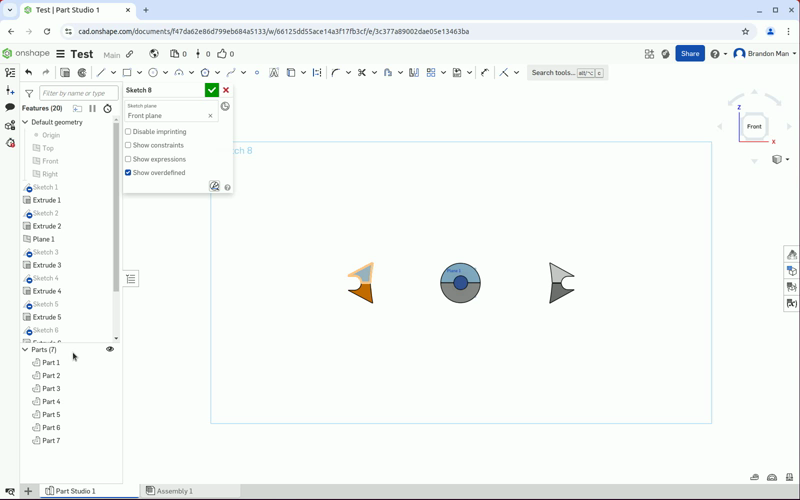
key(y)
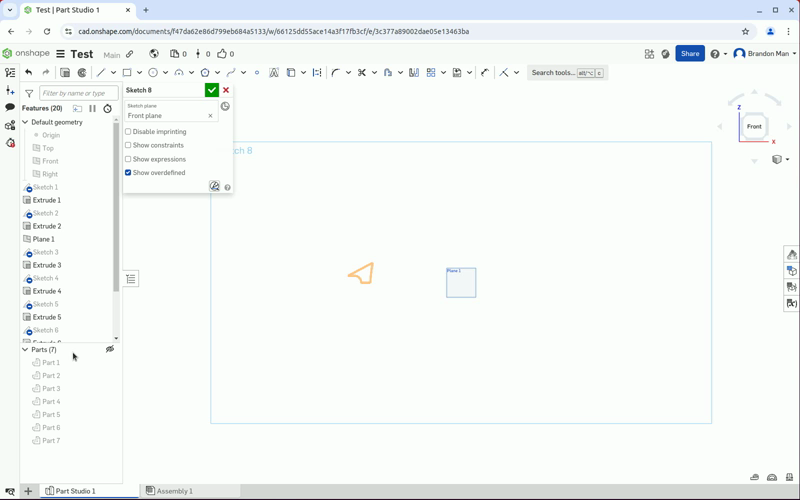
key(l)
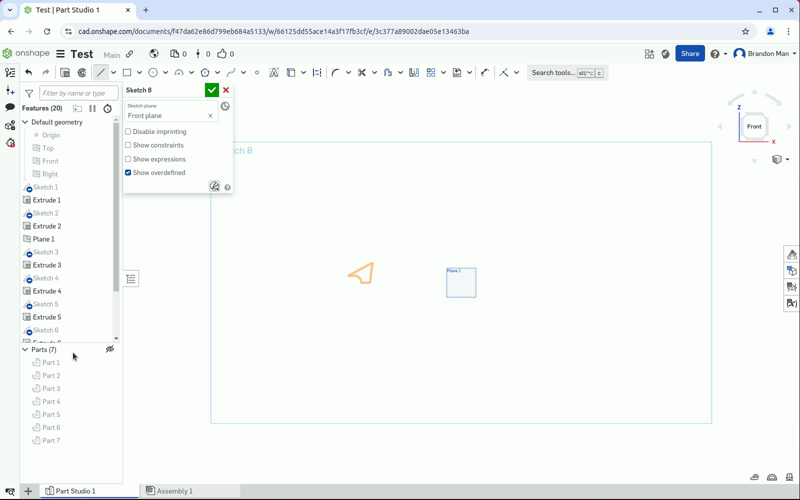
key_down(shift)
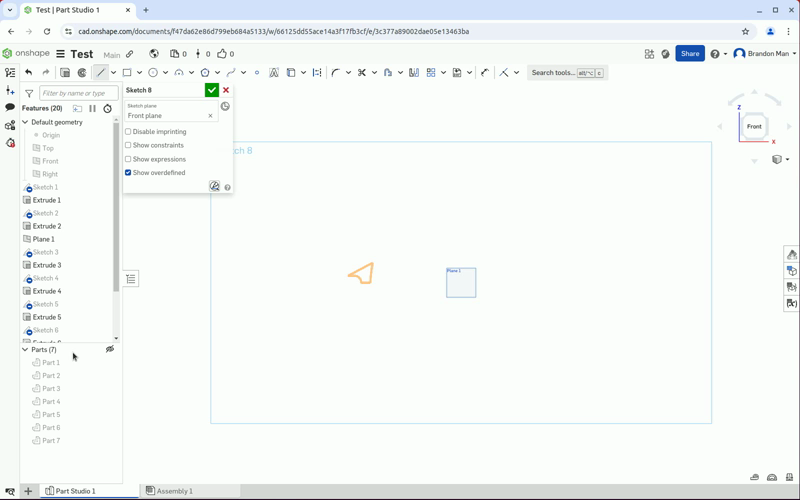
mouse_move(370, 282)
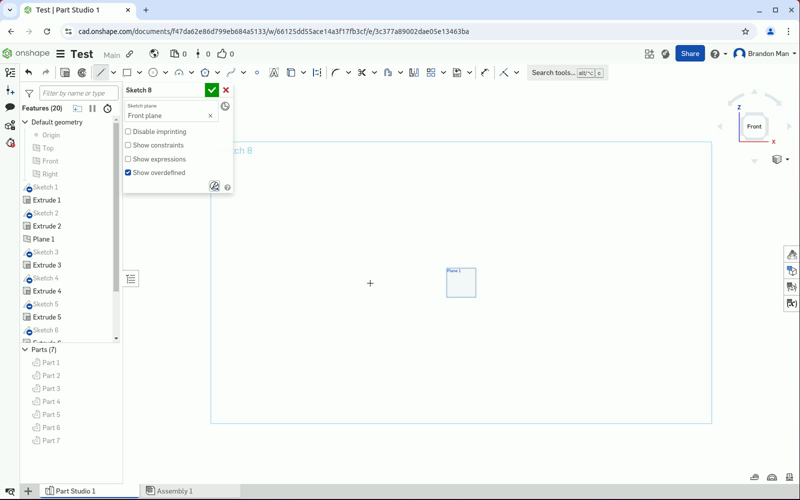
click(370, 282)
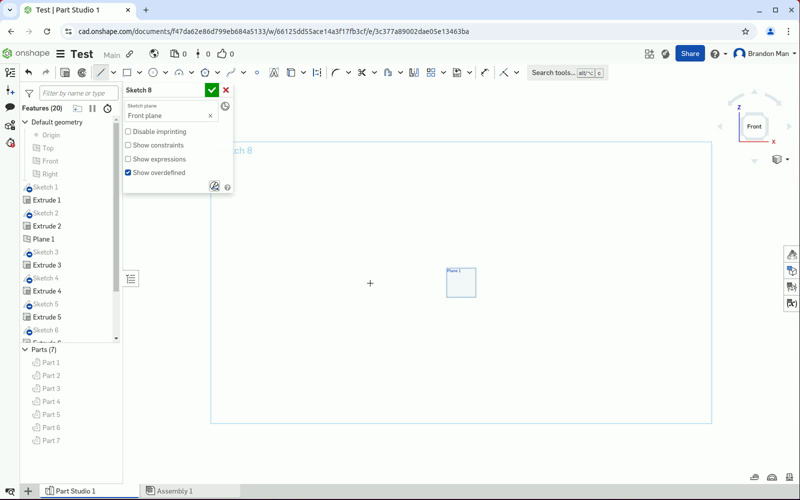
key_up(shift)
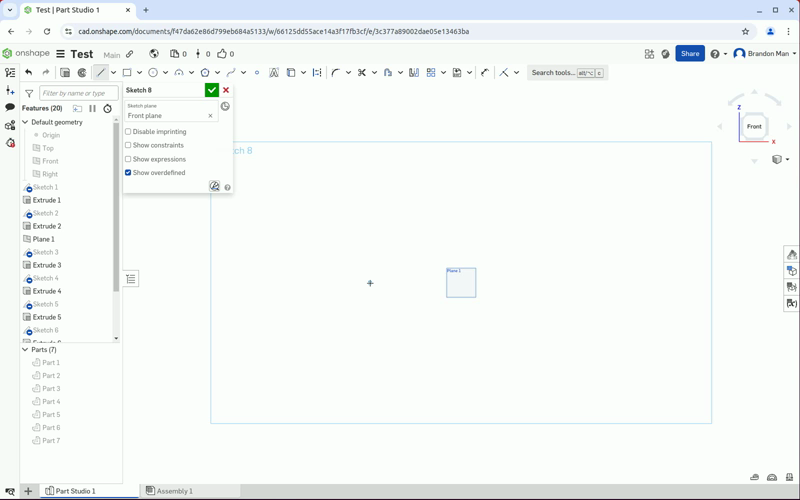
key_down(shift)
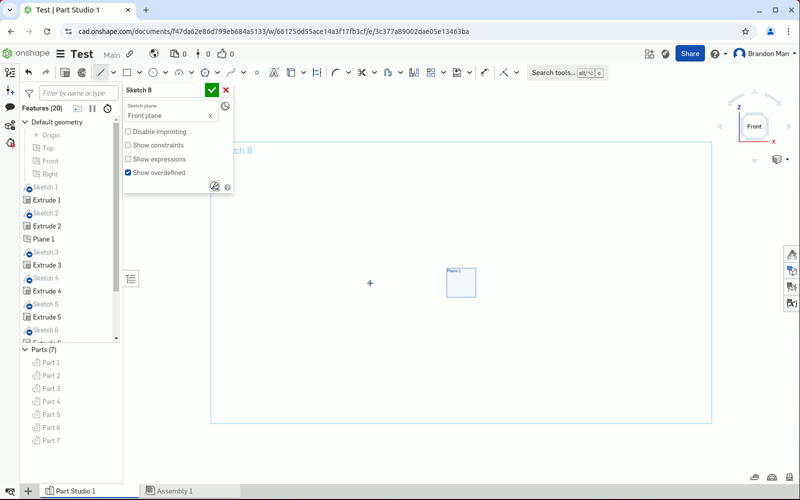
mouse_move(461, 282)
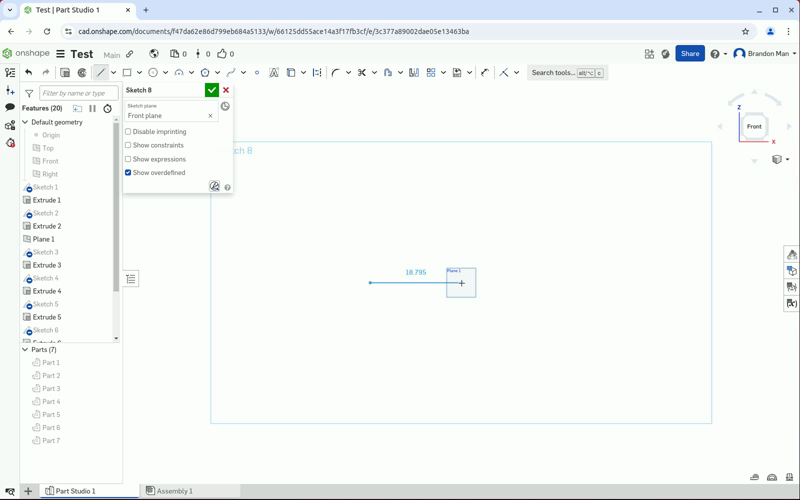
click(461, 282)
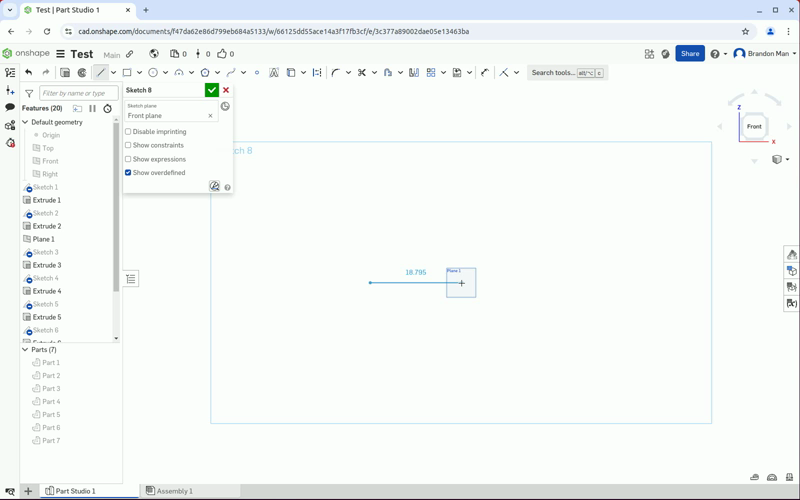
key_up(shift)
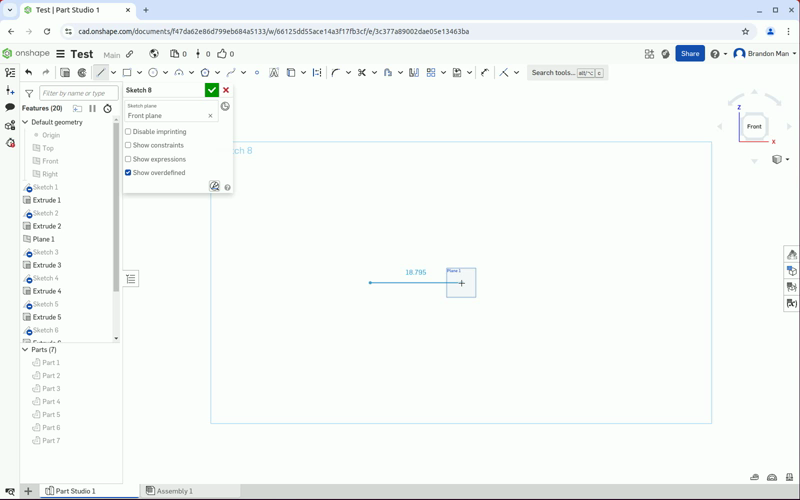
key_down(shift)
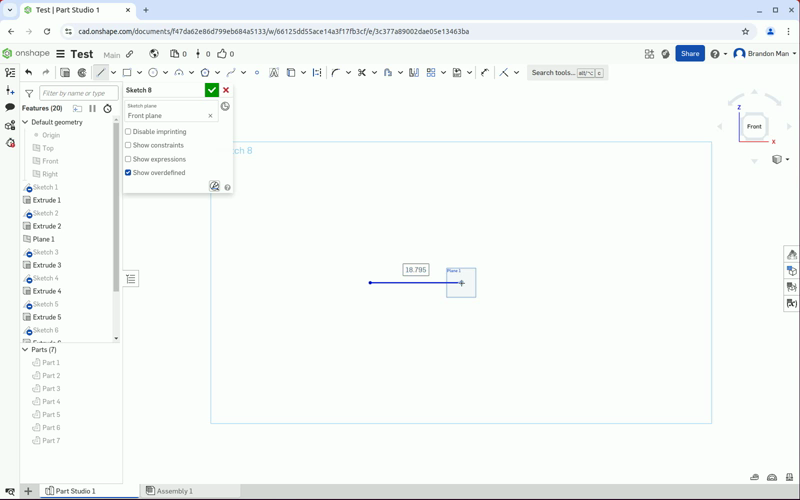
mouse_move(551, 282)
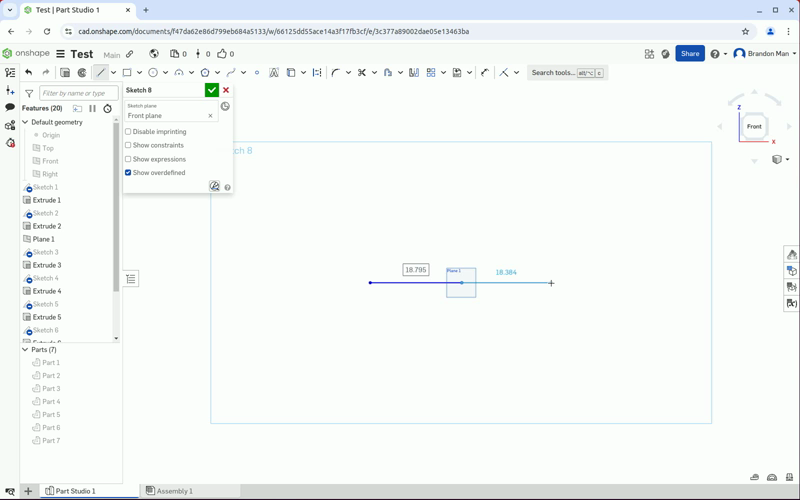
click(551, 282)
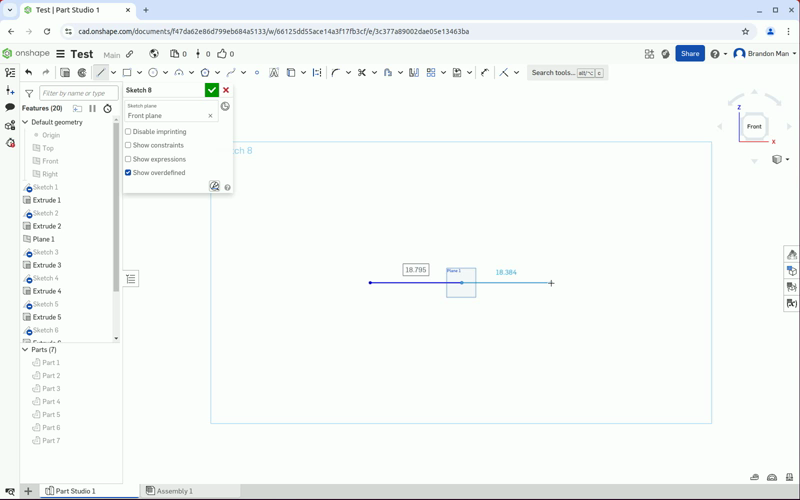
key_up(shift)
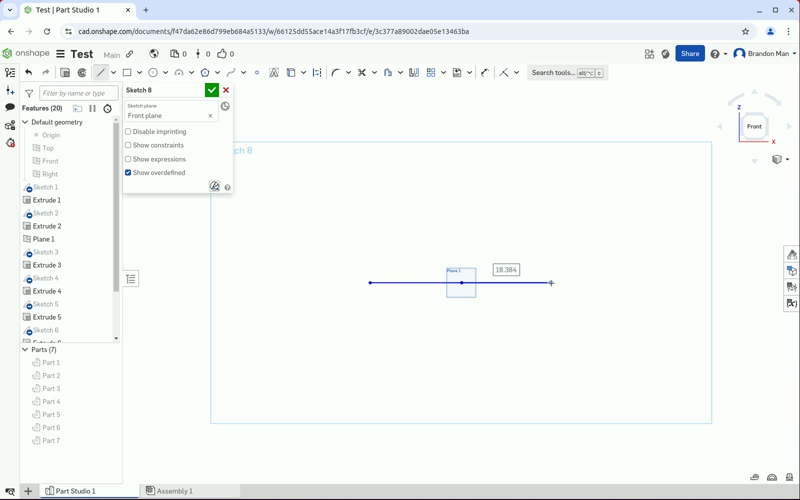
key(esc)
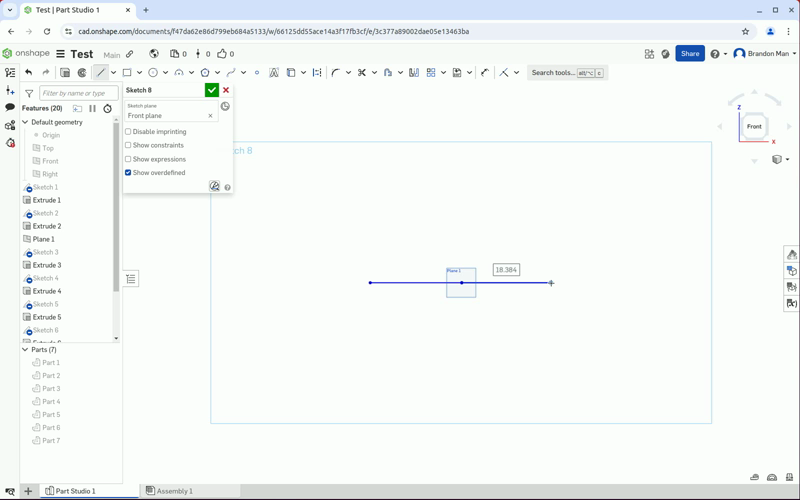
key(a)
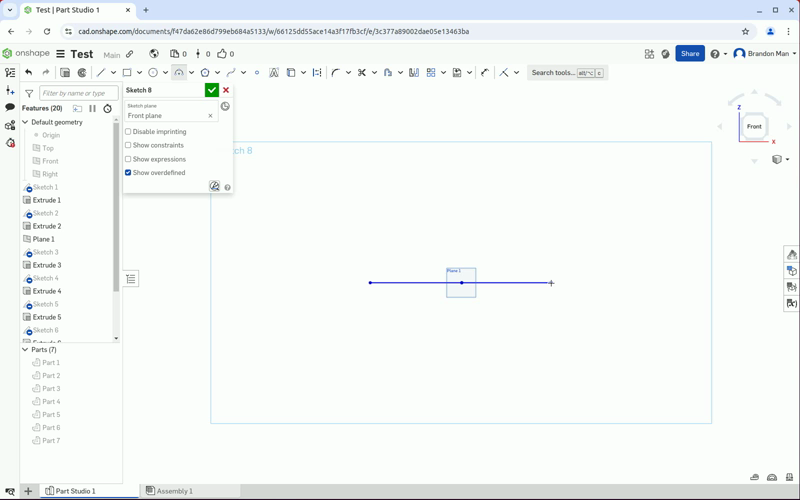
mouse_move(551, 282)
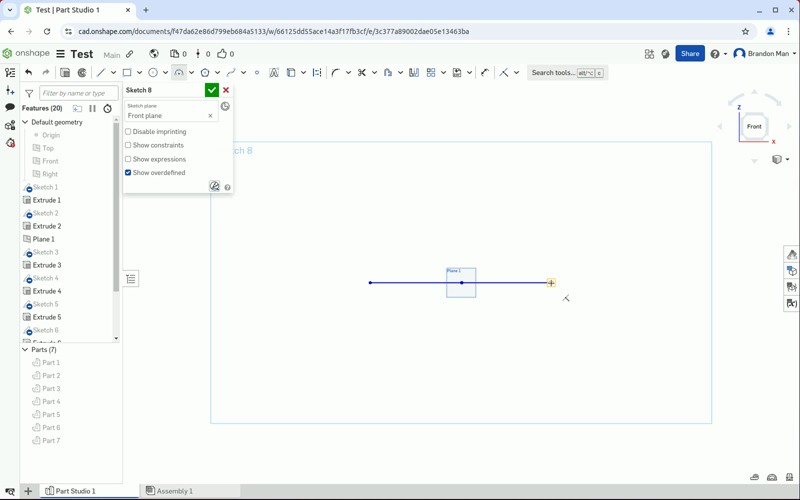
click(551, 282)
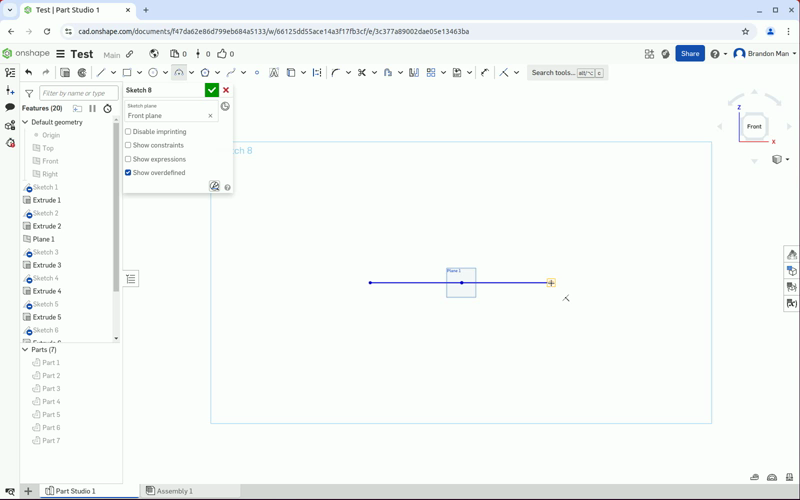
mouse_move(370, 282)
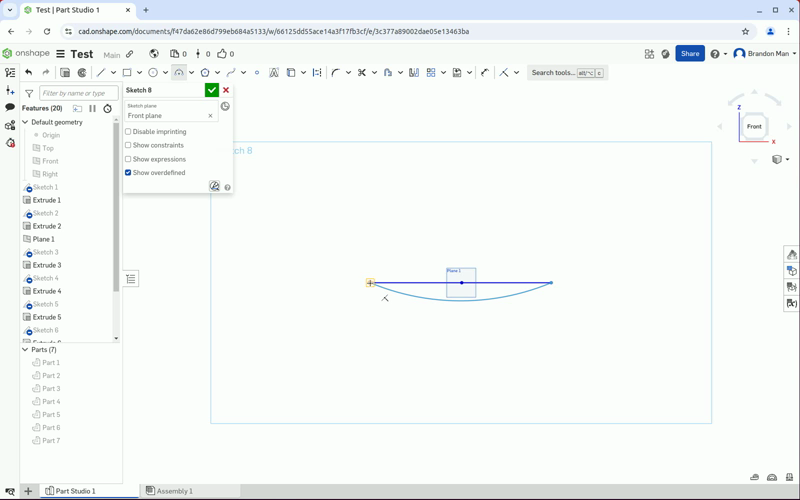
click(370, 282)
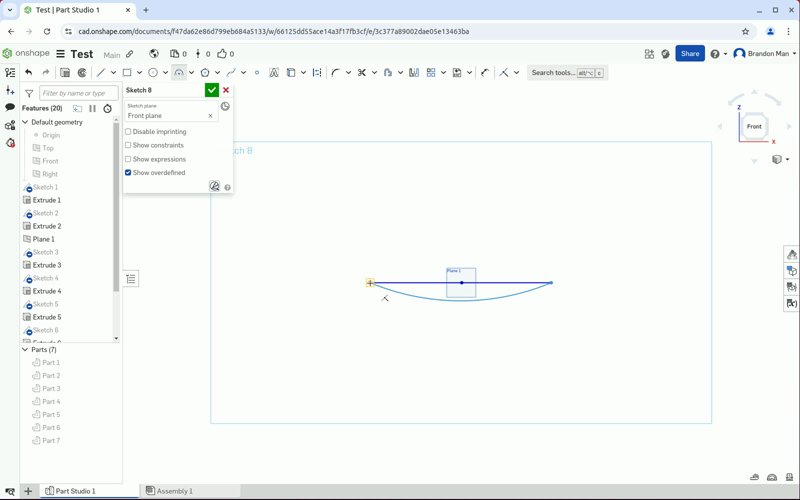
key_down(shift)
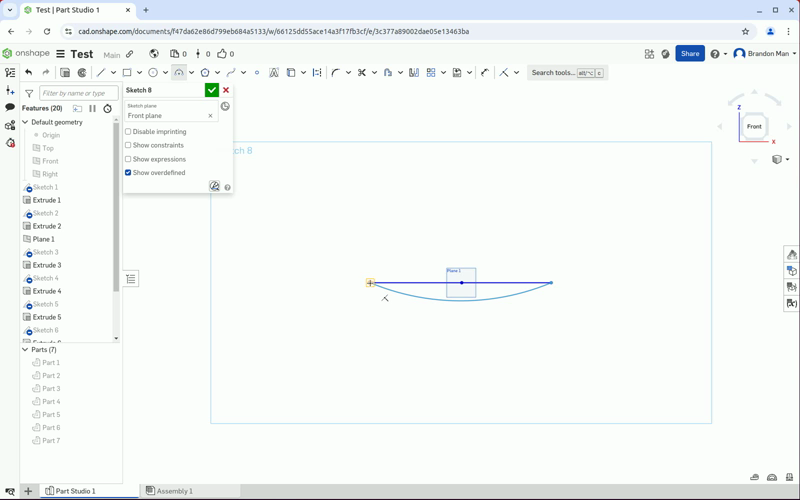
mouse_move(461, 192)
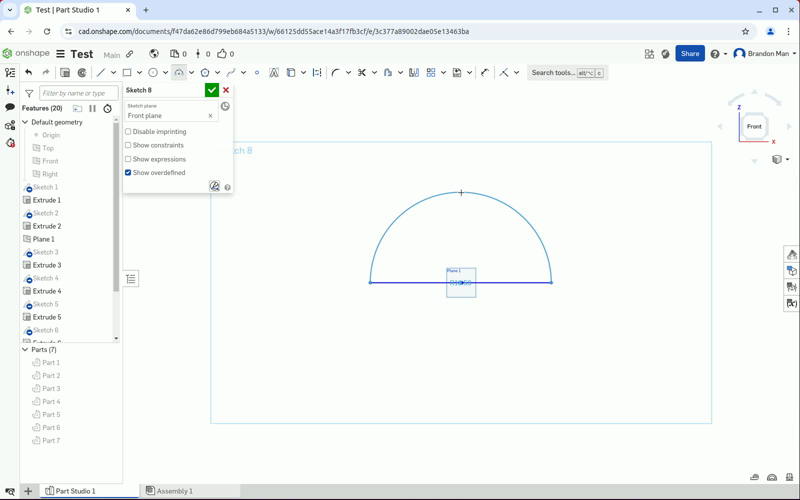
click(461, 192)
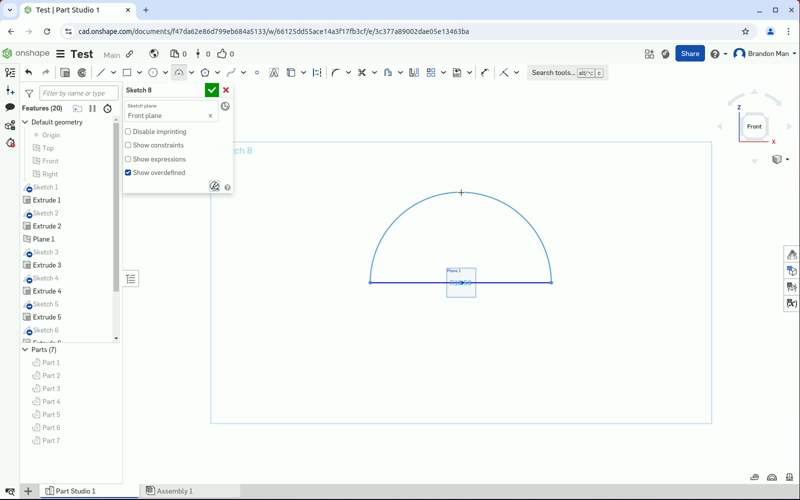
key_up(shift)
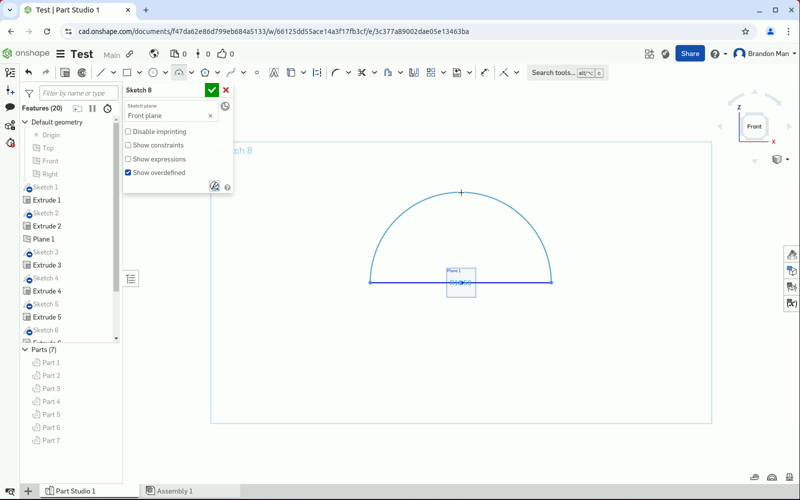
key(esc)
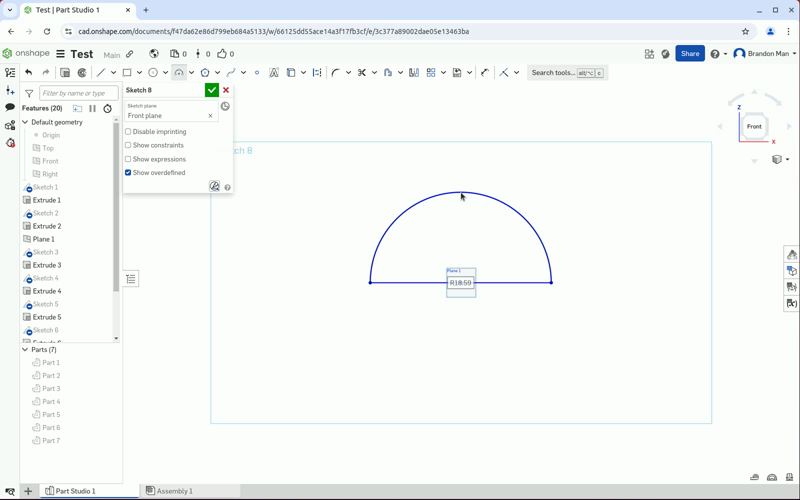
mouse_move(425, 238)
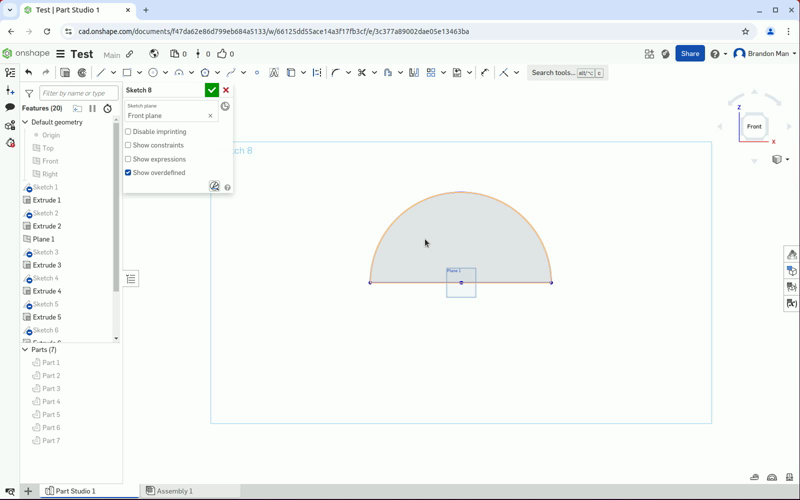
click(425, 238)
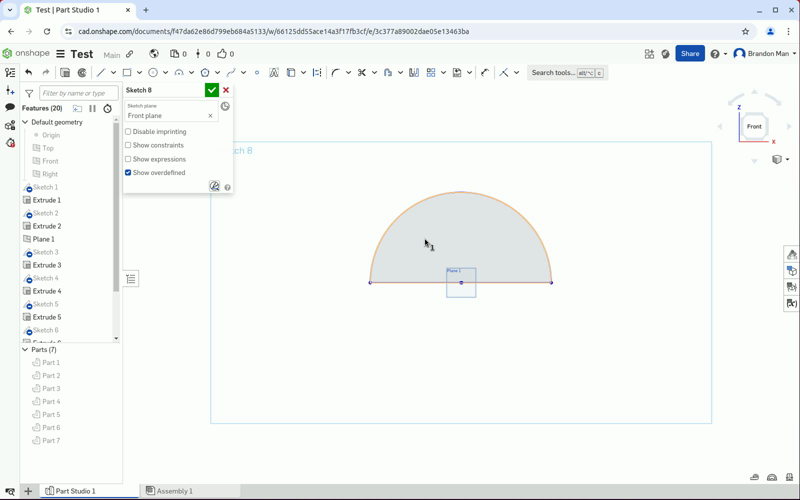
mouse_move(73, 352)
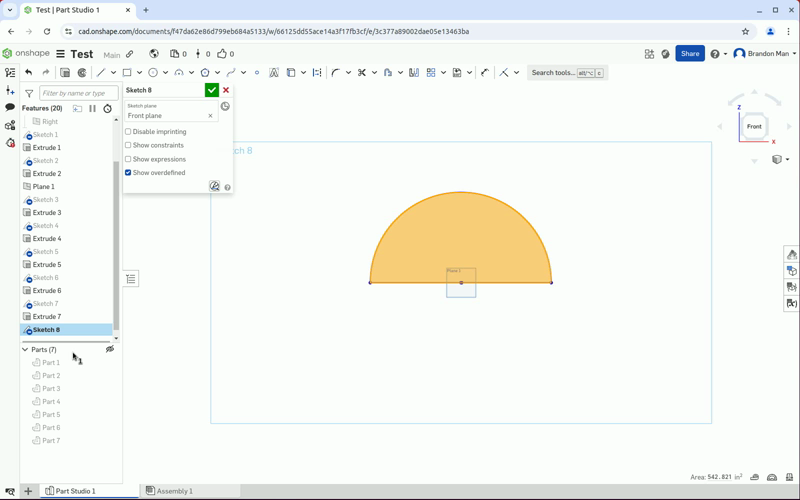
key(shift+y)
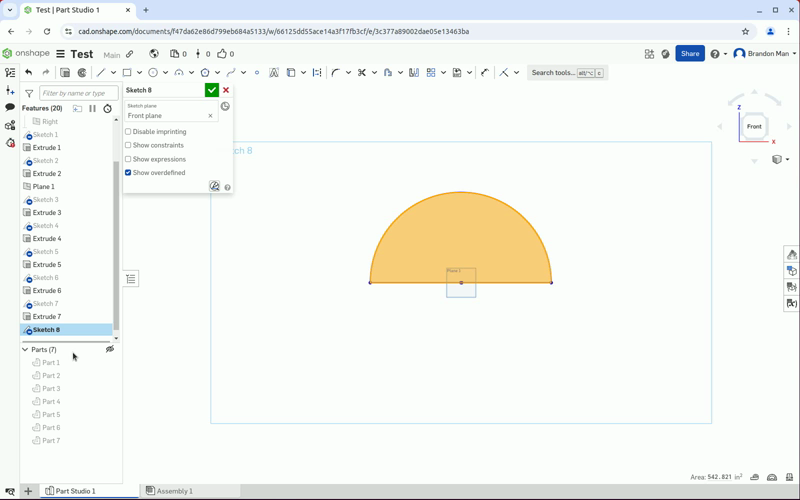
key(shift+e)
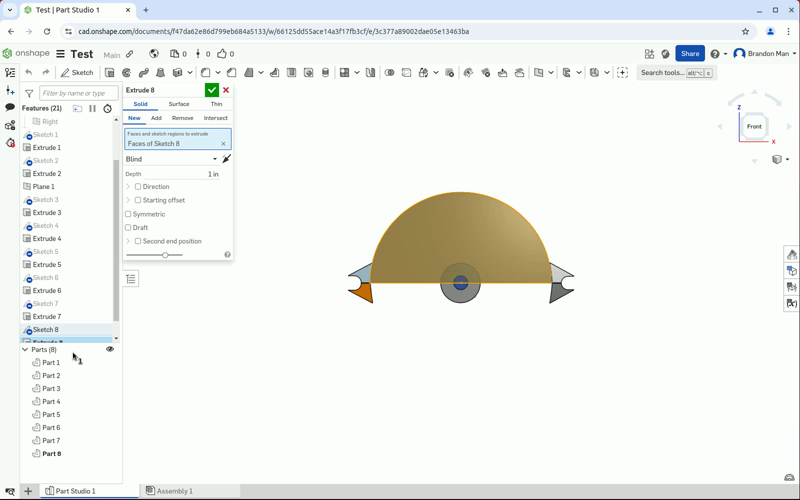
mouse_move(143, 106)
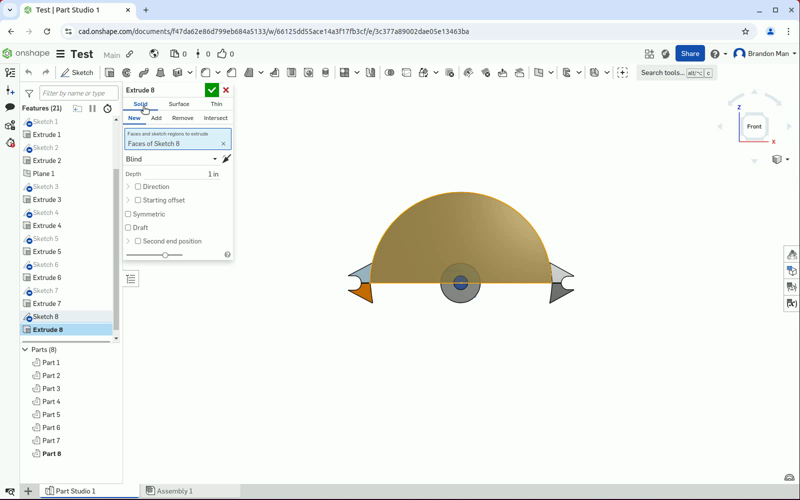
click(143, 106)
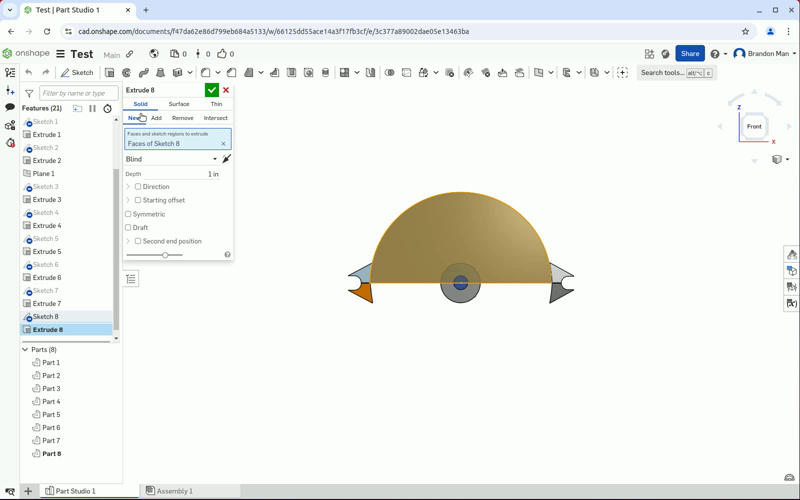
mouse_move(137, 120)
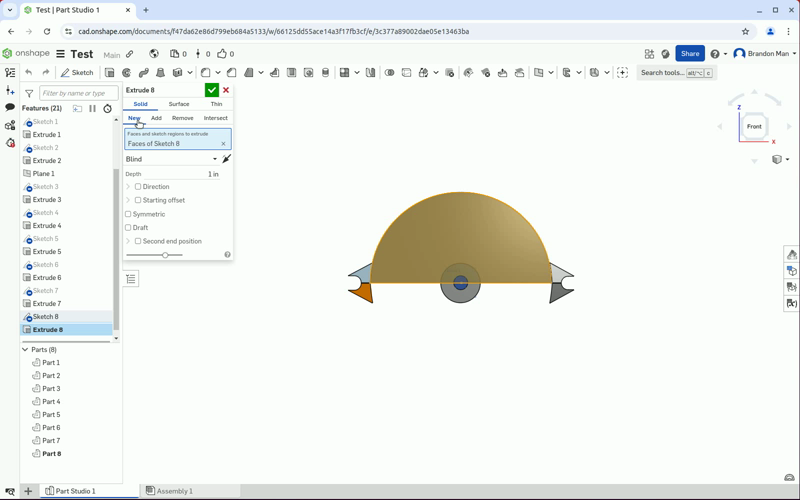
click(137, 120)
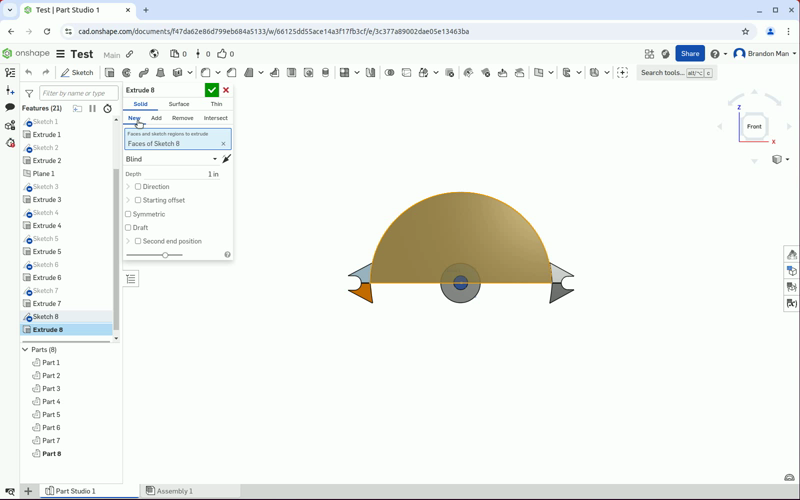
key(tab, 4)
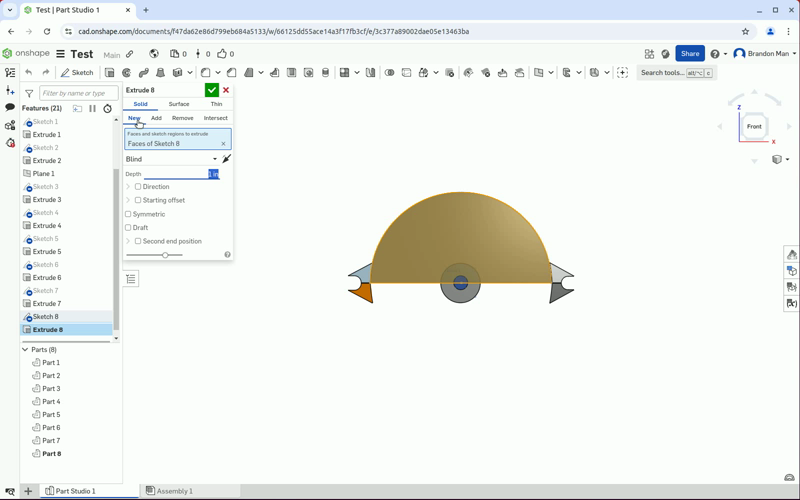
text(-0.963)
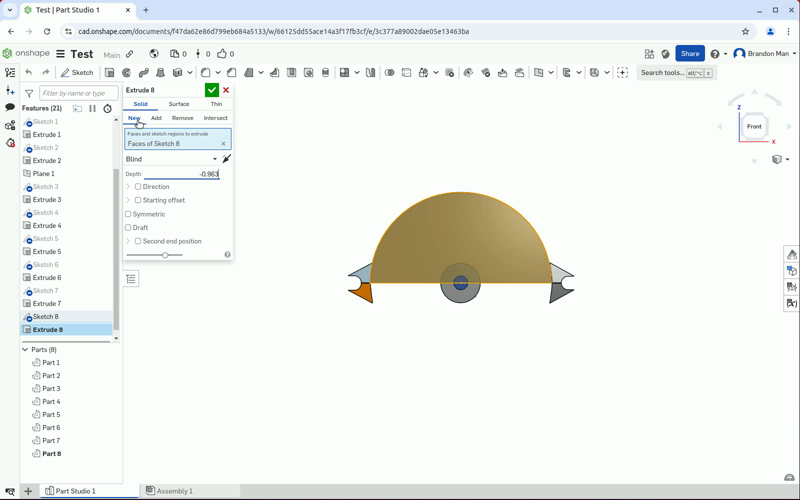
key(enter)
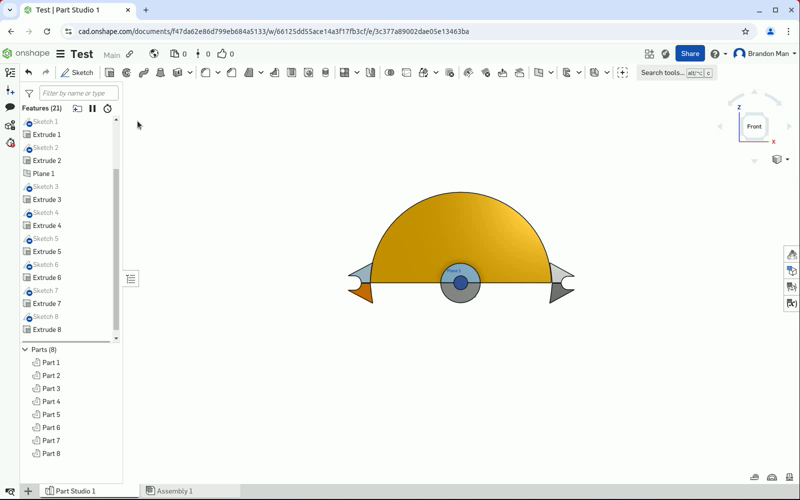
key(shift+h)
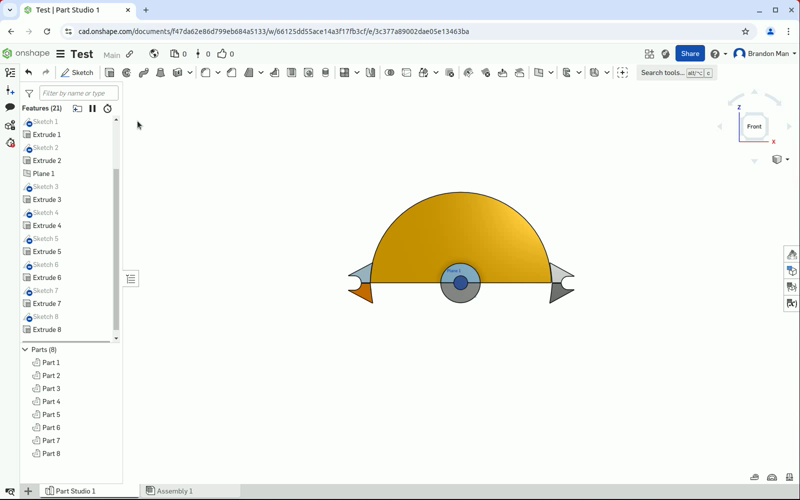
key(shift+h)
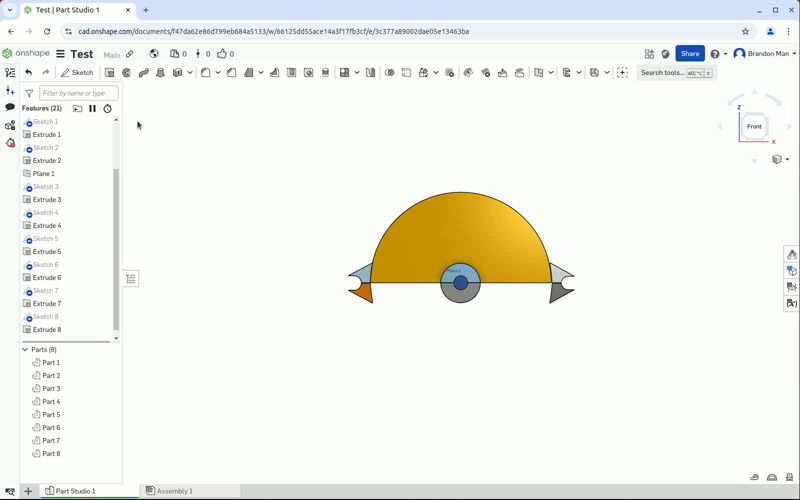
mouse_move(69, 124)
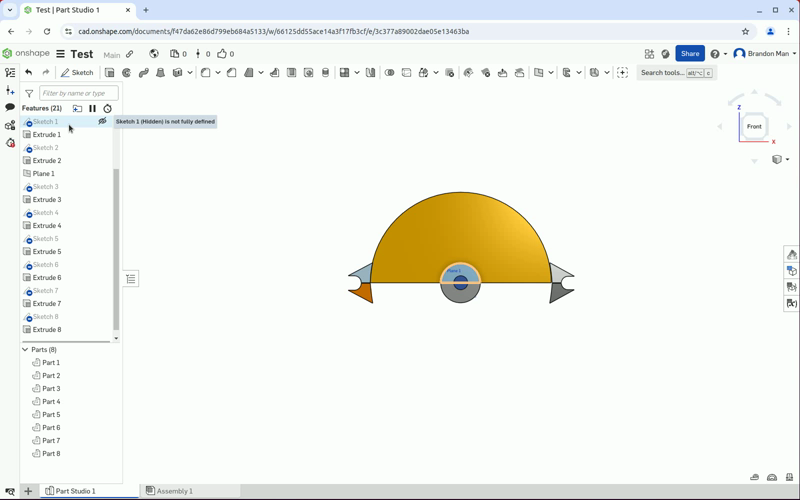
click(69, 124)
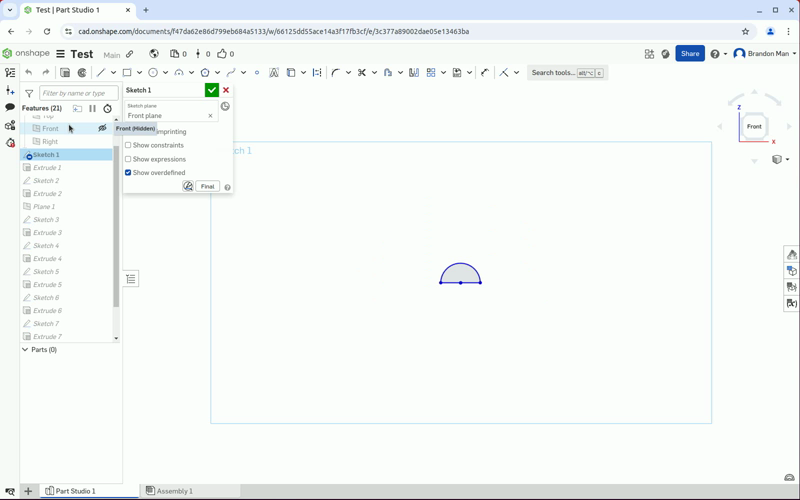
mouse_move(229, 92)
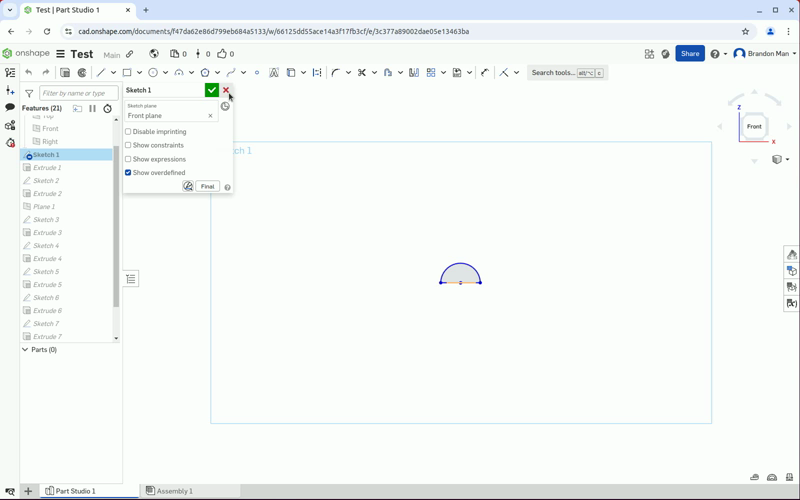
click(229, 92)
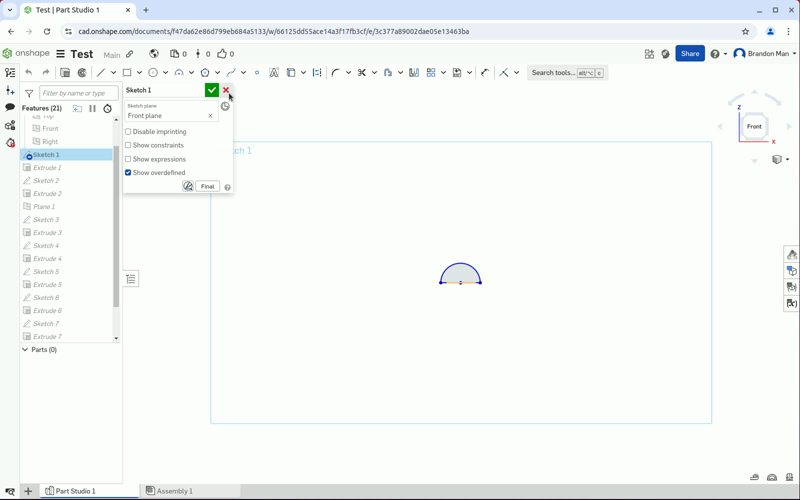
key(shift+s)
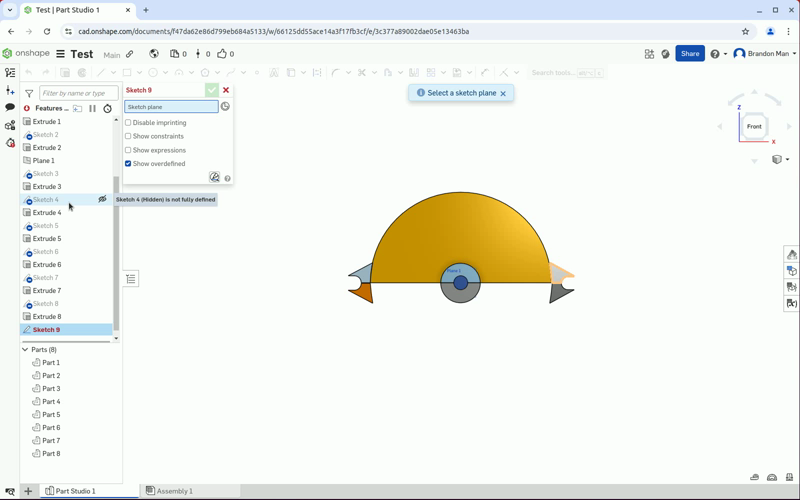
scroll(3)
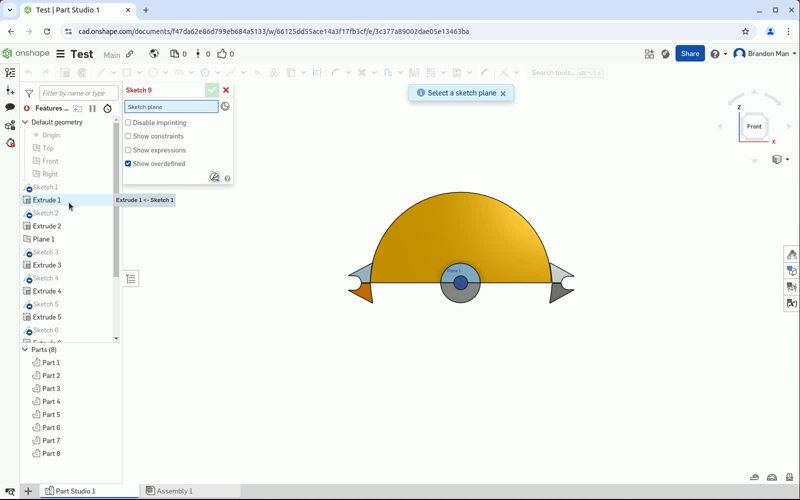
mouse_move(69, 163)
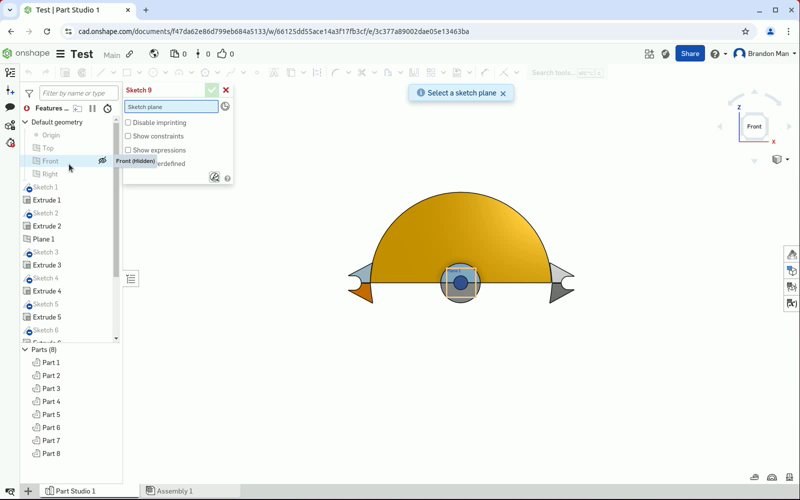
click(69, 163)
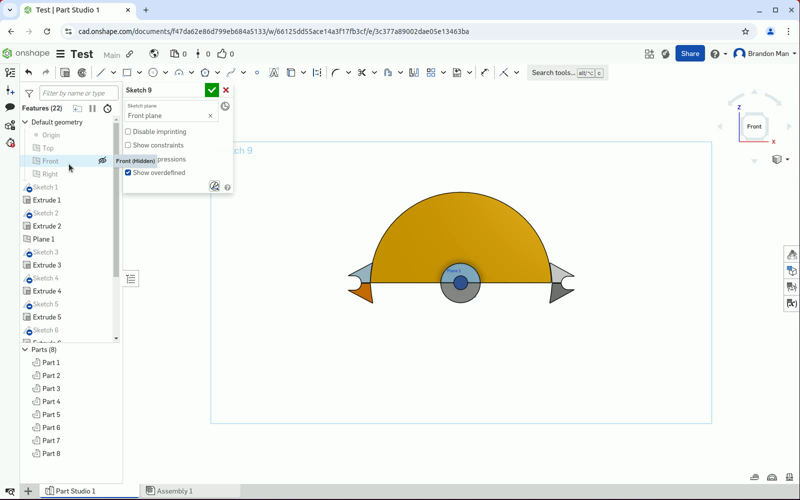
mouse_move(73, 352)
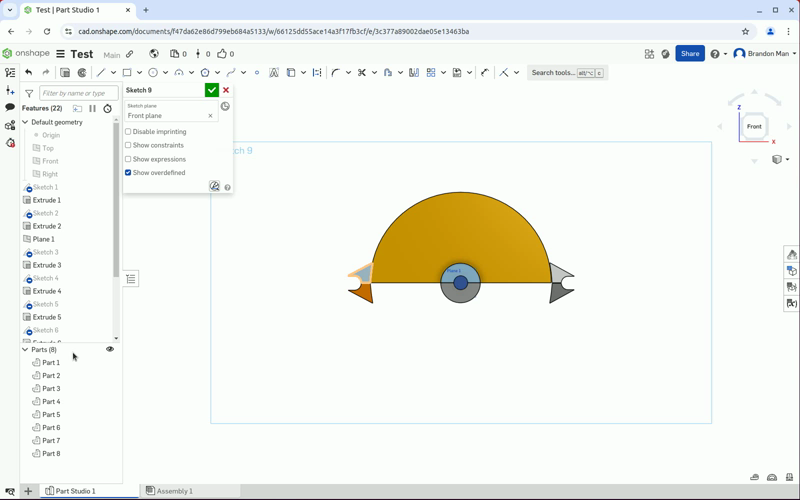
key(y)
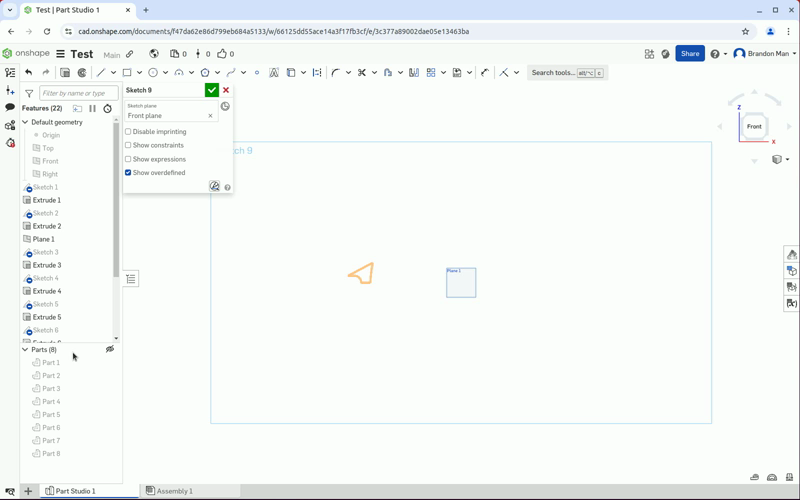
key(a)
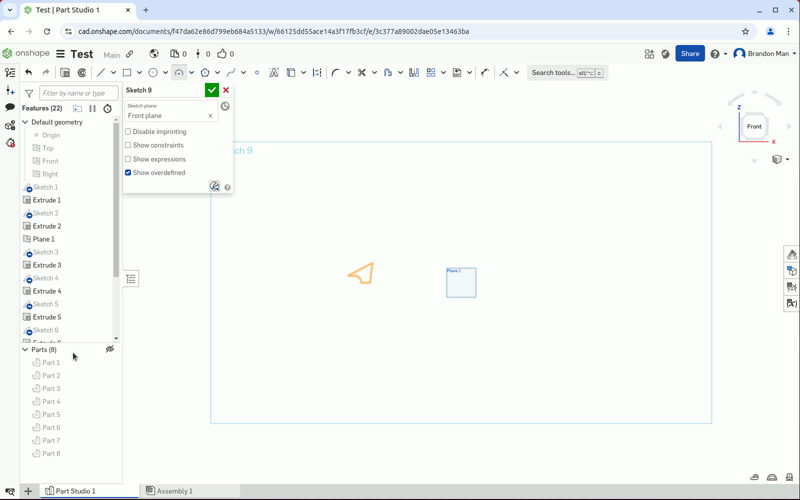
key_down(shift)
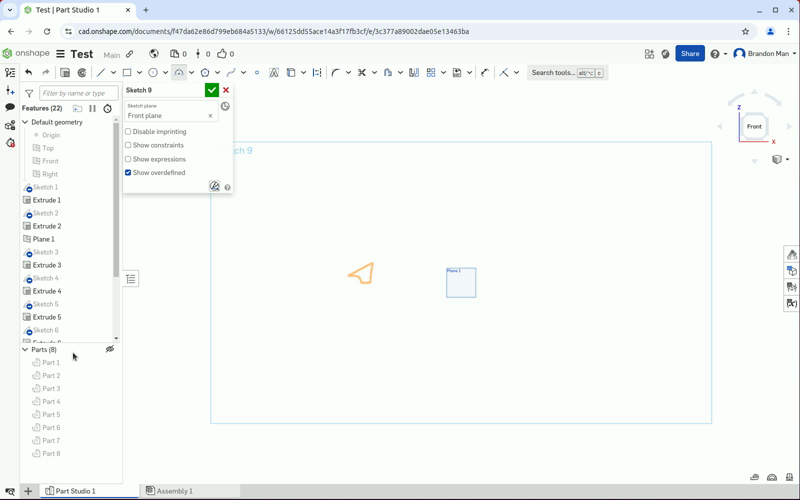
mouse_move(370, 282)
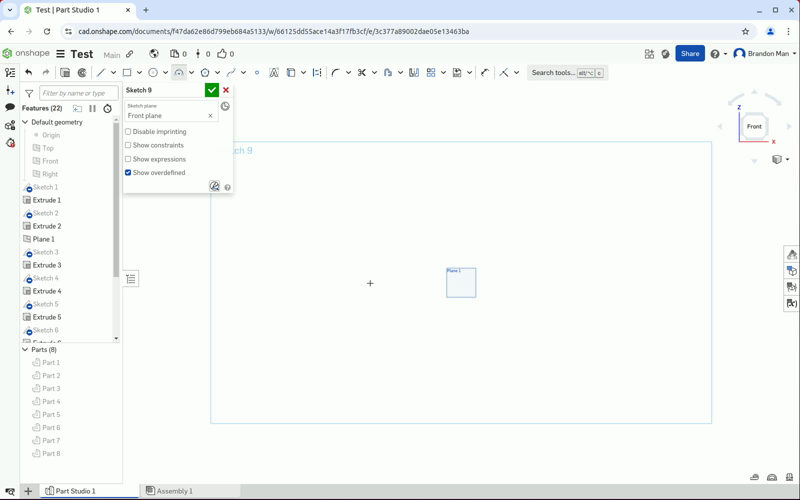
click(370, 282)
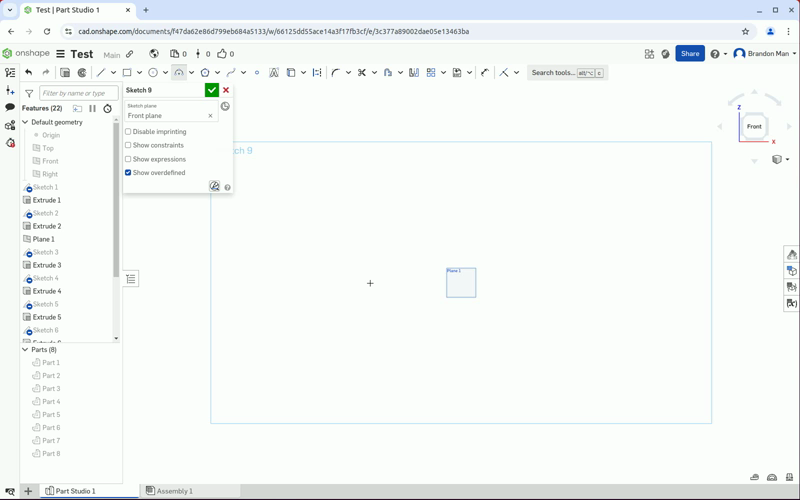
key_up(shift)
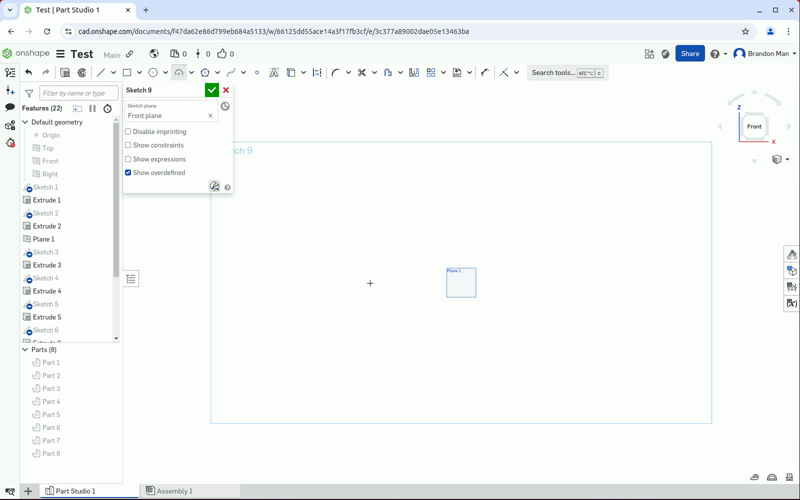
key_down(shift)
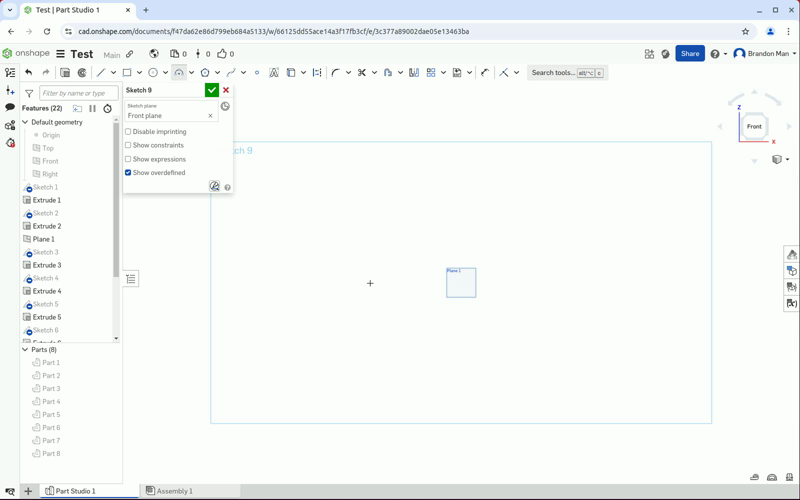
mouse_move(551, 282)
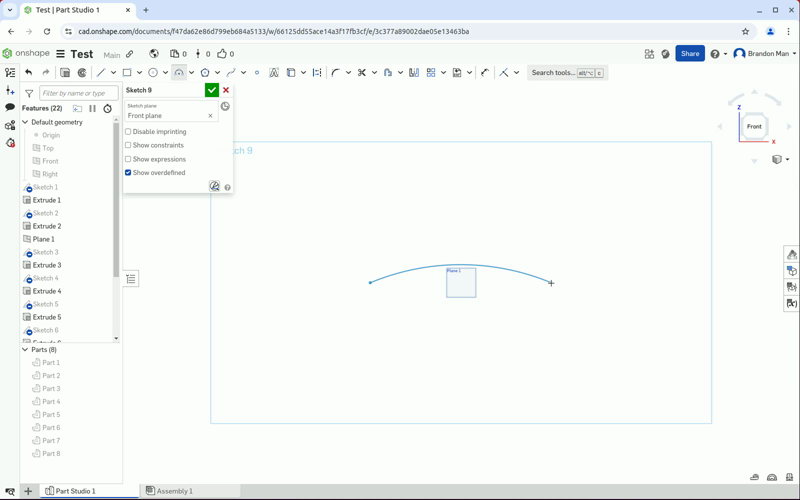
click(551, 282)
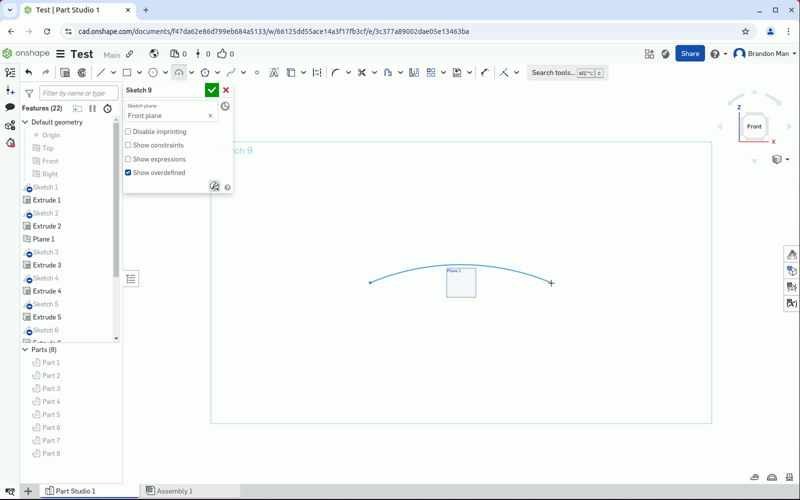
mouse_move(461, 373)
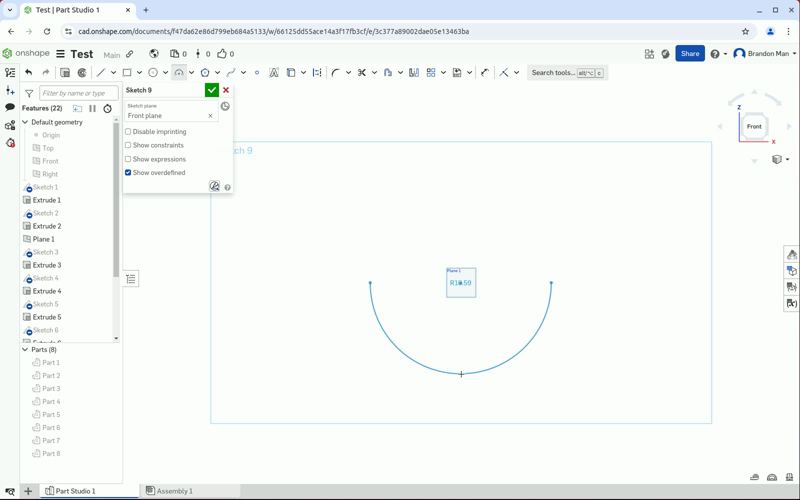
click(461, 373)
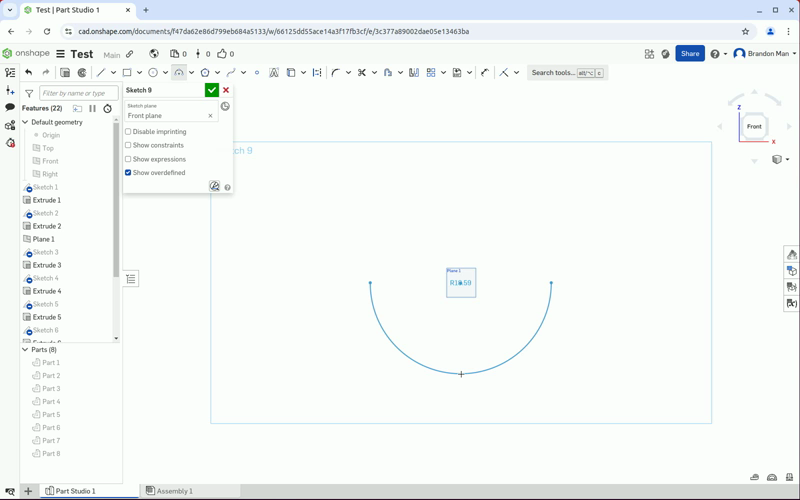
key_up(shift)
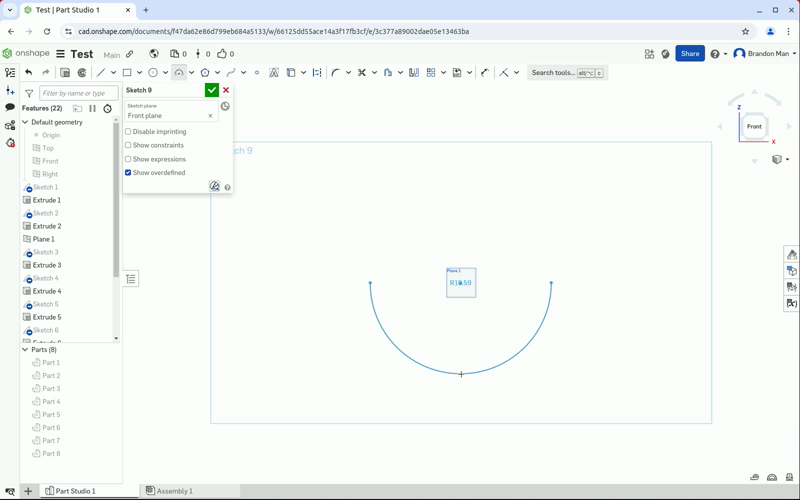
key(esc)
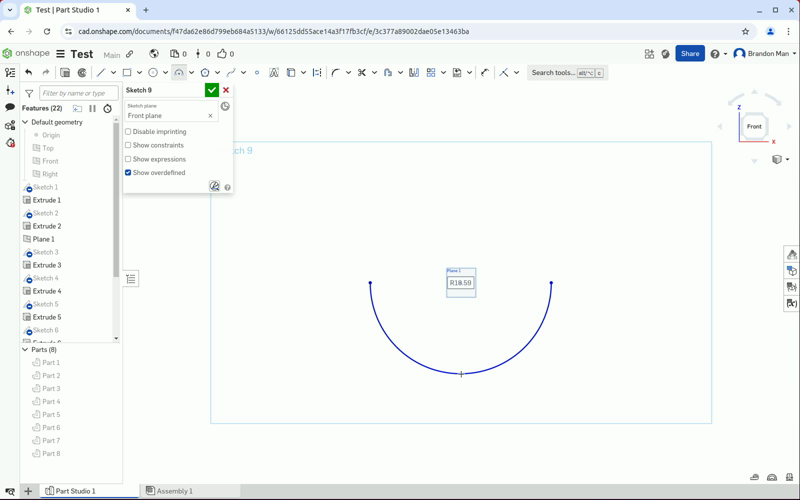
key(l)
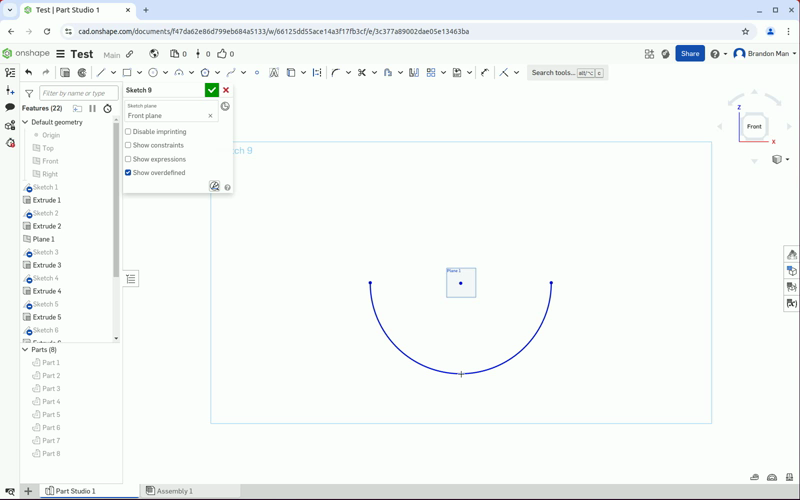
mouse_move(551, 282)
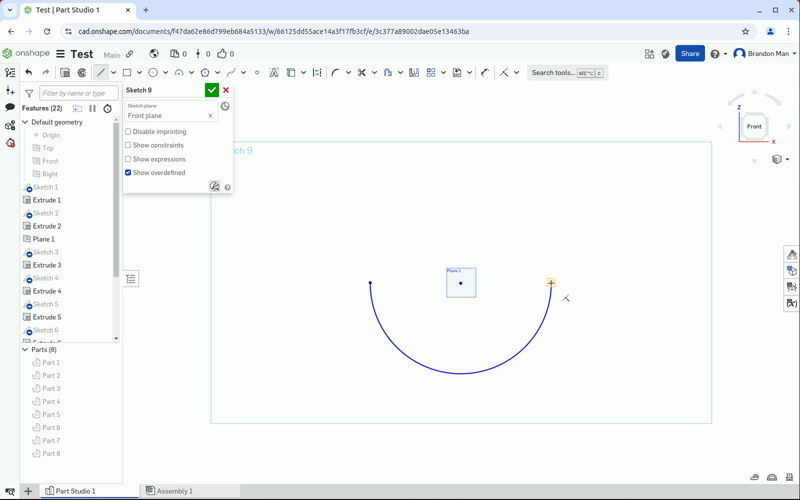
click(551, 282)
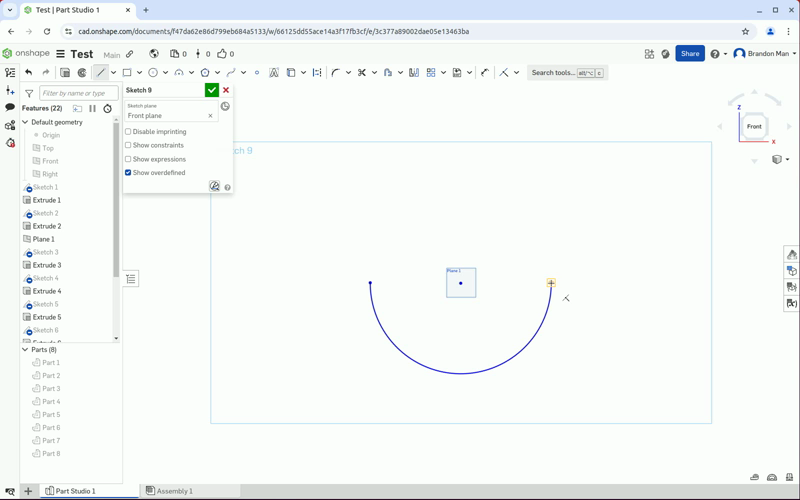
key_down(shift)
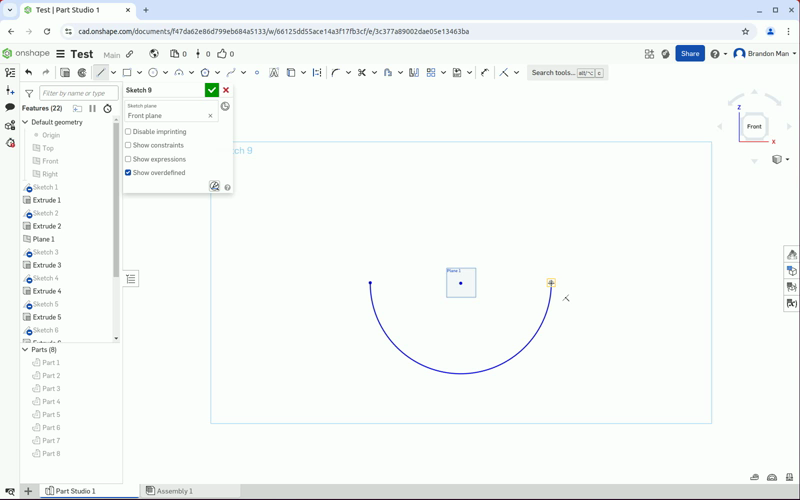
mouse_move(461, 282)
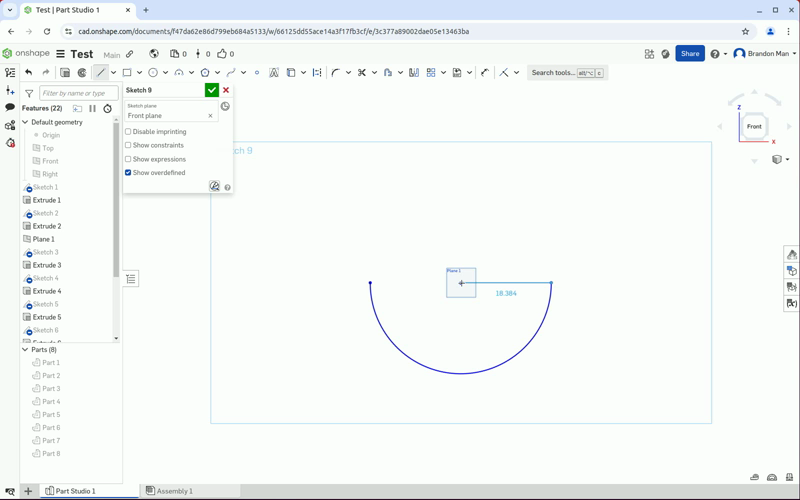
scroll(6)
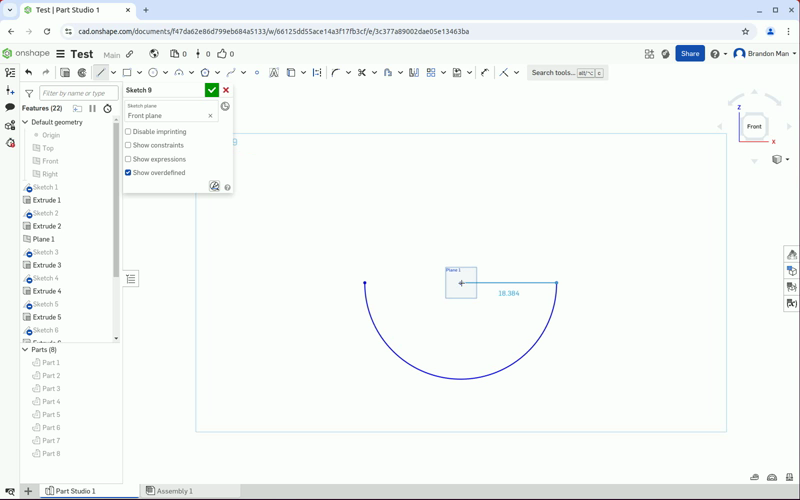
scroll(6)
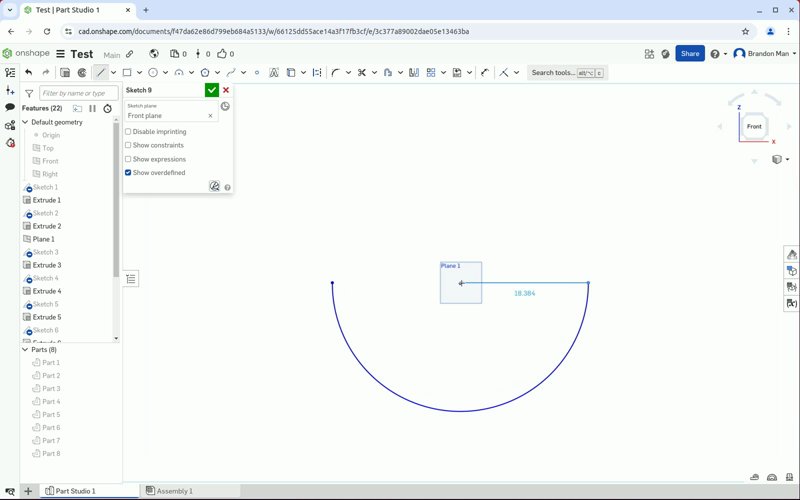
scroll(6)
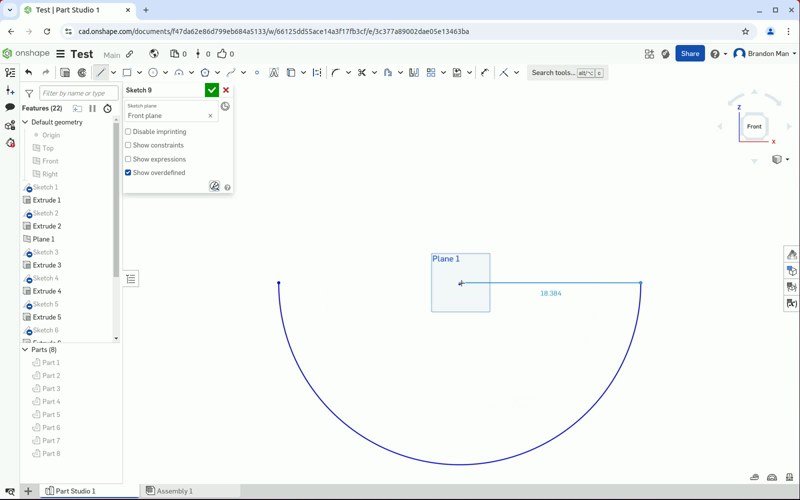
scroll(6)
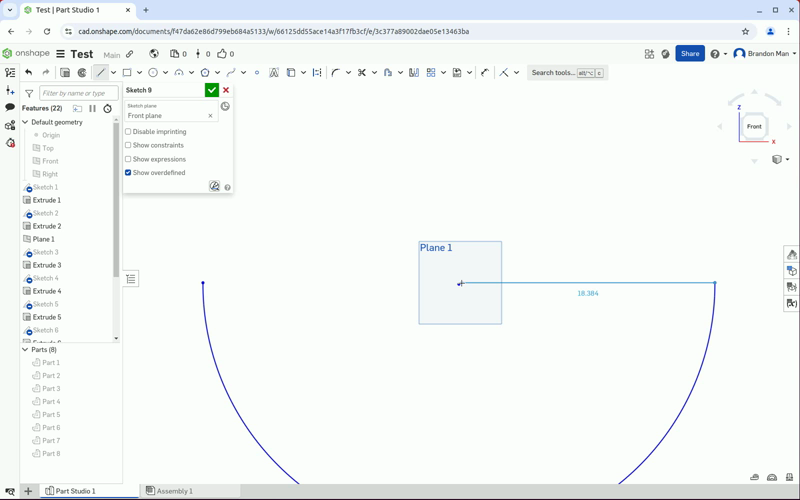
scroll(6)
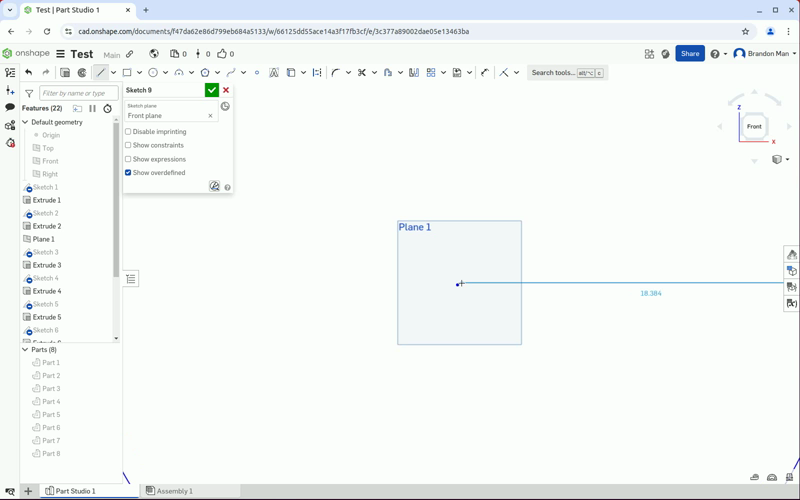
scroll(6)
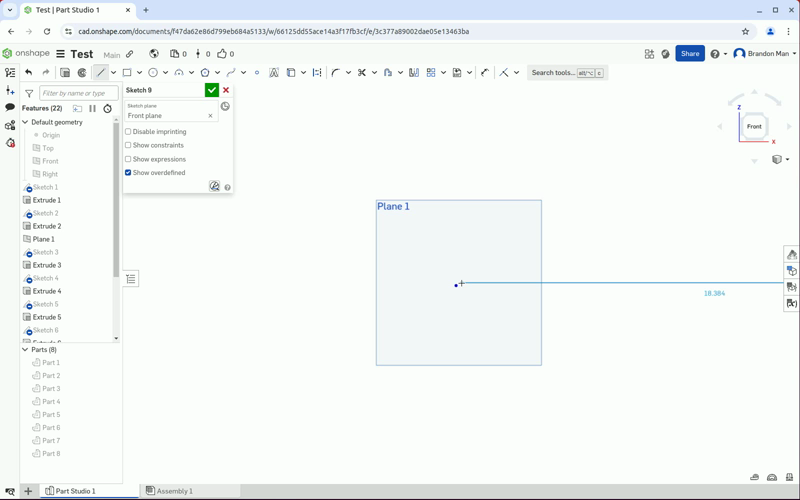
scroll(6)
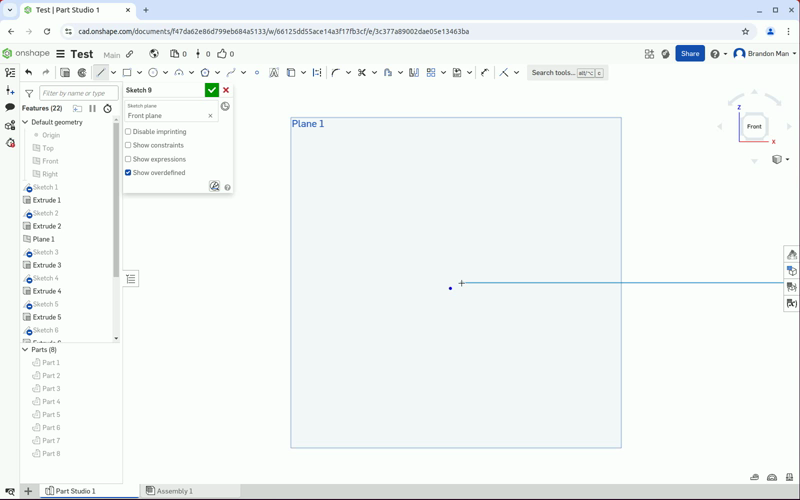
click(461, 282)
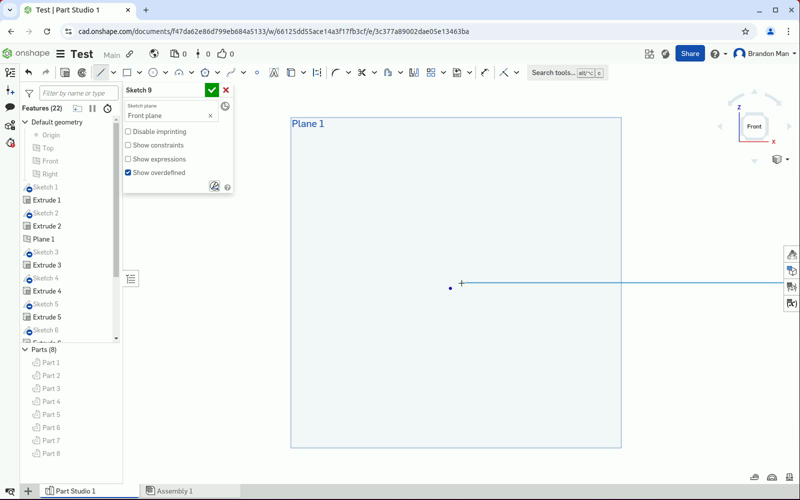
scroll(-6)
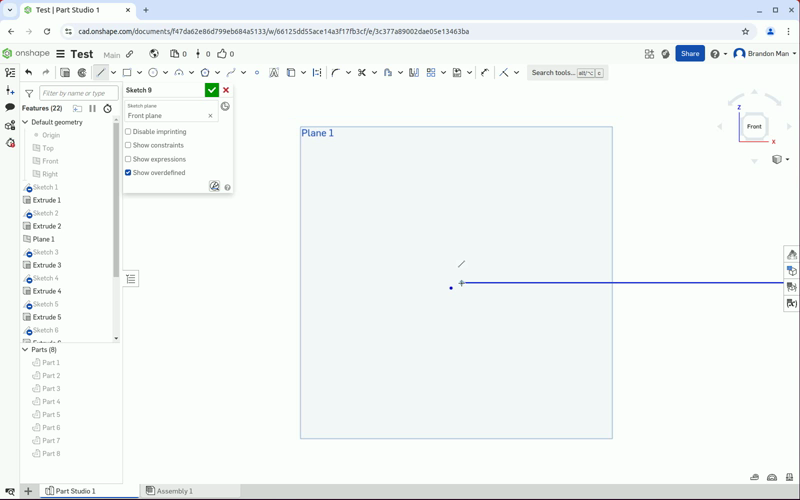
scroll(-6)
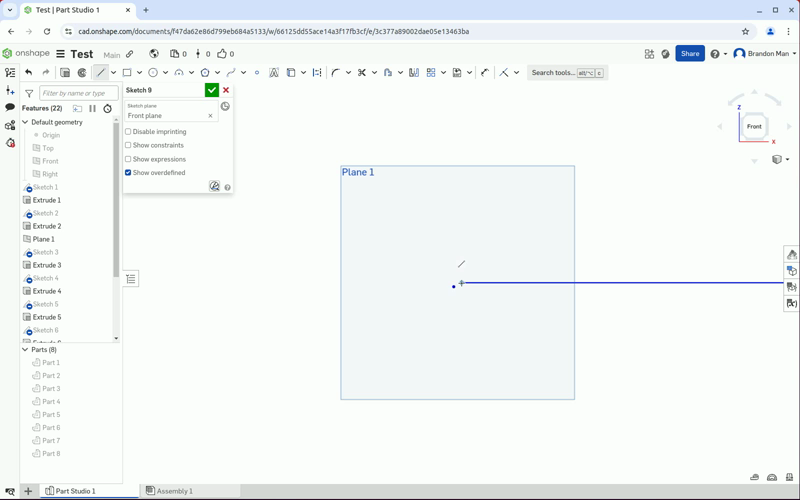
scroll(-6)
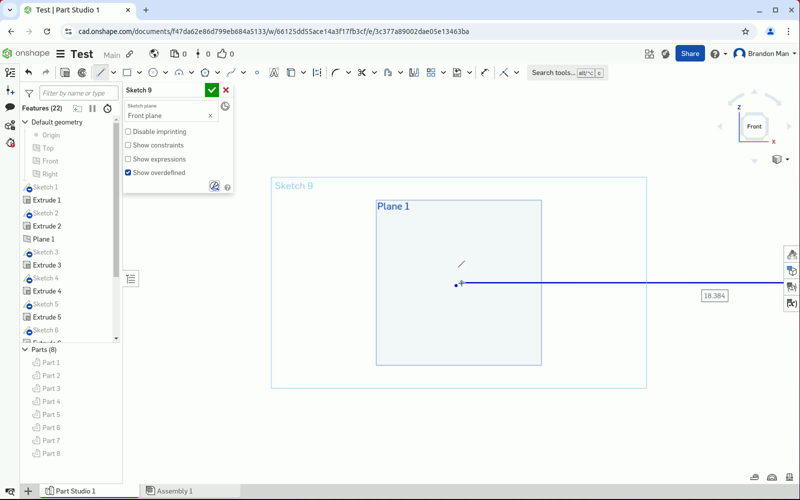
scroll(-6)
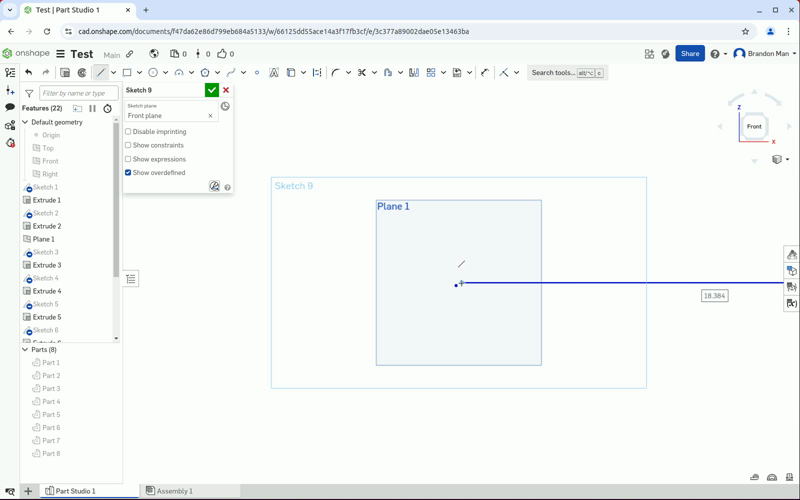
scroll(-6)
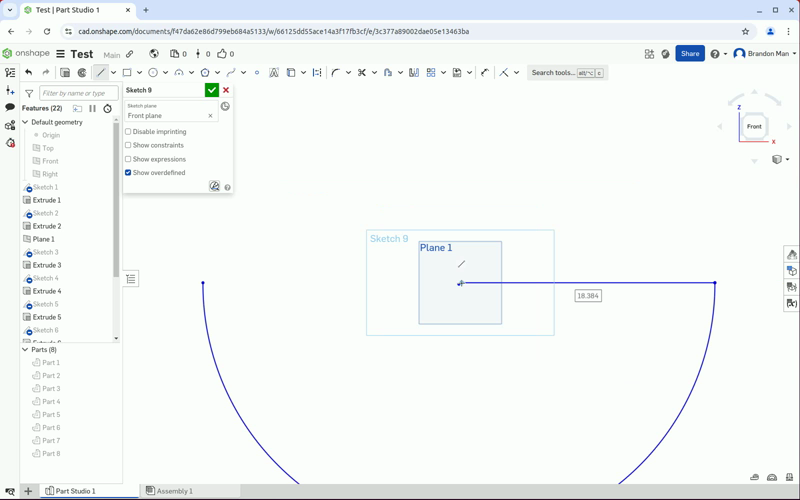
scroll(-6)
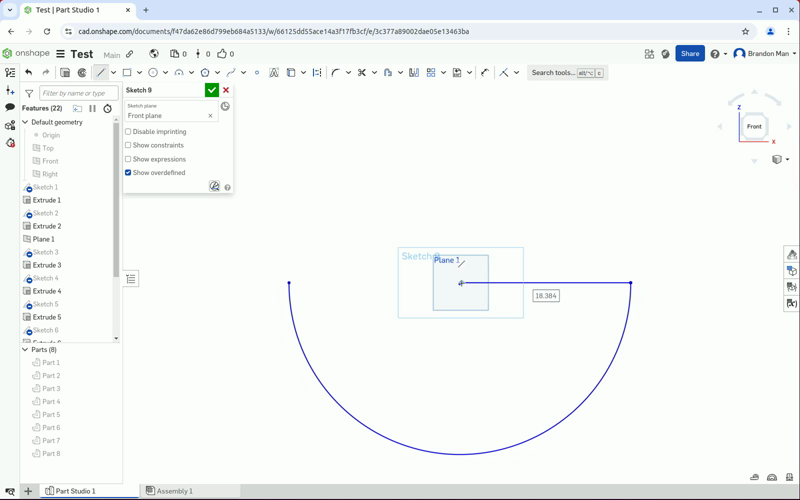
scroll(-6)
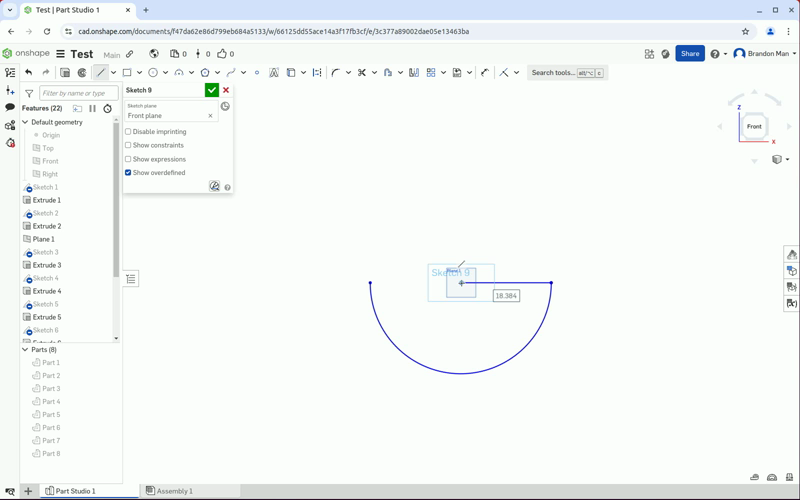
key_up(shift)
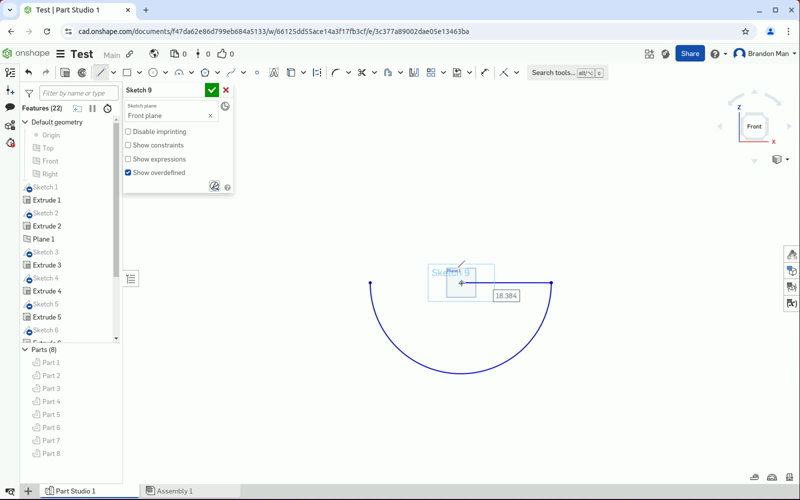
key_down(shift)
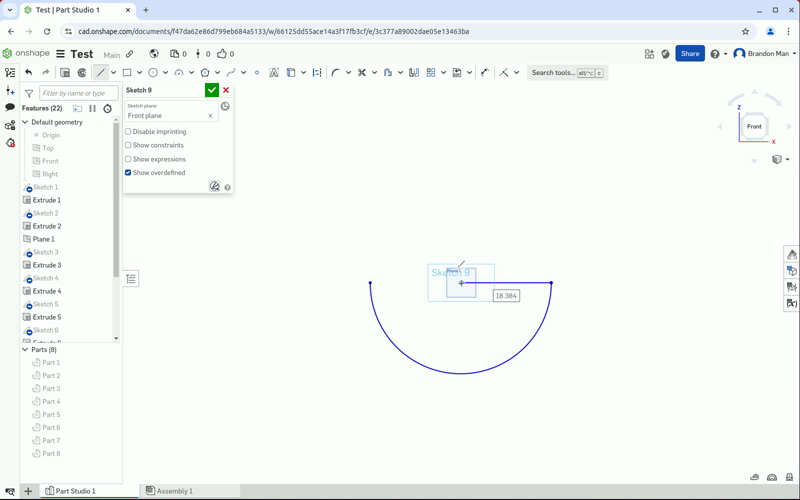
mouse_move(370, 282)
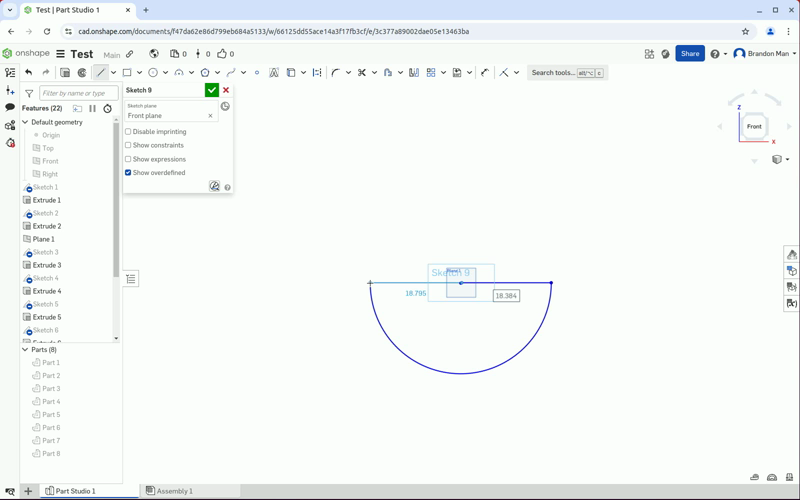
key_up(shift)
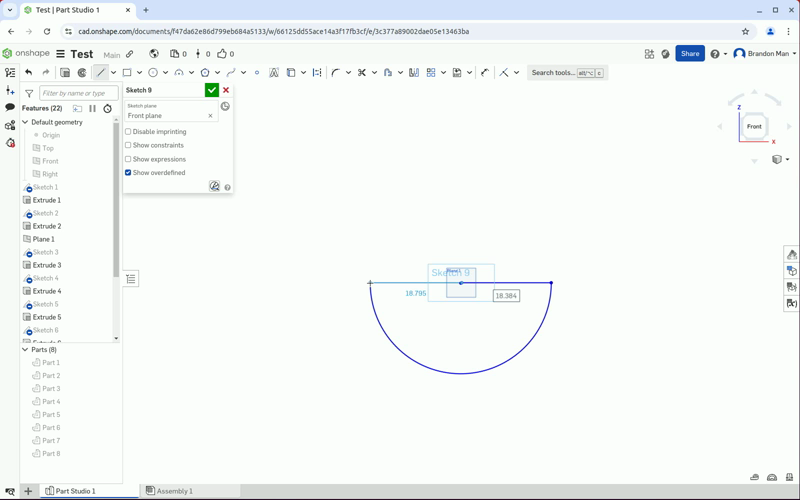
click(370, 282)
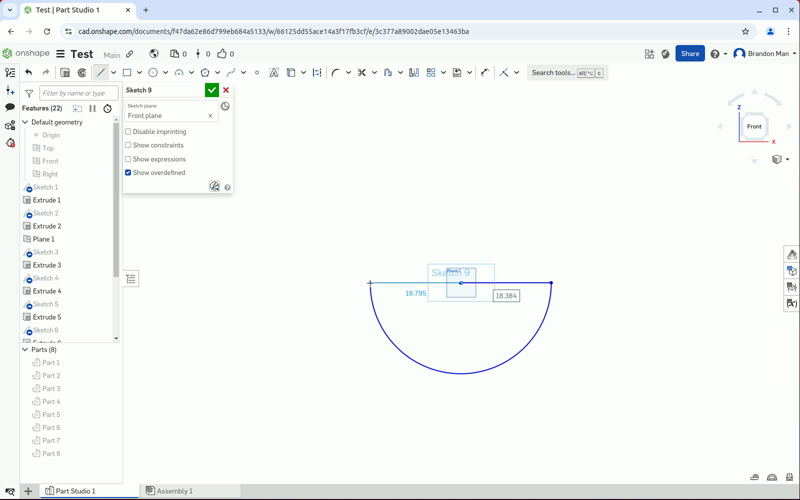
key(esc)
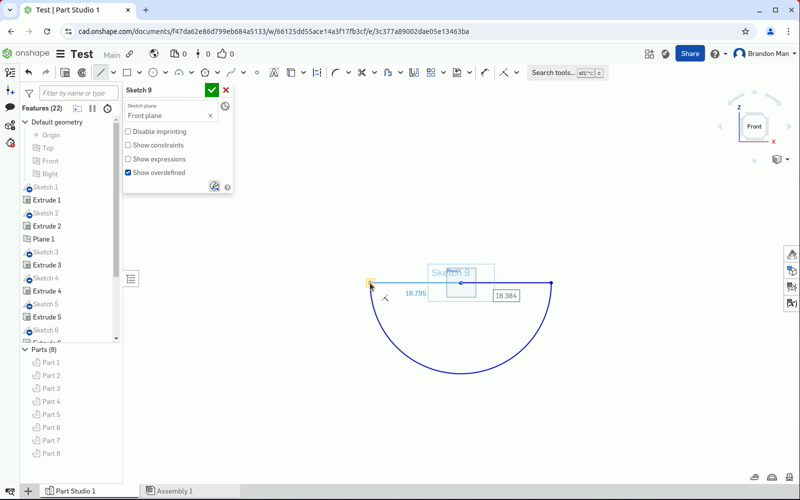
mouse_move(397, 333)
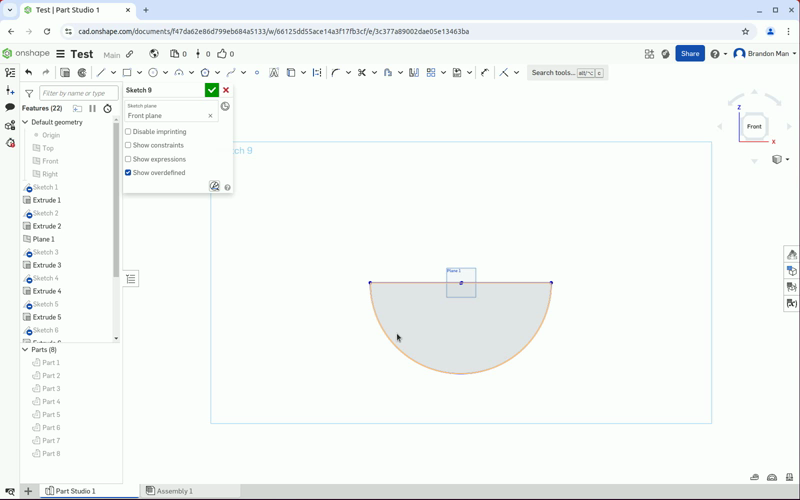
click(397, 333)
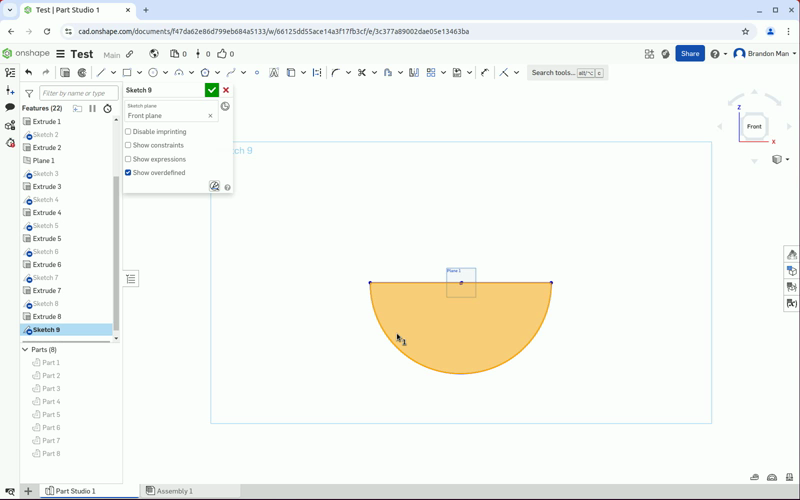
mouse_move(73, 352)
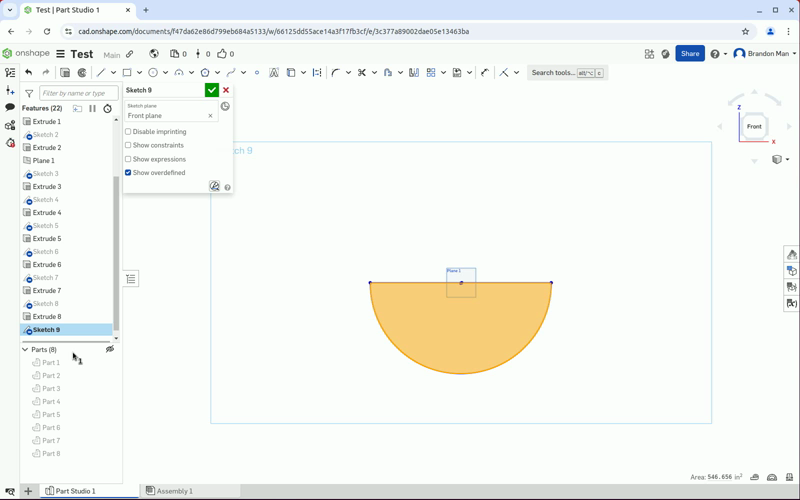
key(shift+y)
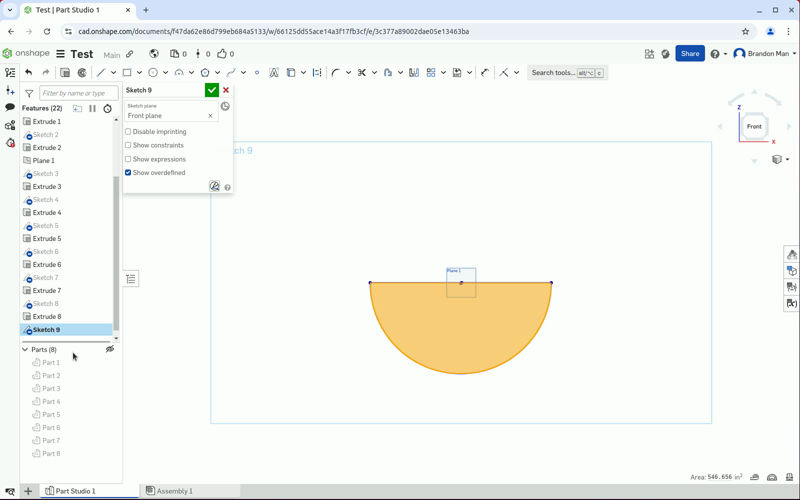
key(shift+e)
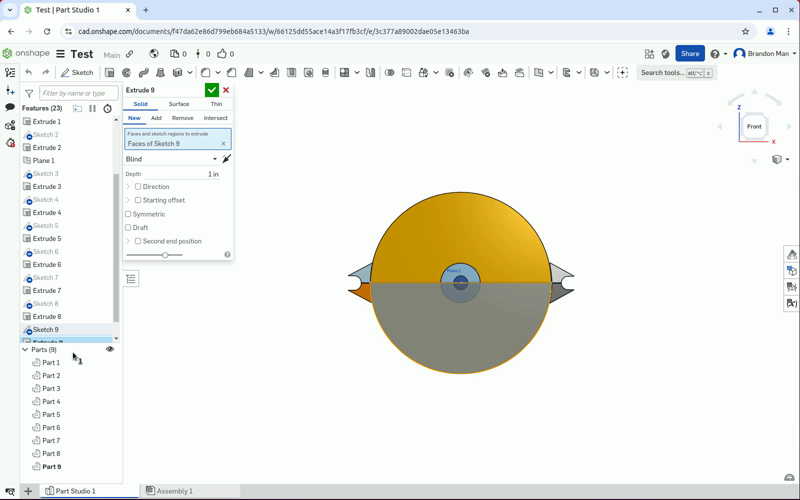
mouse_move(143, 106)
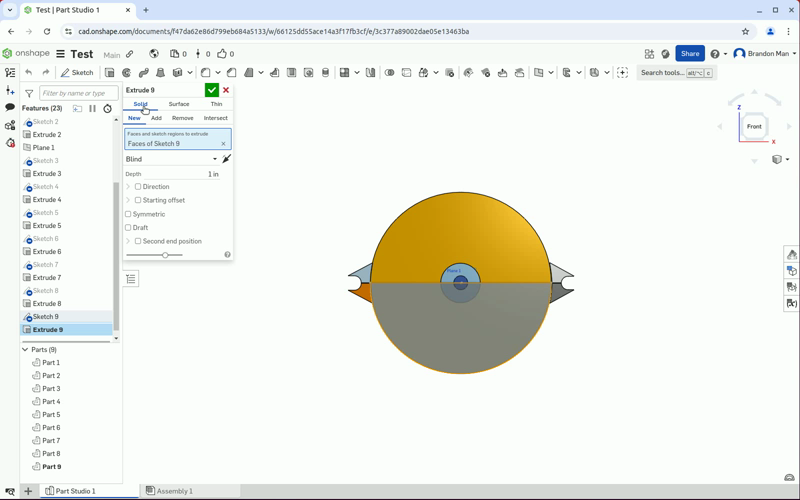
click(143, 106)
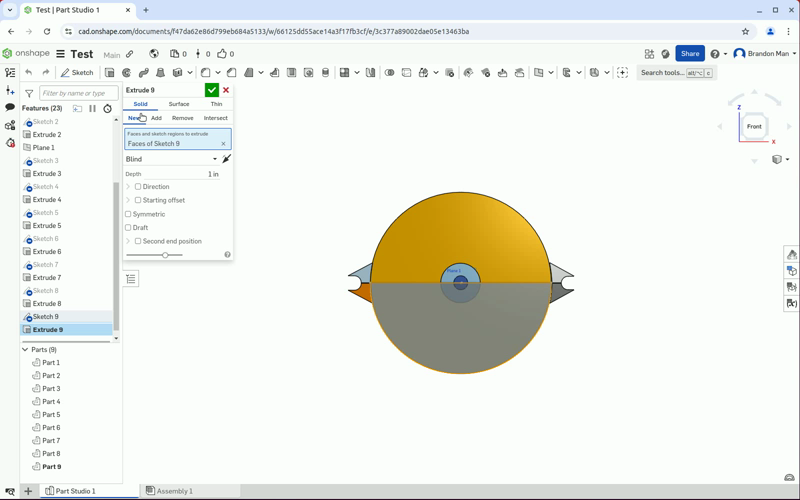
mouse_move(137, 120)
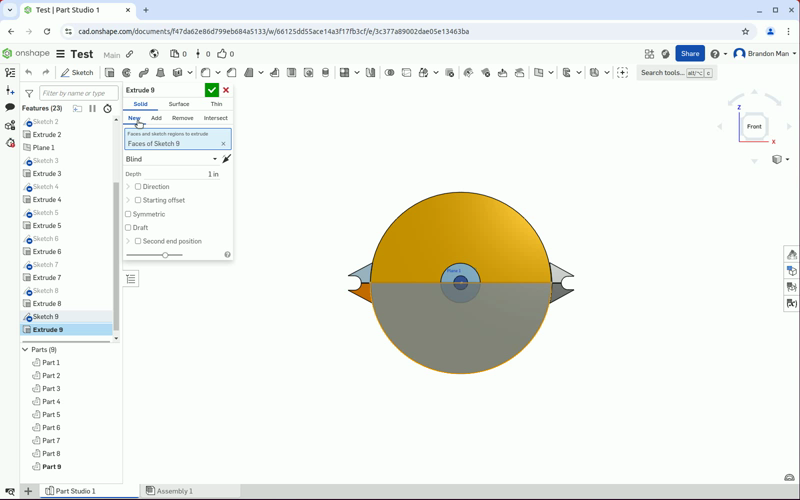
click(137, 120)
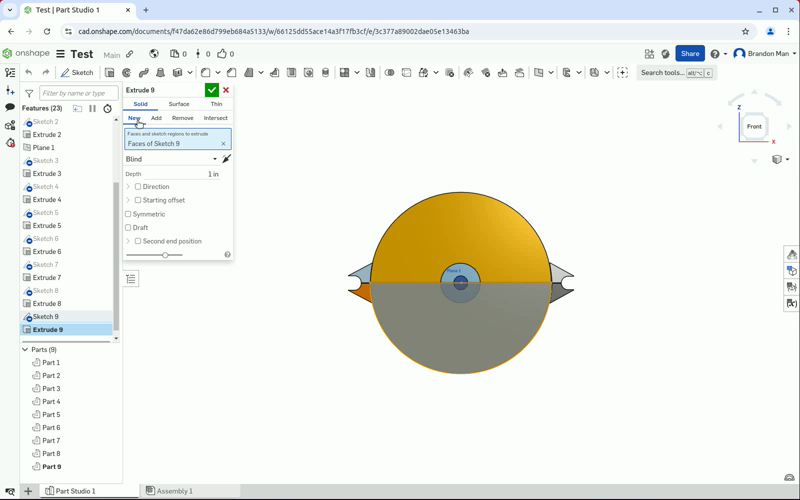
key(tab, 4)
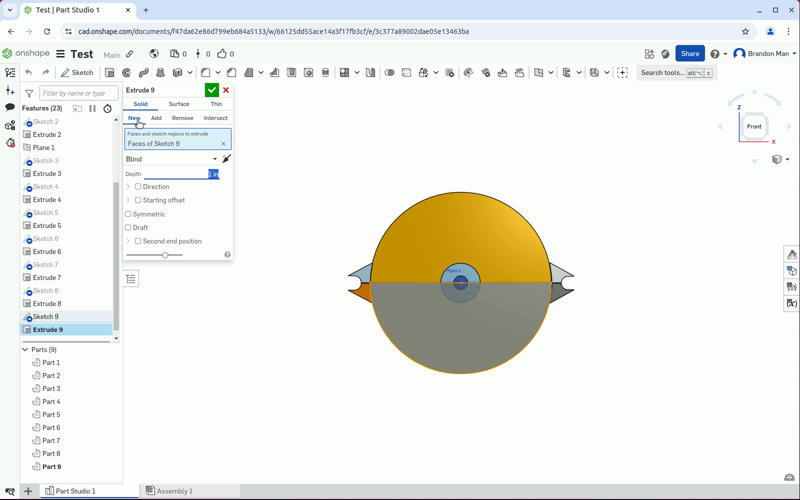
text(-0.963)
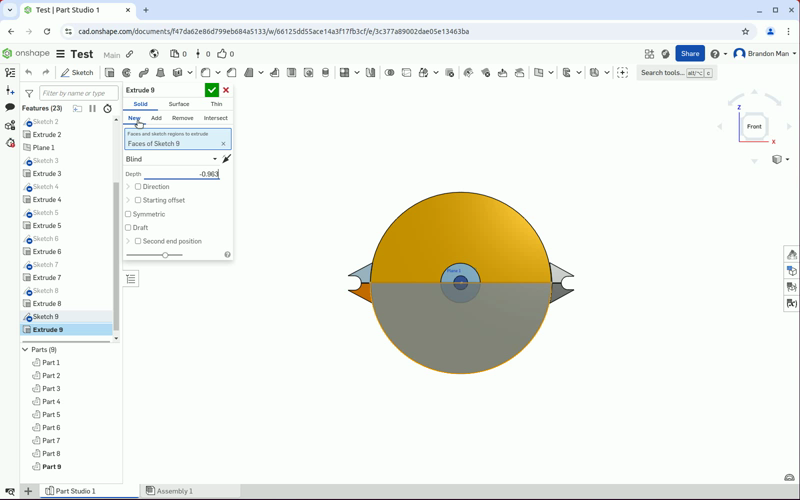
key(enter)
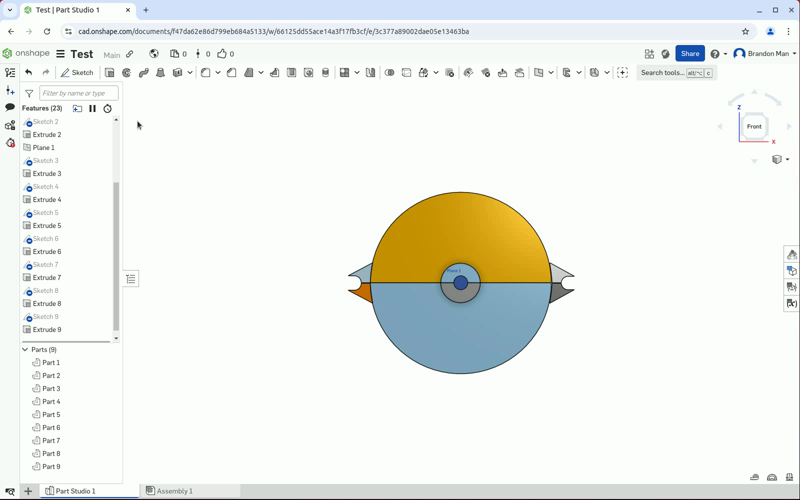
key(shift+h)
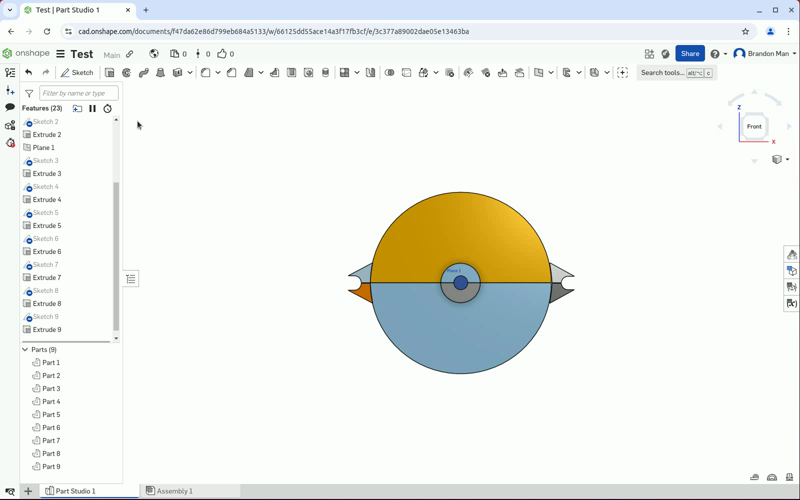
key(shift+h)
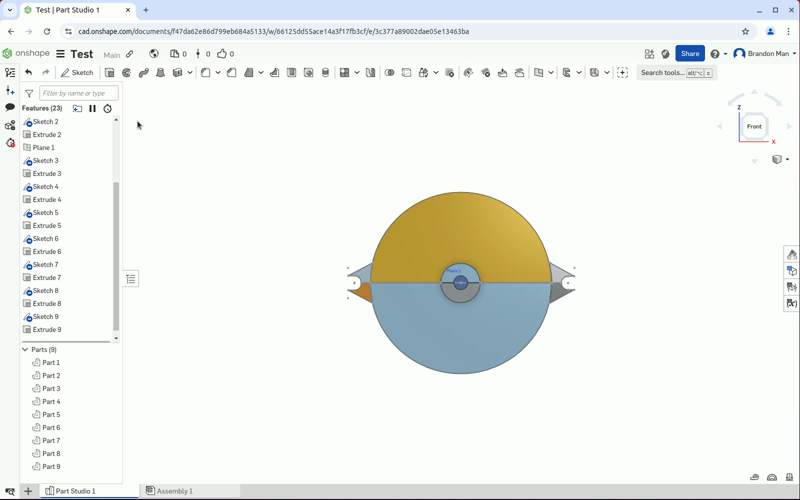
key(shift+7)
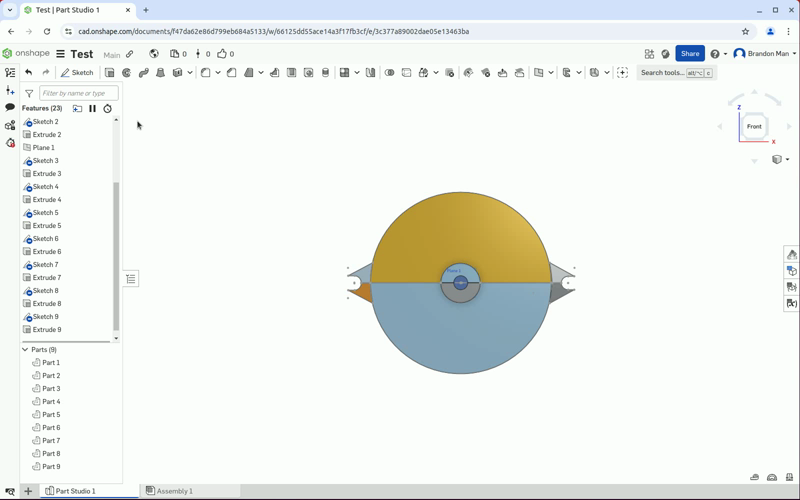
key(left, 2)
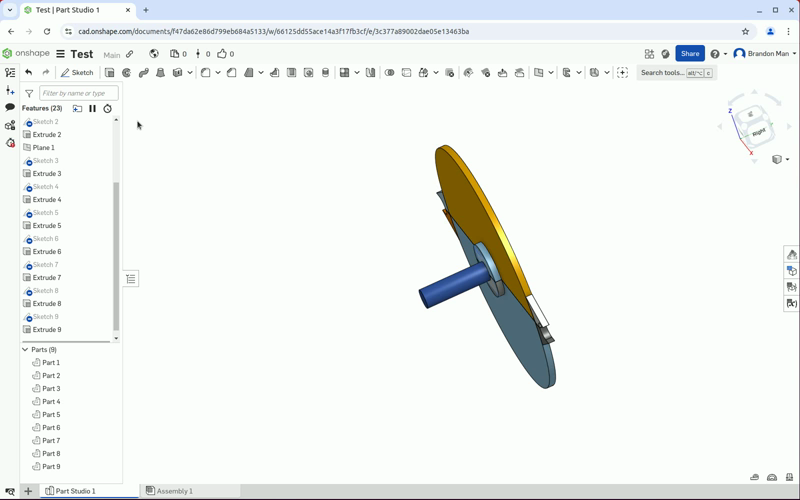
key(down, 2)
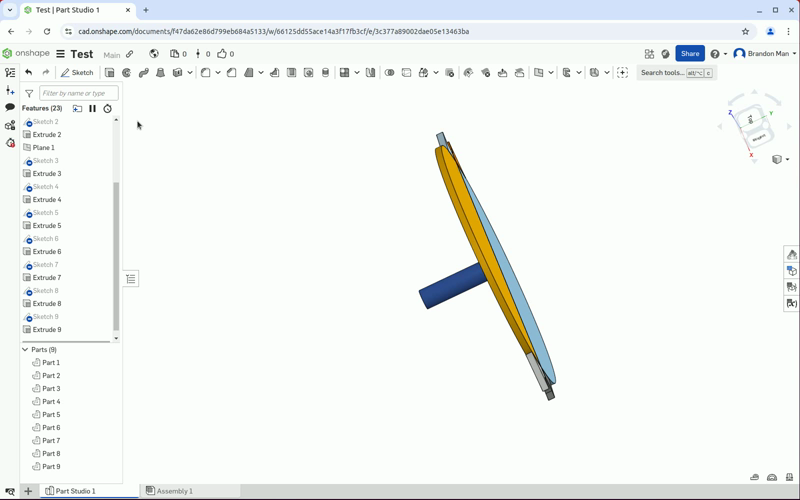
key(up, 2)
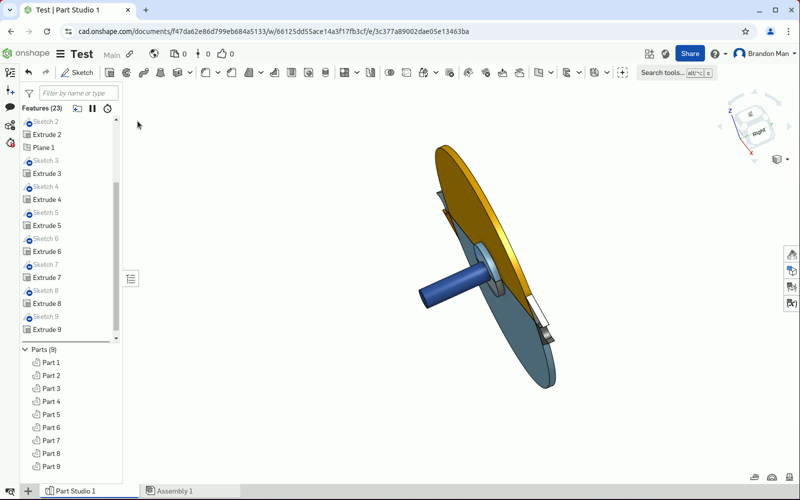
key(right, 2)
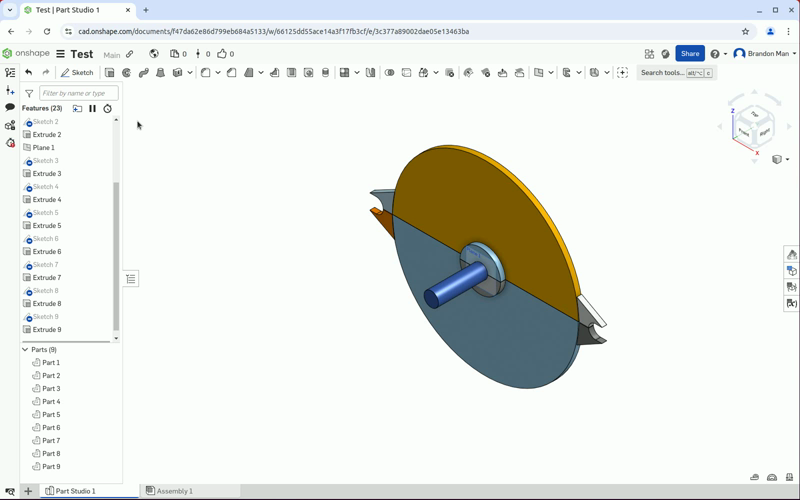
mouse_move(69, 98)
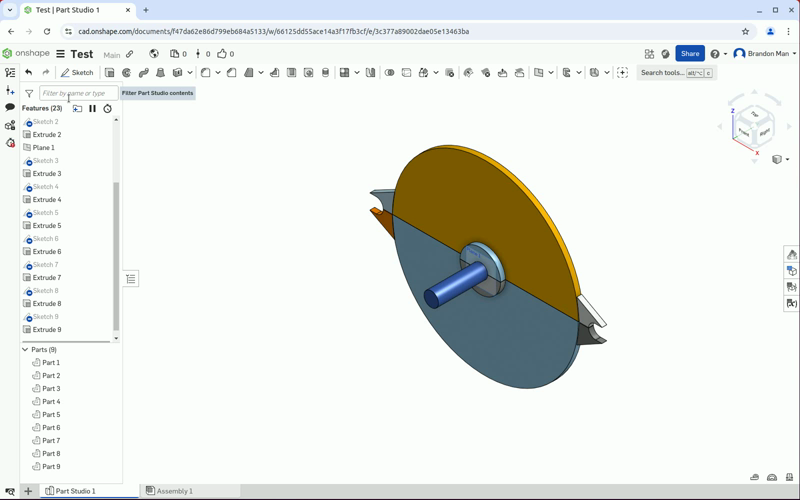
click(69, 98)